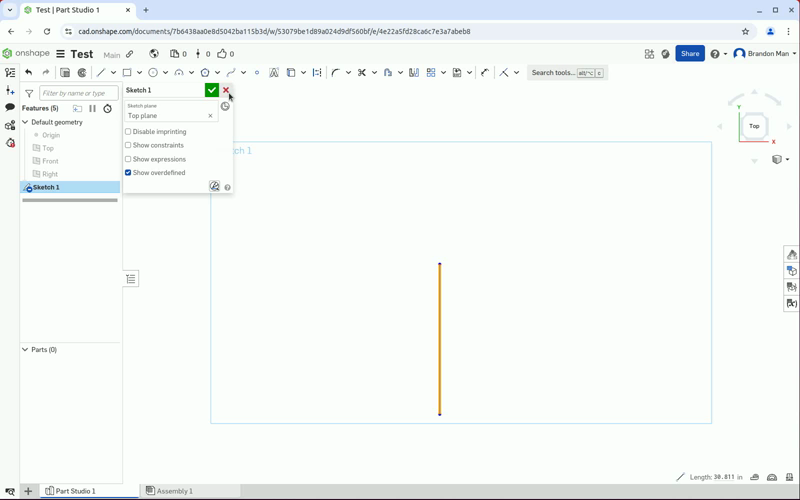
key(shift+h)
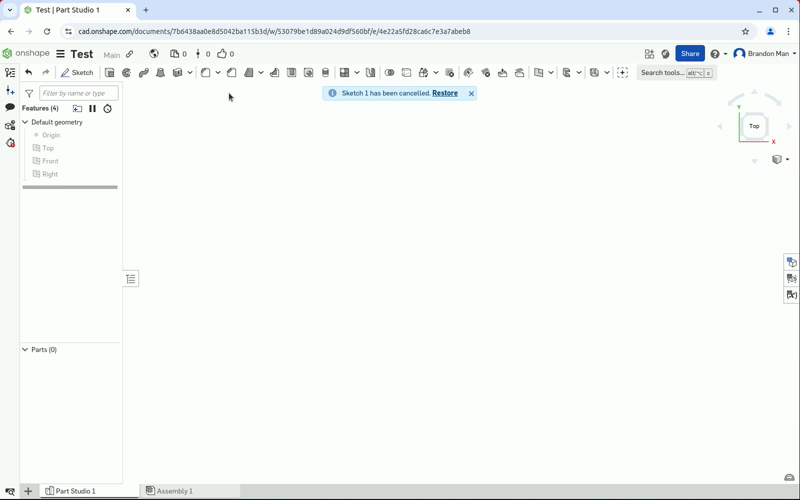
mouse_move(73, 352)
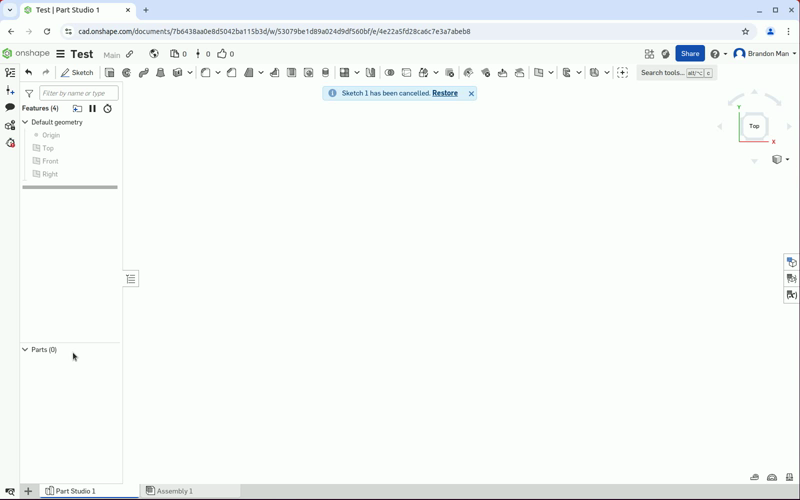
key(y)
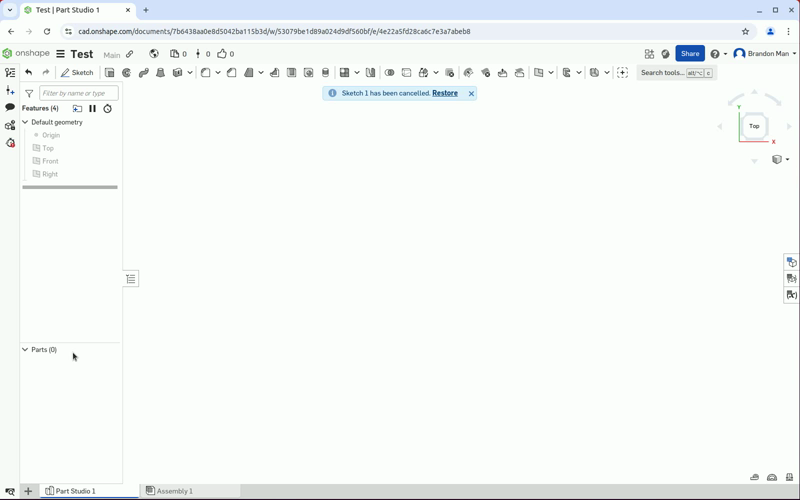
key(shift+p)
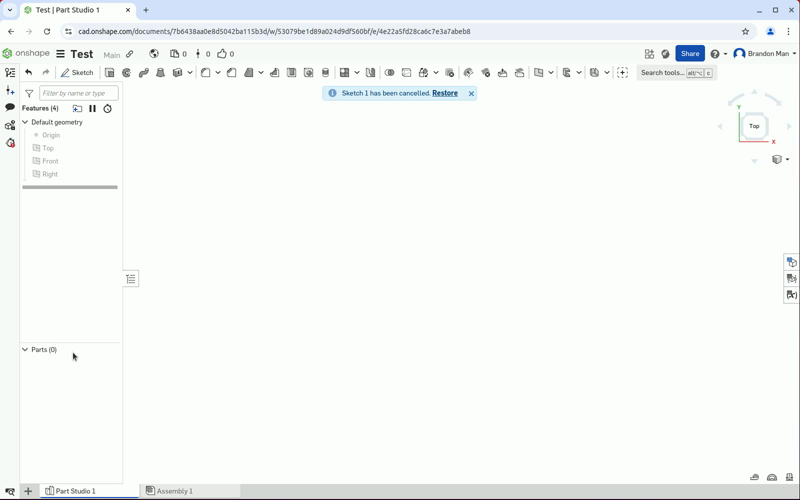
key(space)
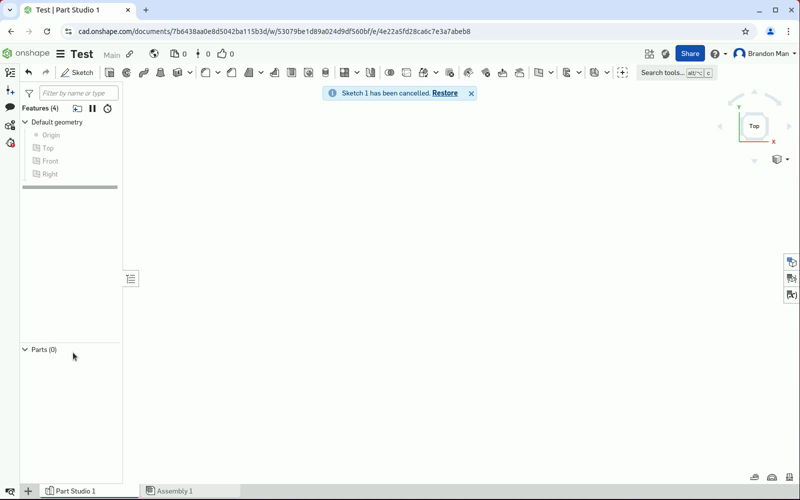
key_down(shift)
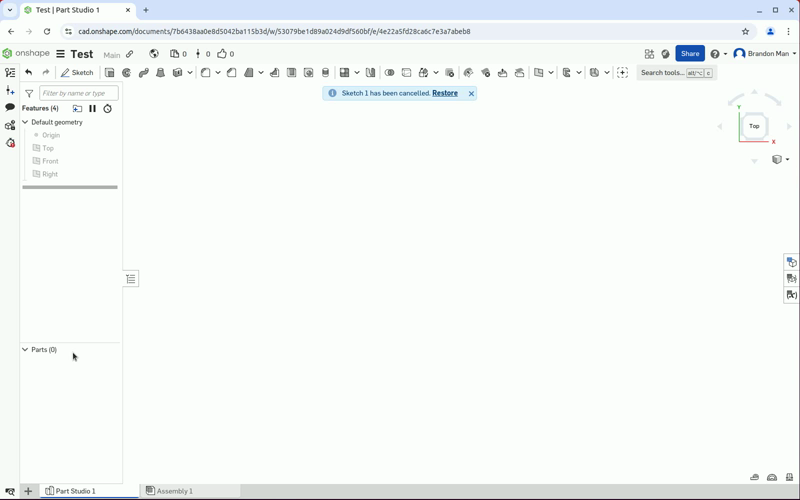
key(up)
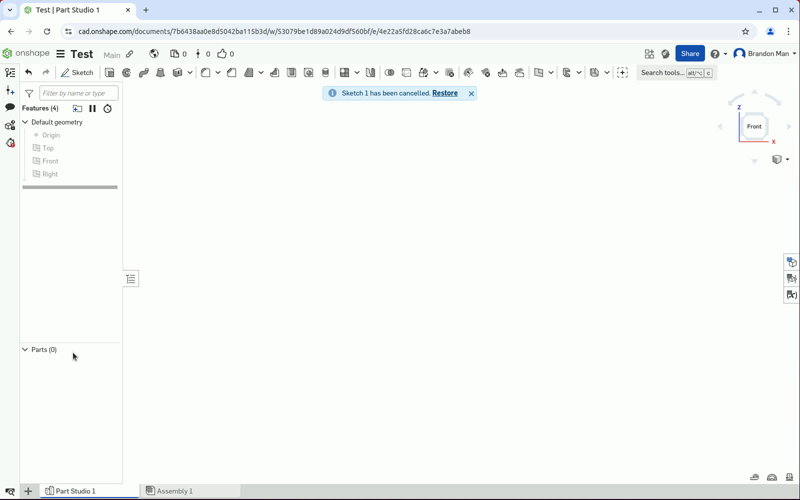
key_up(shift)
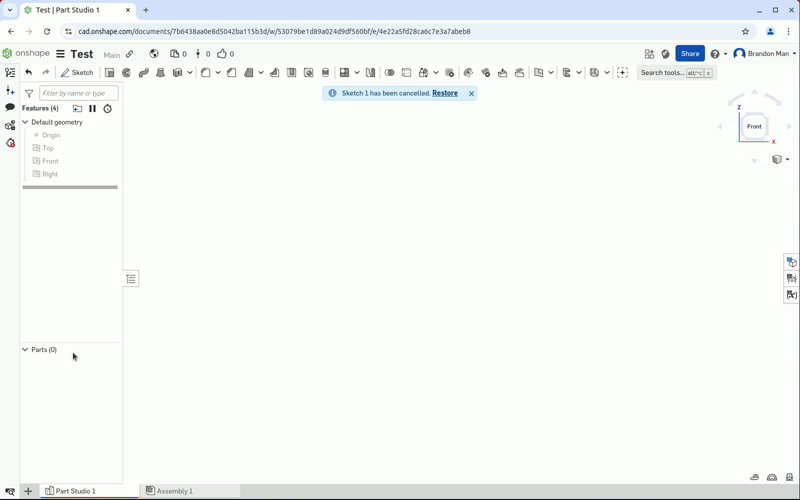
mouse_move(73, 352)
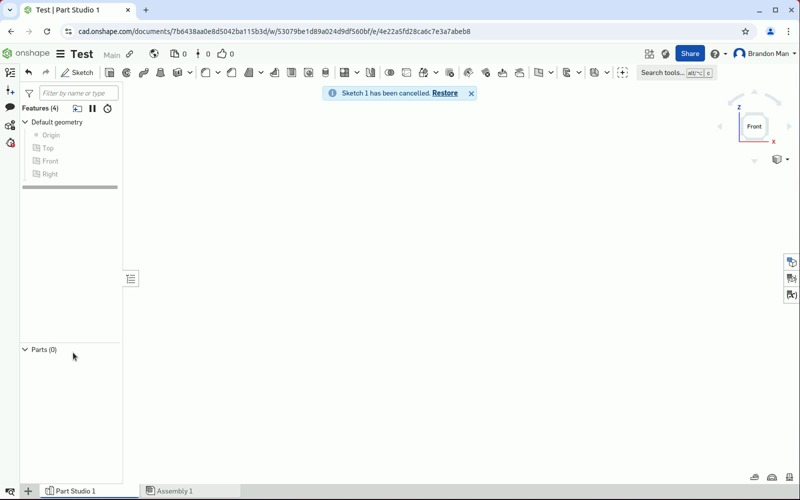
key(shift+y)
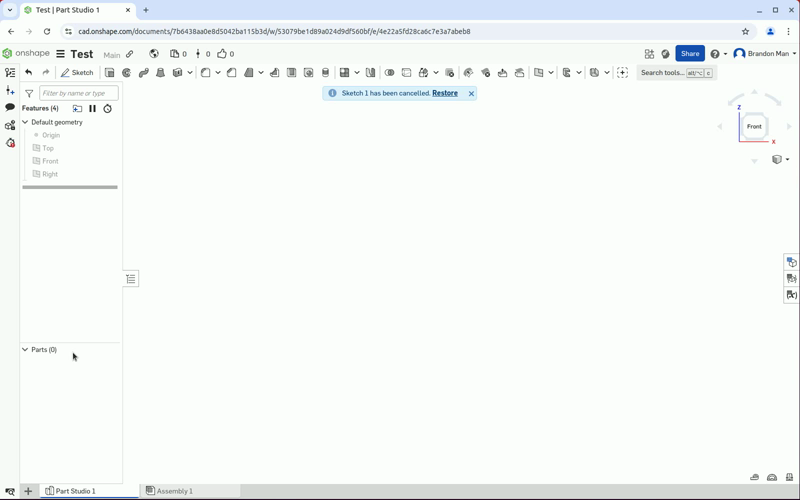
key(shift+s)
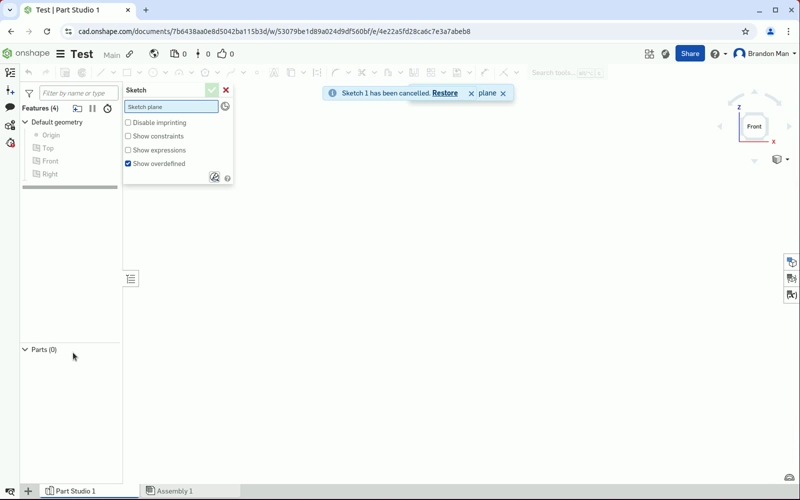
mouse_move(73, 163)
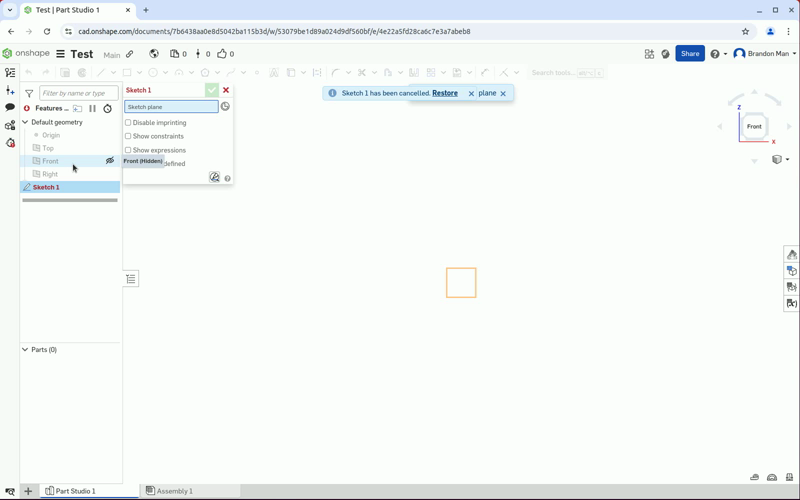
click(73, 163)
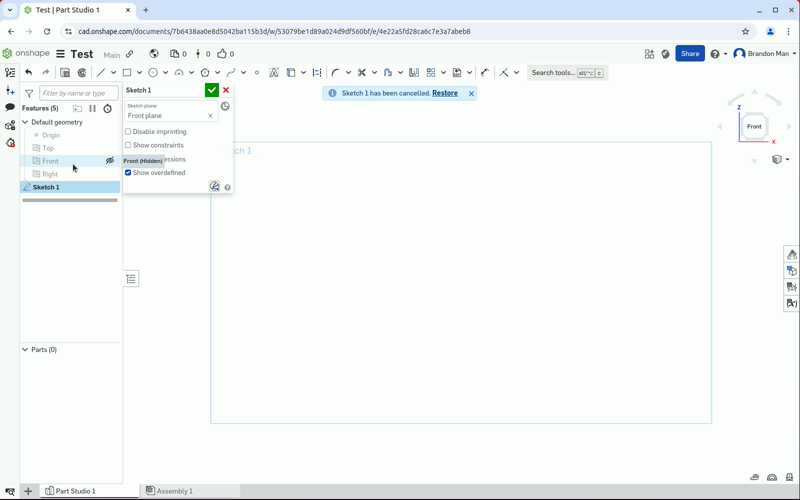
mouse_move(73, 352)
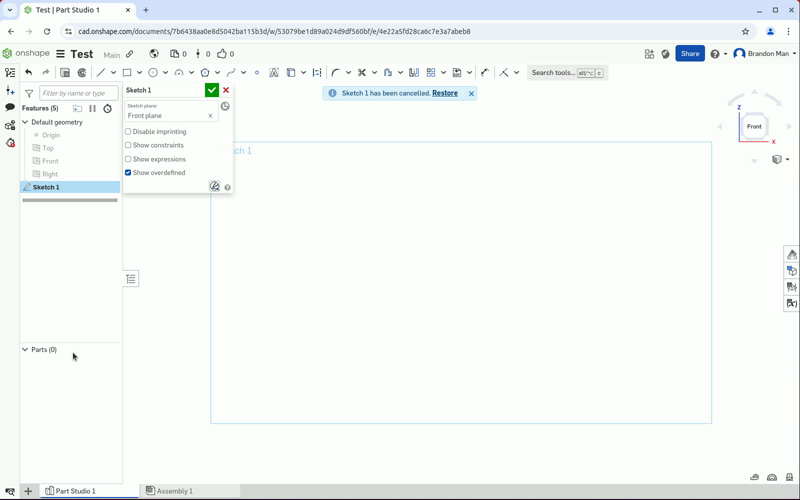
key(y)
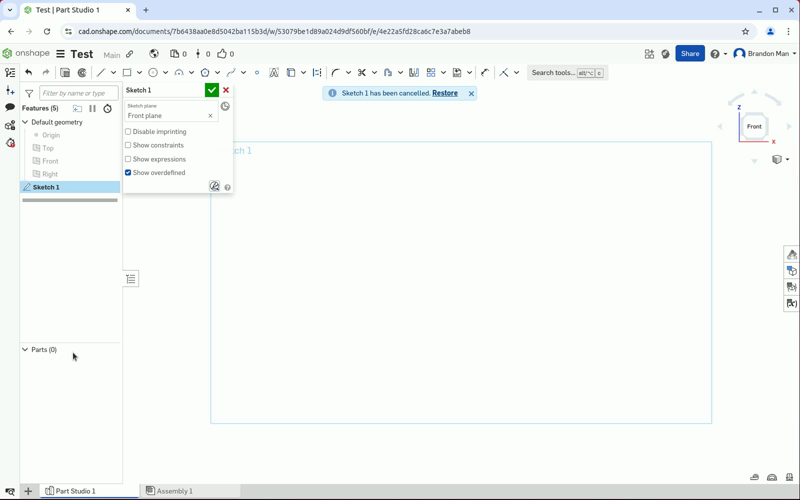
key(a)
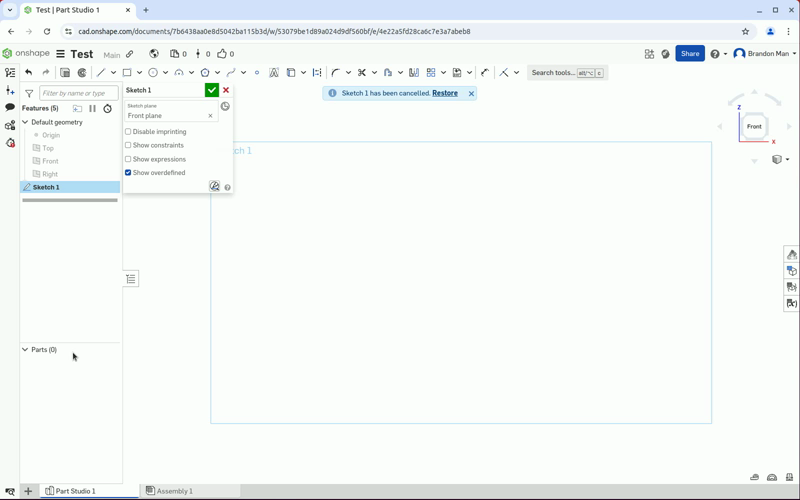
key_down(shift)
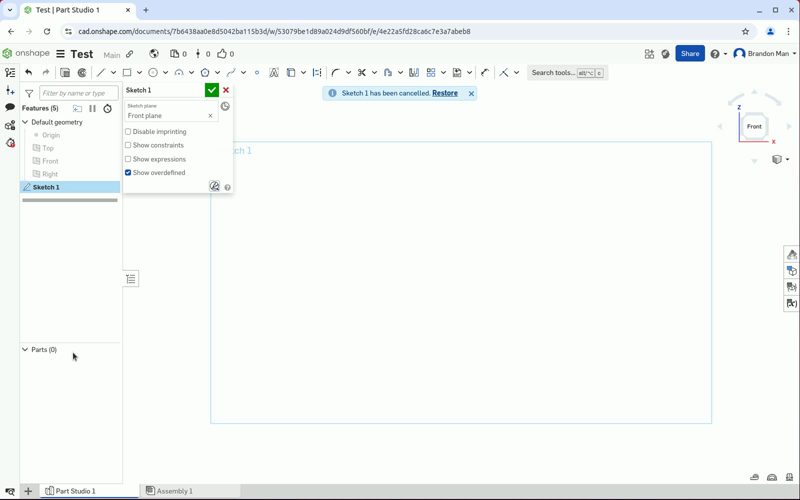
mouse_move(398, 368)
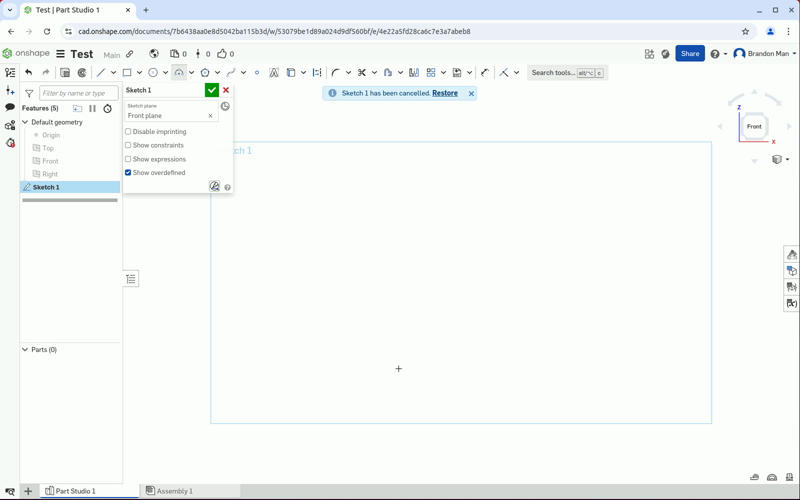
click(398, 368)
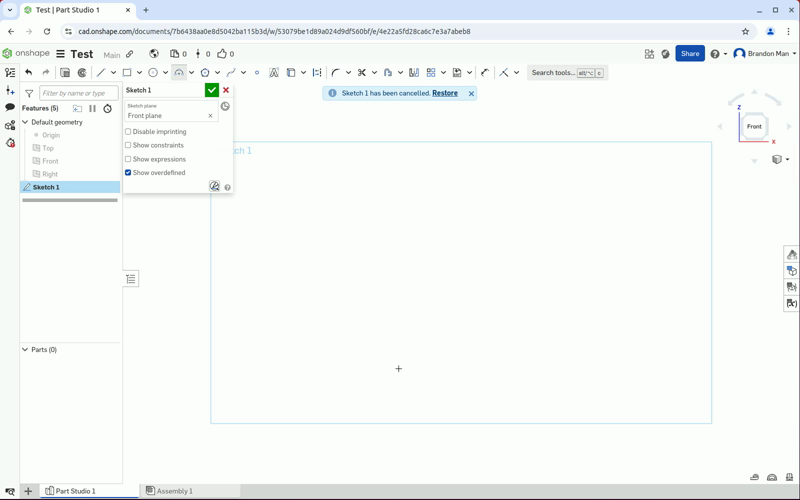
key_up(shift)
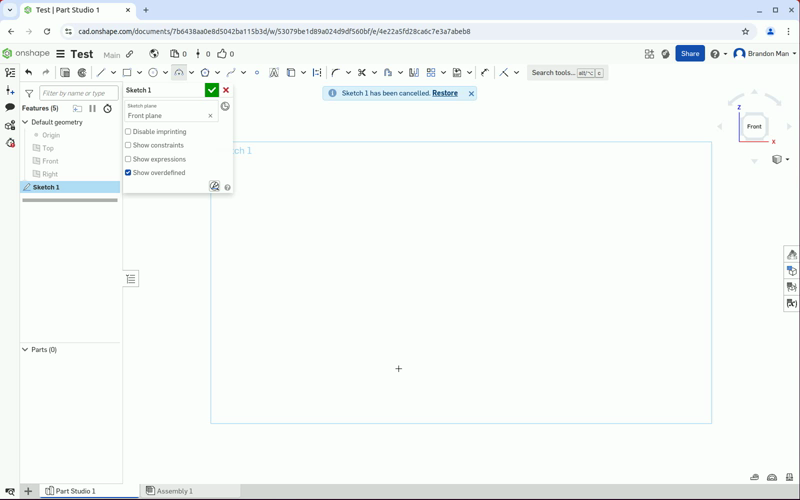
key_down(shift)
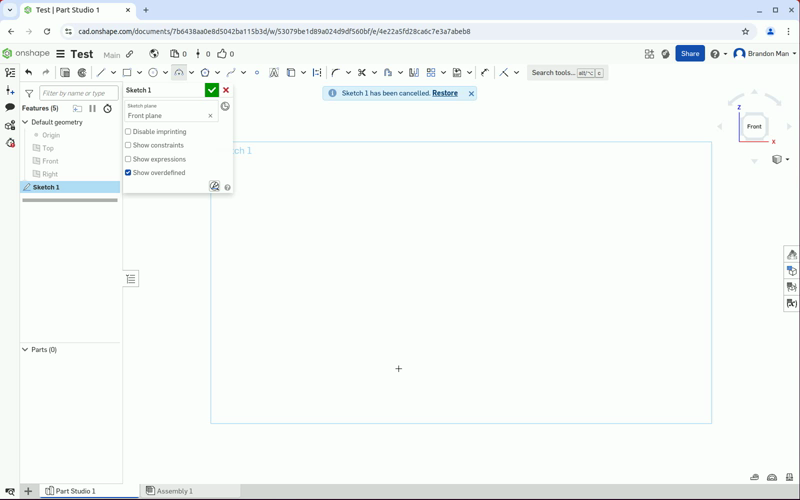
mouse_move(406, 375)
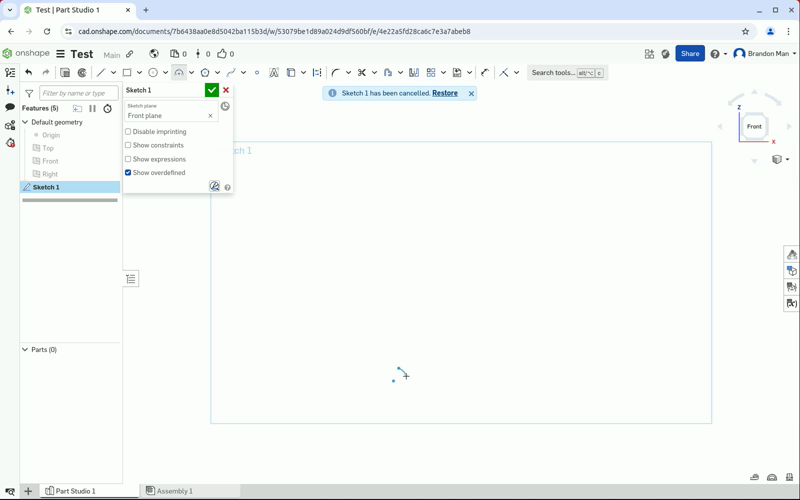
click(406, 375)
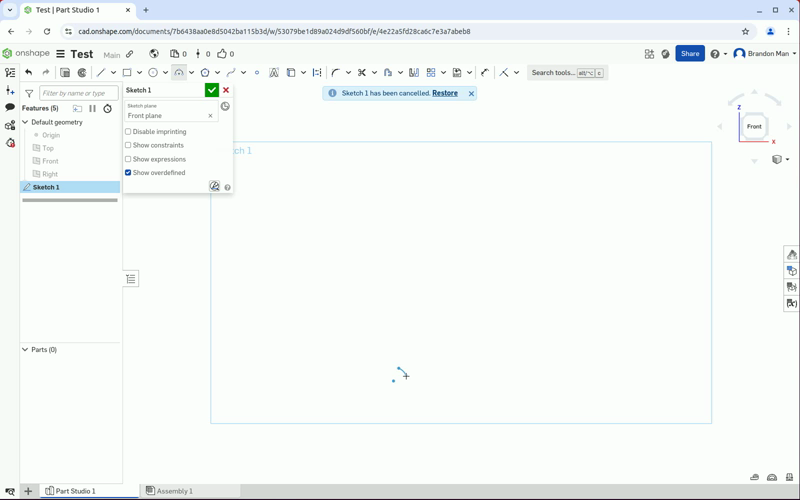
mouse_move(400, 373)
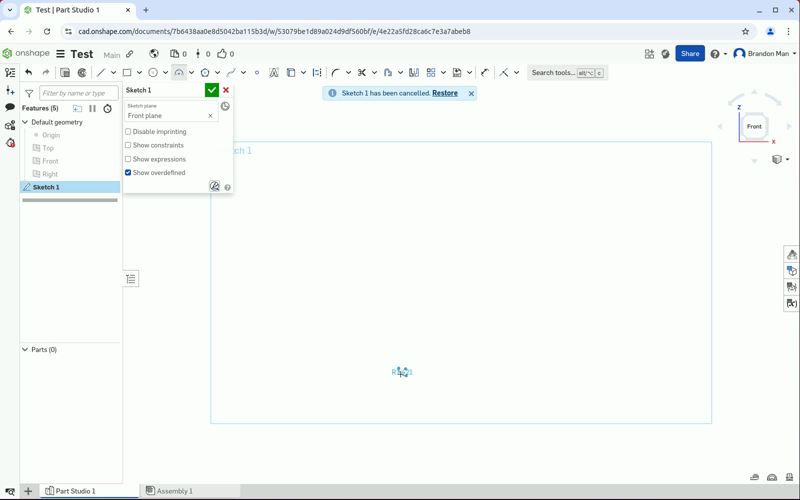
click(400, 373)
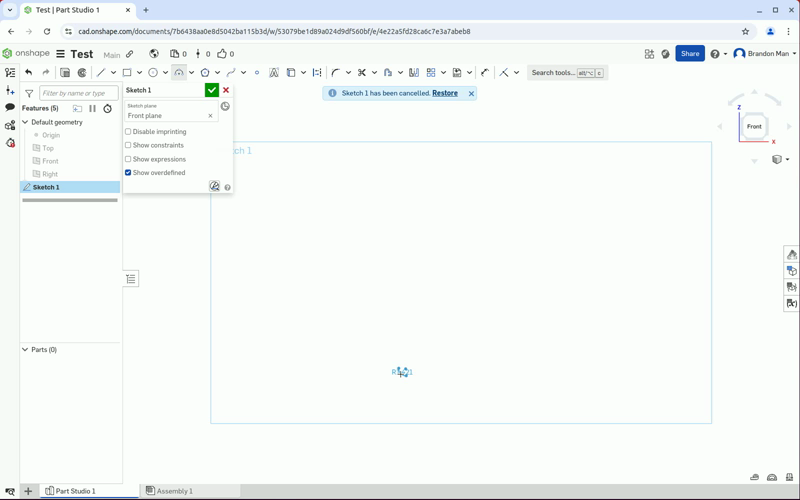
key_up(shift)
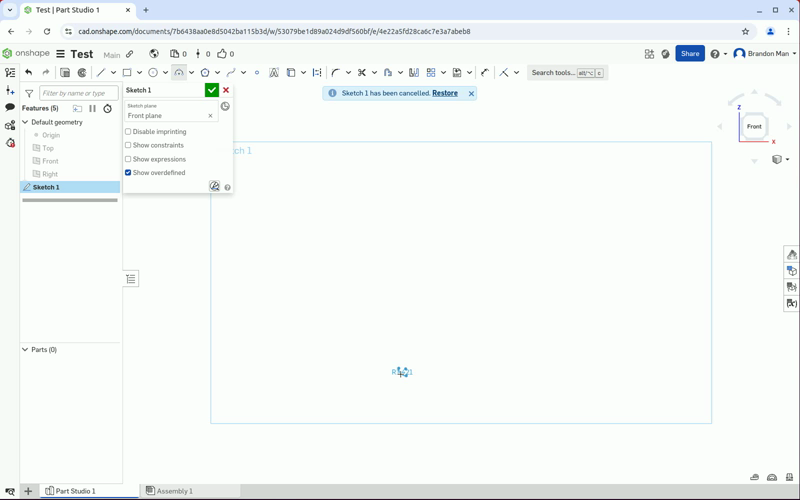
key(esc)
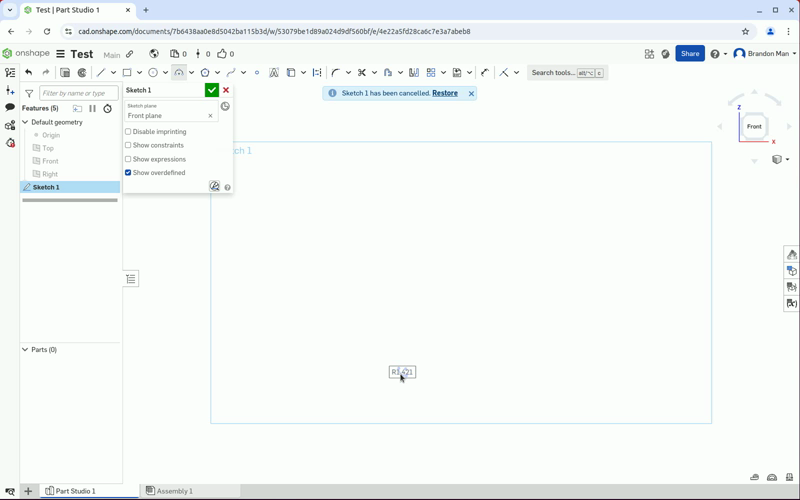
key(l)
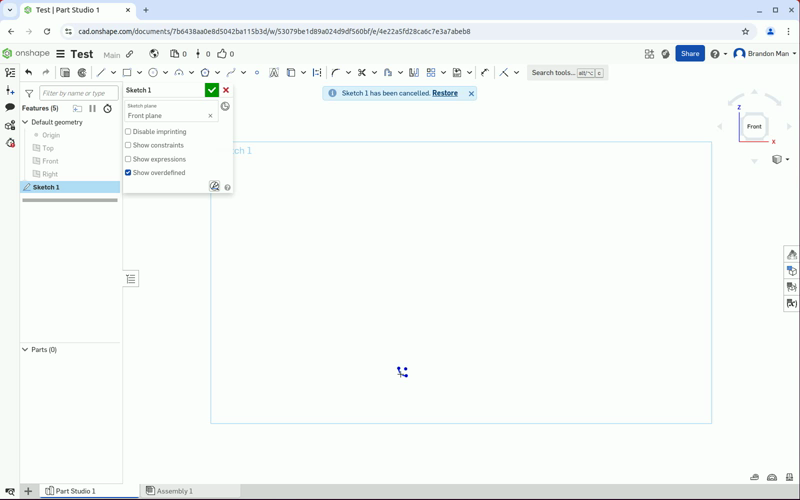
mouse_move(406, 375)
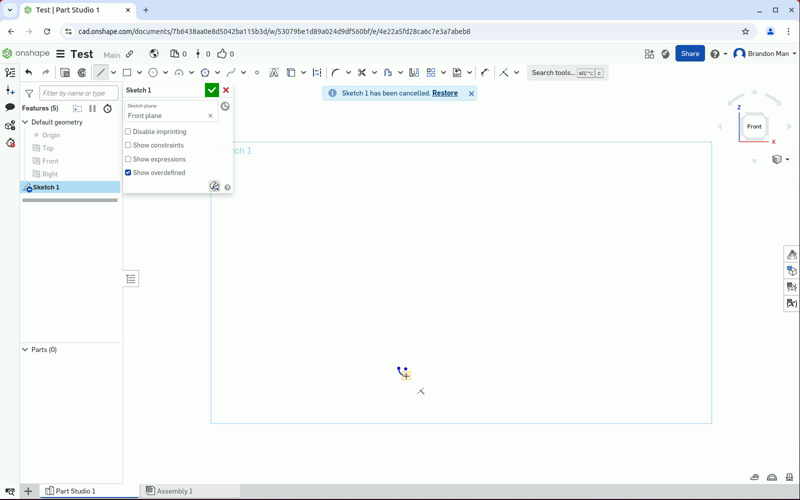
click(406, 375)
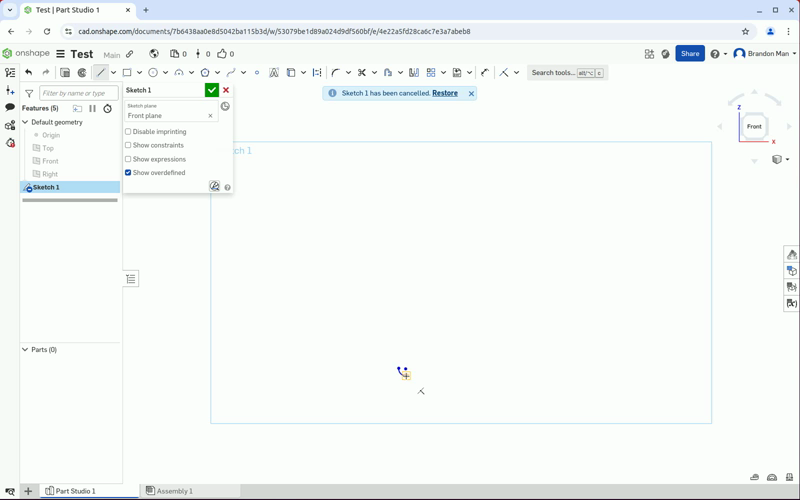
key_down(shift)
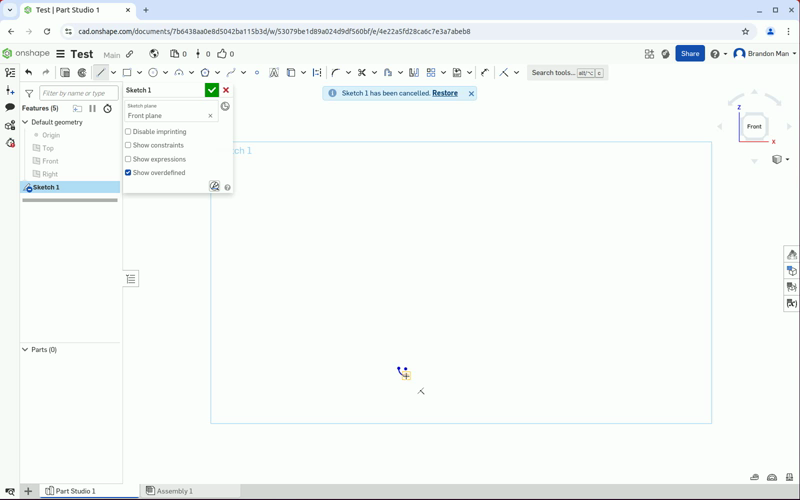
mouse_move(514, 375)
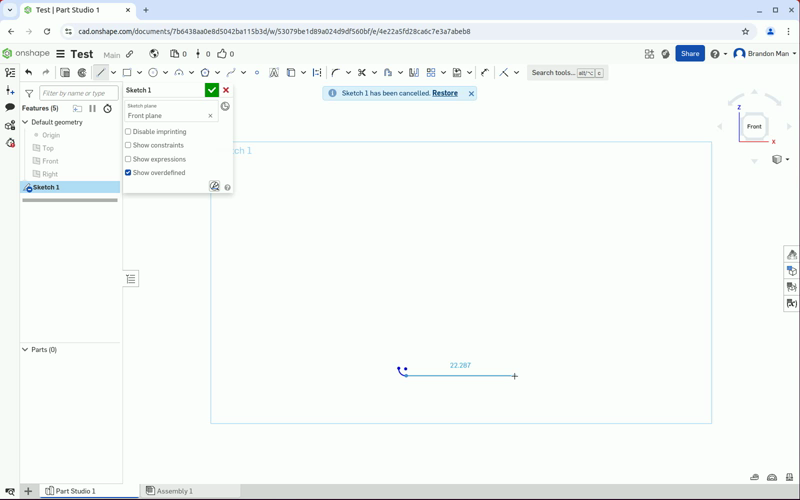
click(514, 375)
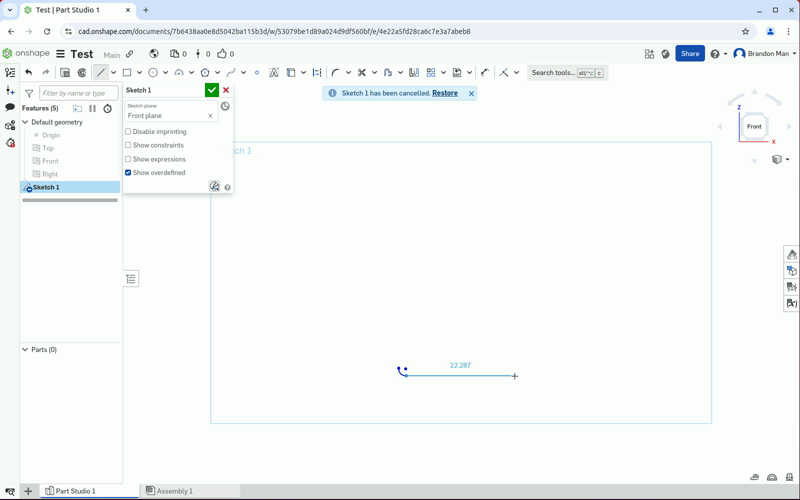
key_up(shift)
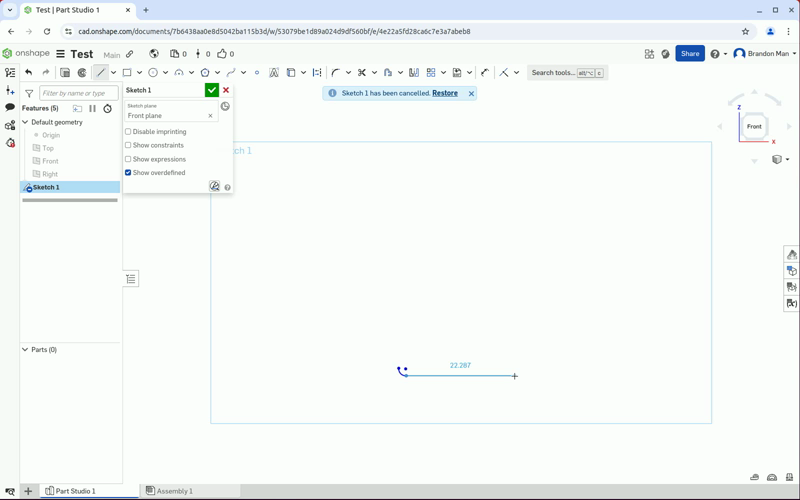
key(esc)
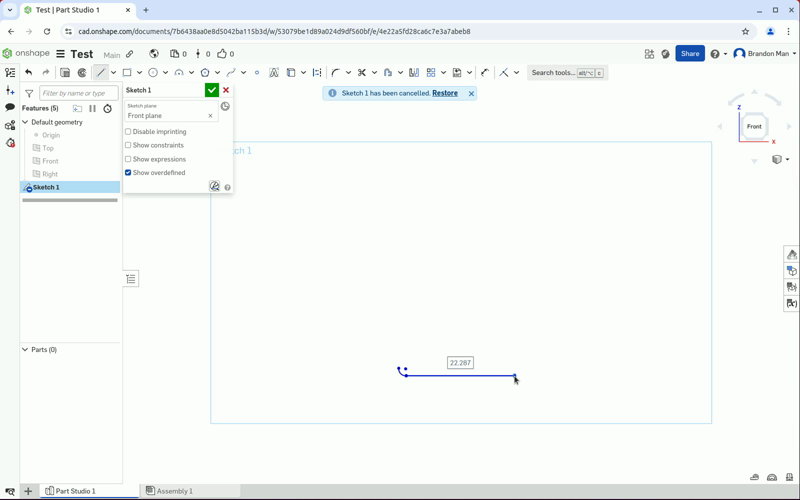
key(a)
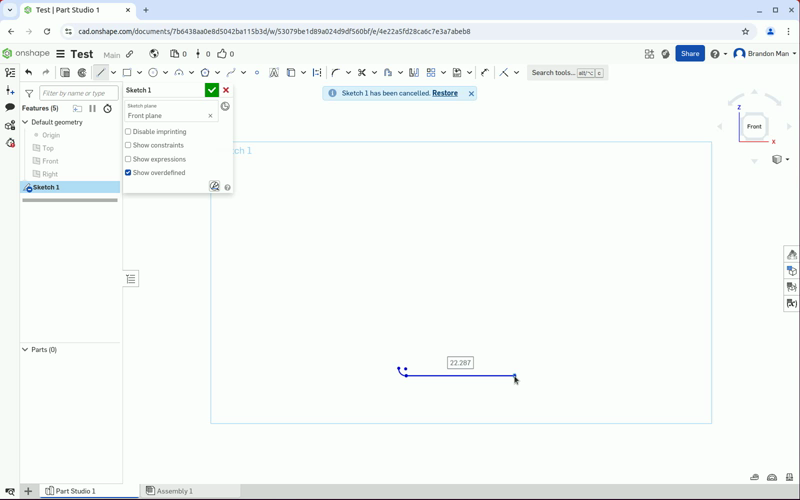
mouse_move(514, 375)
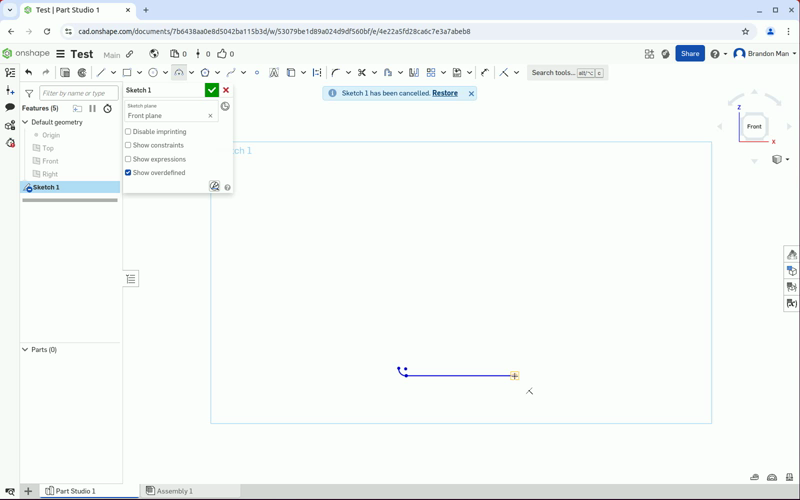
click(514, 375)
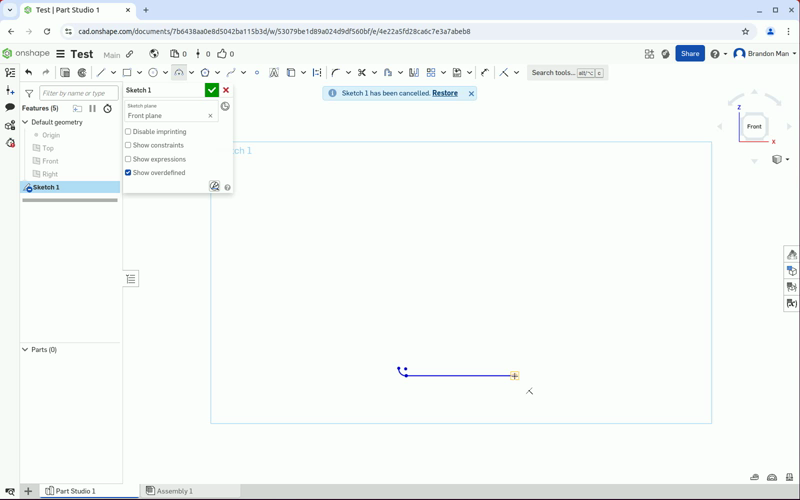
key_down(shift)
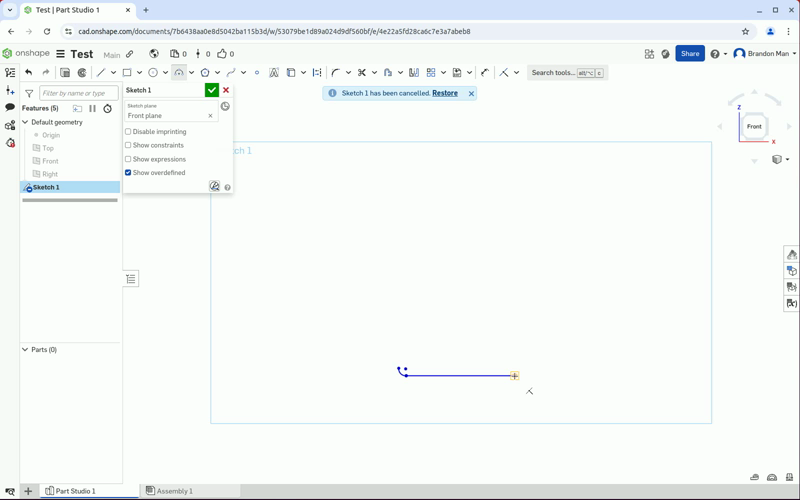
mouse_move(522, 368)
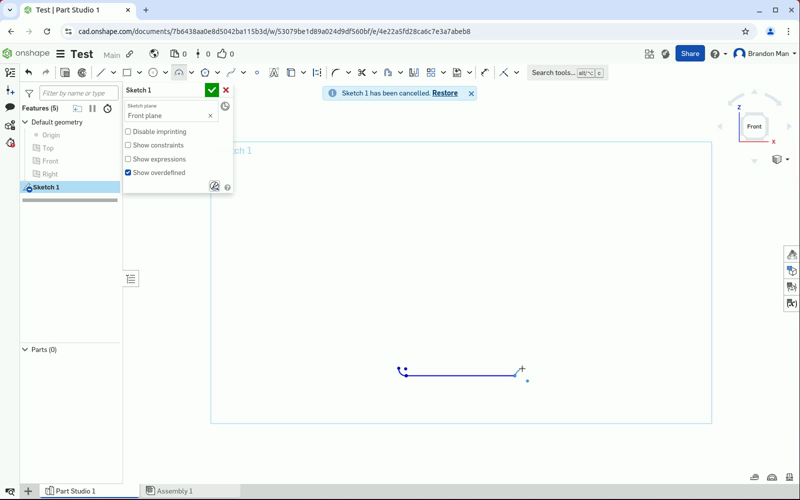
click(522, 368)
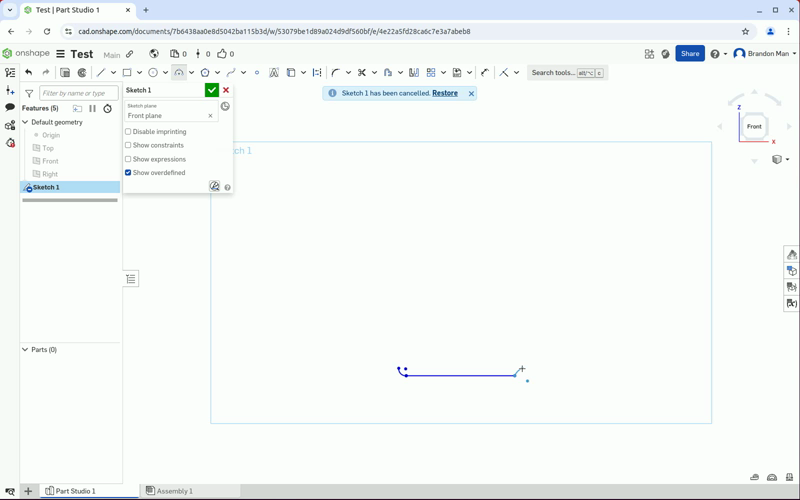
mouse_move(519, 373)
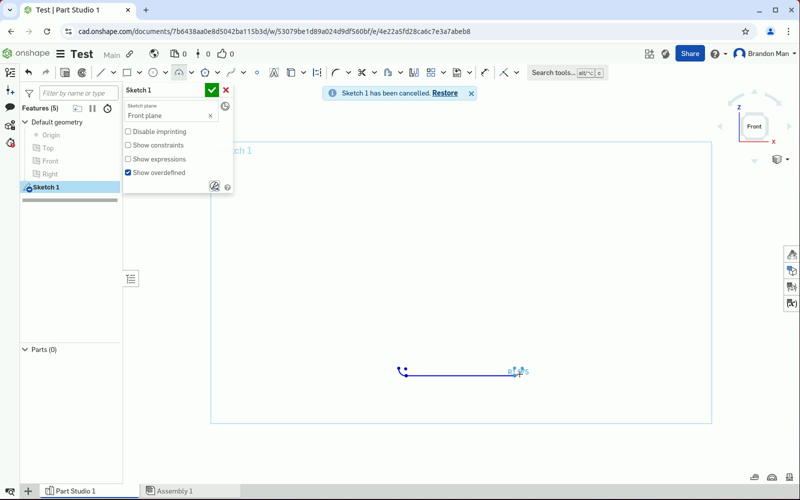
click(519, 373)
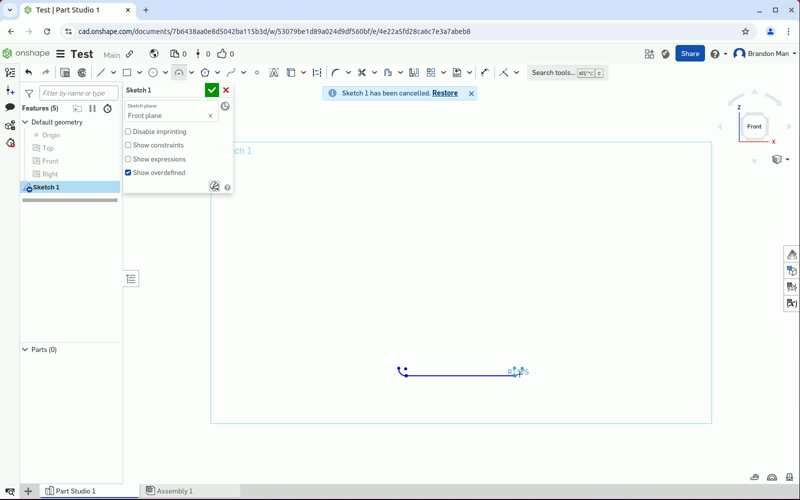
key_up(shift)
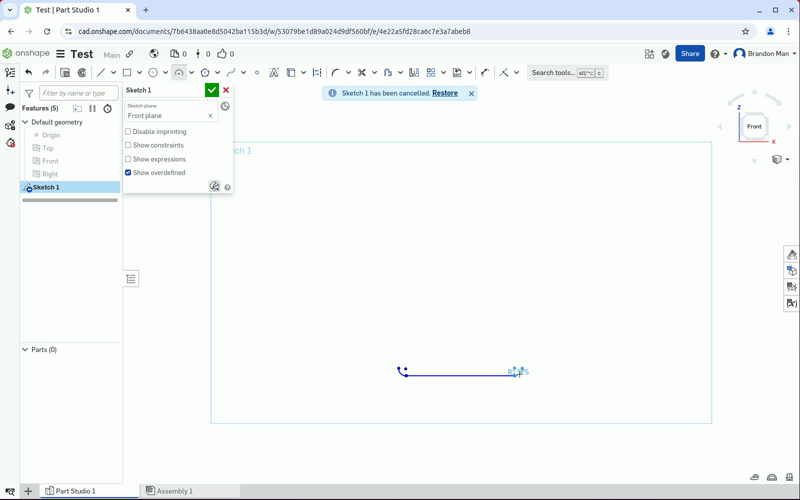
key(esc)
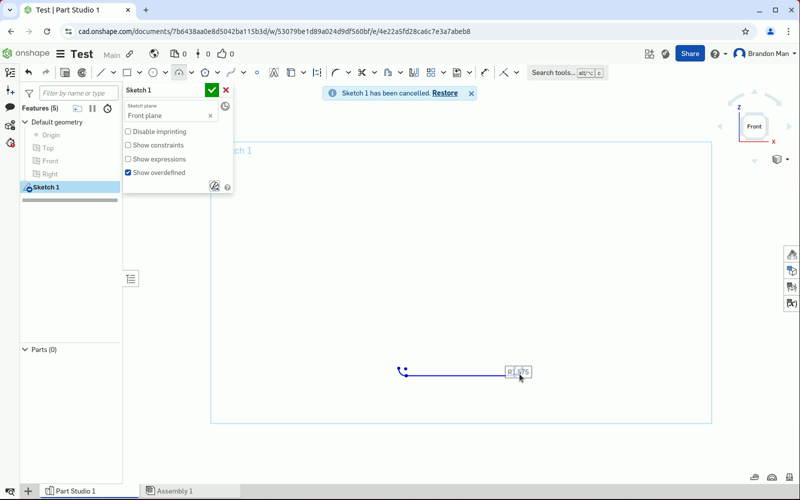
key(l)
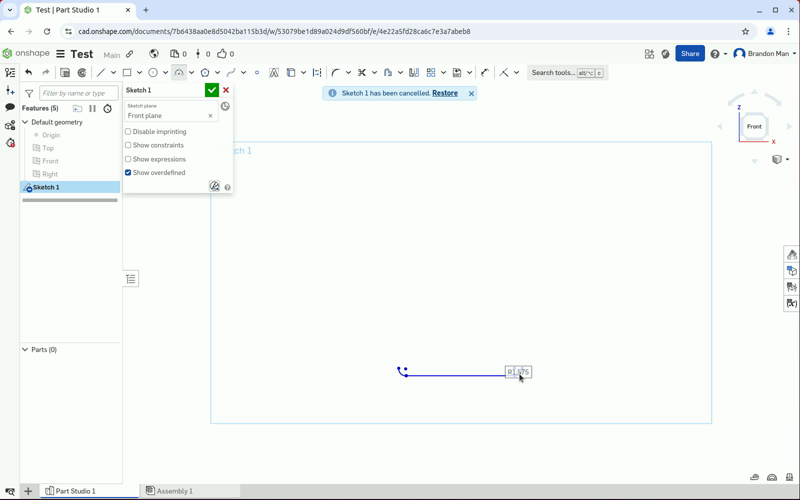
mouse_move(522, 368)
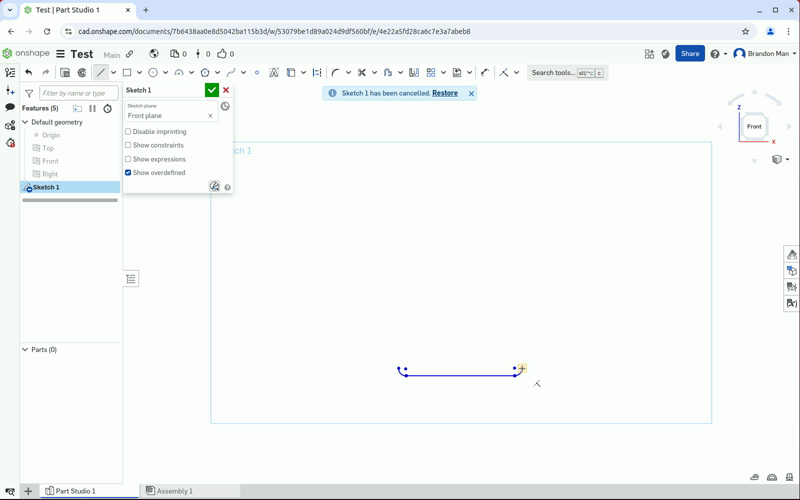
click(522, 368)
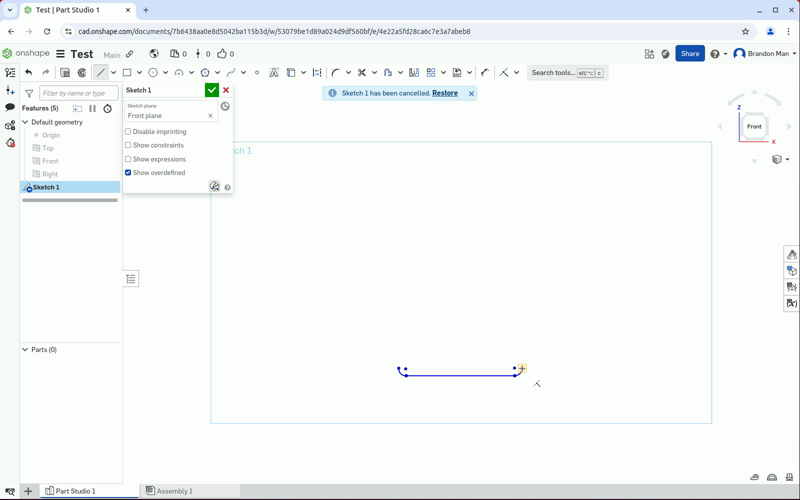
key_down(shift)
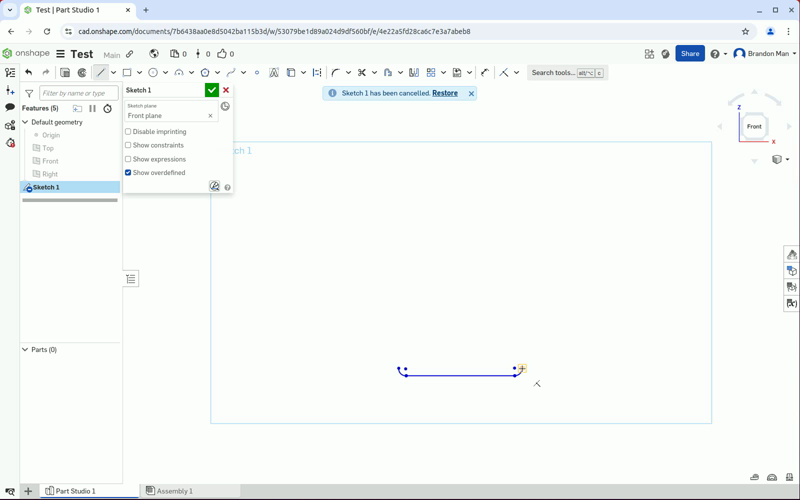
mouse_move(522, 198)
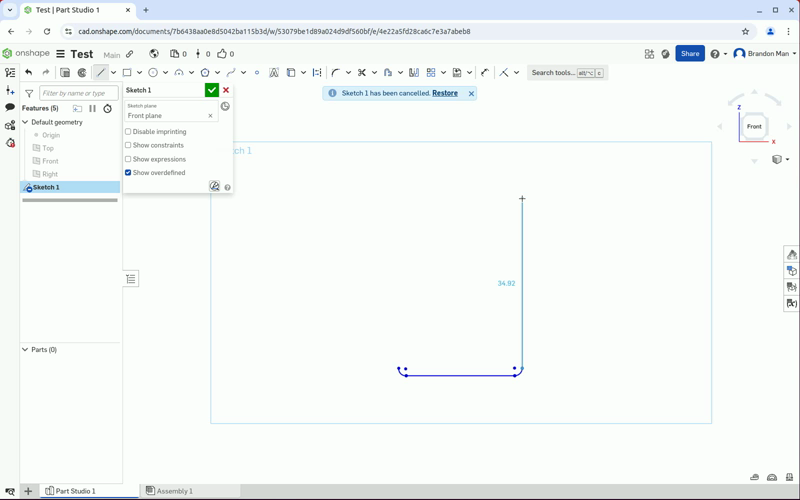
click(522, 198)
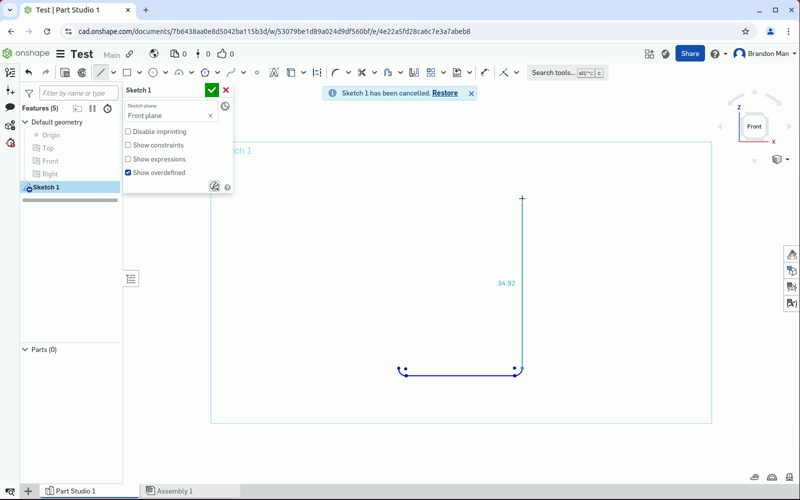
key_up(shift)
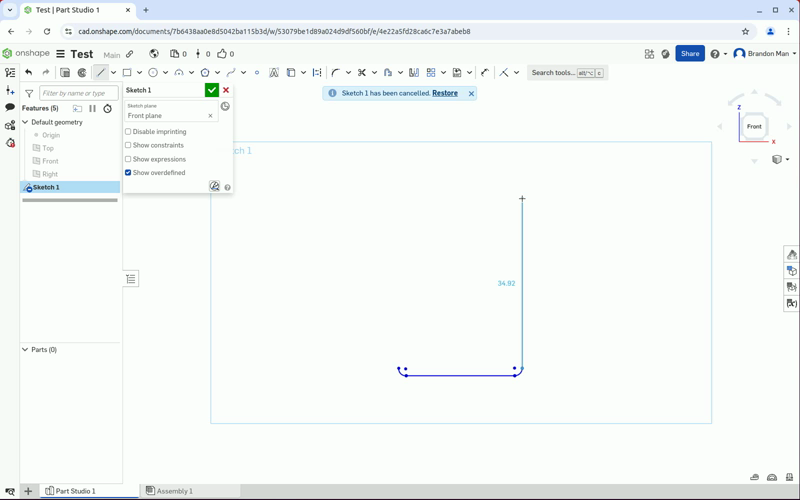
key(esc)
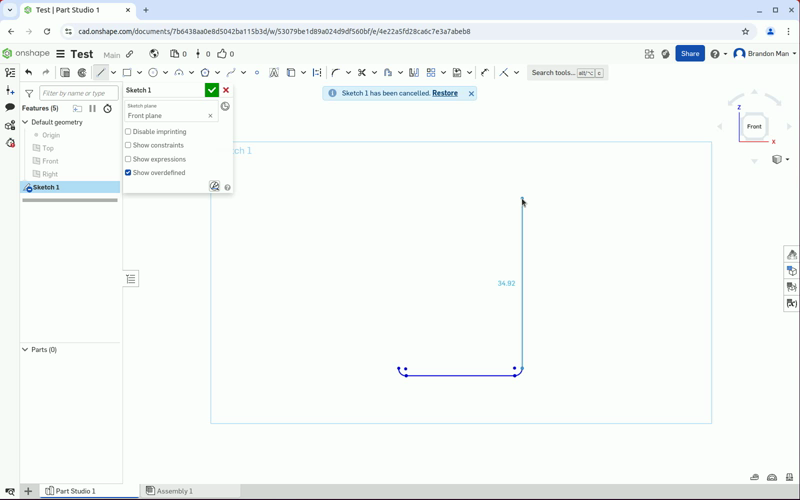
key(a)
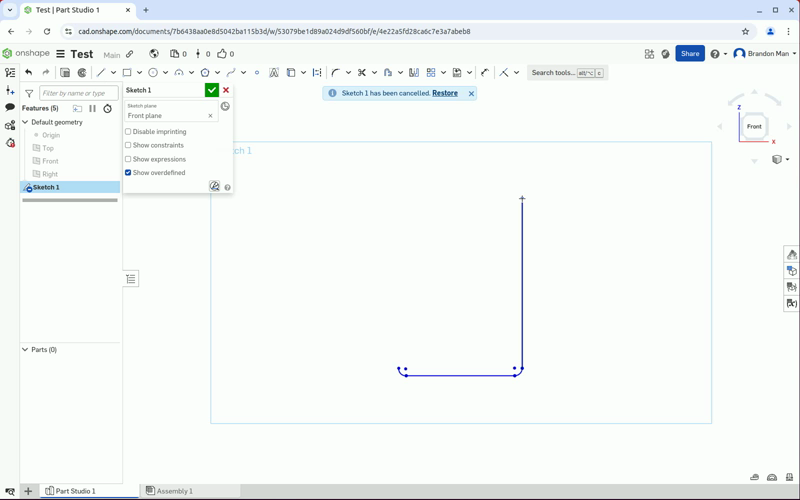
mouse_move(522, 198)
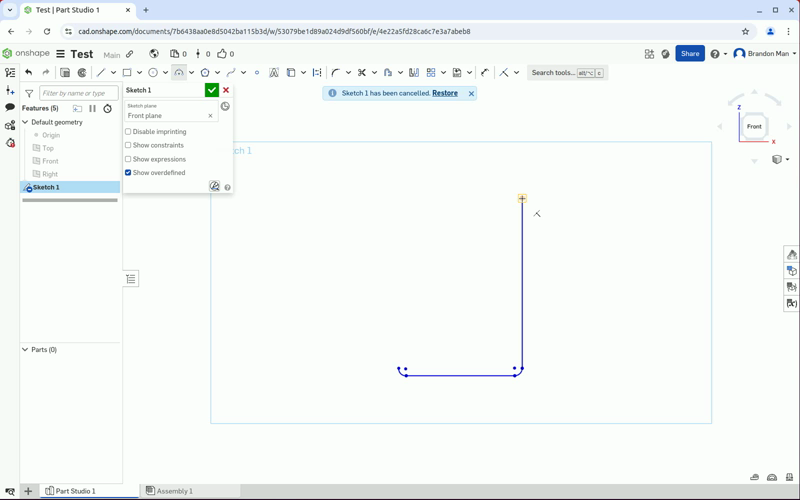
click(522, 198)
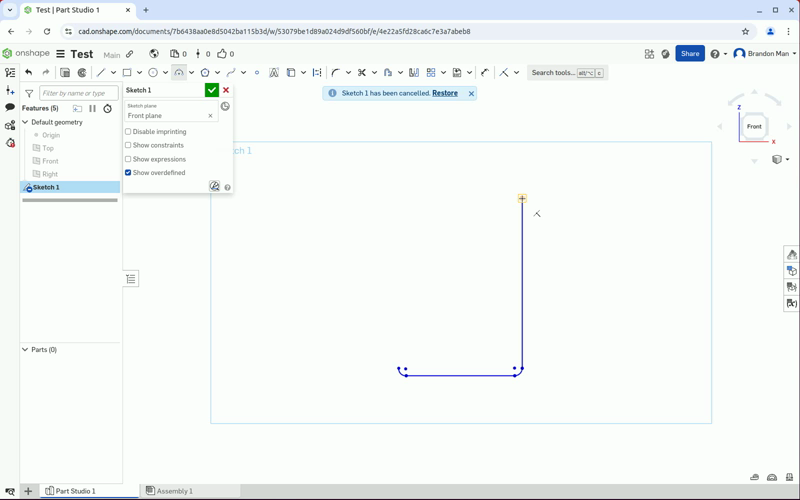
key_down(shift)
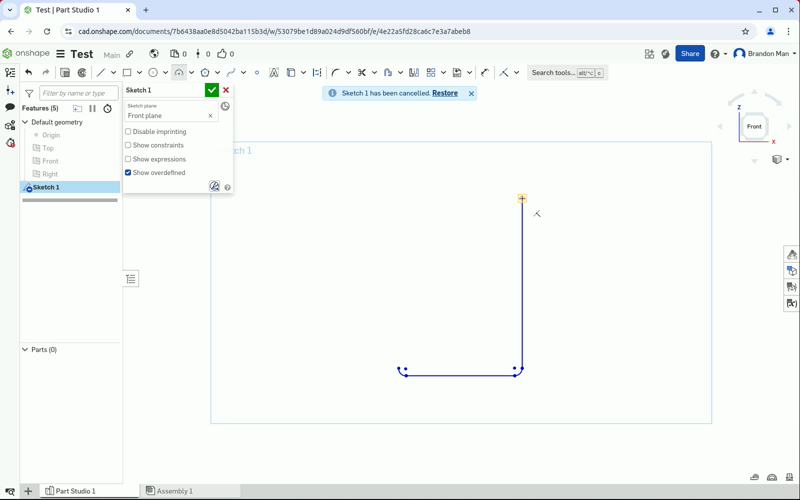
mouse_move(514, 191)
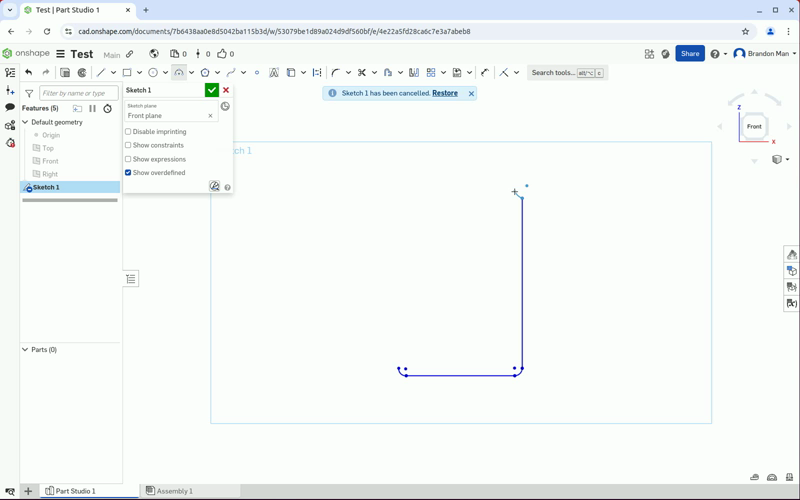
click(514, 191)
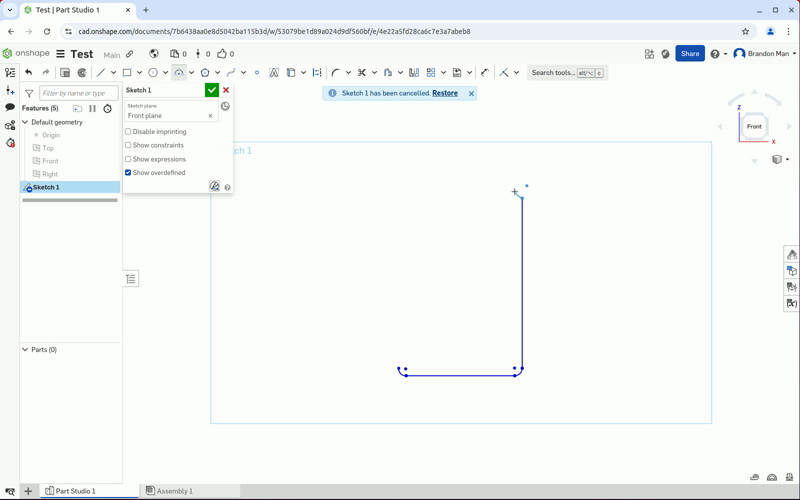
mouse_move(519, 193)
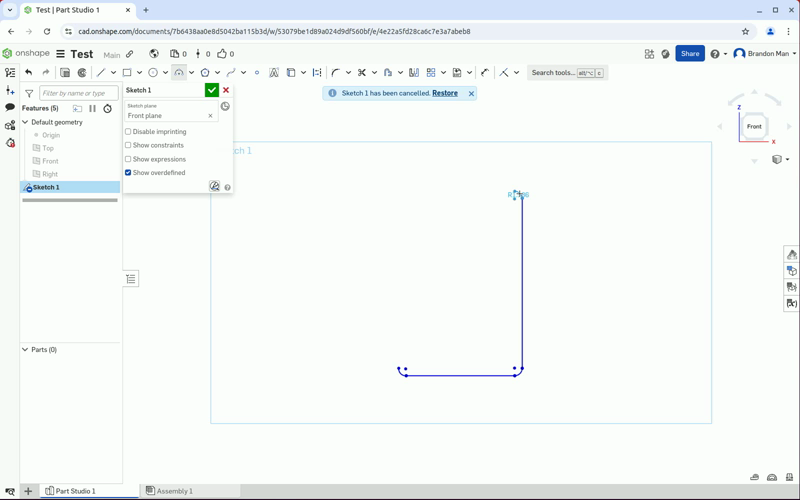
click(519, 193)
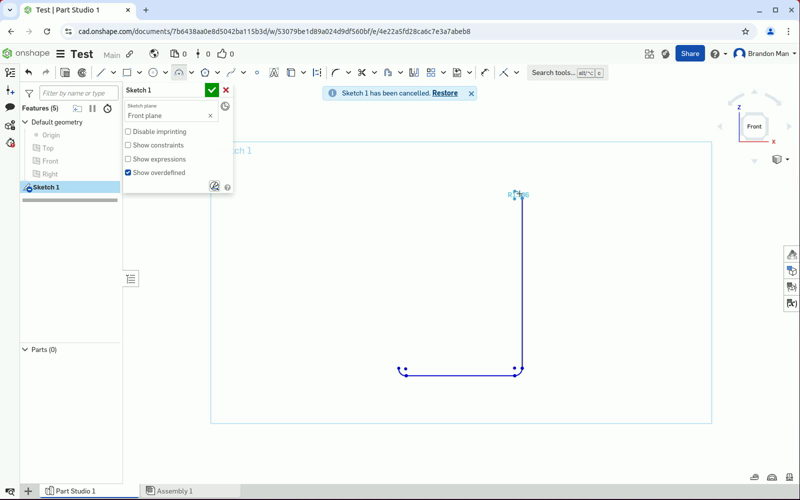
key_up(shift)
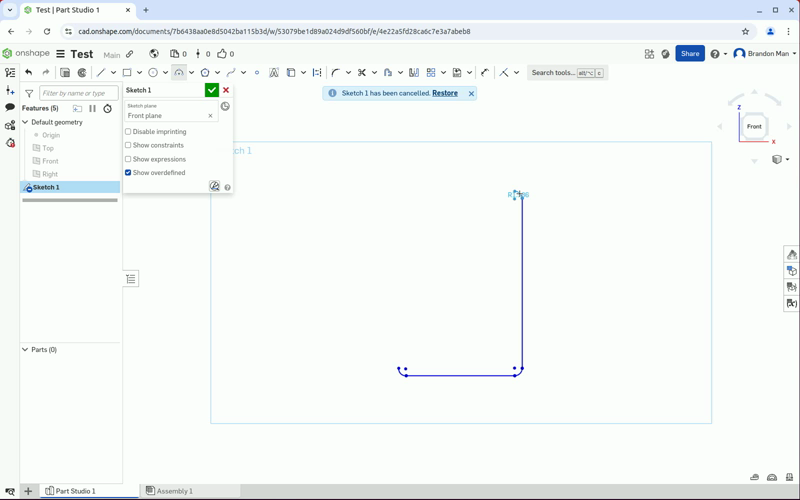
key(esc)
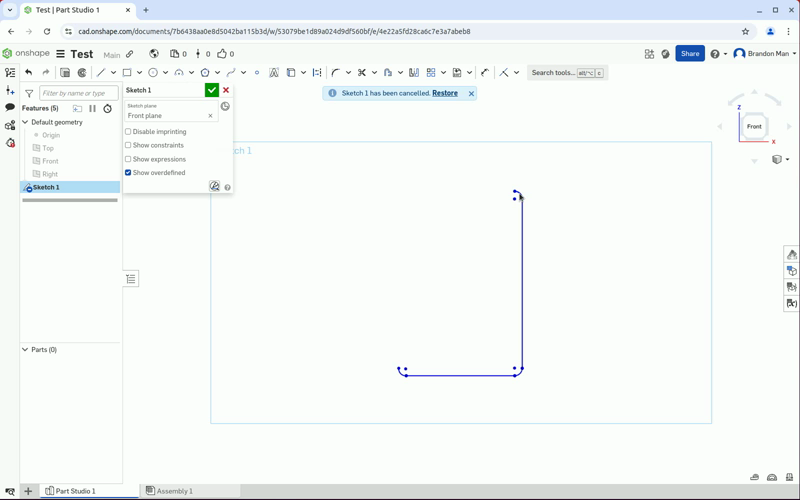
key(l)
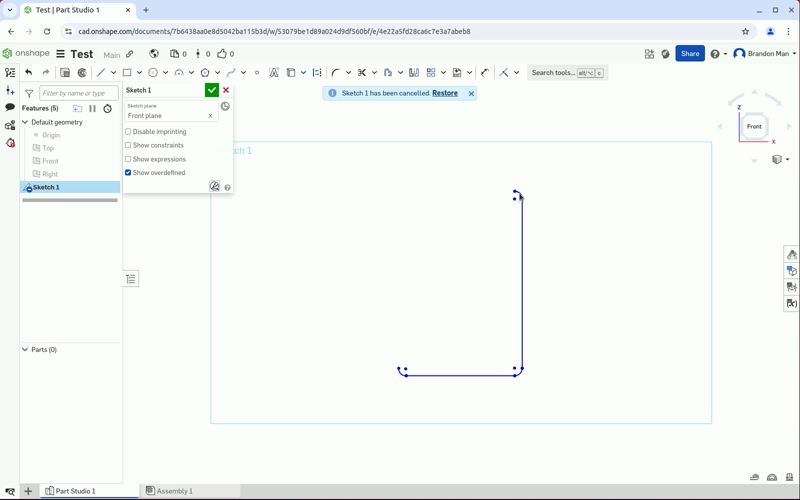
mouse_move(514, 191)
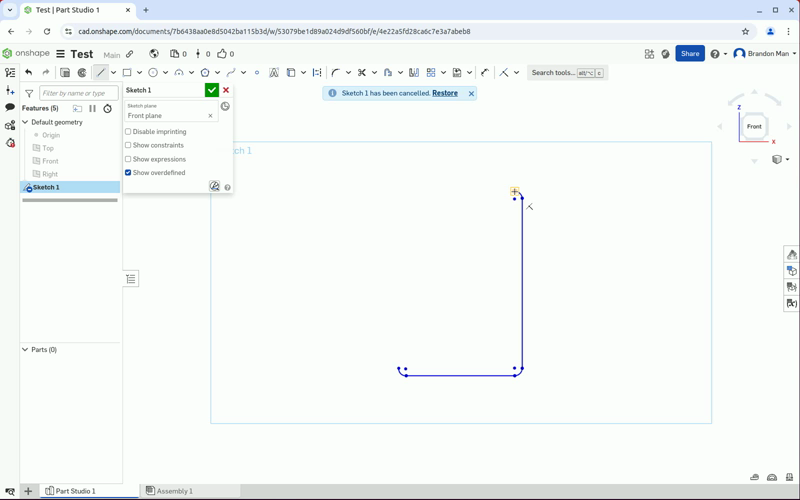
click(514, 191)
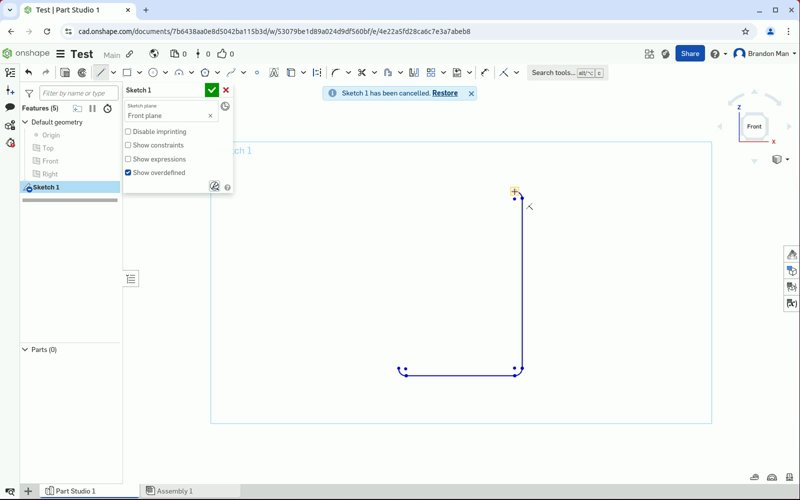
key_down(shift)
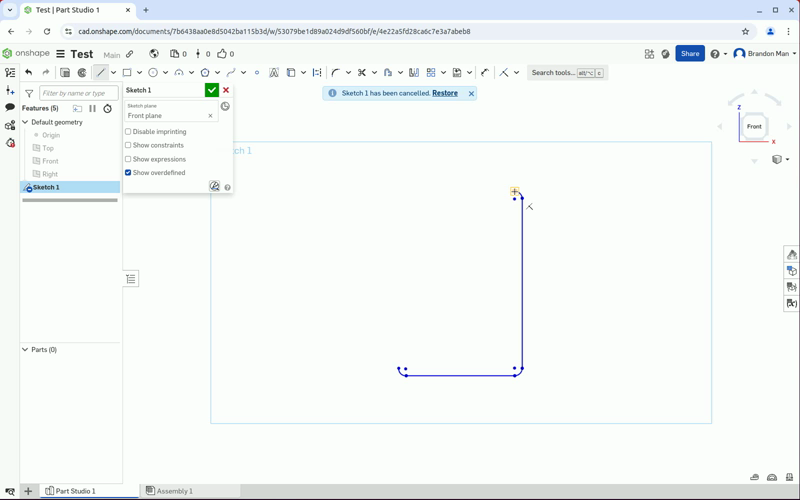
mouse_move(406, 191)
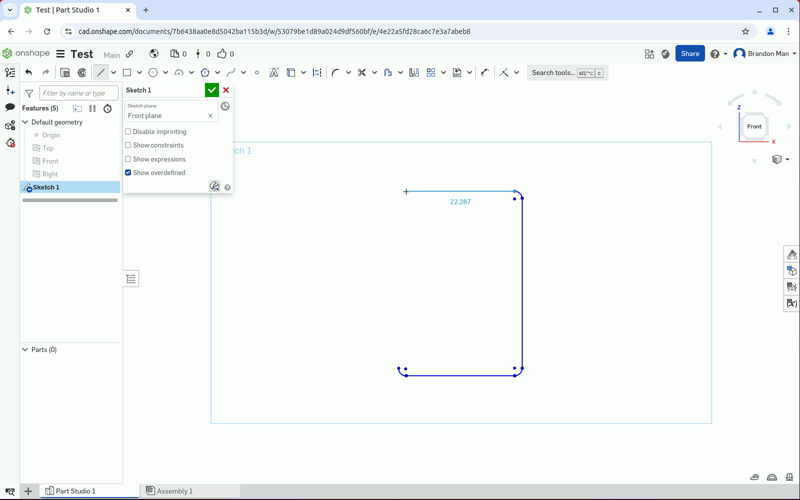
click(406, 191)
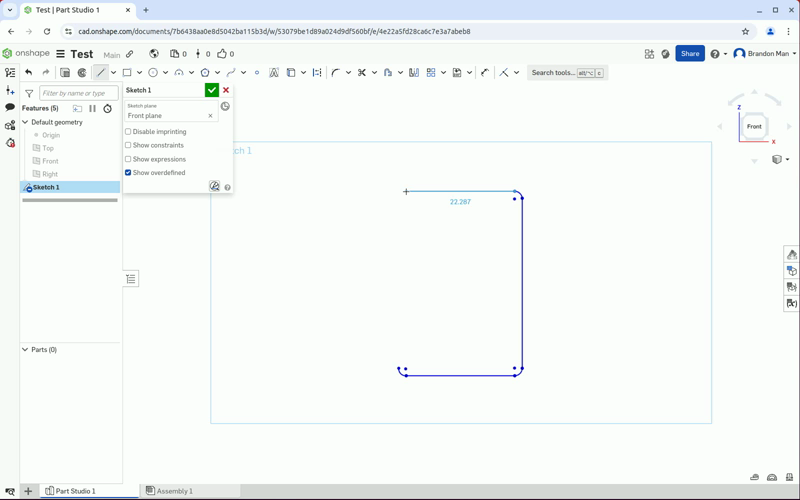
key_up(shift)
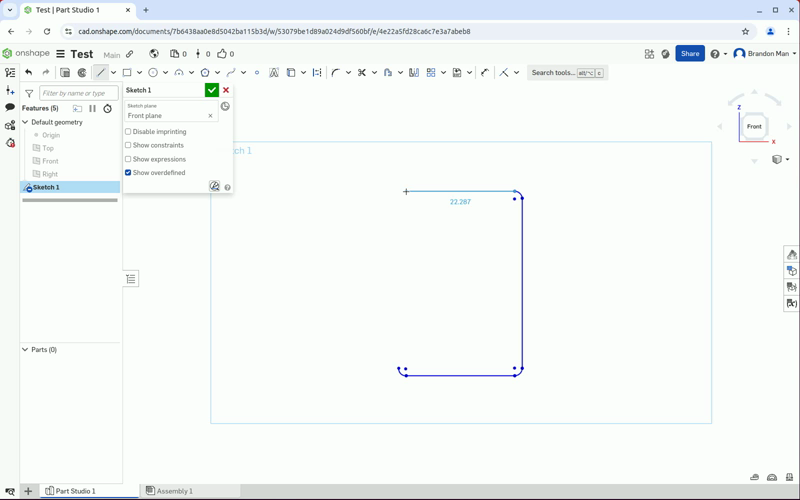
key(esc)
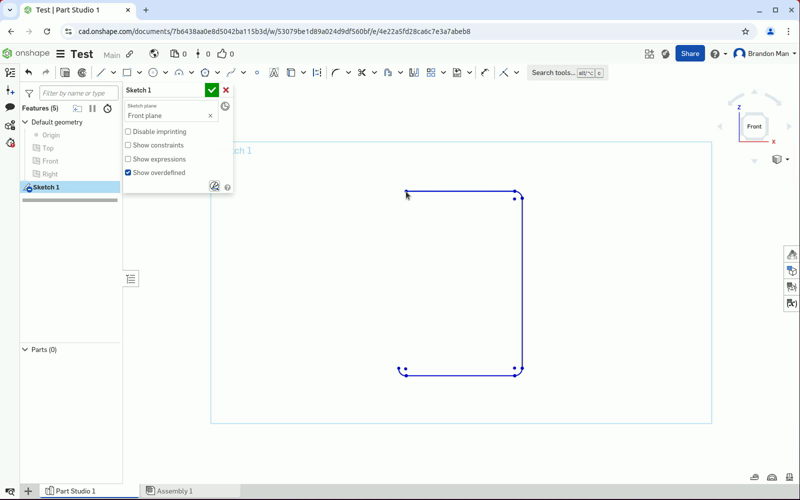
key(a)
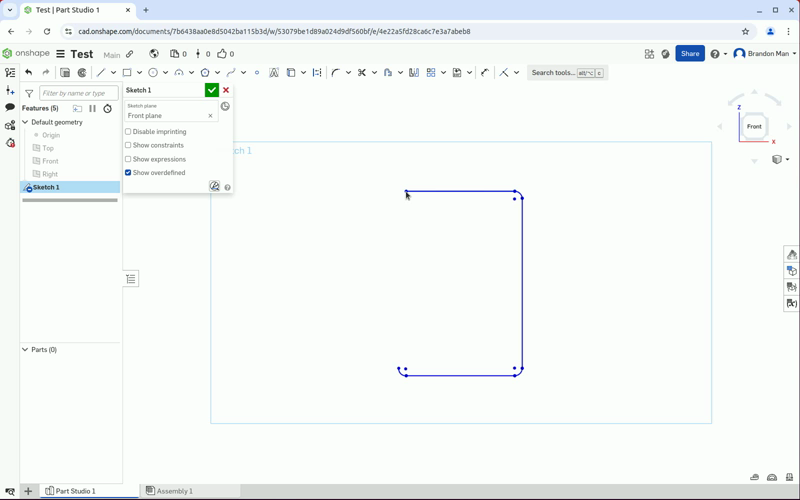
mouse_move(406, 191)
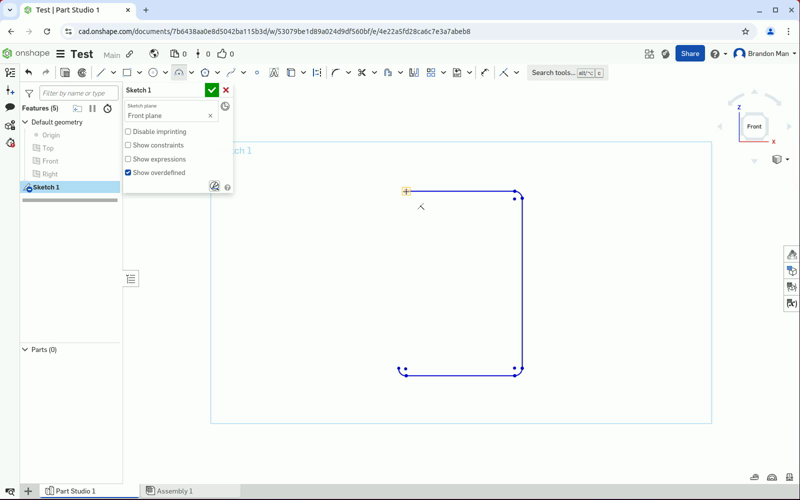
click(406, 191)
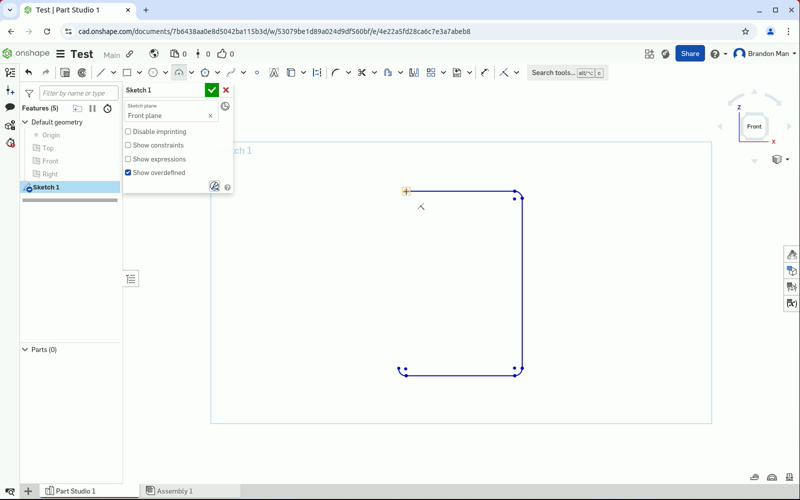
key_down(shift)
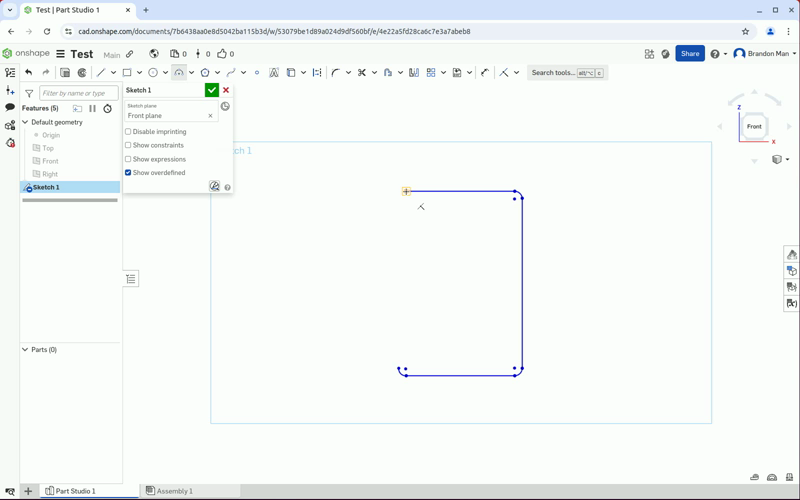
mouse_move(398, 198)
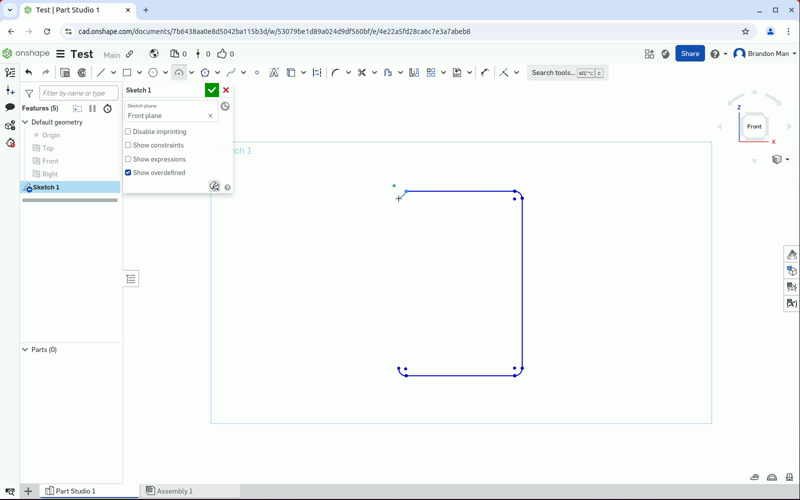
click(398, 198)
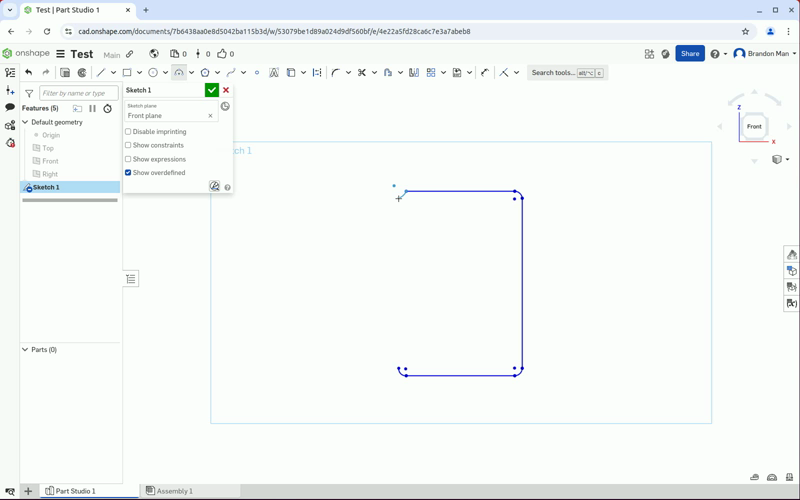
mouse_move(400, 193)
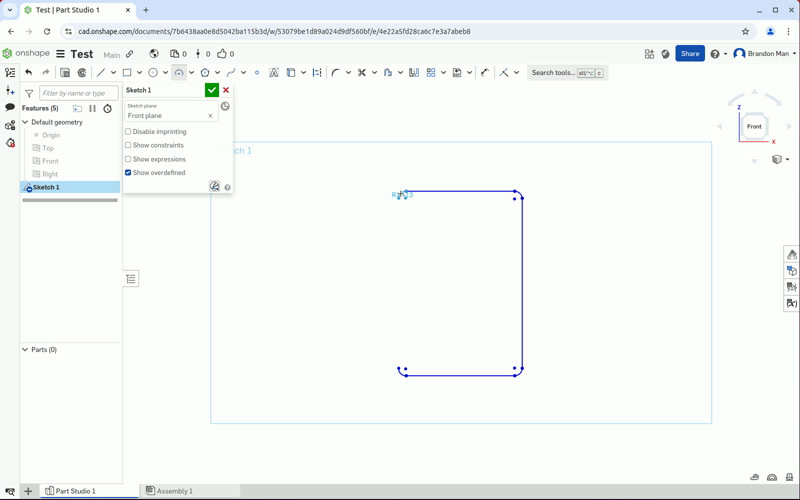
click(400, 193)
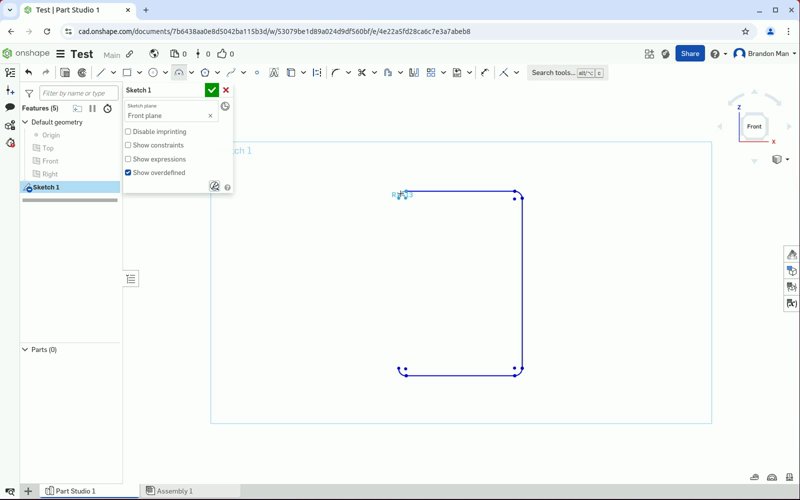
key_up(shift)
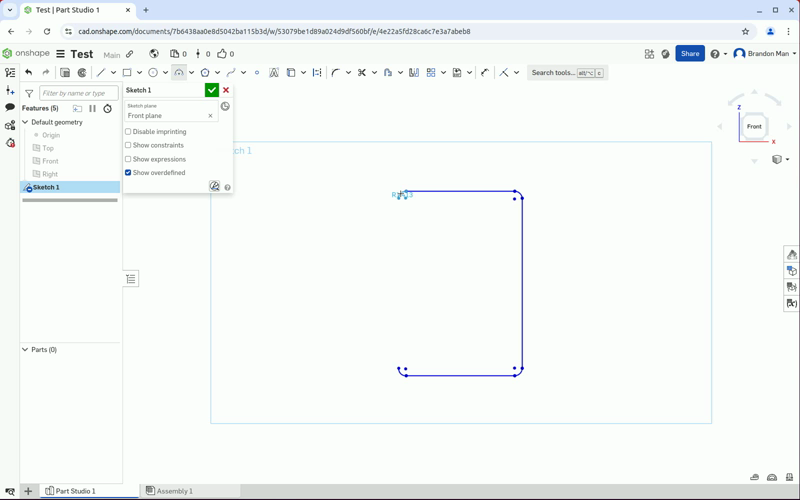
key(esc)
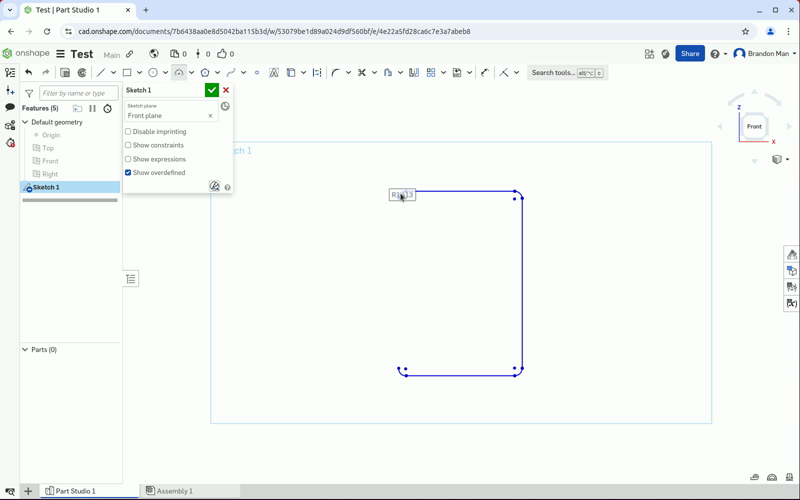
key(l)
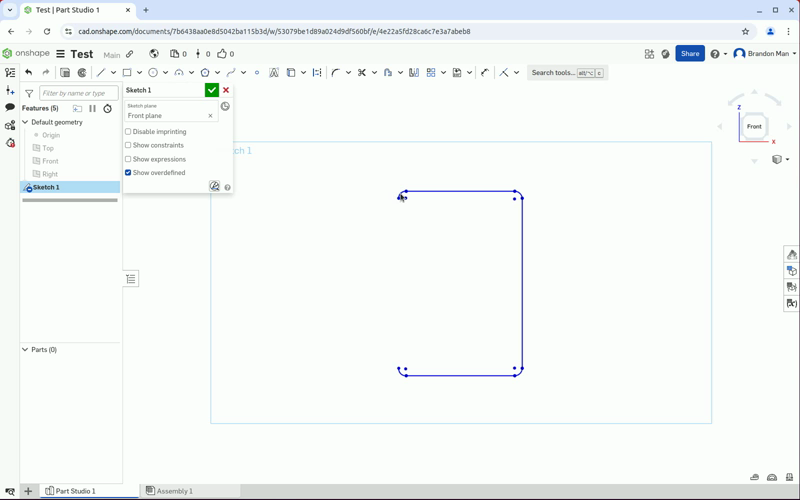
mouse_move(398, 198)
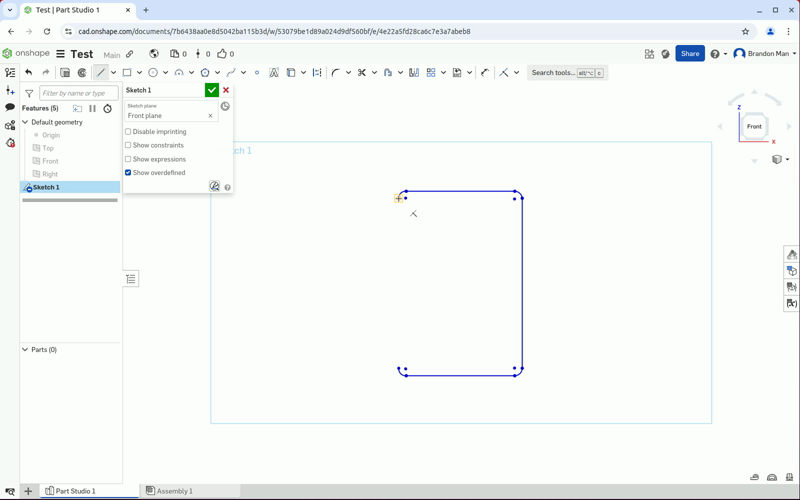
click(398, 198)
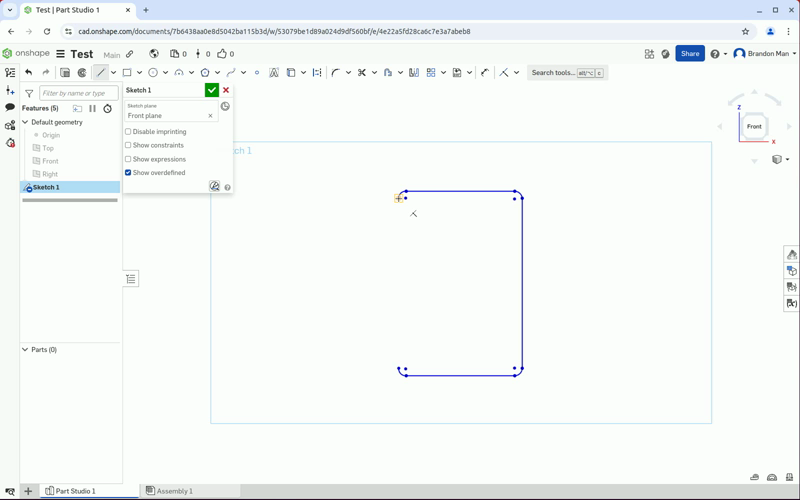
key_down(shift)
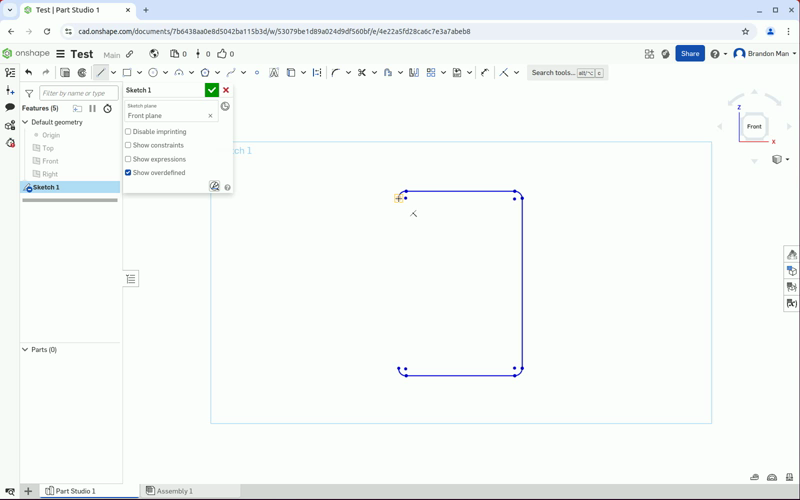
mouse_move(398, 368)
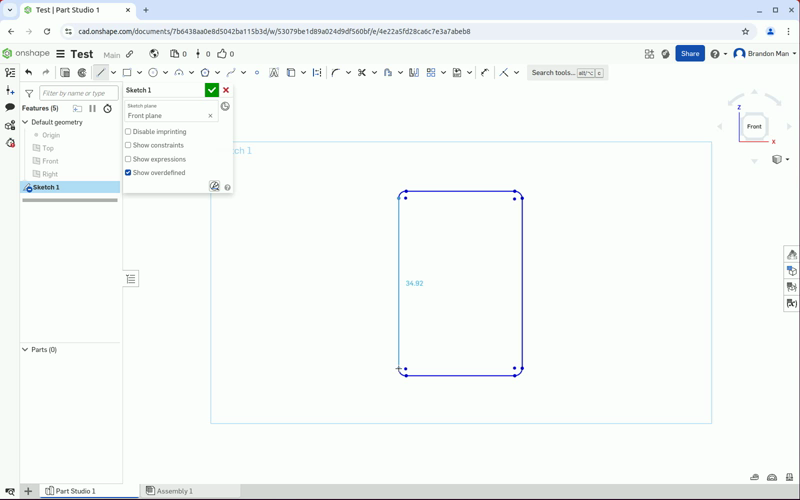
key_up(shift)
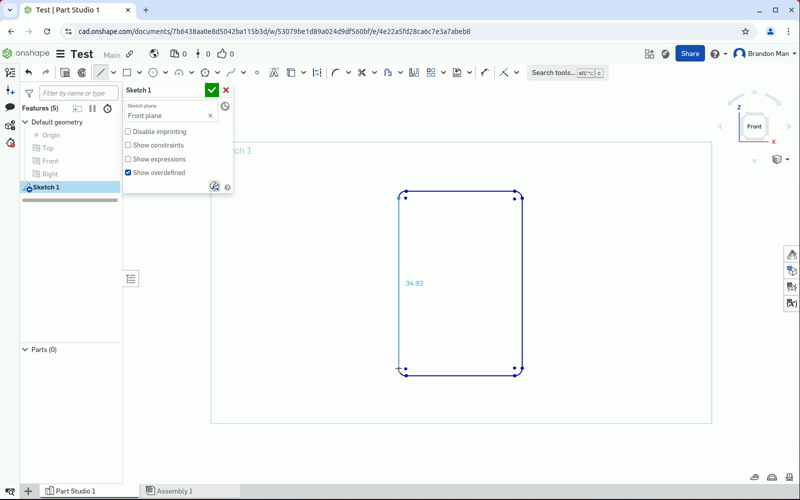
click(398, 368)
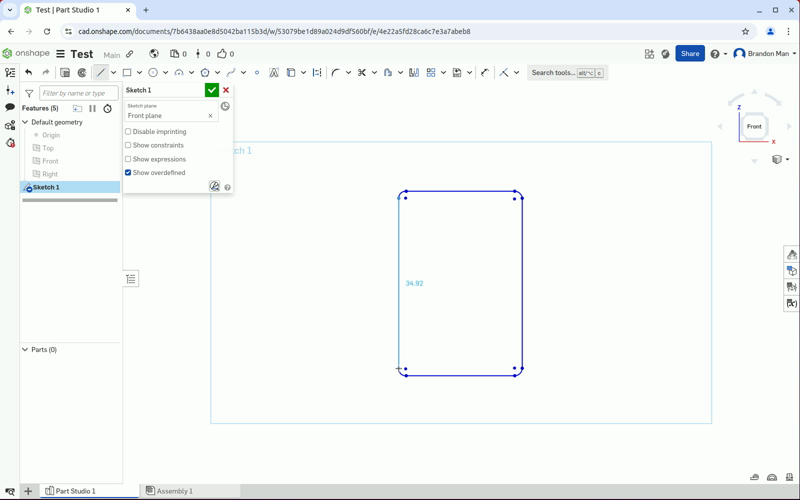
key(esc)
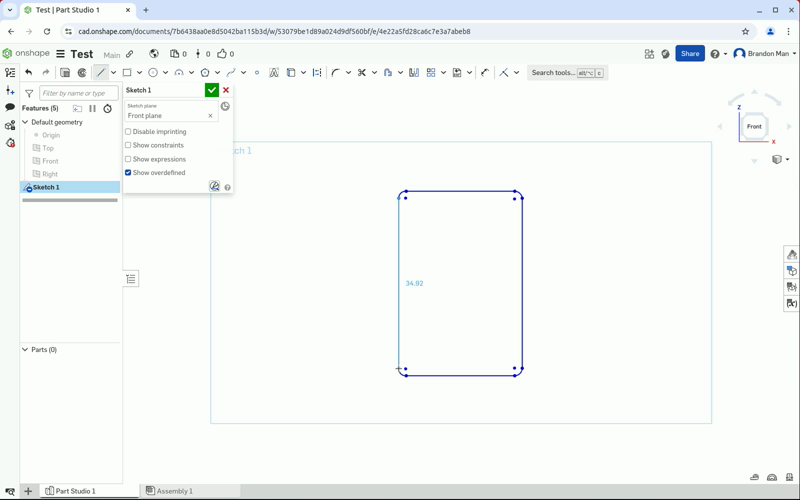
key(l)
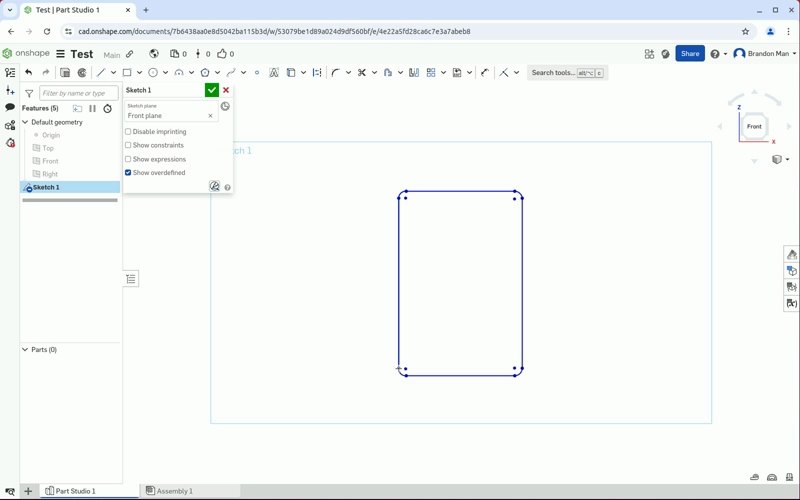
key_down(shift)
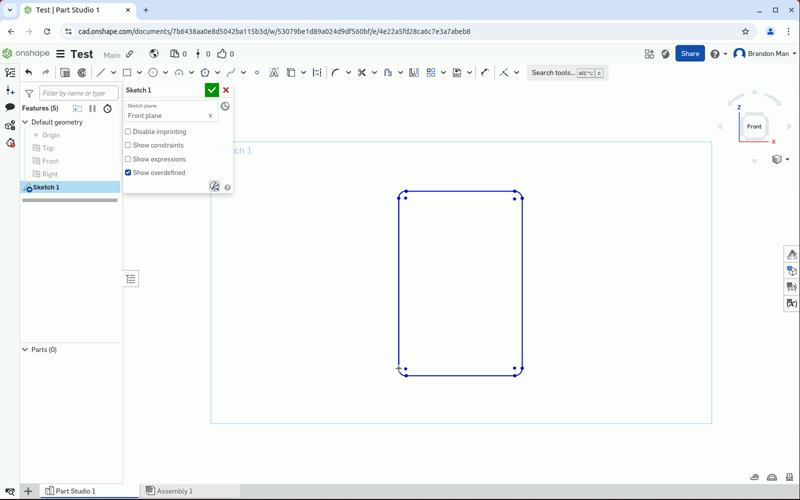
mouse_move(406, 368)
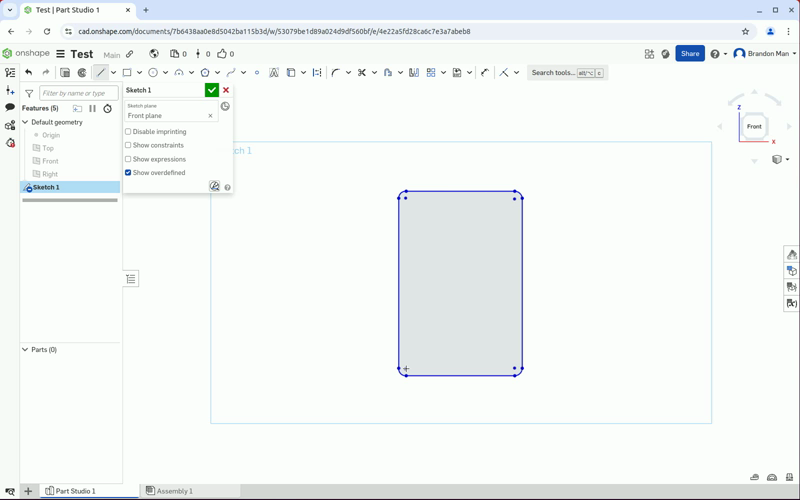
click(406, 368)
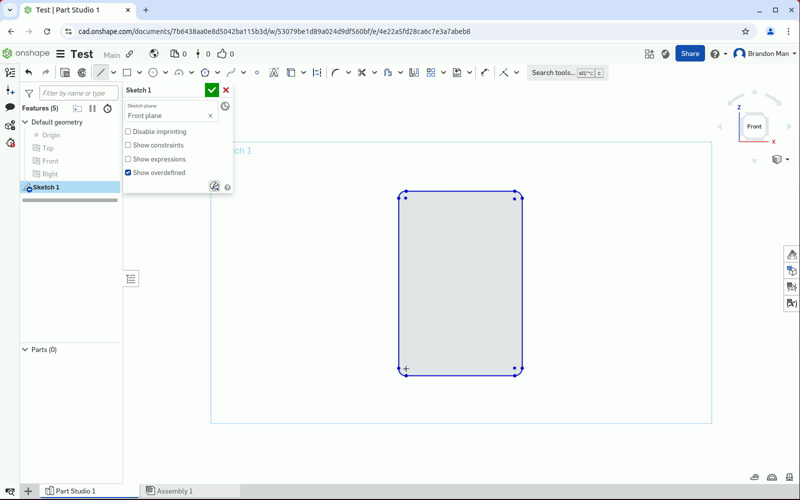
key_up(shift)
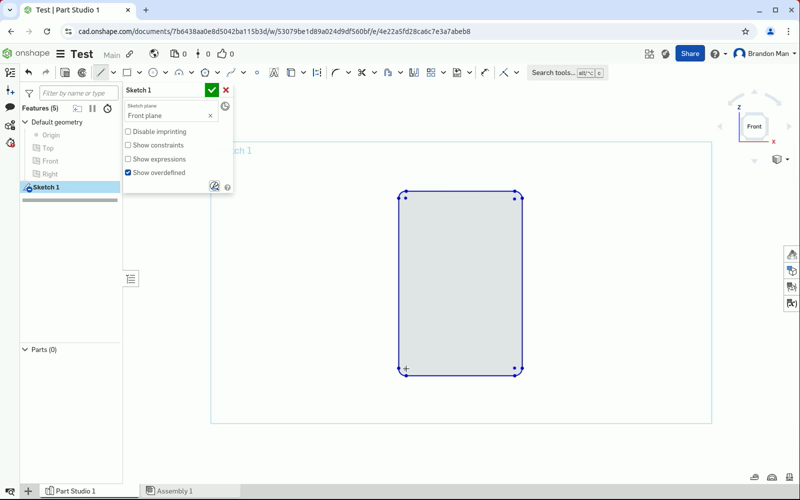
key_down(shift)
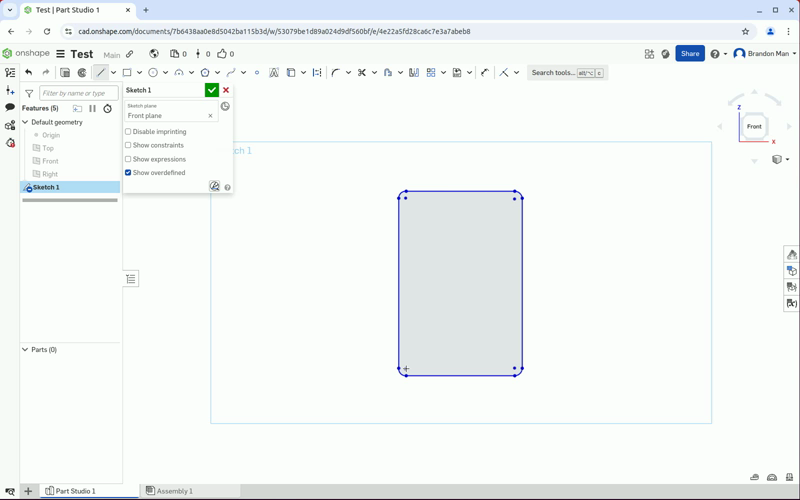
mouse_move(514, 368)
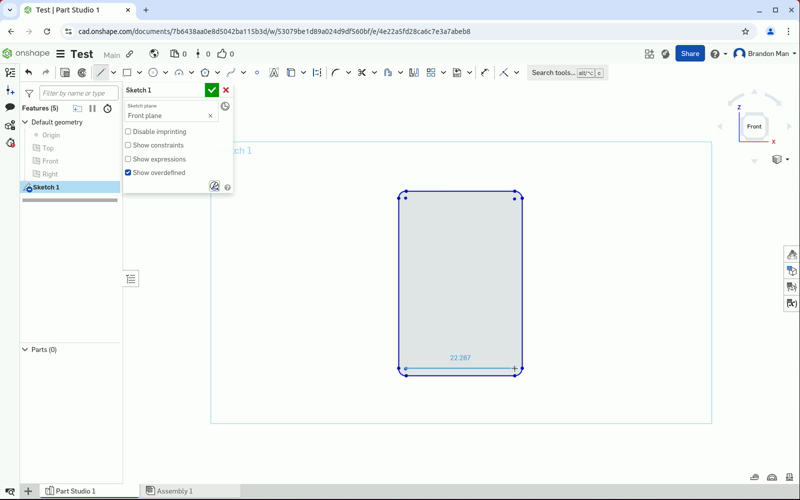
click(514, 368)
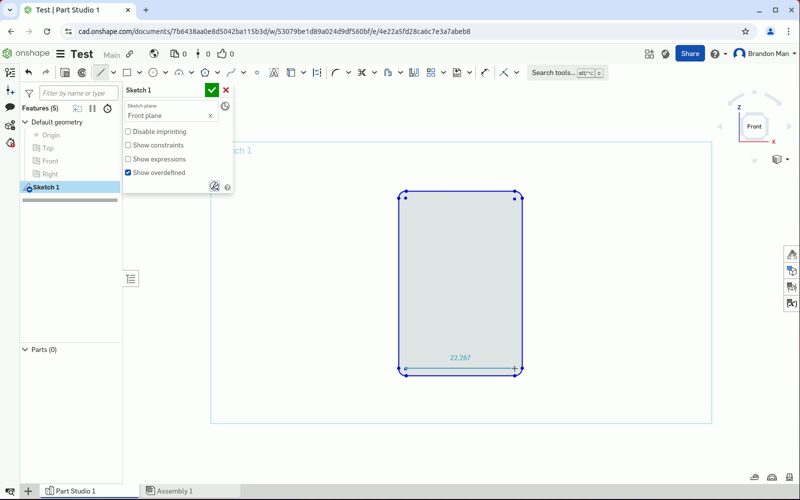
key_up(shift)
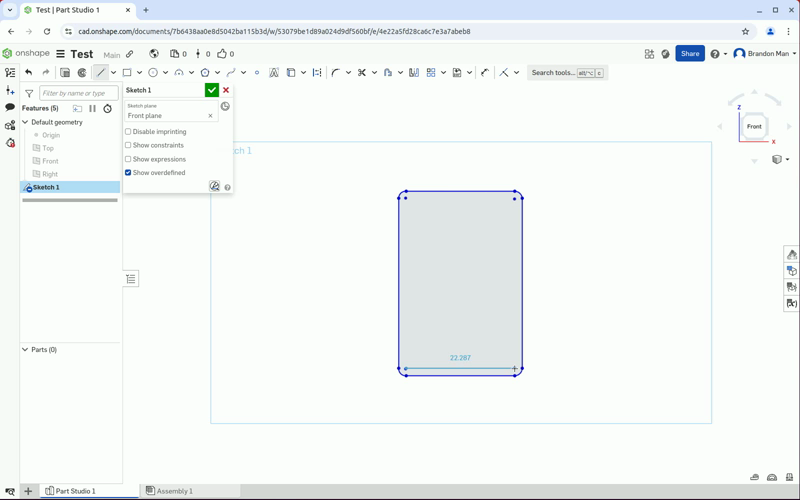
key_down(shift)
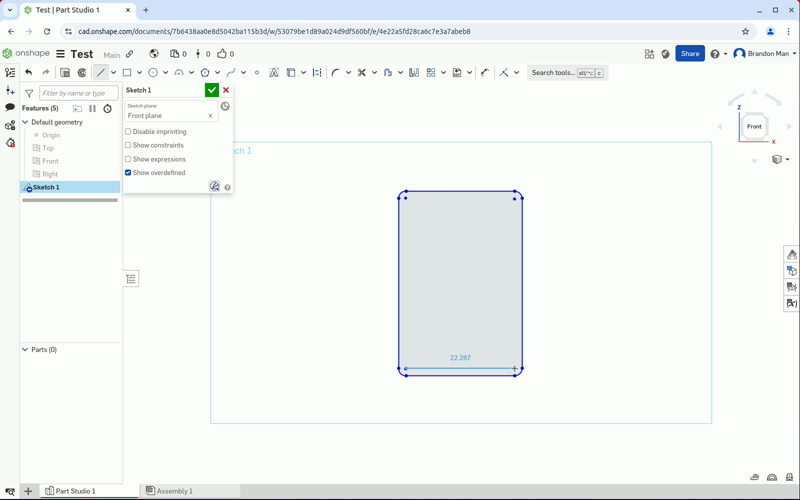
mouse_move(514, 198)
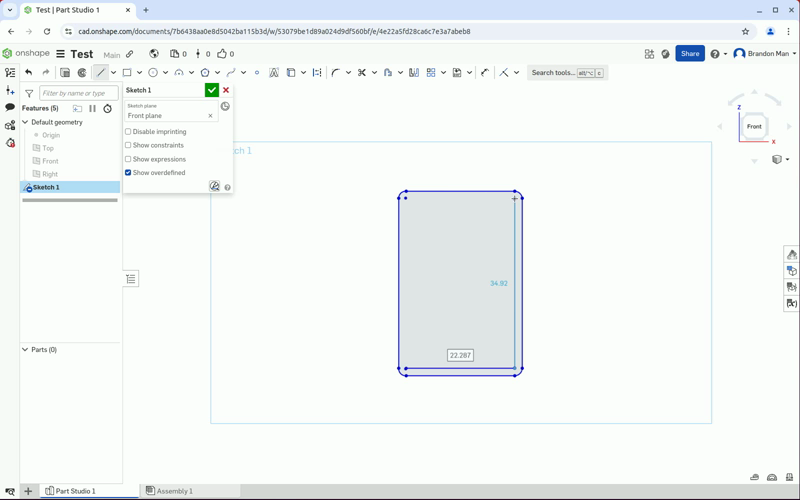
click(514, 198)
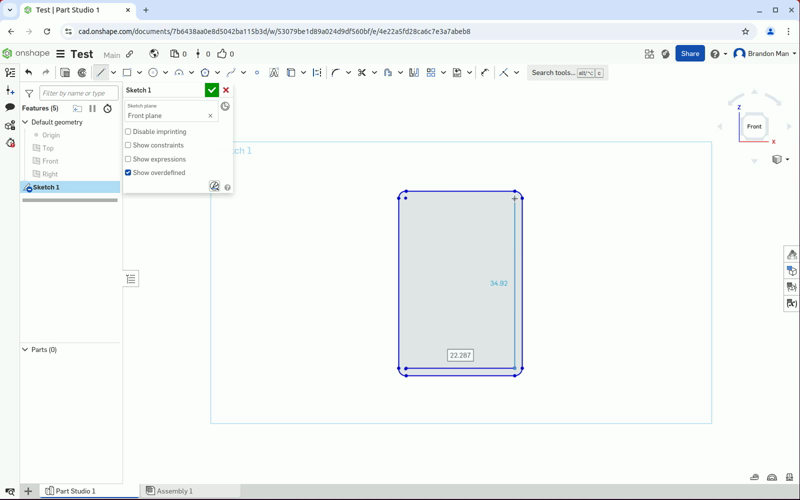
key_up(shift)
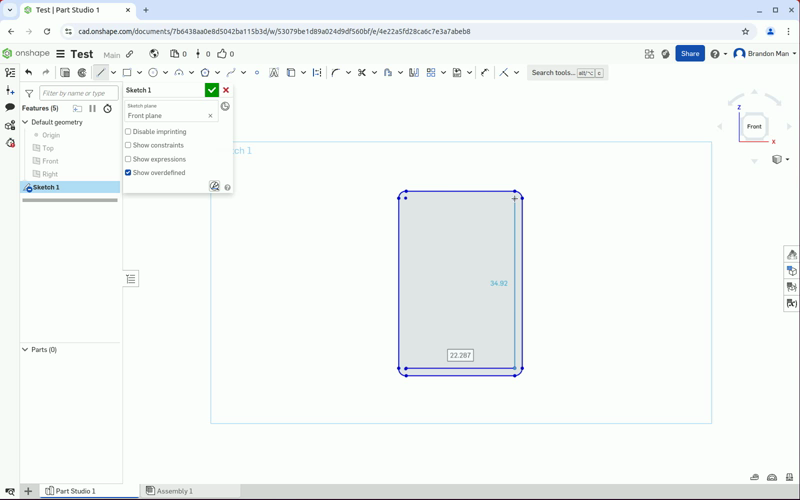
key_down(shift)
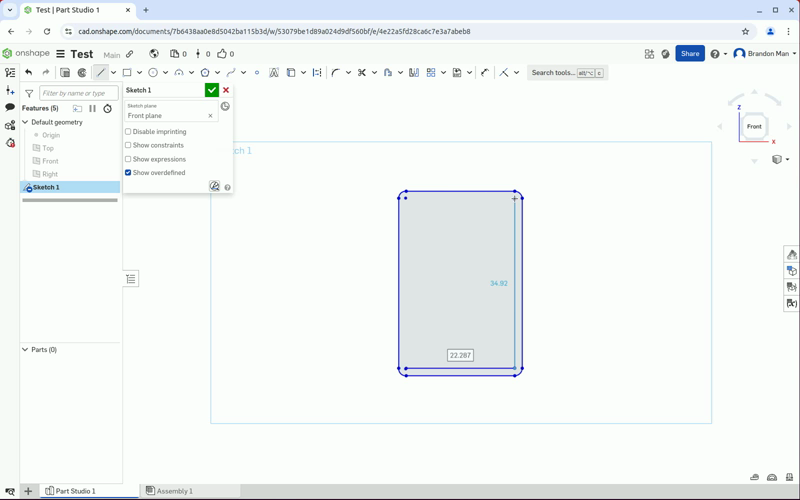
mouse_move(406, 198)
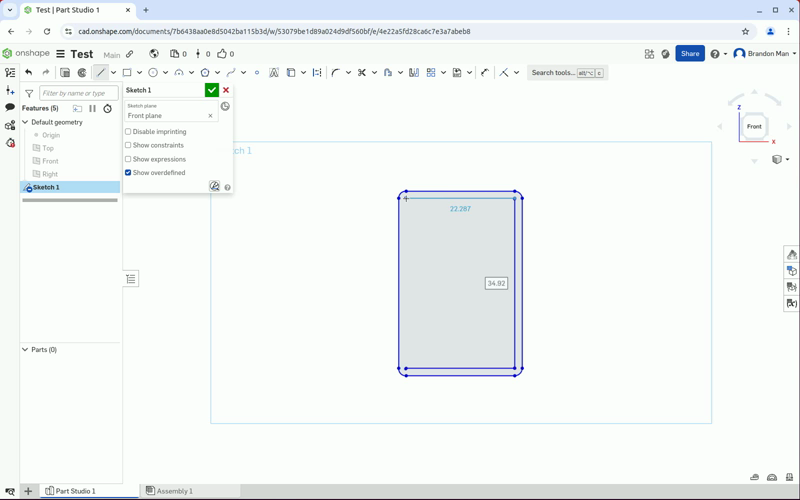
click(406, 198)
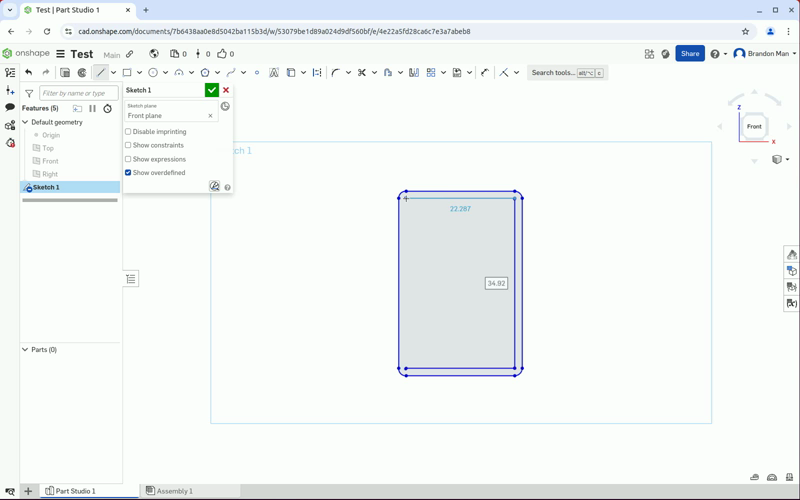
key_up(shift)
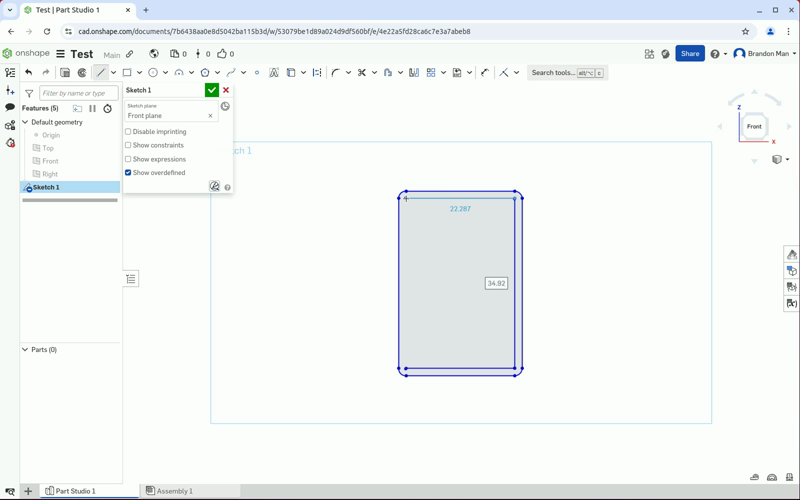
key_down(shift)
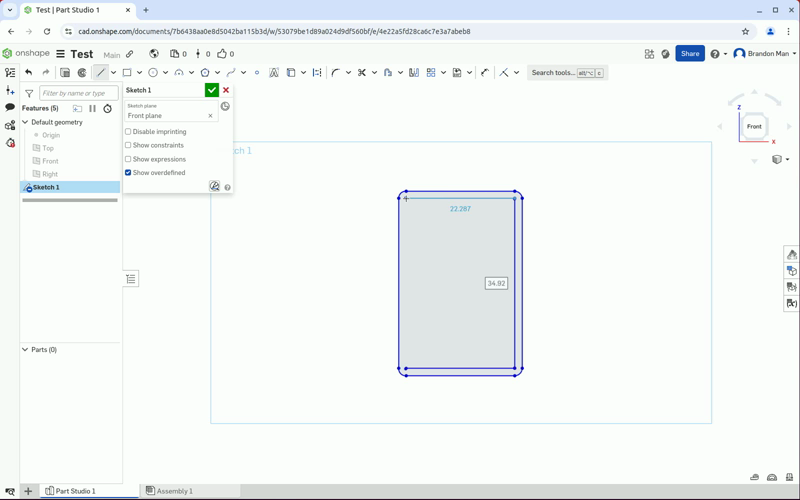
mouse_move(406, 368)
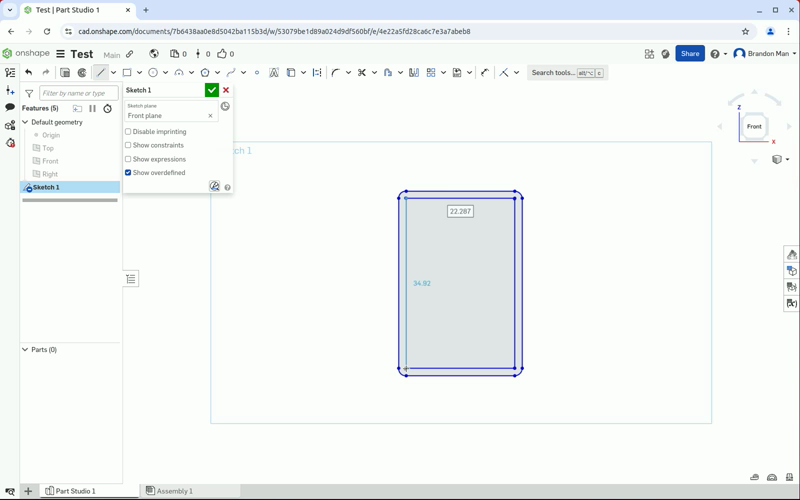
key_up(shift)
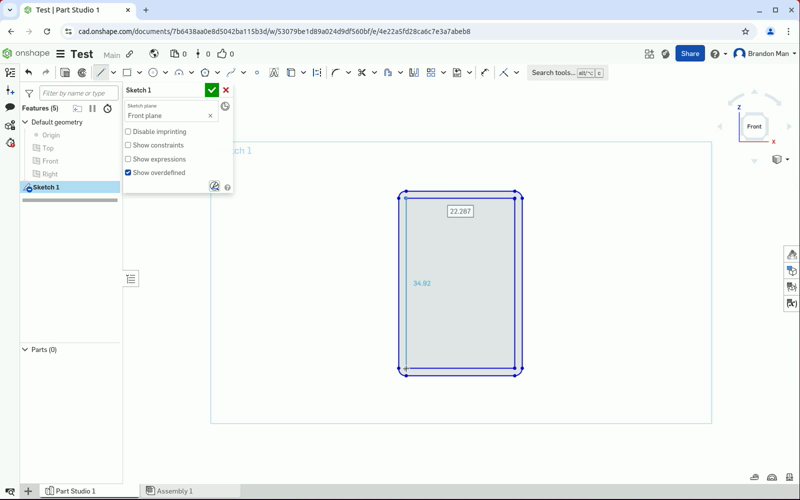
click(406, 368)
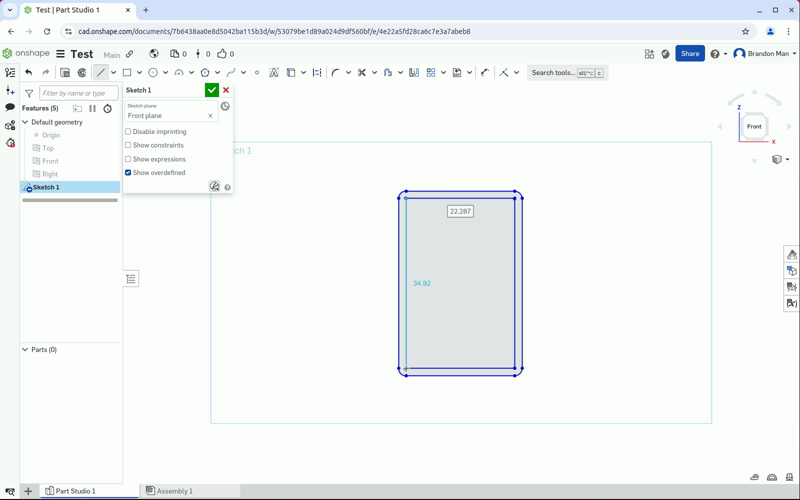
key(esc)
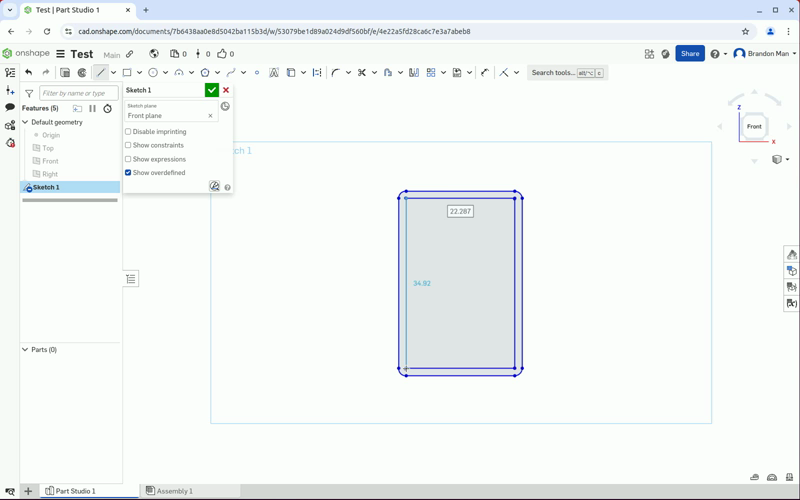
mouse_move(518, 365)
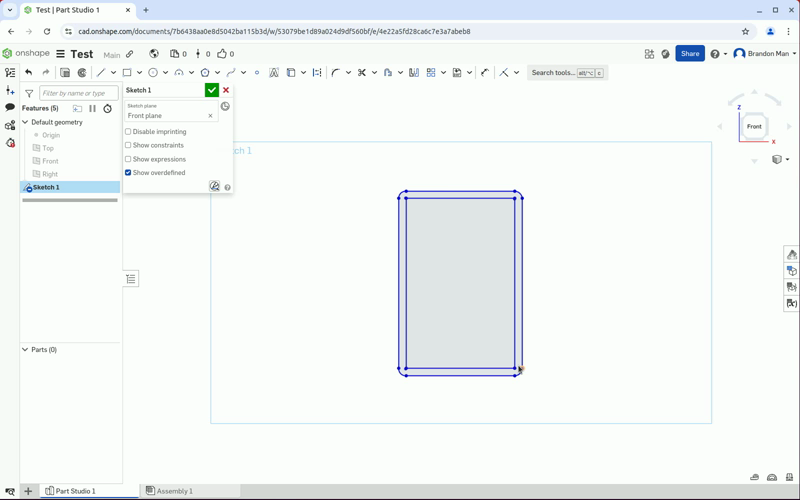
click(518, 365)
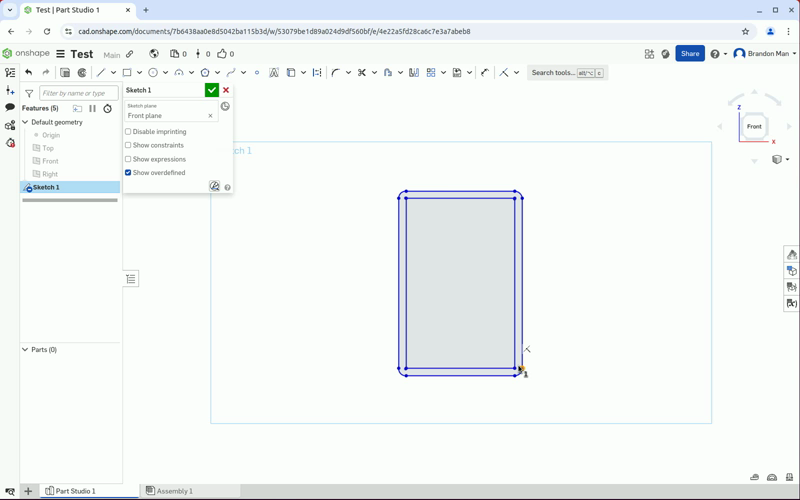
mouse_move(73, 352)
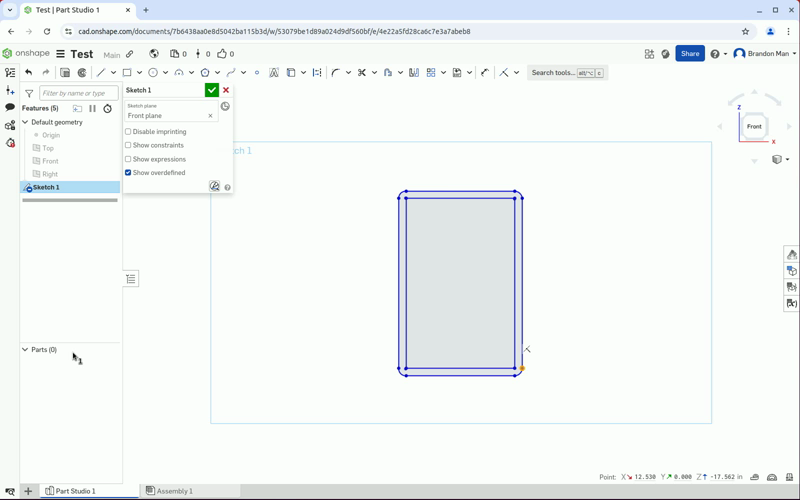
key(shift+y)
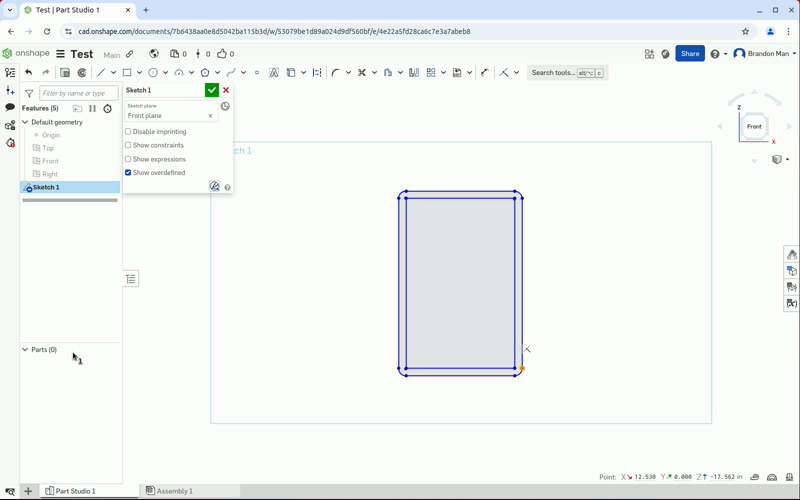
key(shift+e)
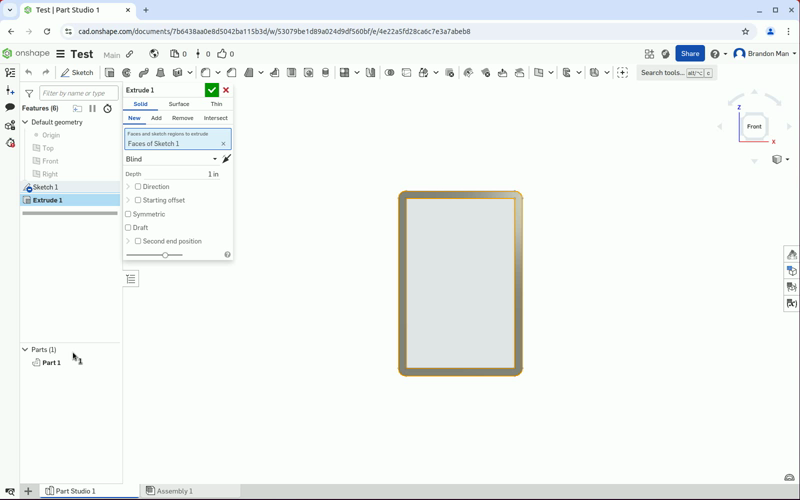
mouse_move(143, 106)
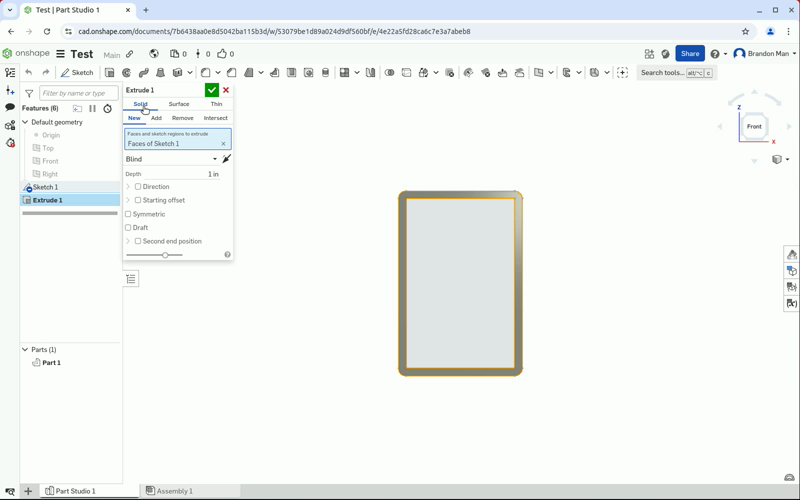
click(143, 106)
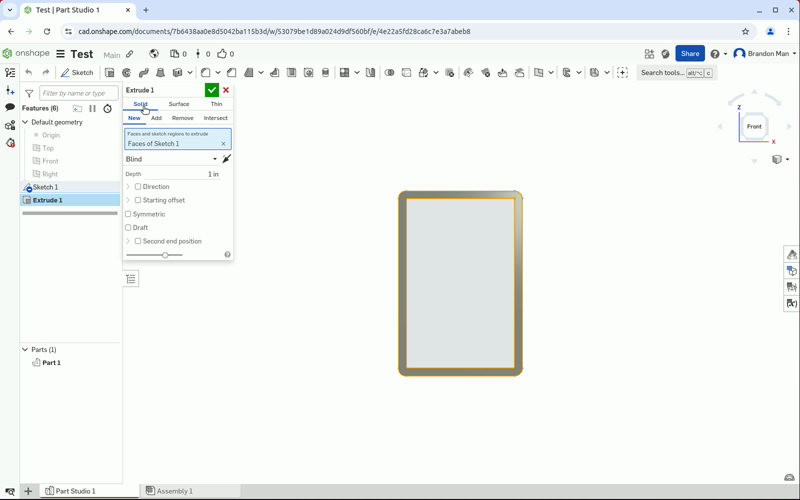
mouse_move(137, 120)
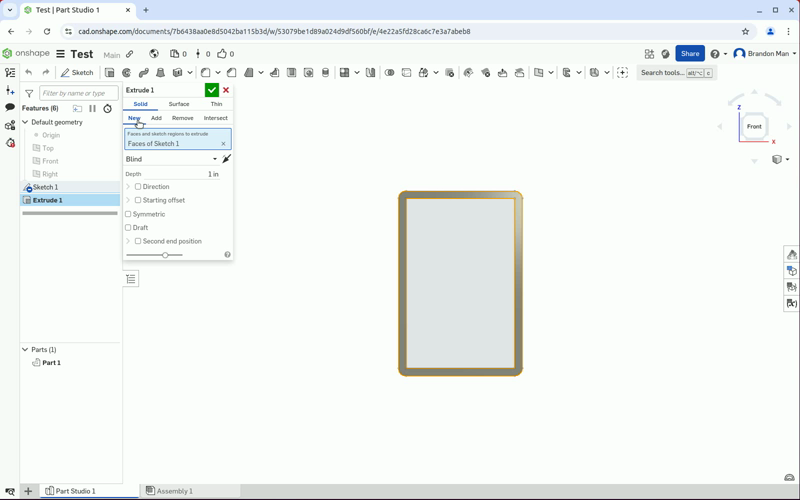
click(137, 120)
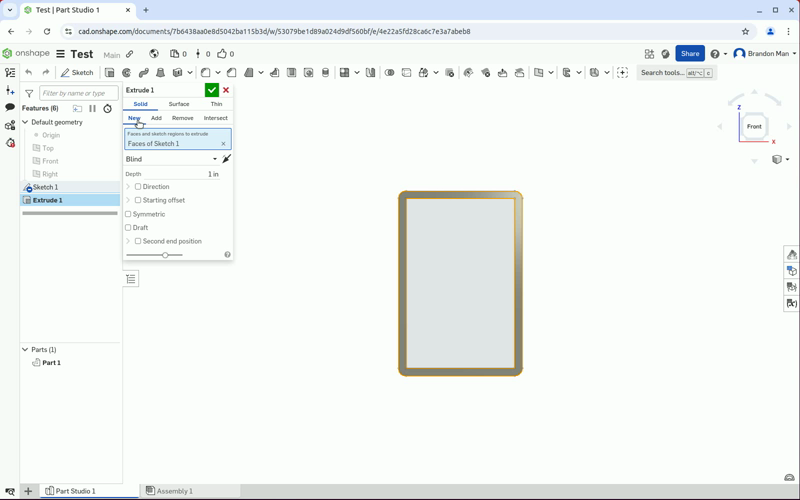
key(tab, 4)
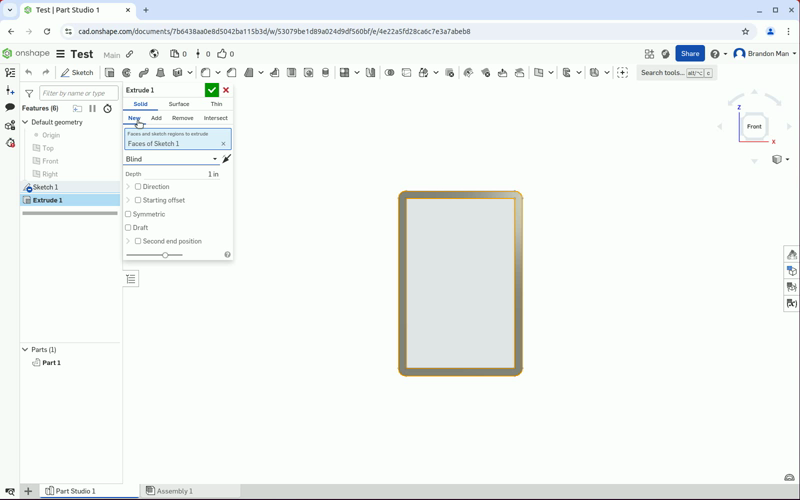
text(-18.776)
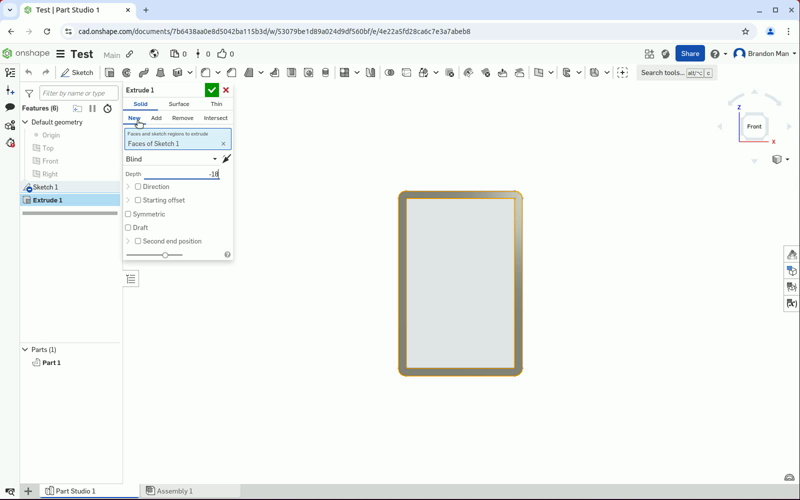
key(tab, 3)
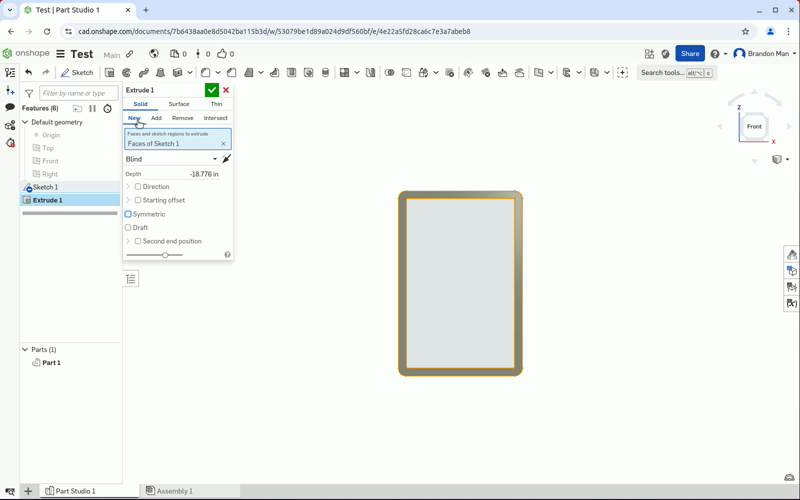
key(space)
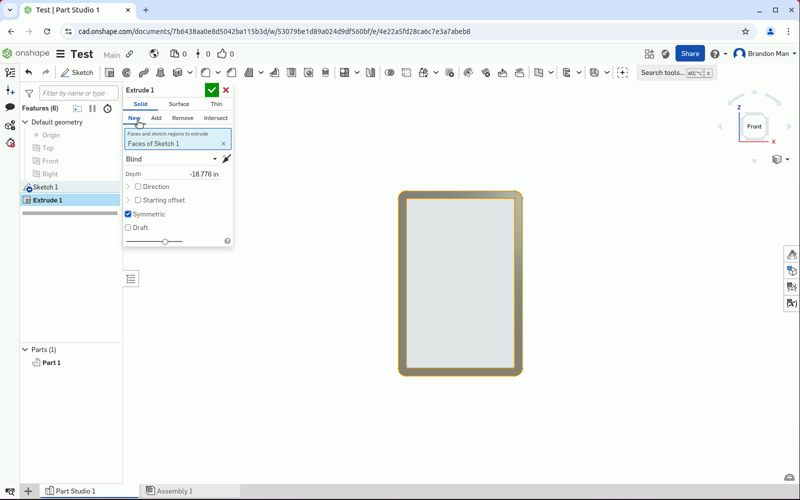
key(enter)
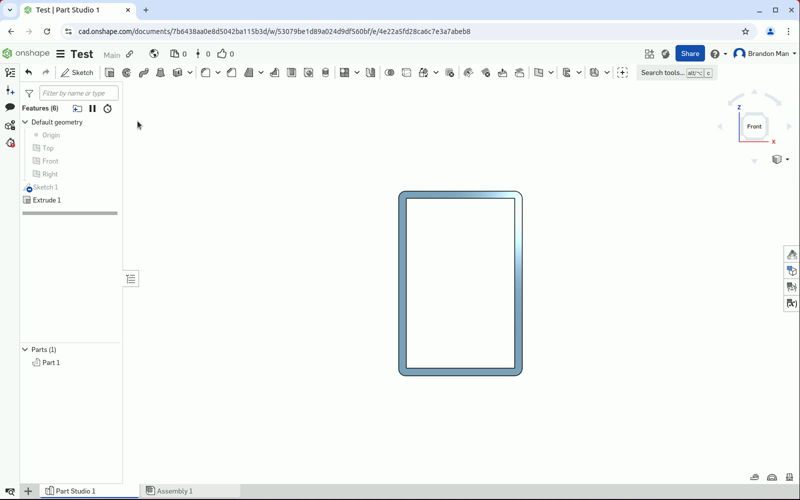
key(shift+h)
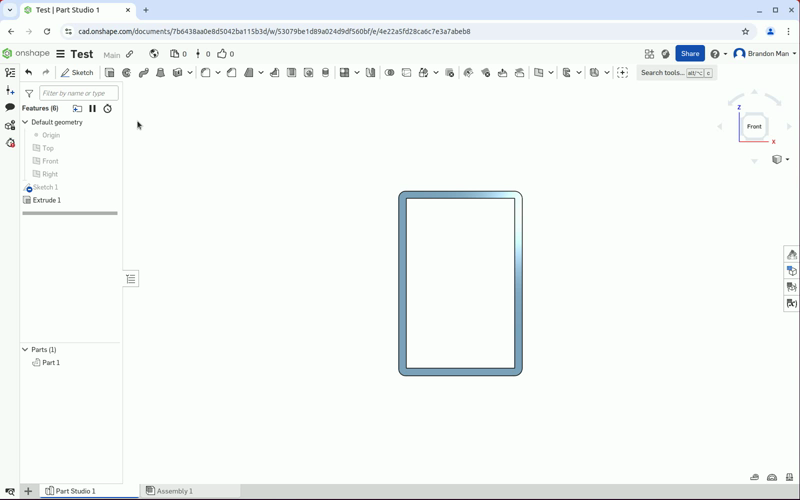
key(shift+h)
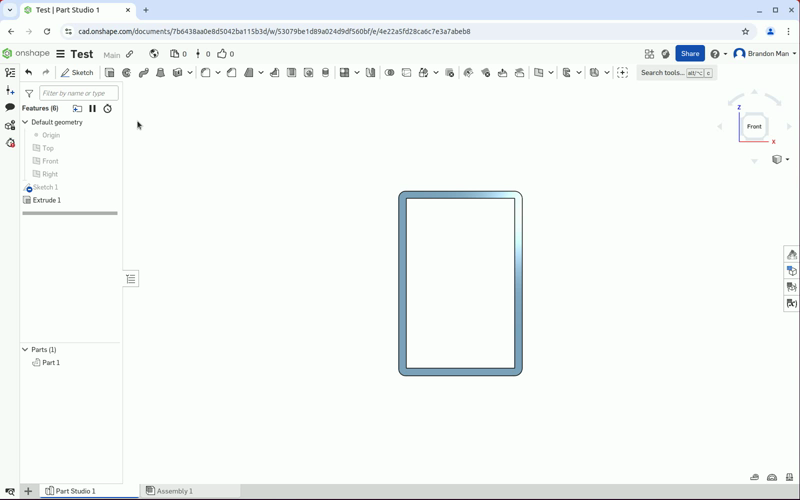
mouse_move(73, 189)
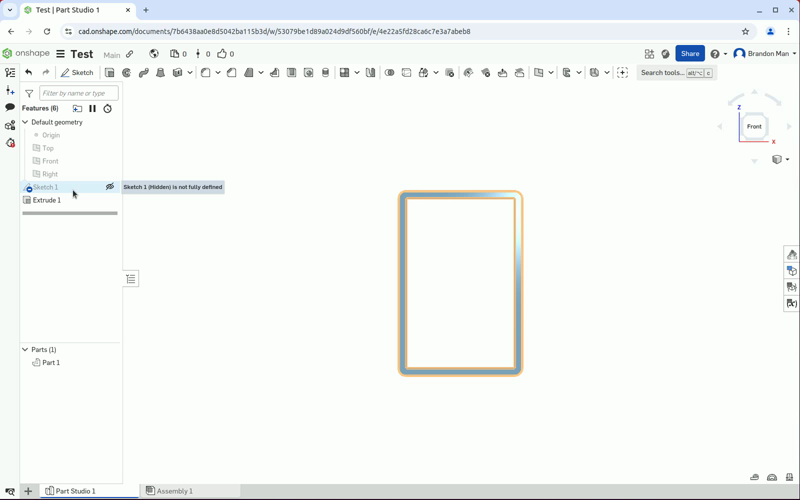
click(73, 189)
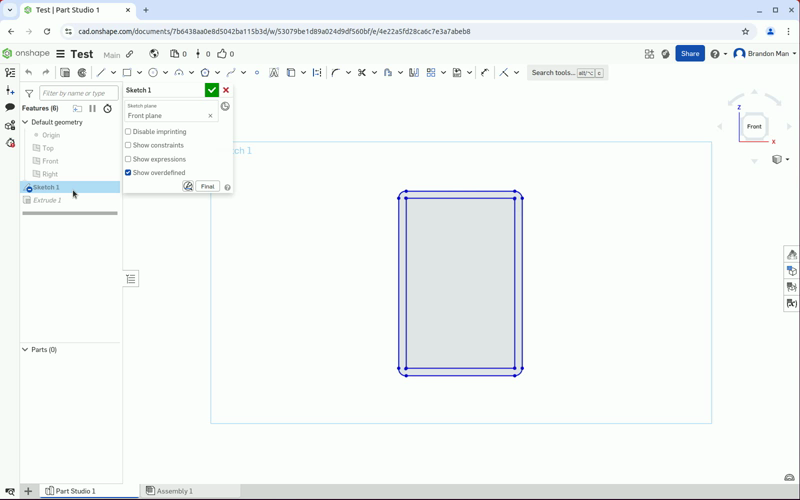
mouse_move(229, 92)
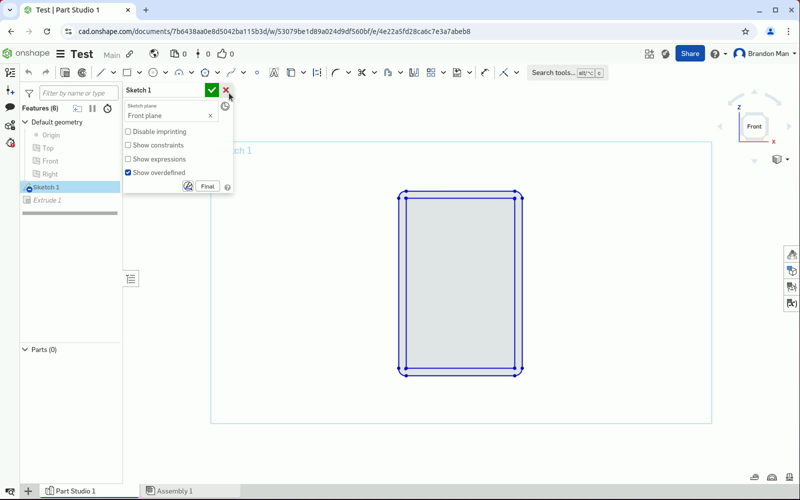
click(229, 92)
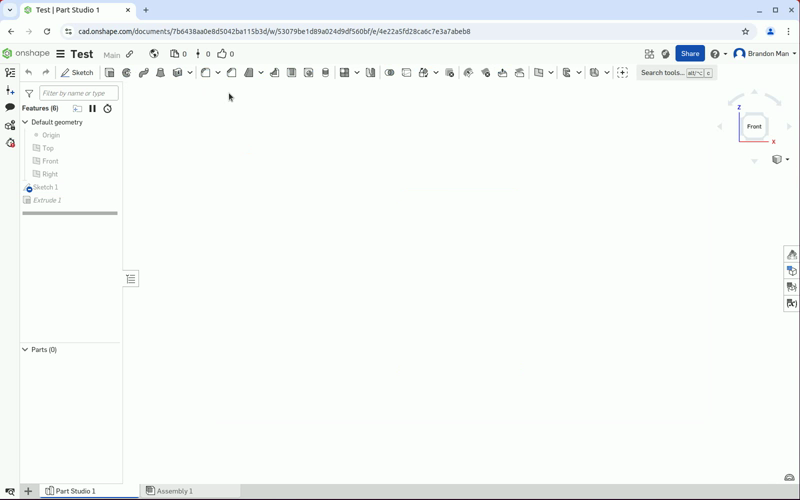
mouse_move(73, 352)
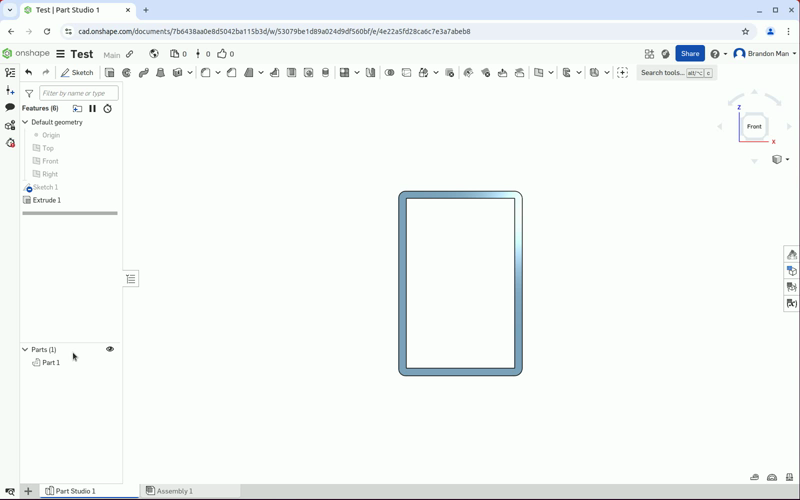
key(y)
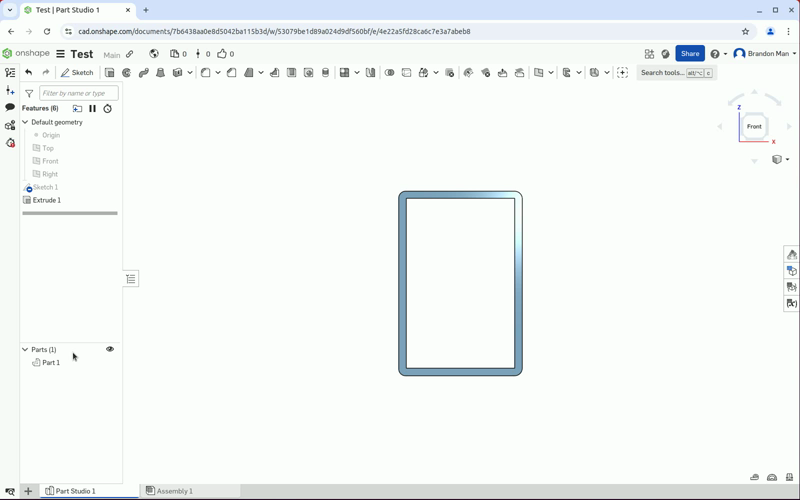
key(shift+p)
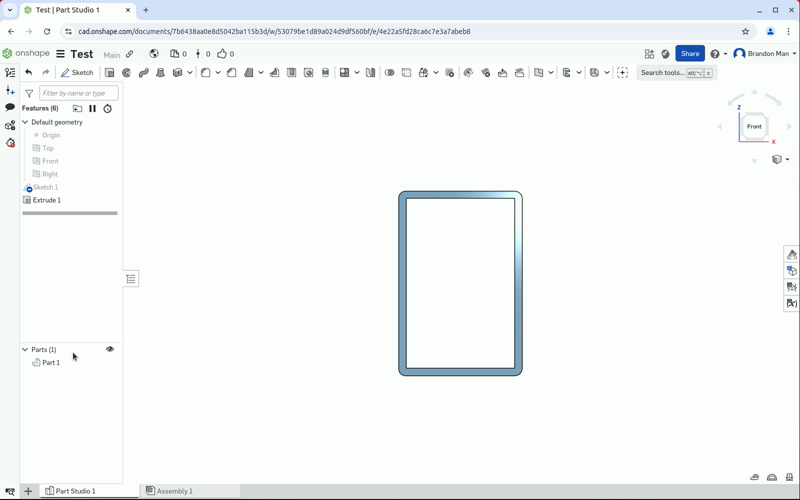
key(space)
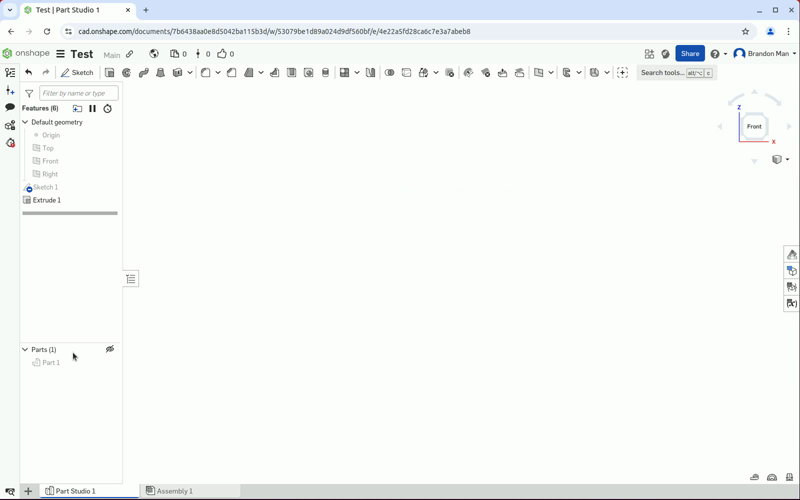
key_down(shift)
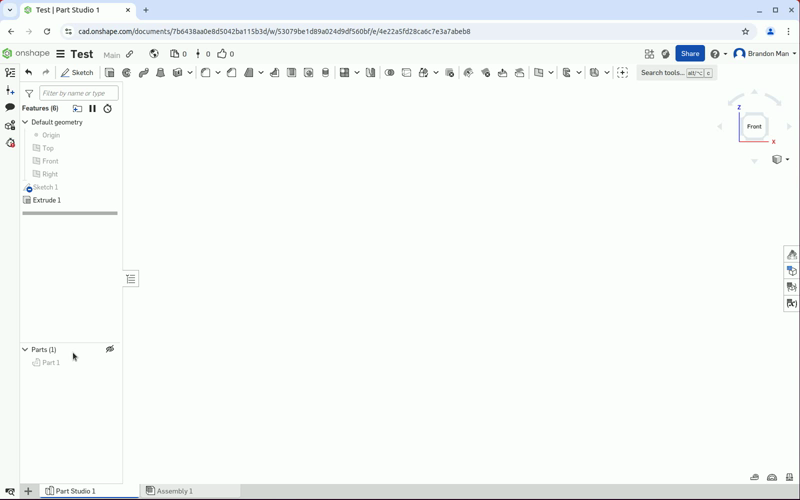
key(down)
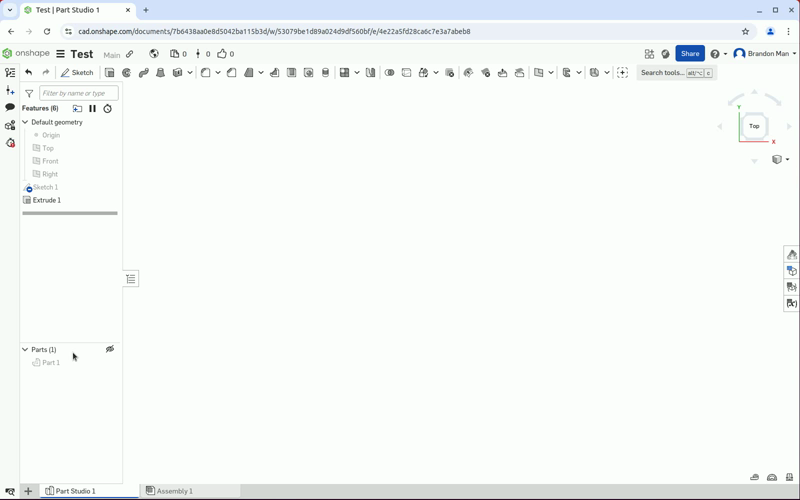
key_up(shift)
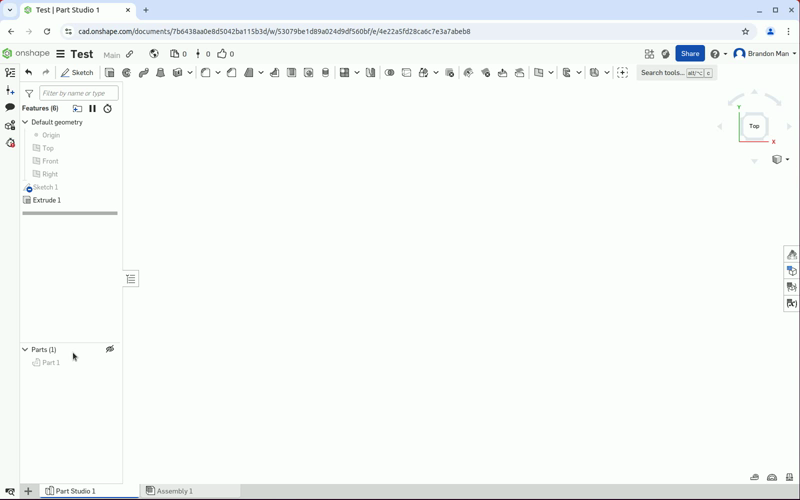
mouse_move(73, 352)
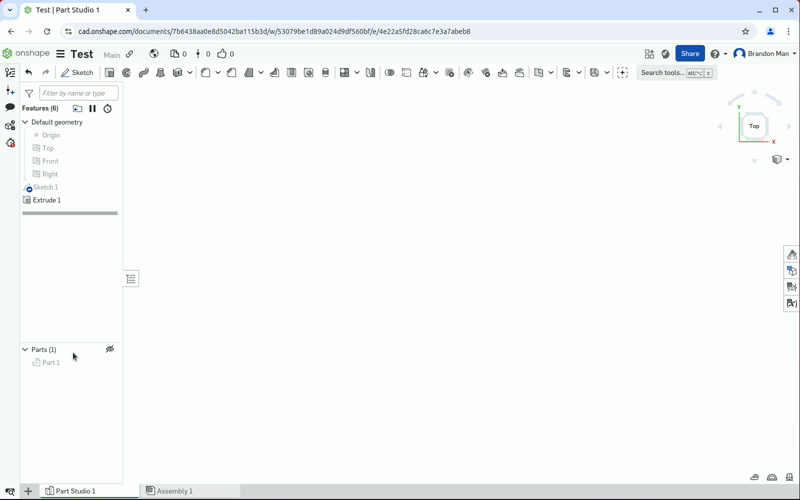
key(shift+y)
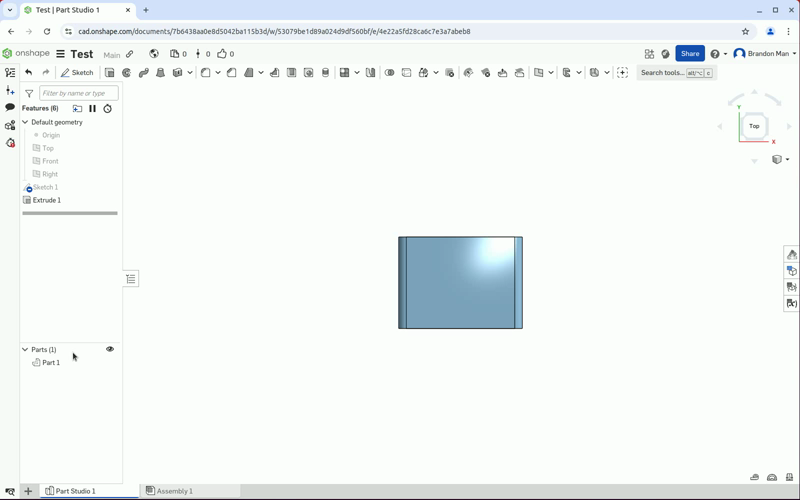
mouse_move(541, 75)
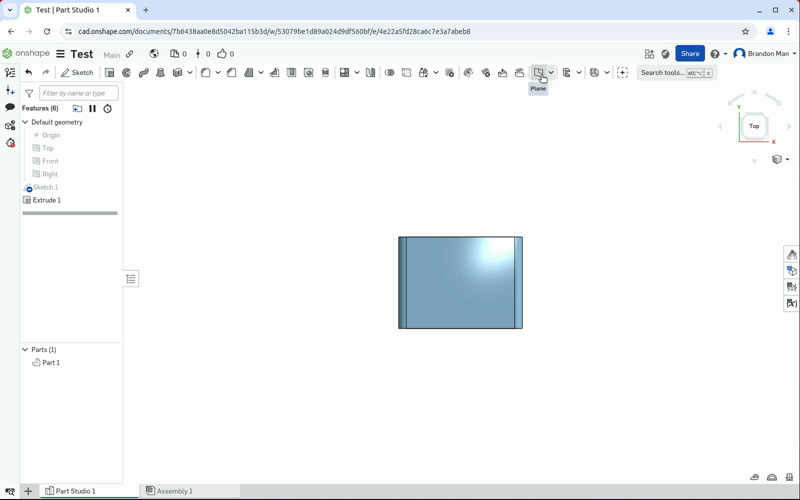
click(541, 75)
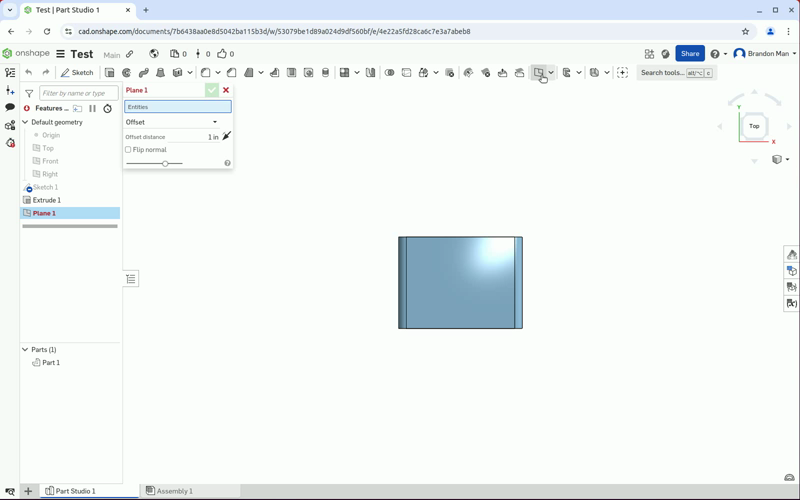
mouse_move(73, 150)
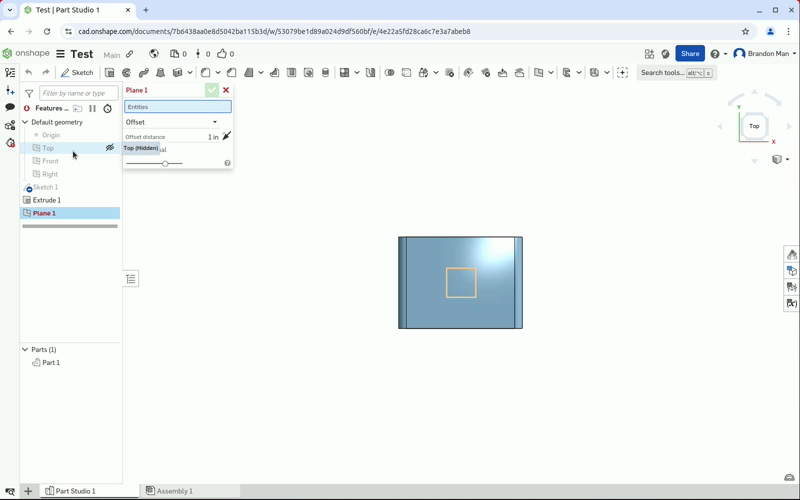
click(73, 150)
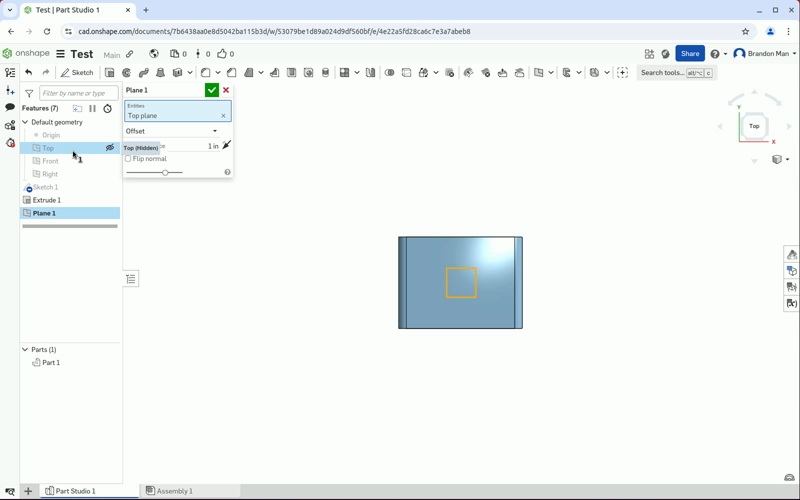
key(tab, 2)
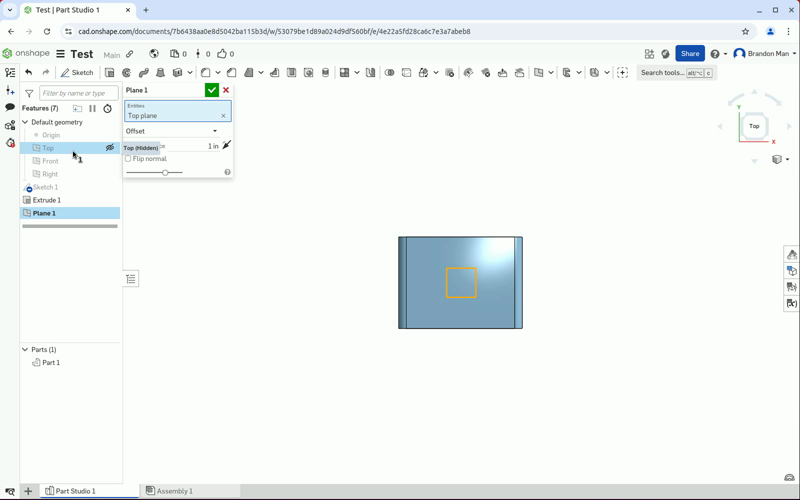
text(19.01)
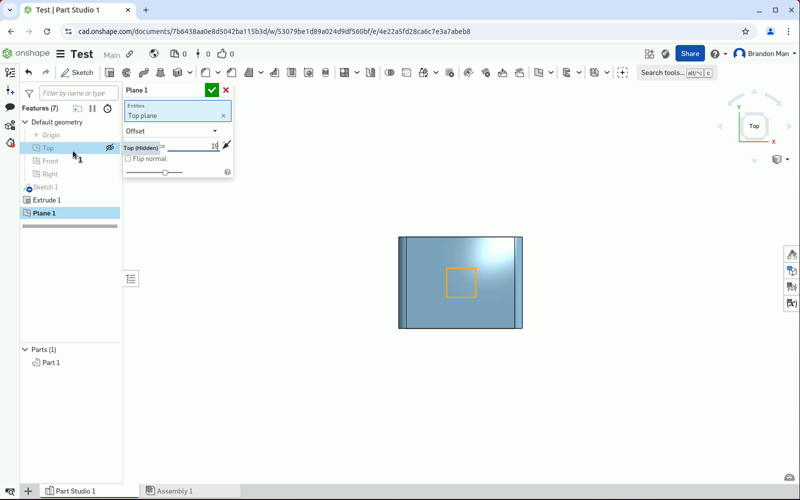
key(enter, 2)
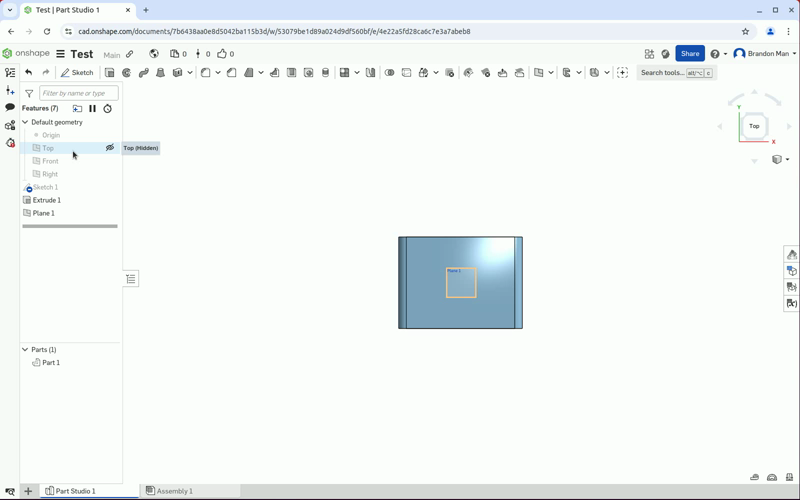
key(shift+s)
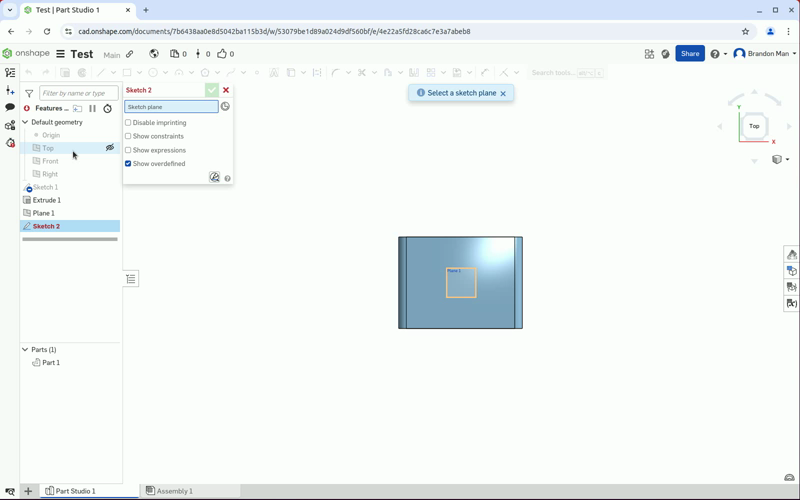
mouse_move(73, 215)
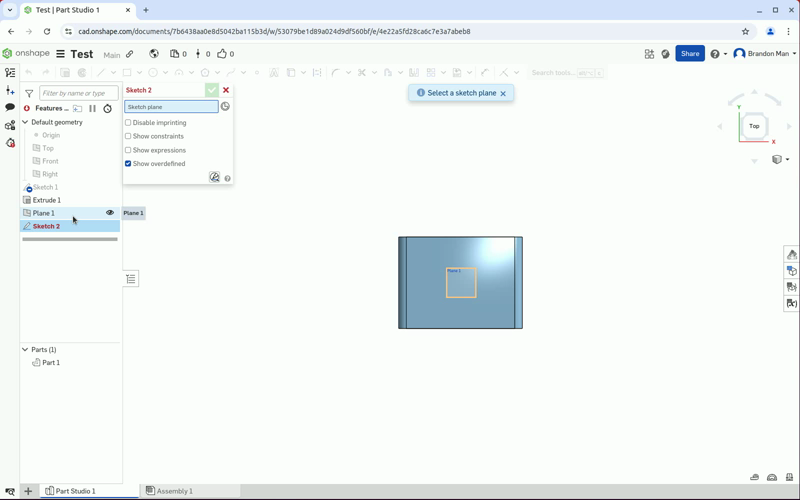
click(73, 215)
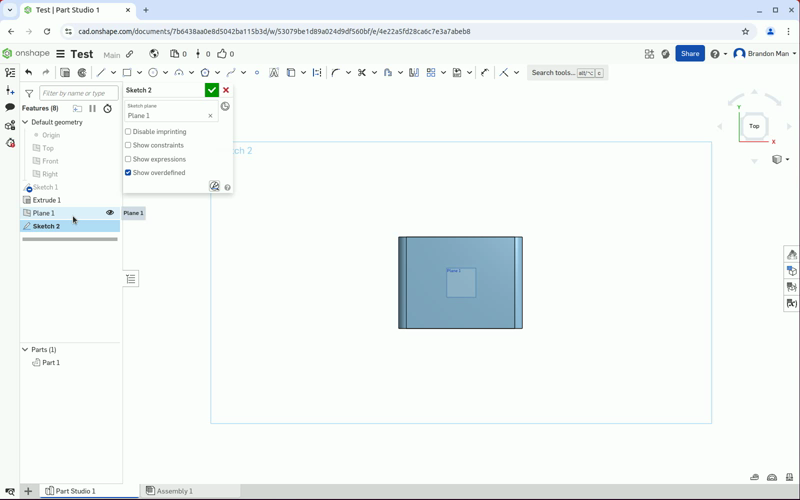
mouse_move(73, 352)
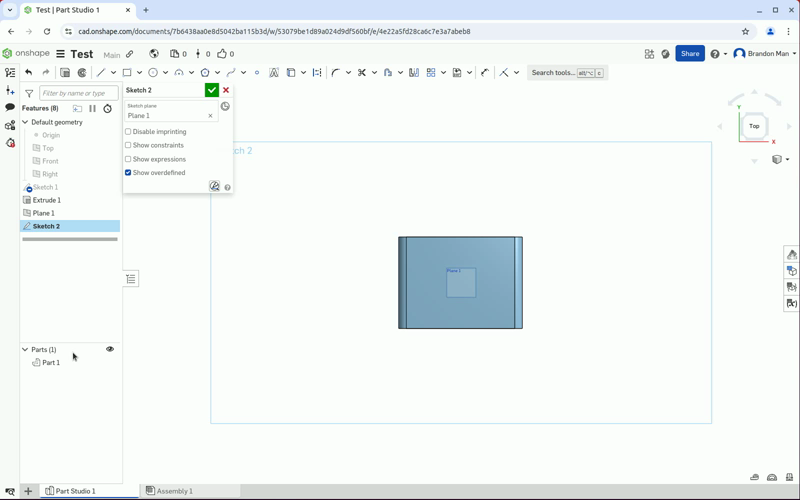
key(y)
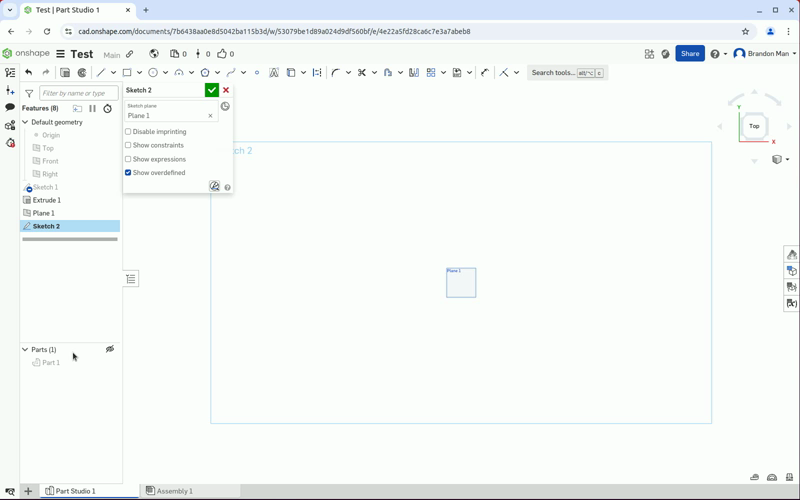
key(c)
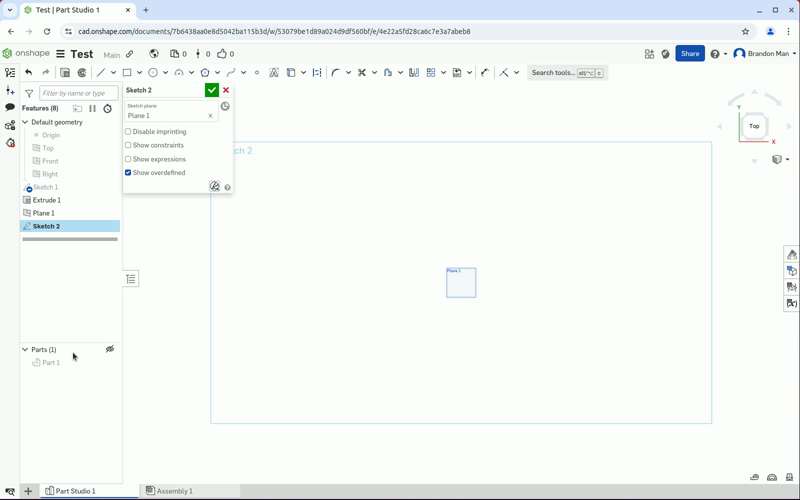
key_down(shift)
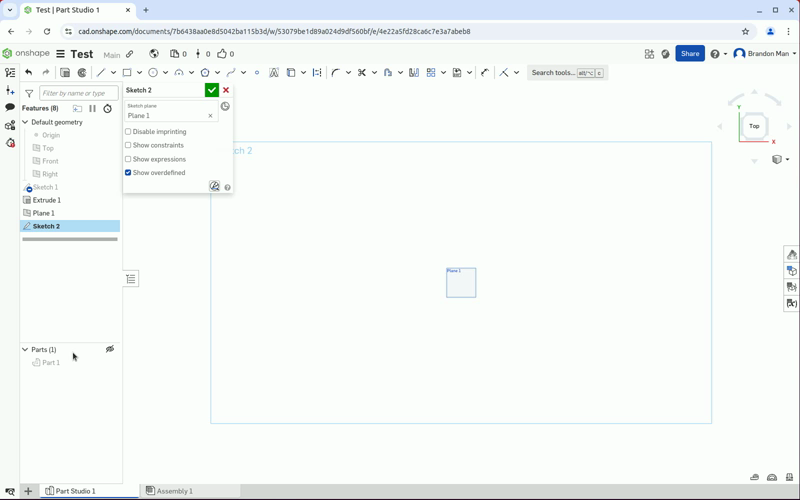
mouse_move(439, 260)
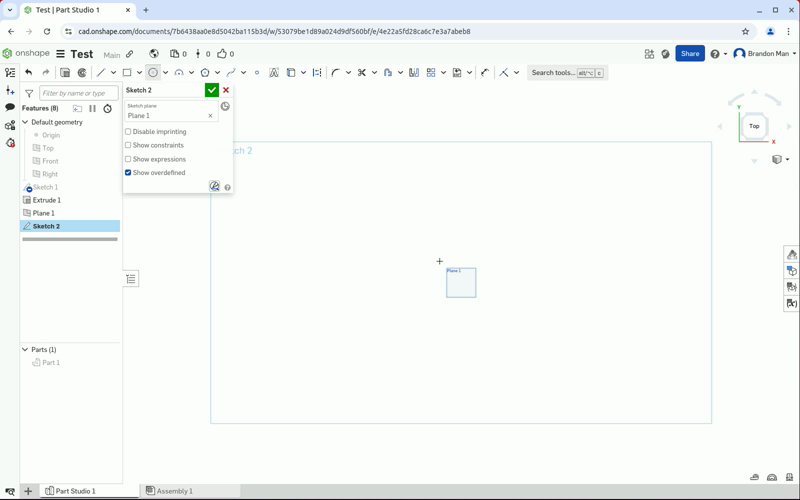
click(439, 260)
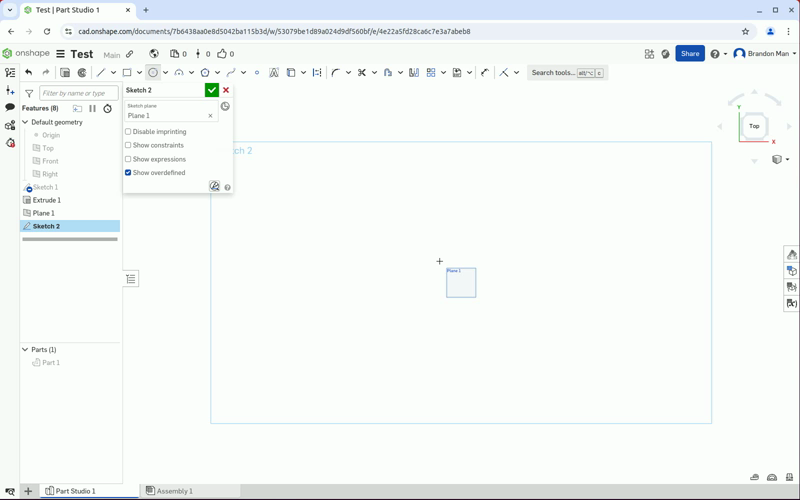
key_up(shift)
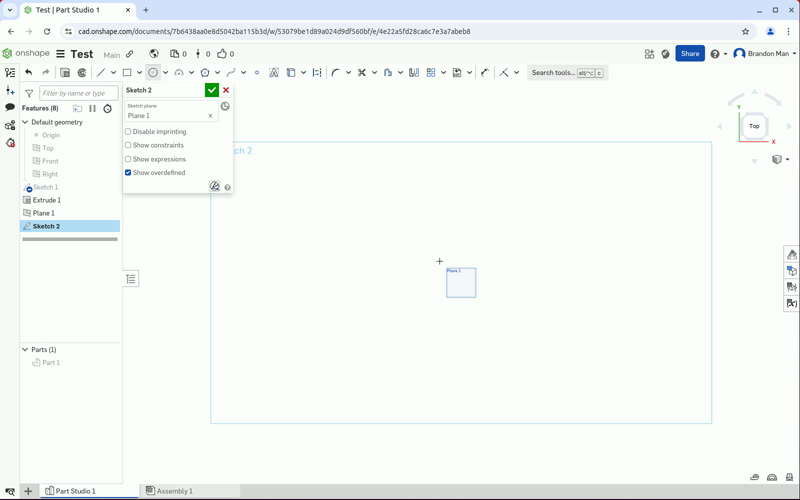
mouse_move(445, 260)
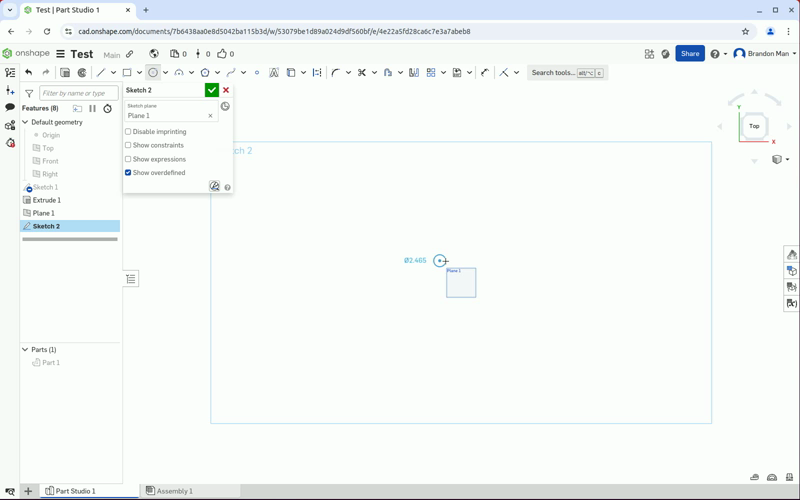
click(445, 260)
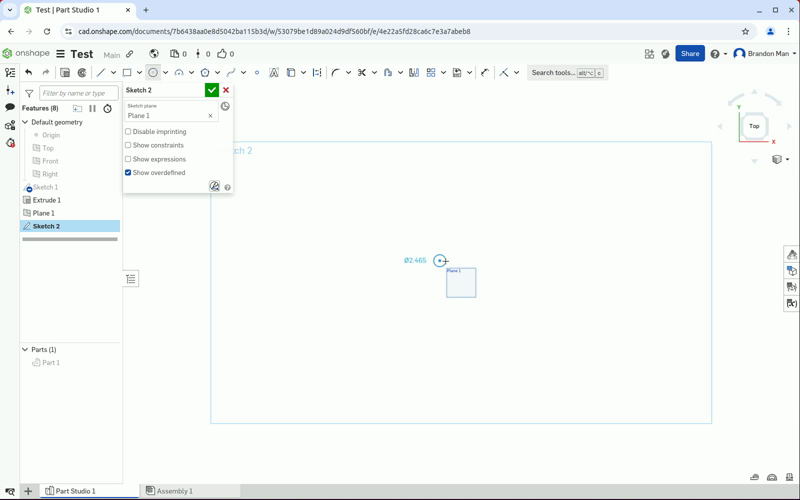
key(esc)
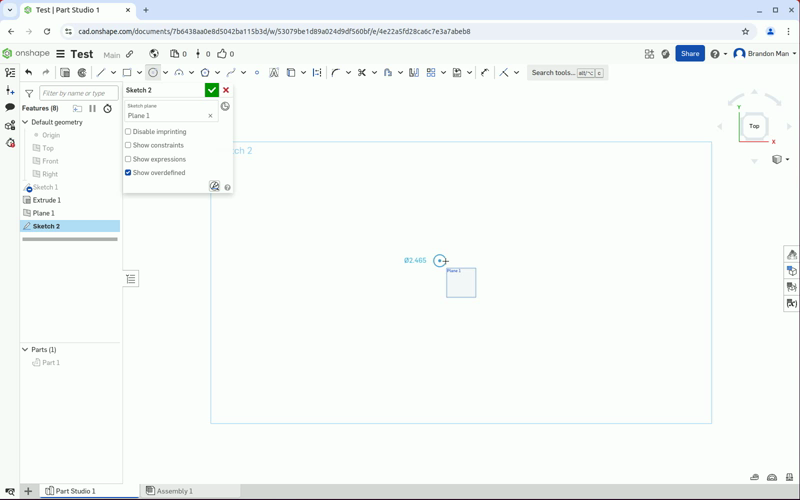
mouse_move(438, 262)
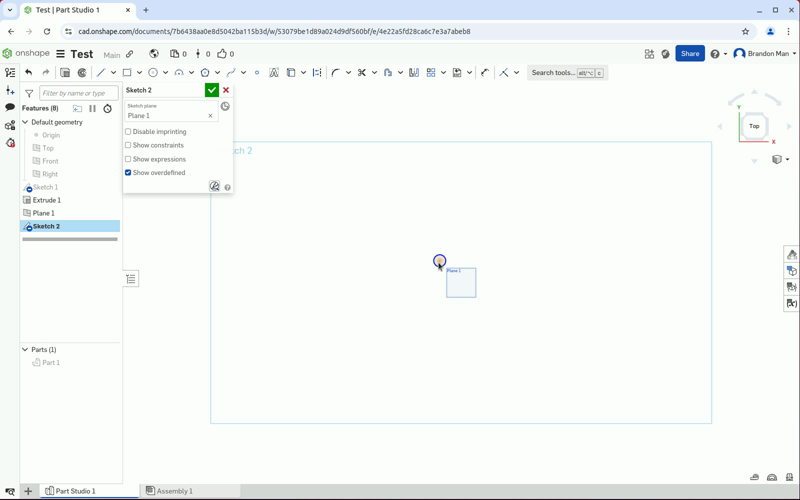
scroll(6)
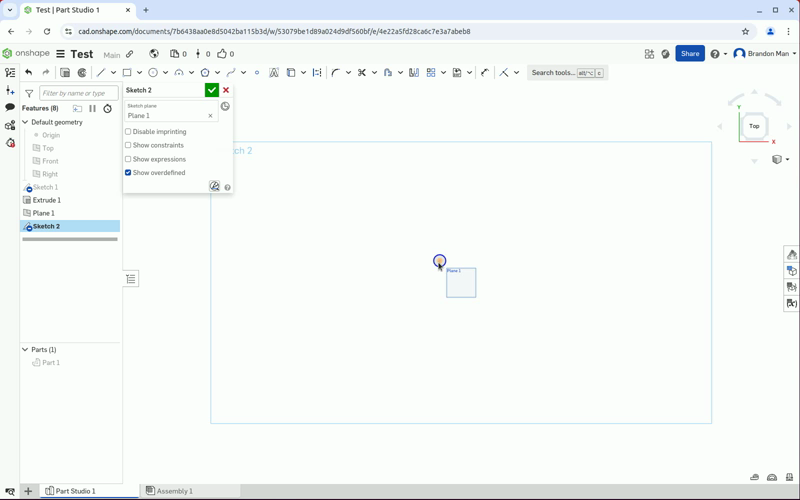
scroll(6)
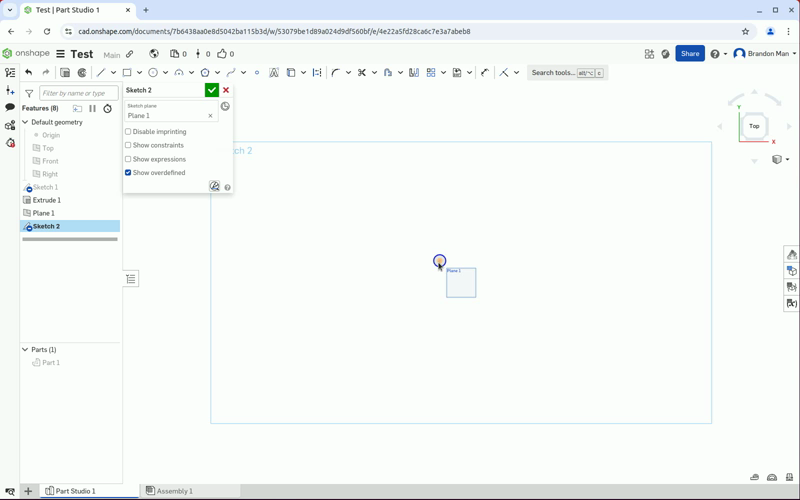
scroll(6)
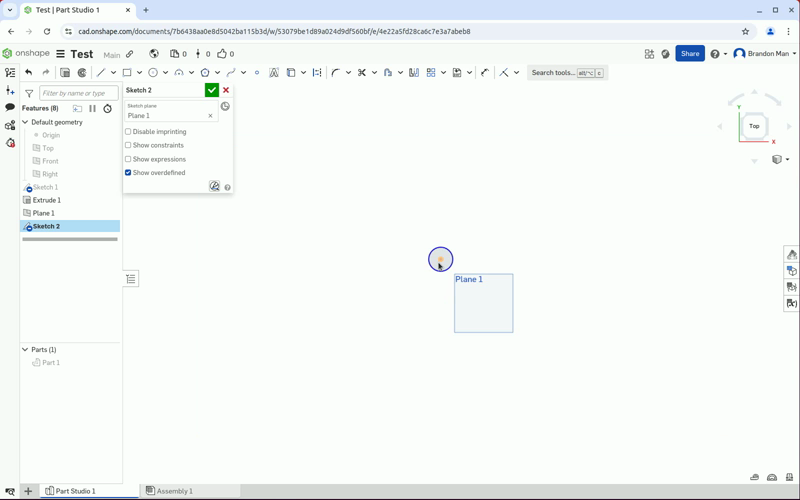
scroll(6)
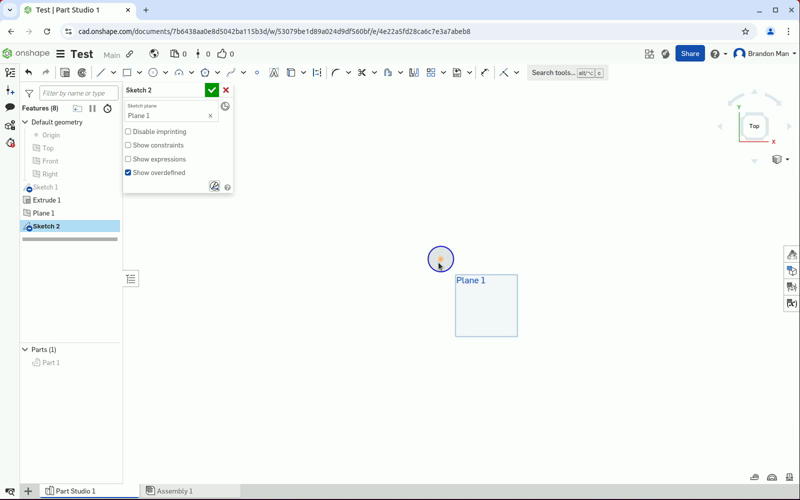
scroll(6)
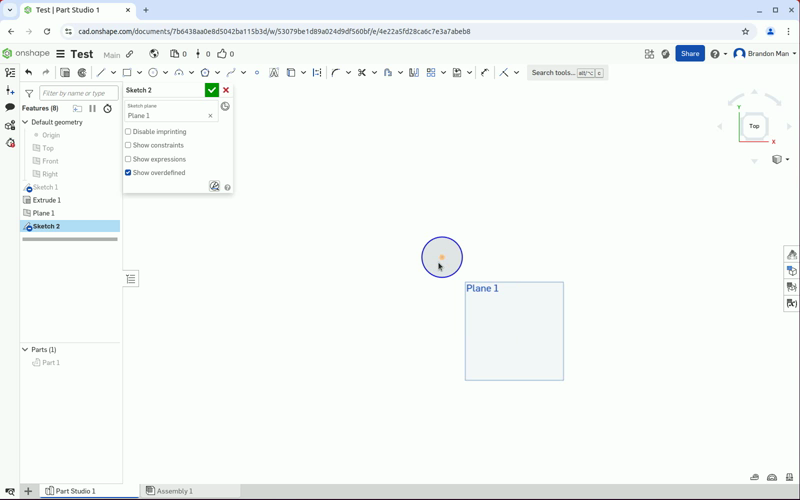
scroll(6)
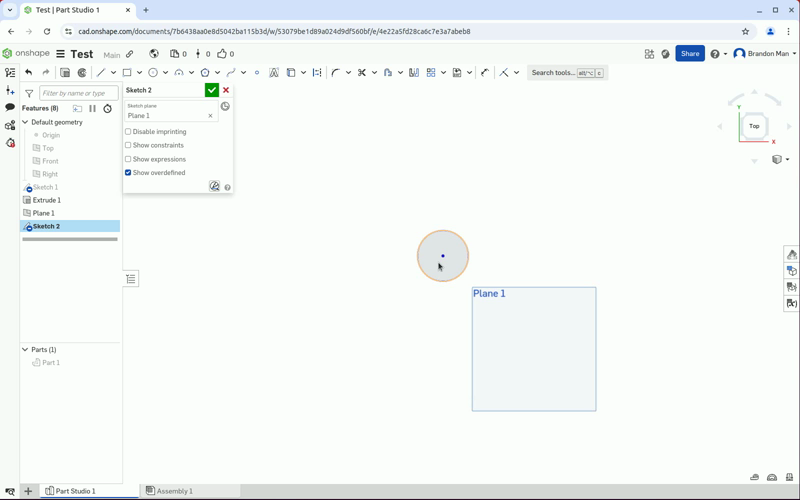
scroll(6)
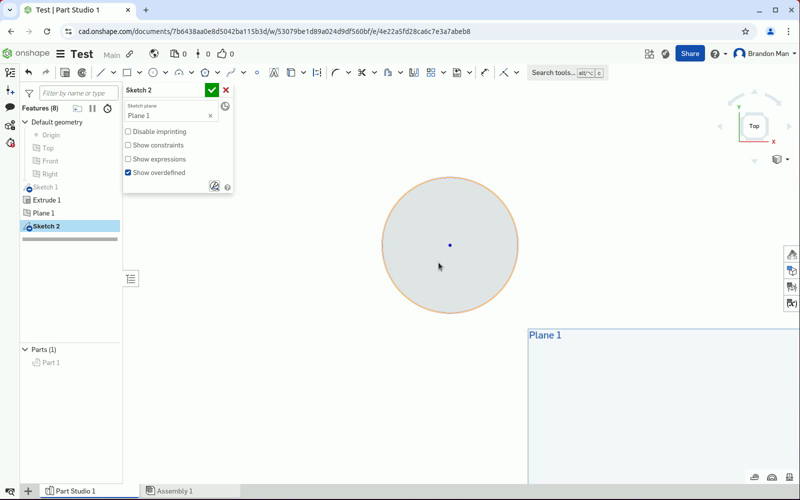
click(438, 262)
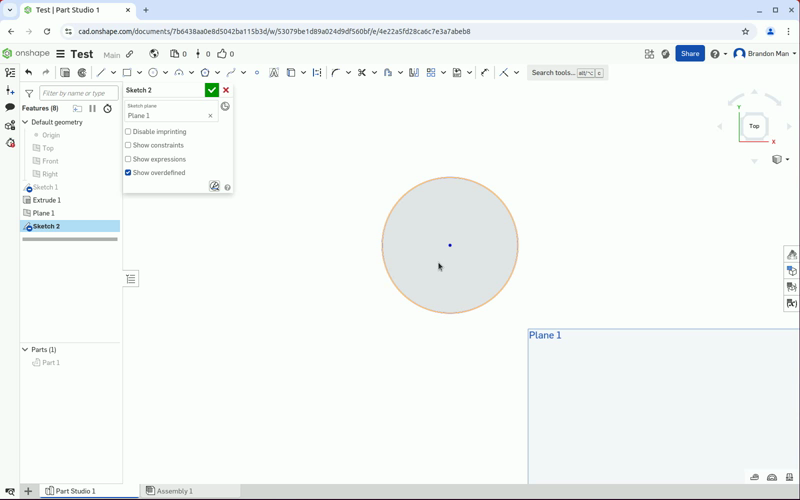
scroll(-6)
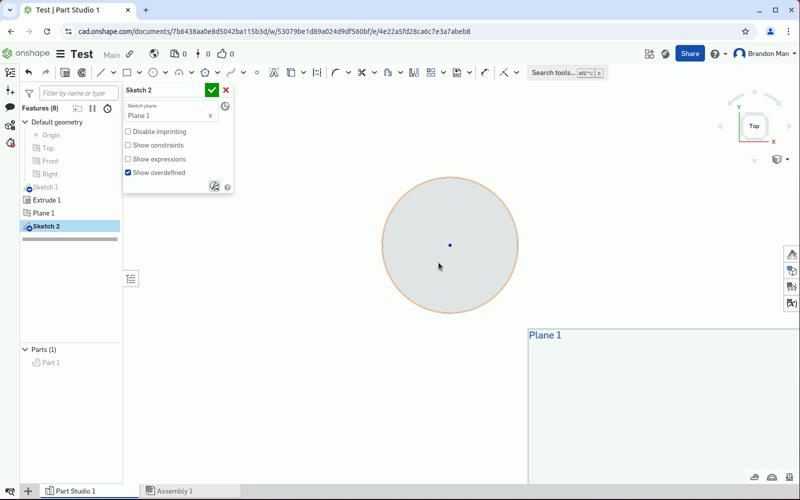
scroll(-6)
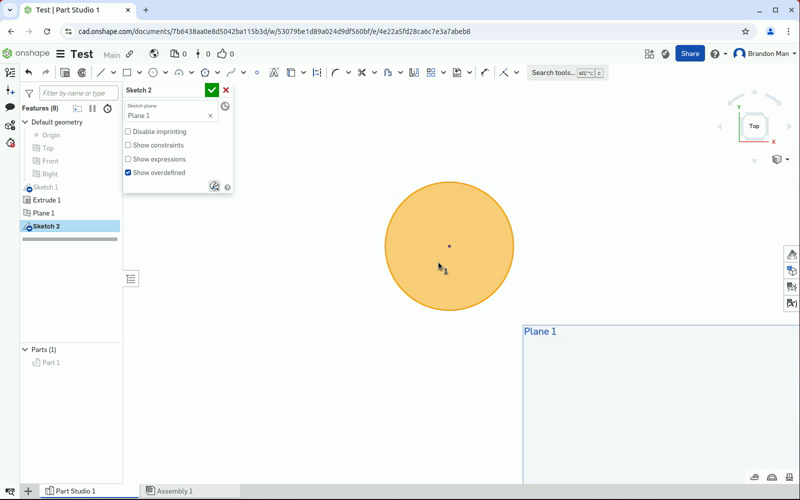
scroll(-6)
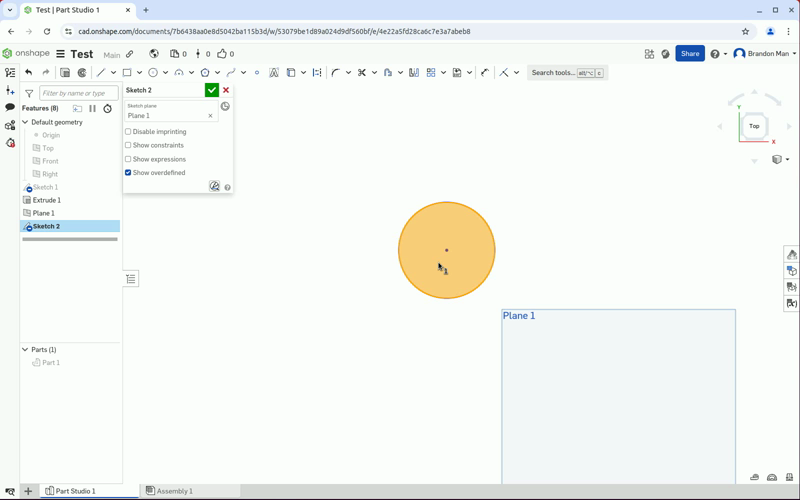
scroll(-6)
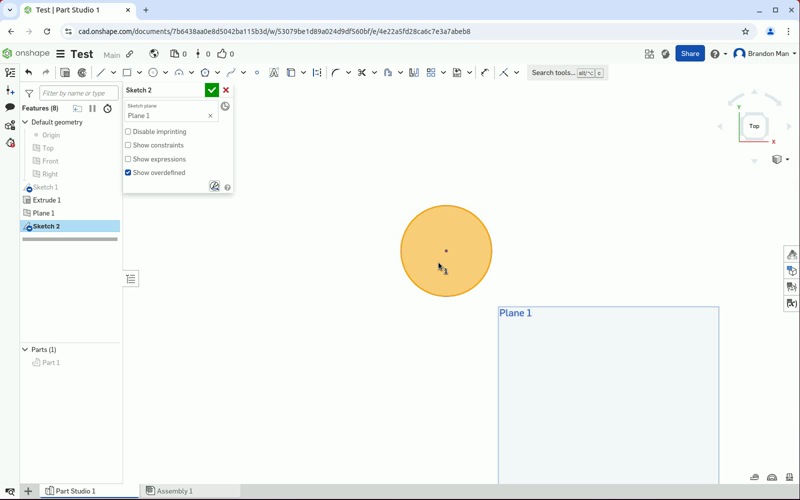
scroll(-6)
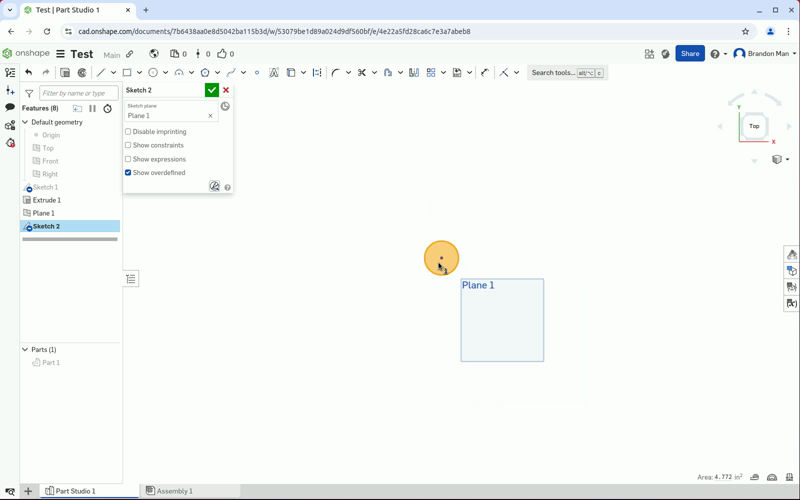
scroll(-6)
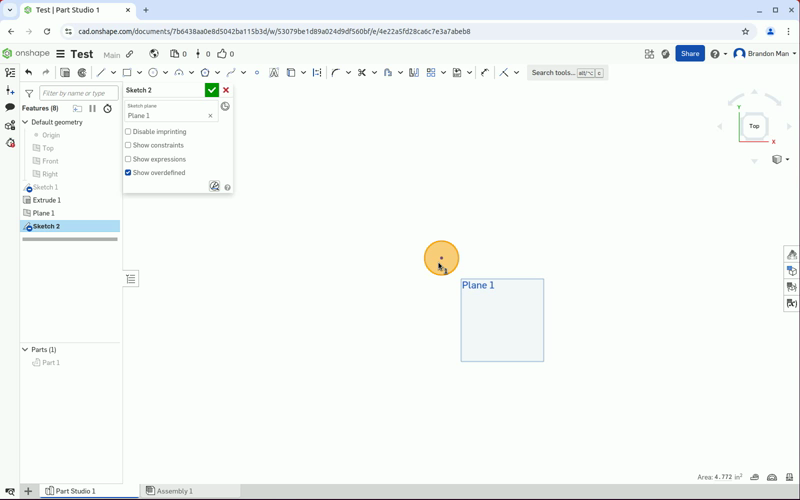
scroll(-6)
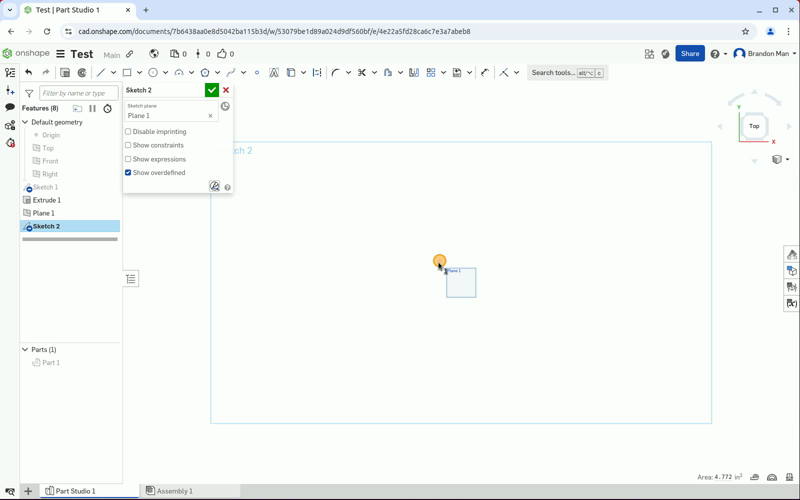
mouse_move(73, 352)
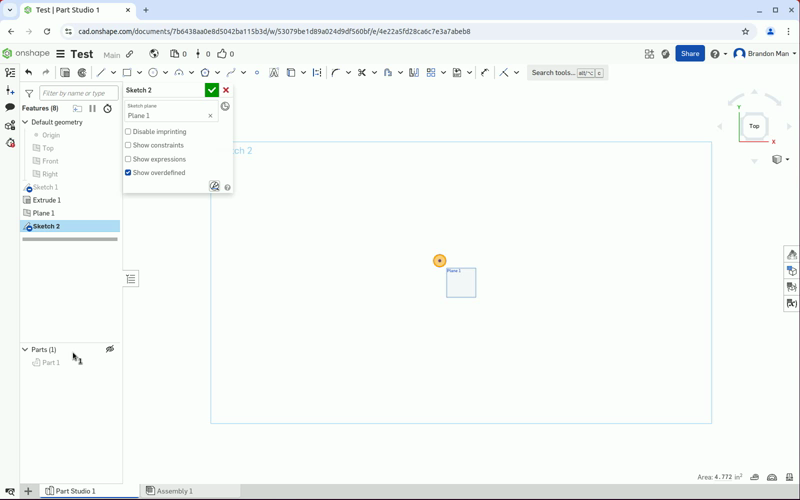
key(shift+y)
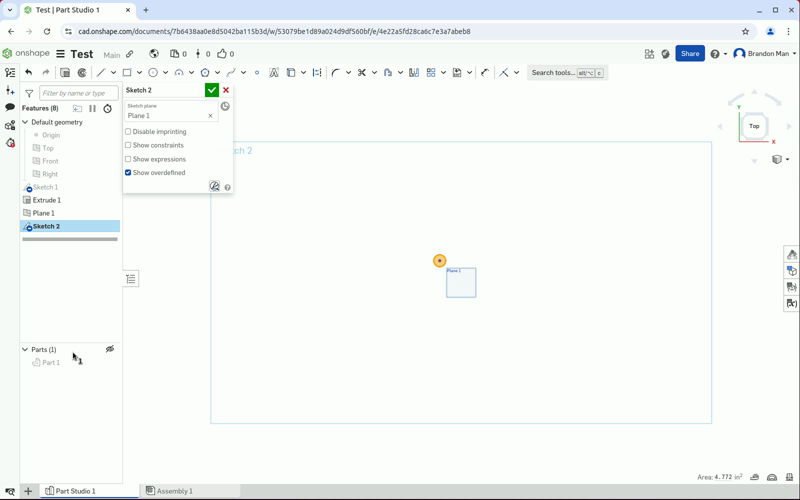
key(shift+e)
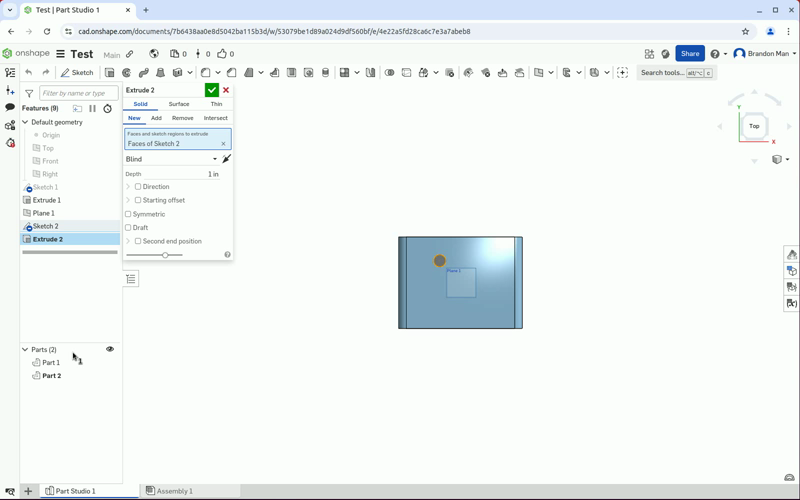
mouse_move(143, 106)
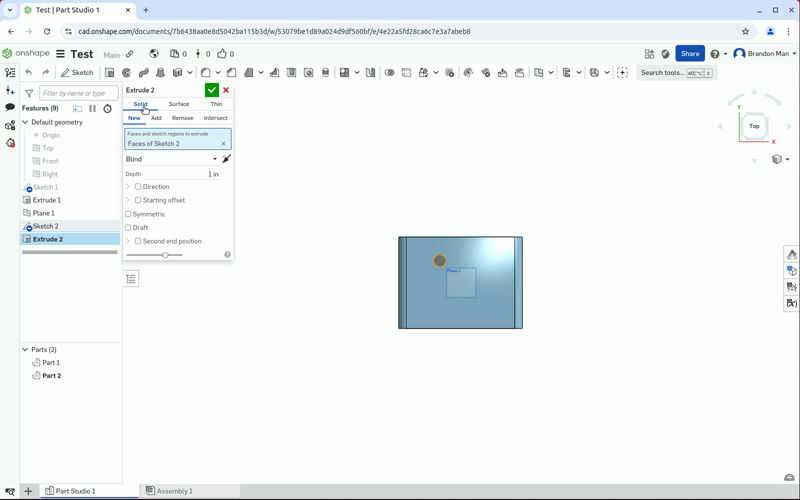
click(143, 106)
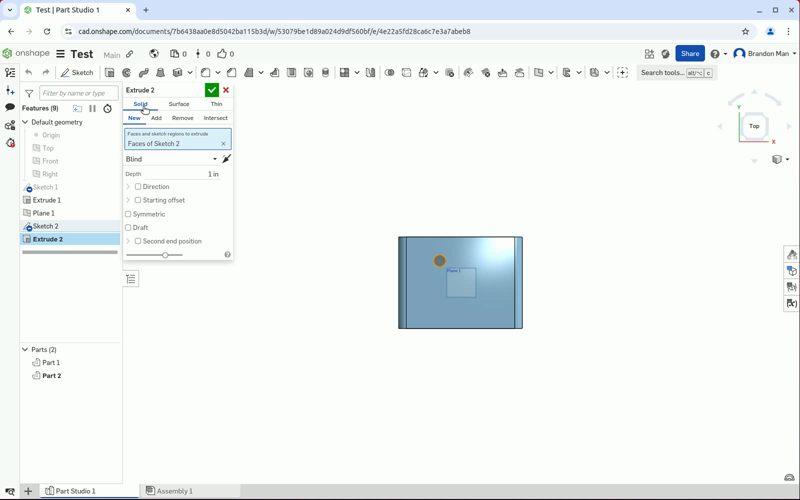
mouse_move(186, 120)
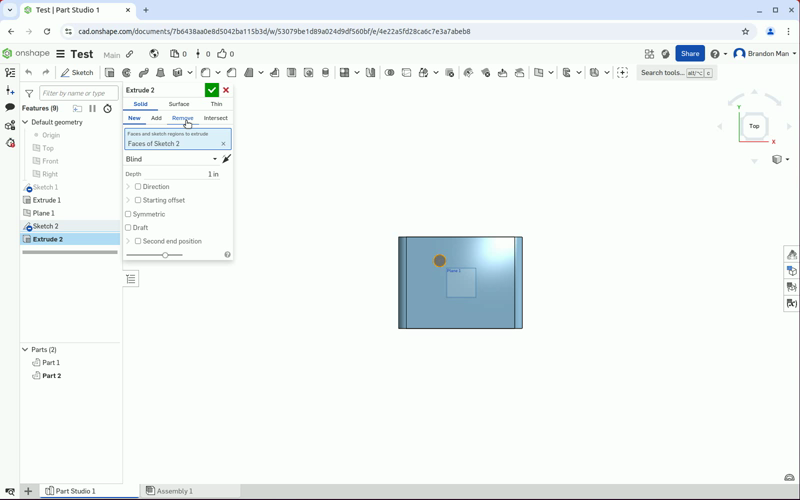
click(186, 120)
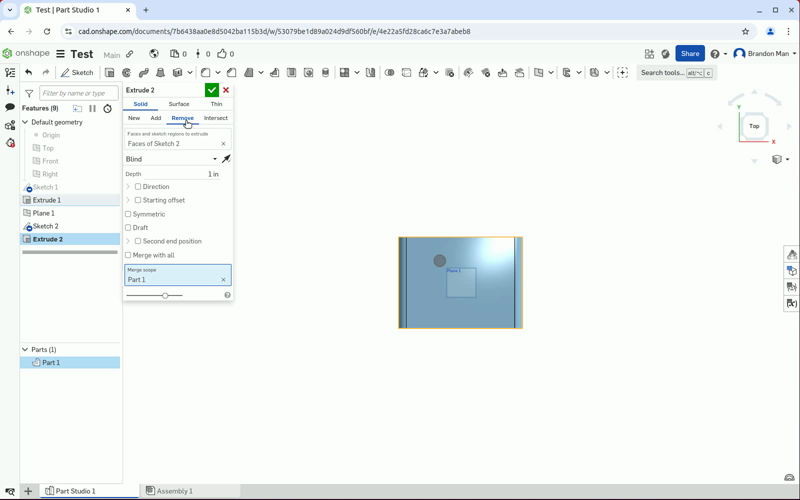
key(tab, 4)
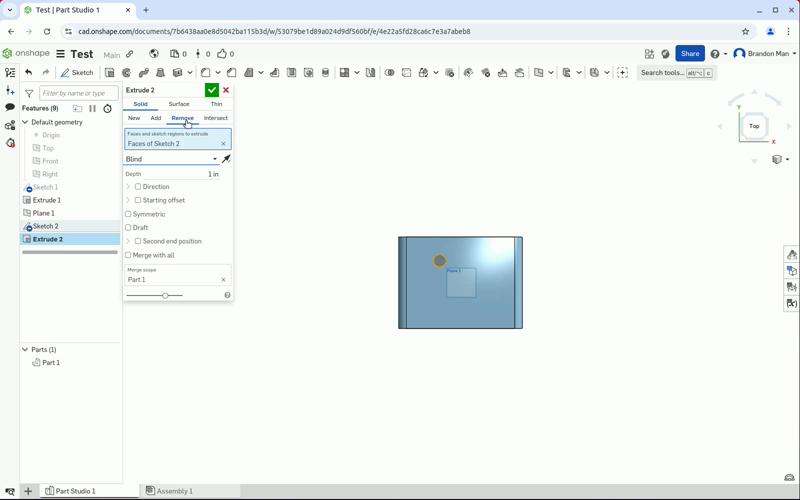
text(6.258)
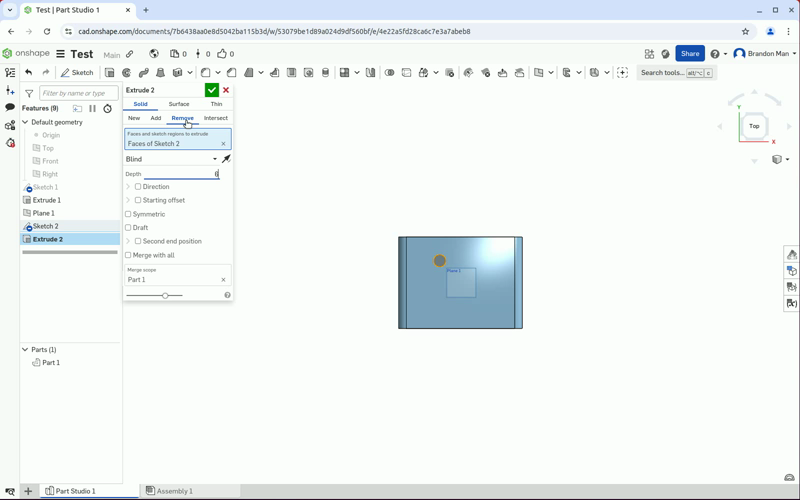
key(tab, 6)
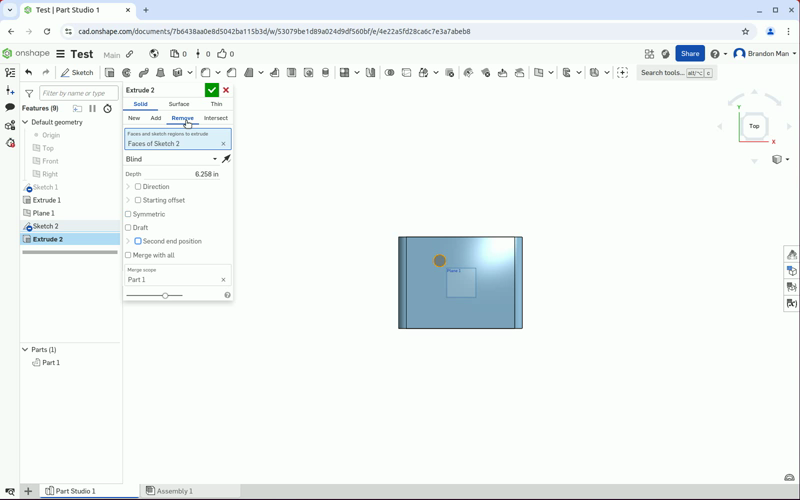
key(space)
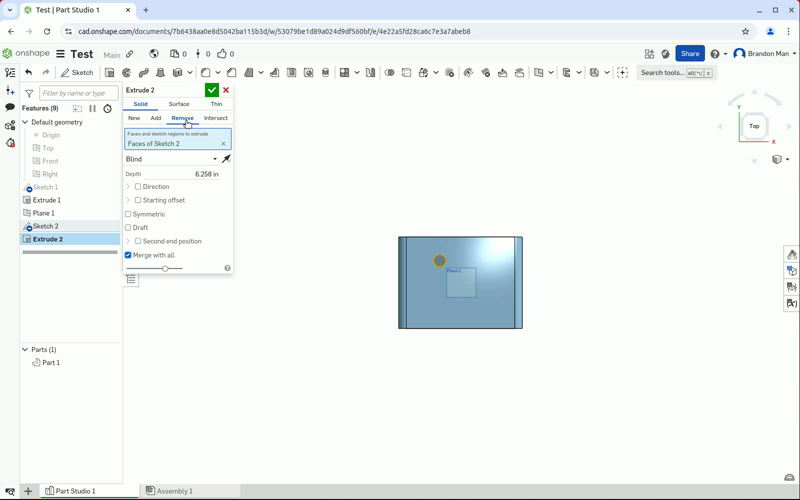
key(enter)
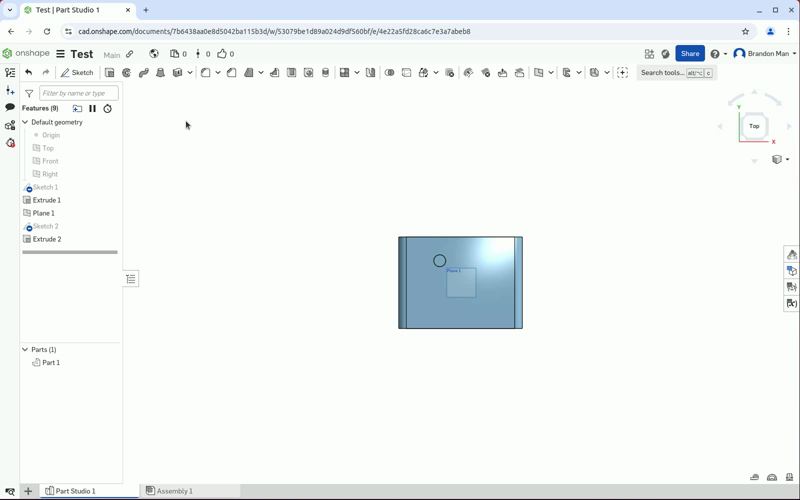
key(shift+h)
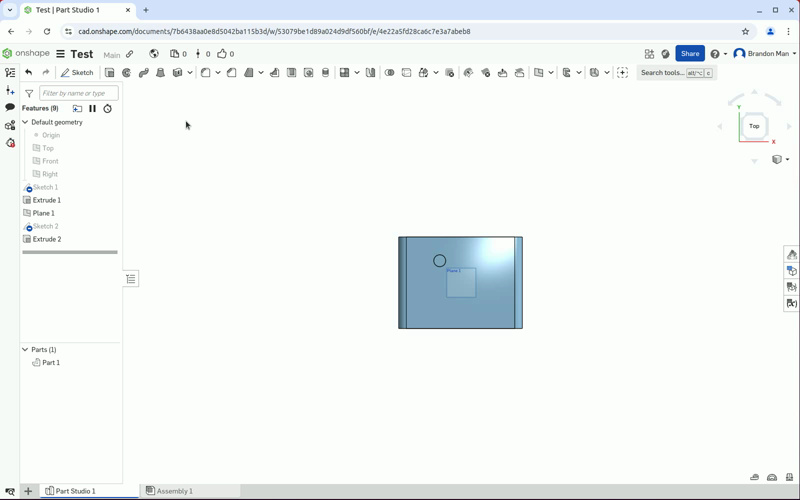
key(shift+h)
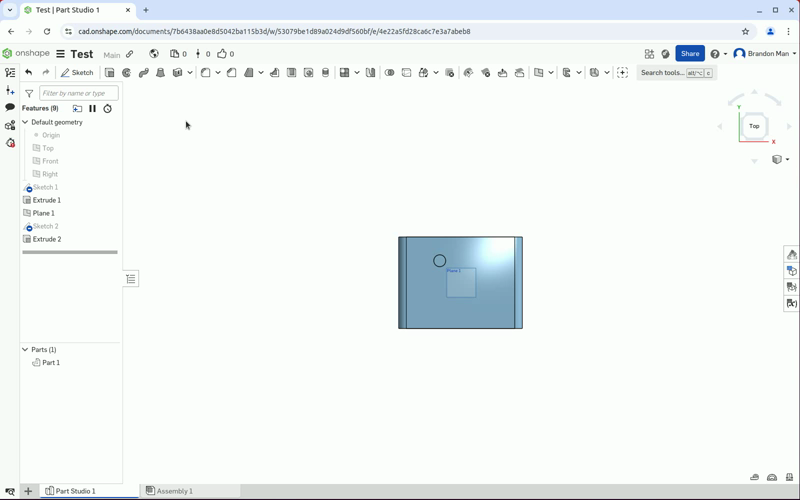
mouse_move(73, 189)
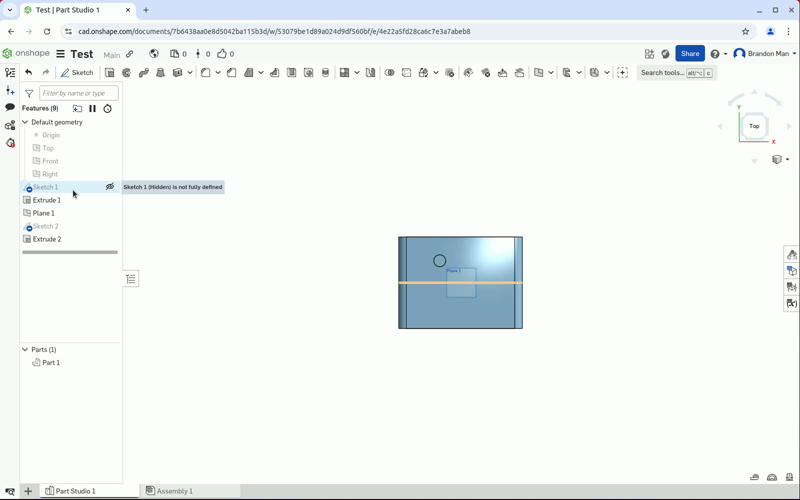
click(73, 189)
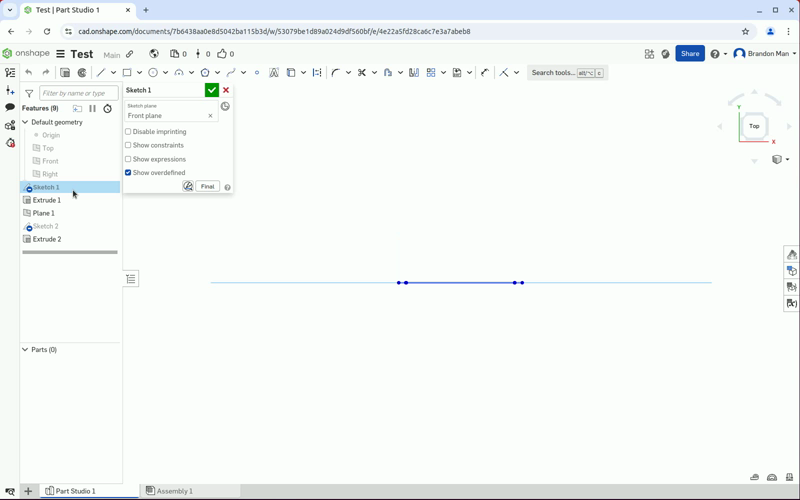
mouse_move(229, 92)
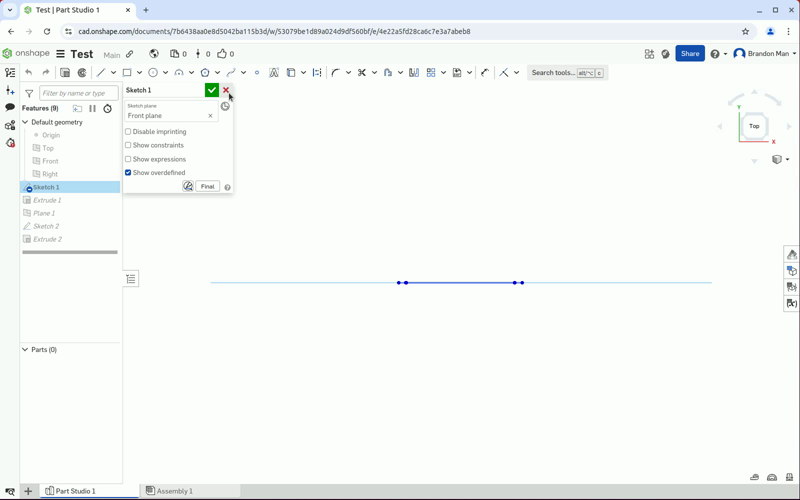
click(229, 92)
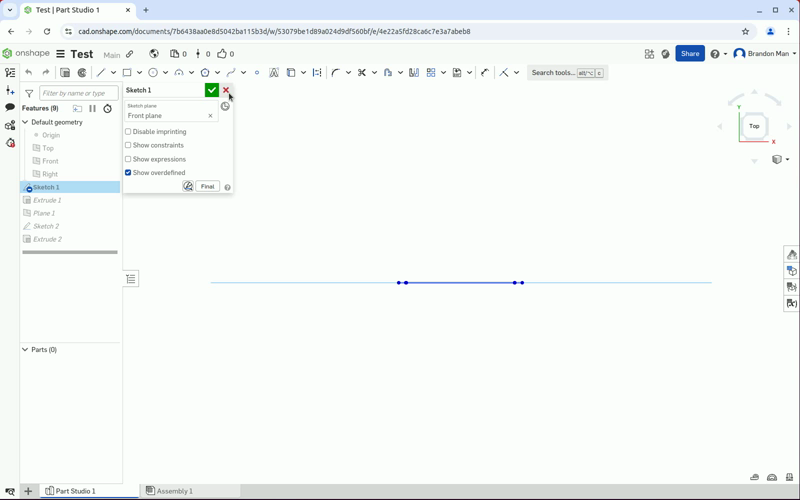
key(shift+s)
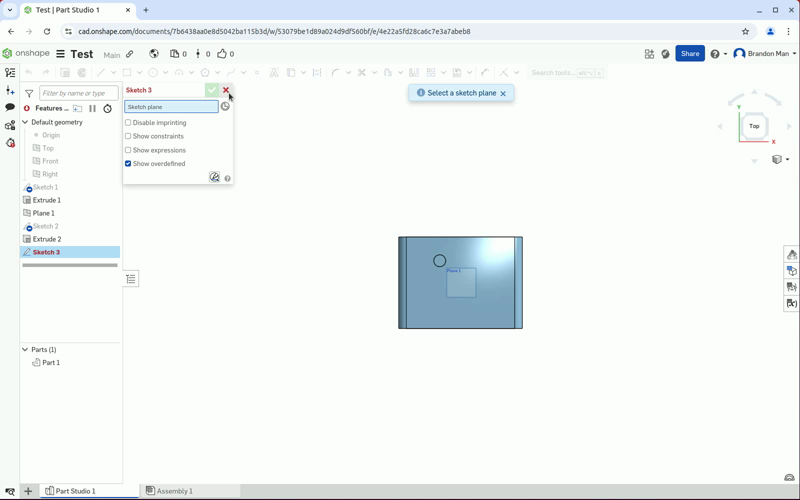
mouse_move(73, 215)
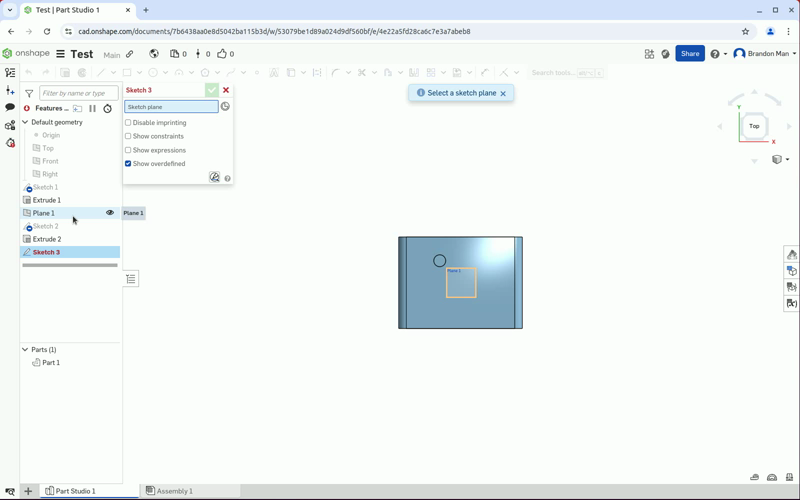
click(73, 215)
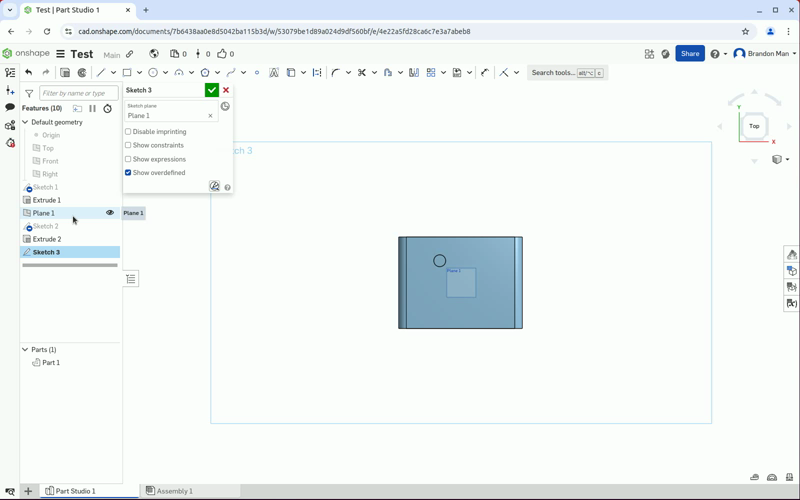
mouse_move(73, 352)
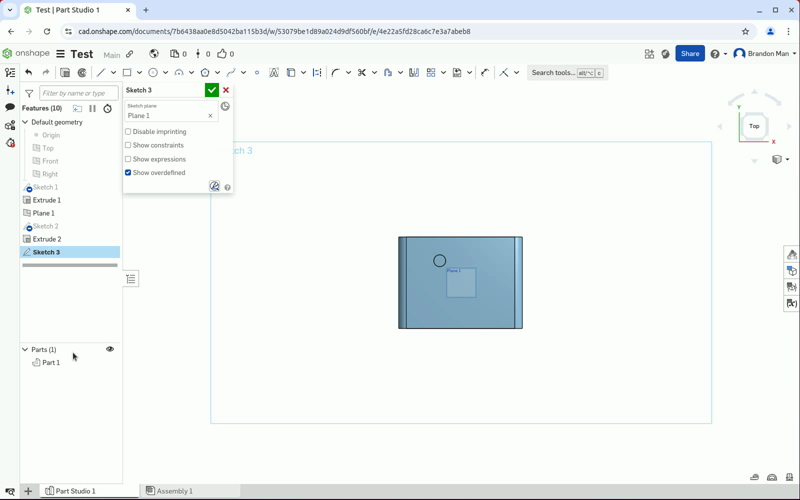
key(y)
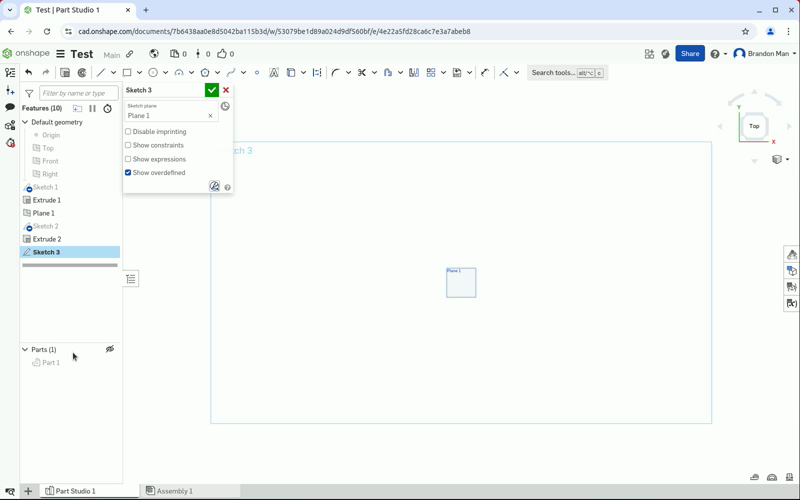
key(c)
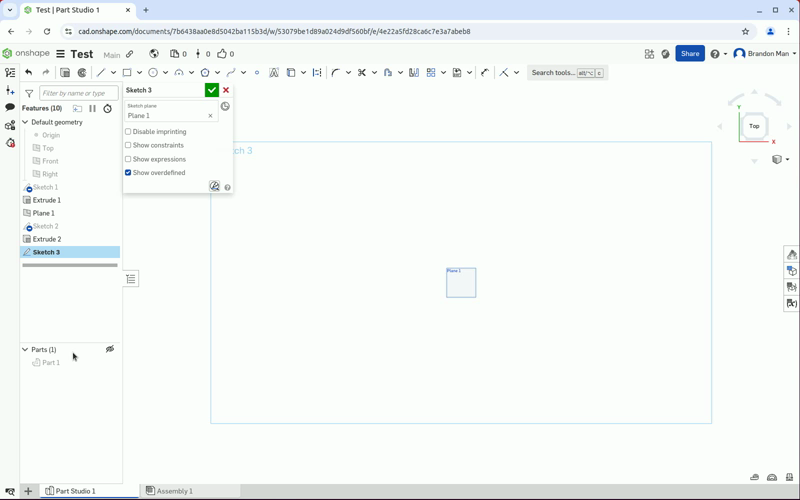
key_down(shift)
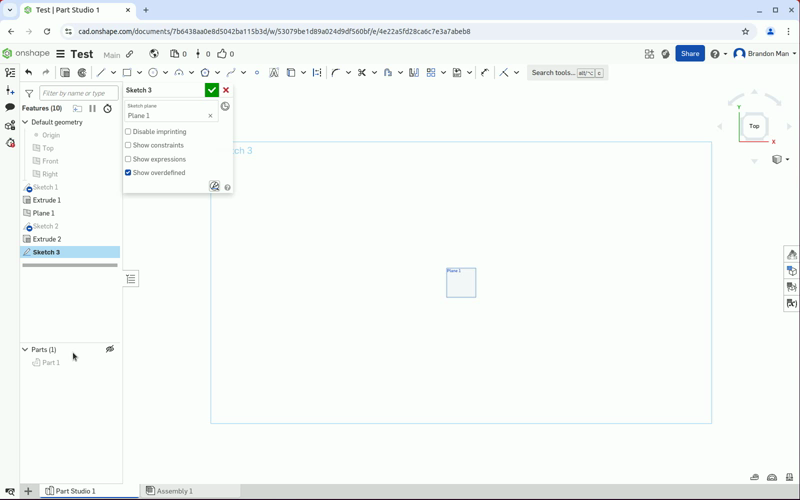
mouse_move(483, 260)
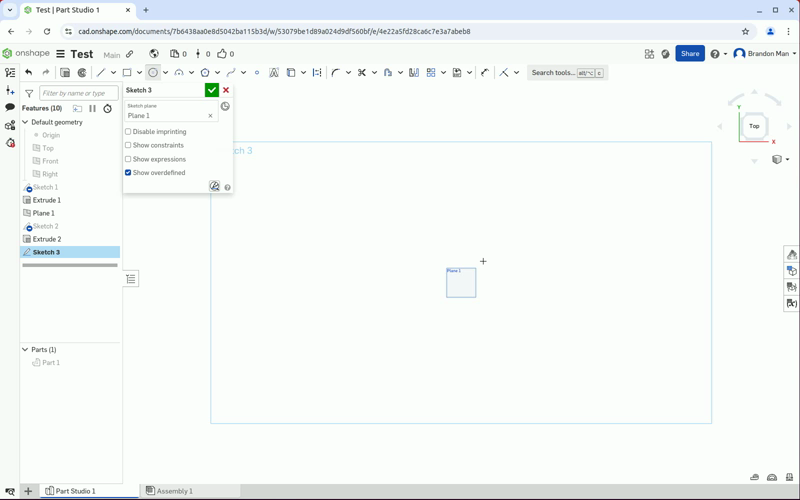
click(483, 260)
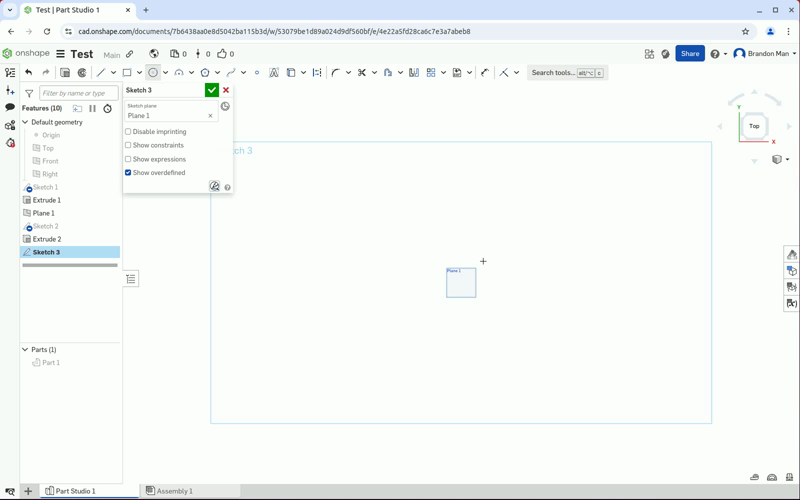
key_up(shift)
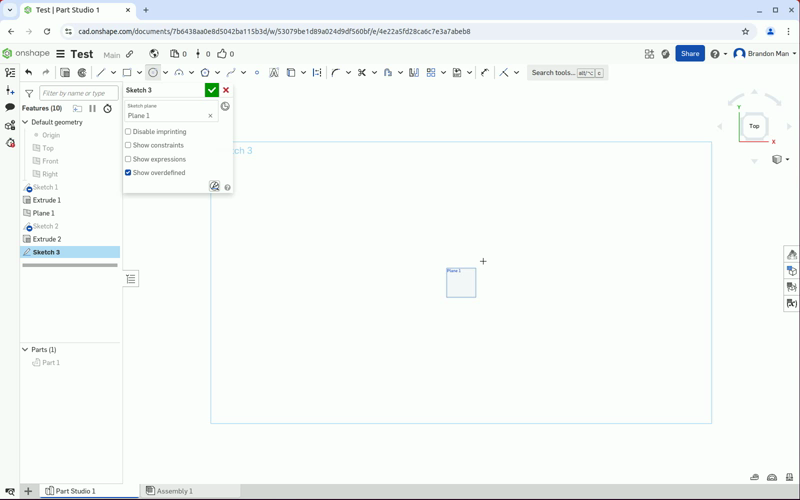
mouse_move(489, 260)
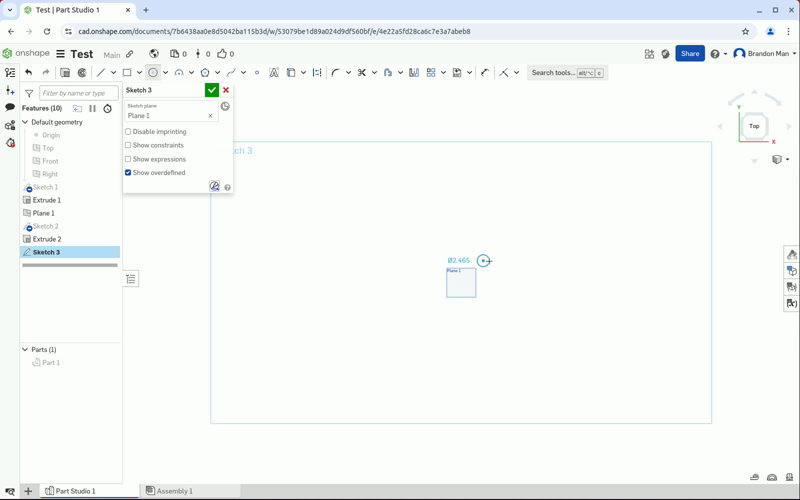
click(489, 260)
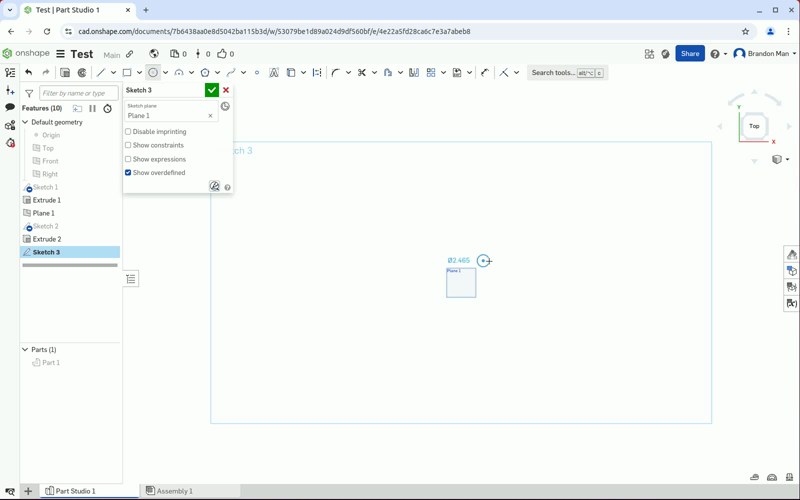
key(esc)
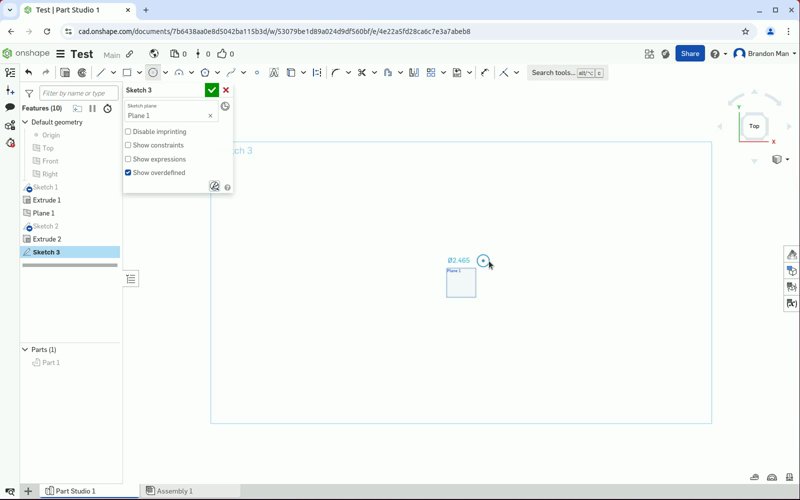
mouse_move(483, 259)
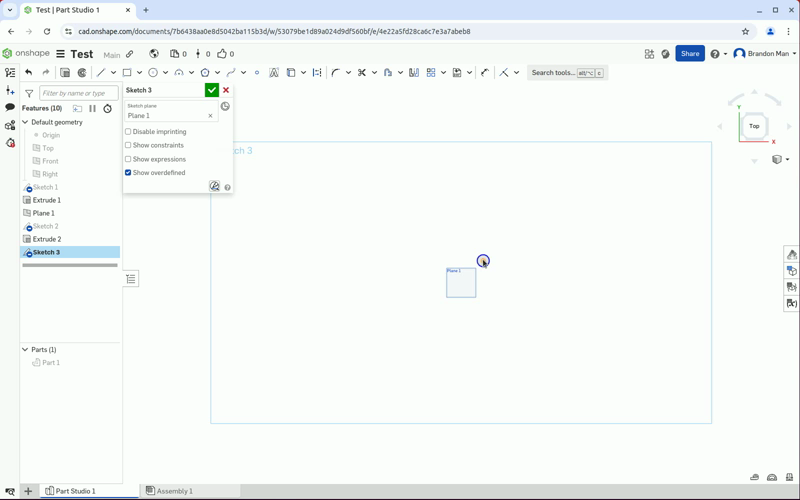
scroll(6)
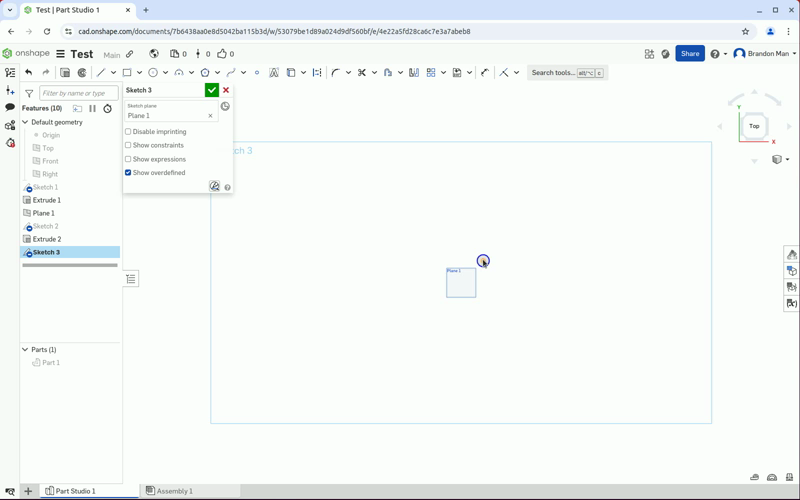
scroll(6)
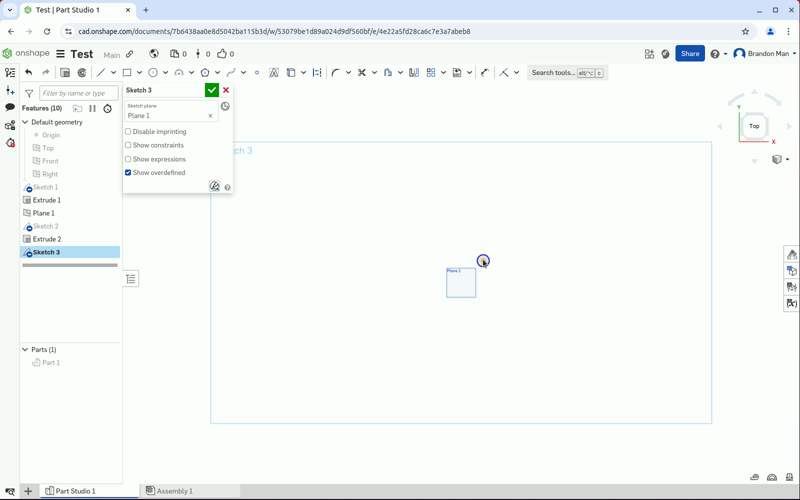
scroll(6)
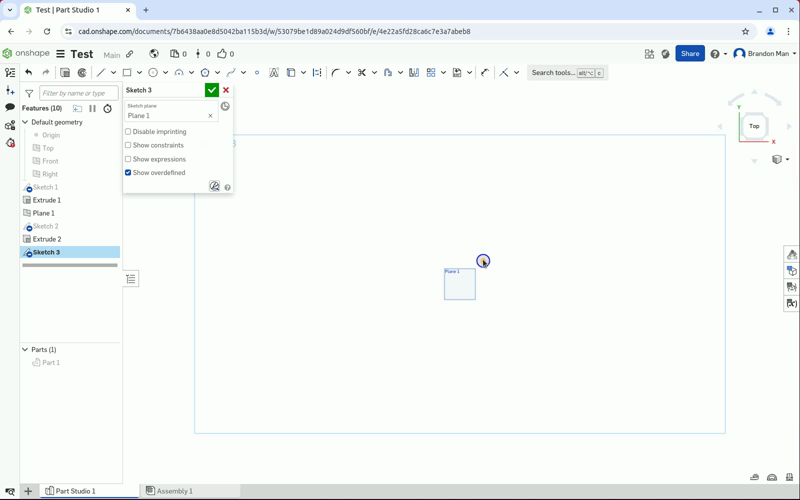
scroll(6)
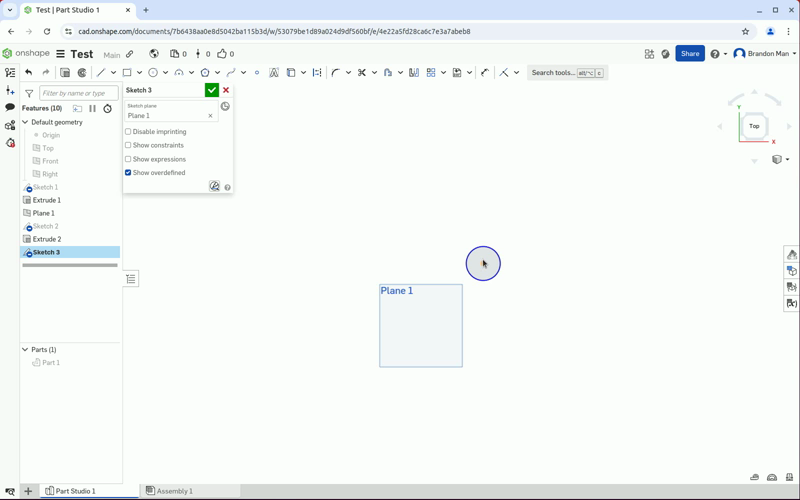
scroll(6)
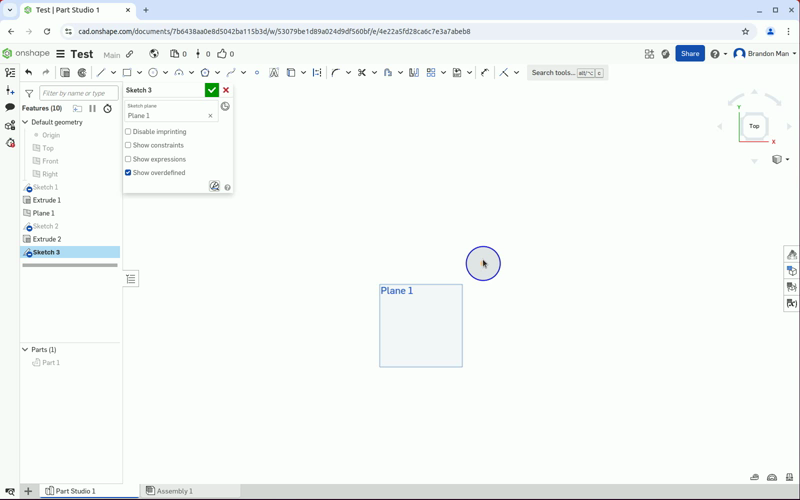
scroll(6)
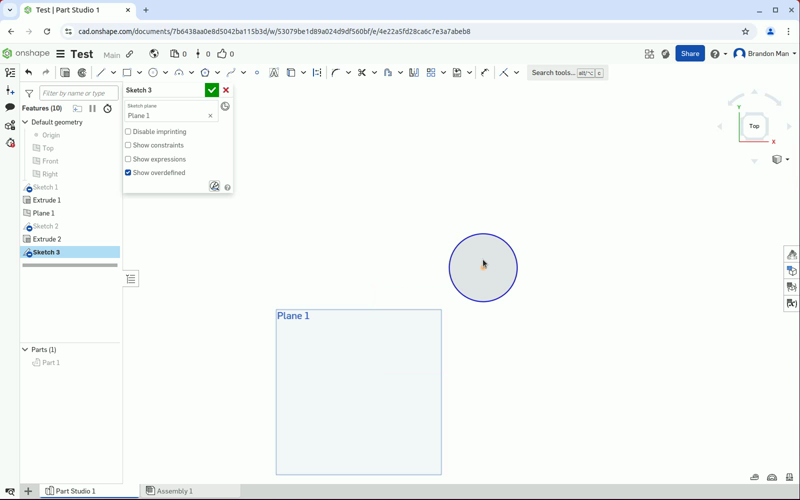
scroll(6)
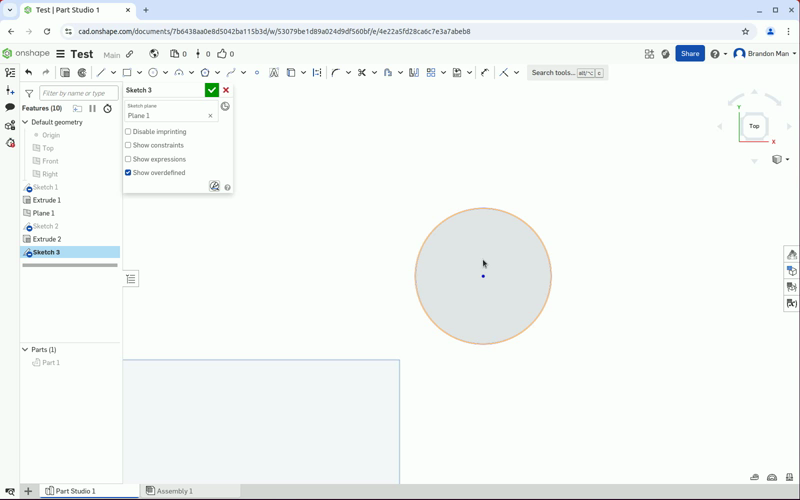
click(483, 259)
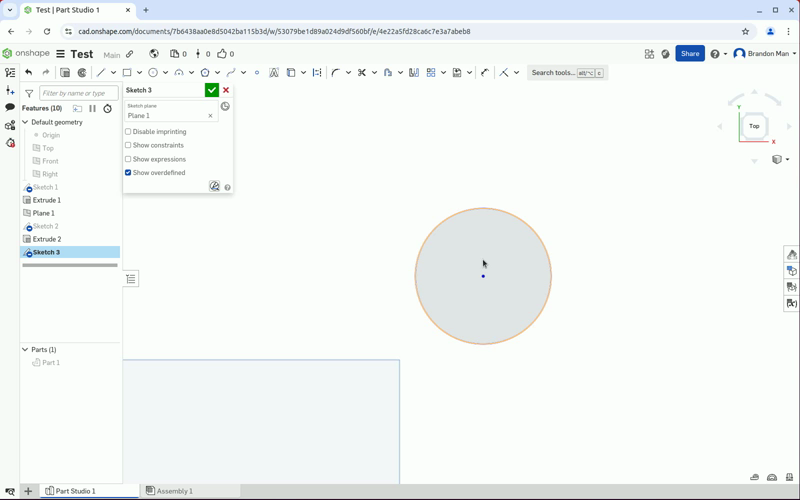
scroll(-6)
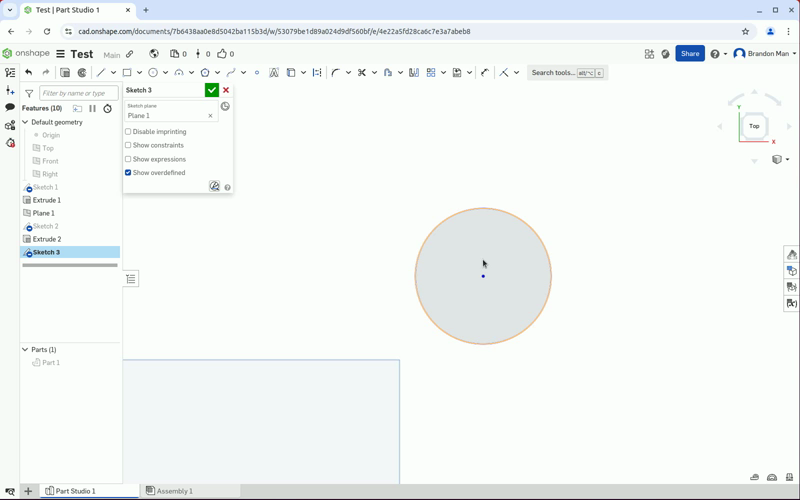
scroll(-6)
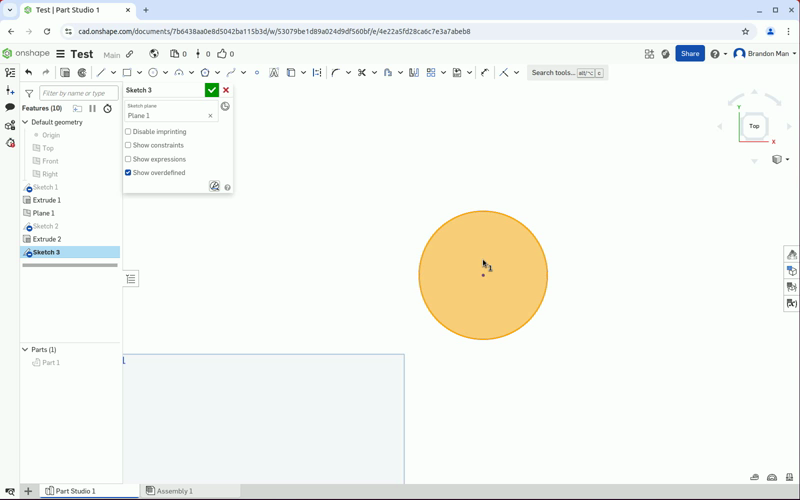
scroll(-6)
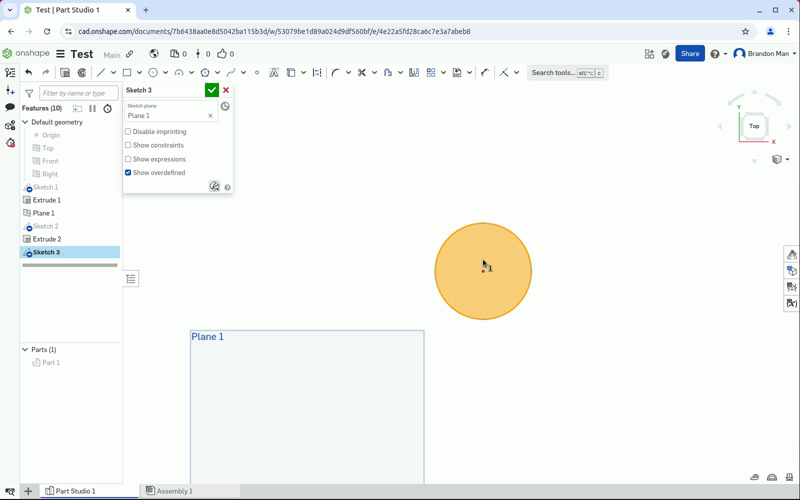
scroll(-6)
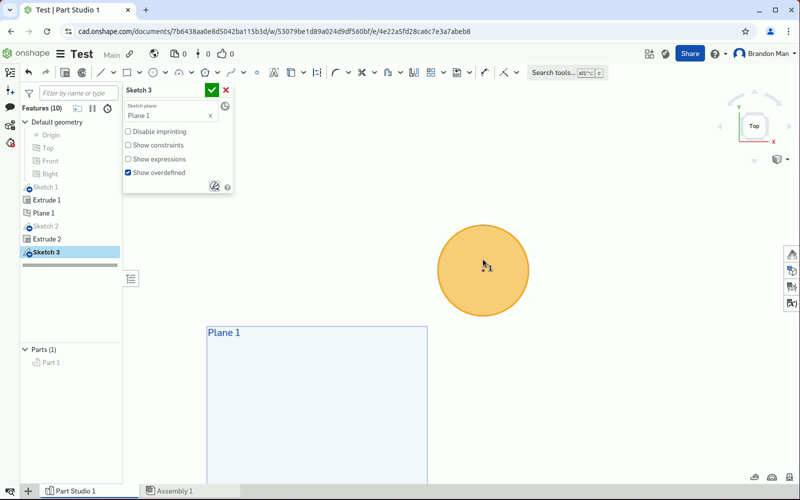
scroll(-6)
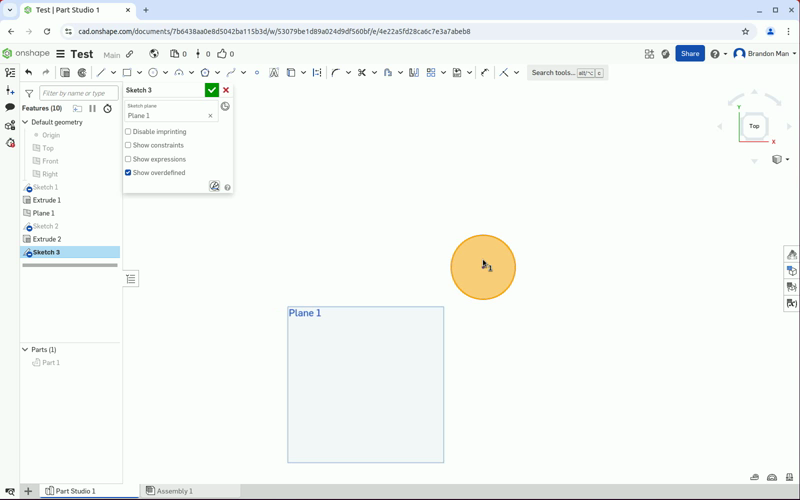
scroll(-6)
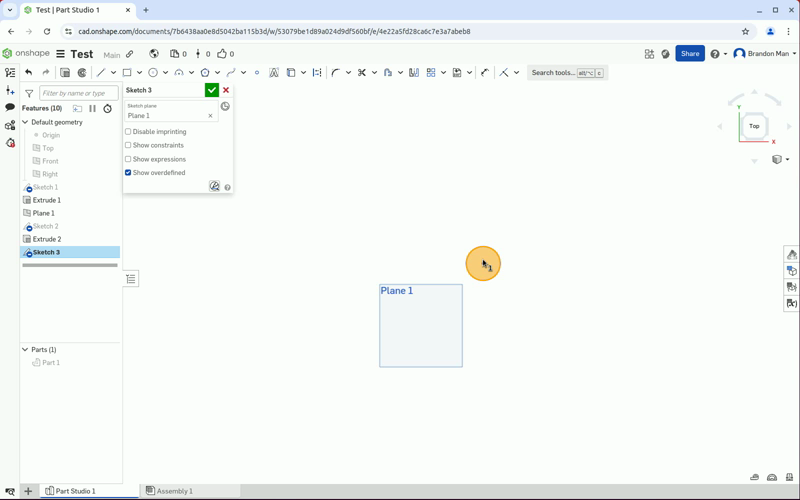
scroll(-6)
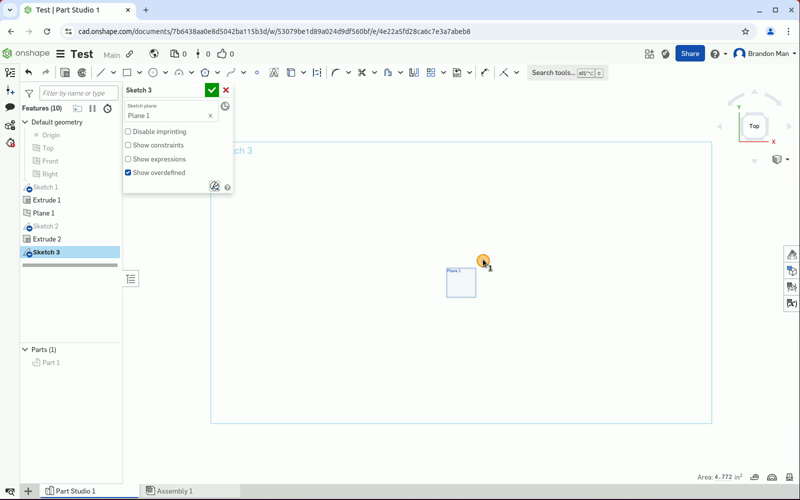
mouse_move(73, 352)
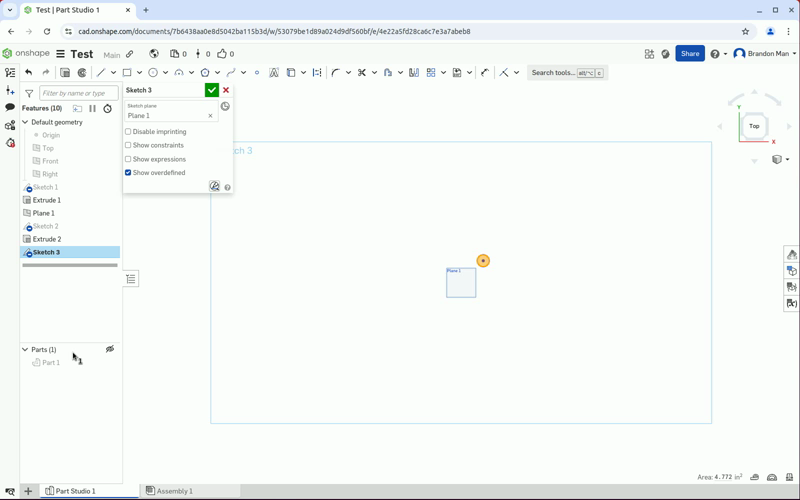
key(shift+y)
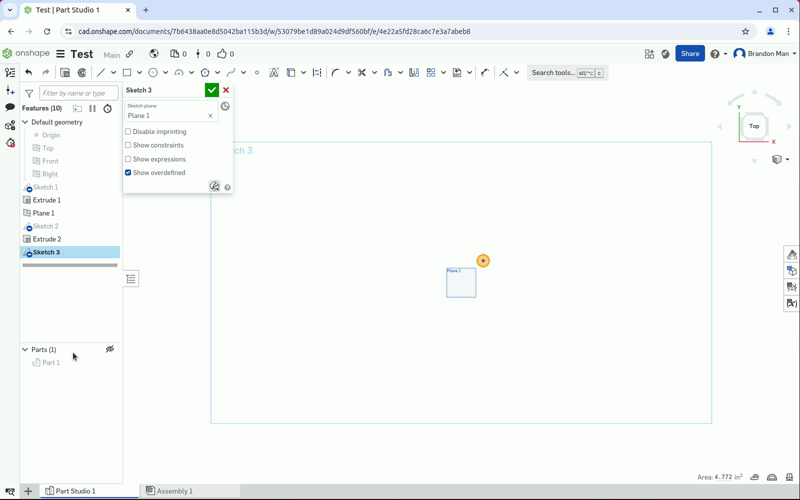
key(shift+e)
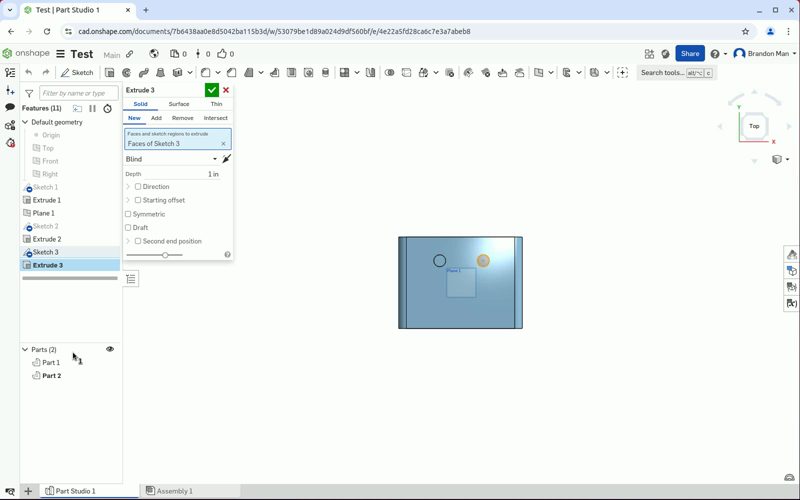
mouse_move(143, 106)
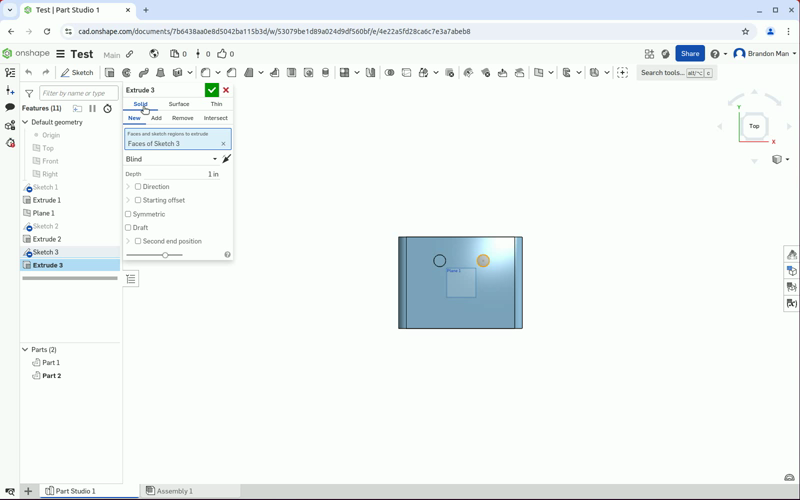
click(143, 106)
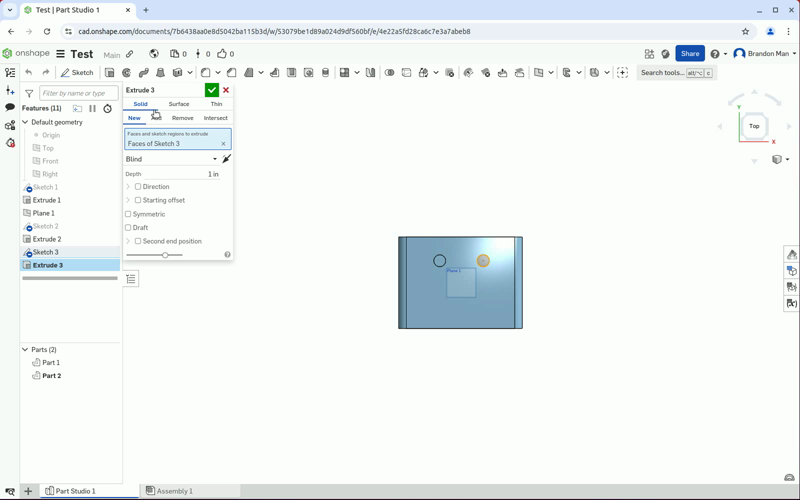
mouse_move(186, 120)
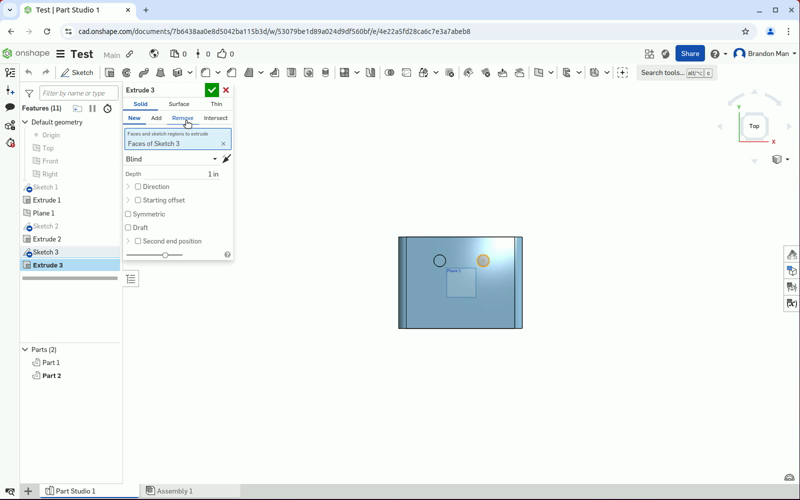
click(186, 120)
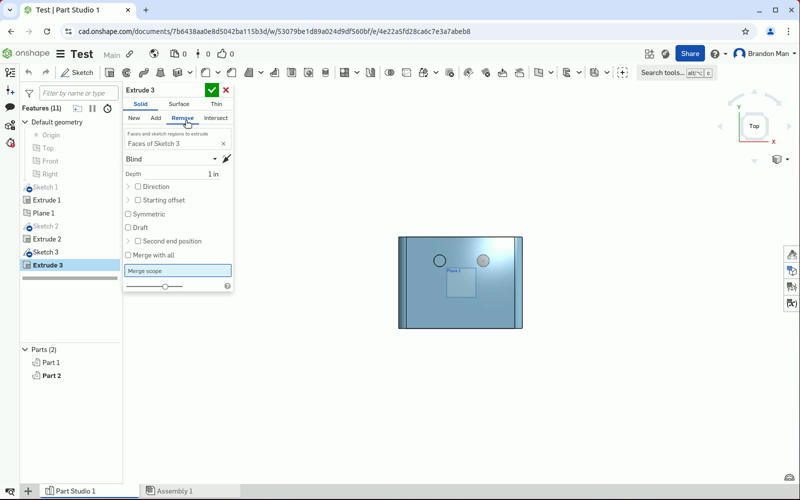
key(tab, 4)
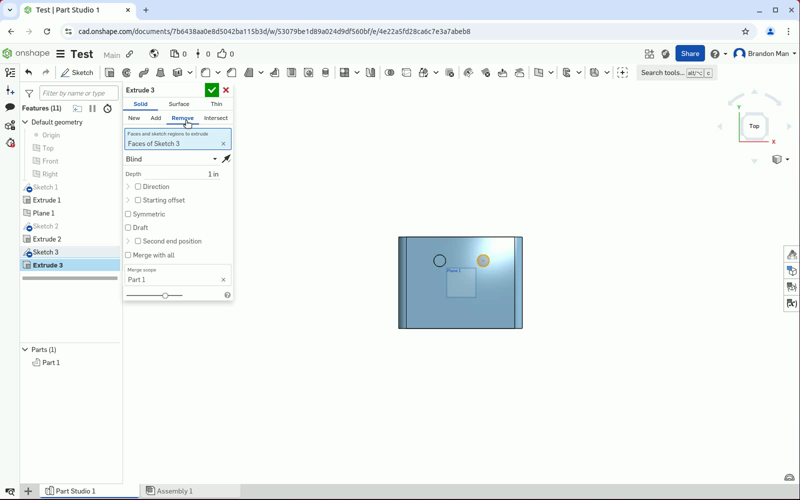
text(6.258)
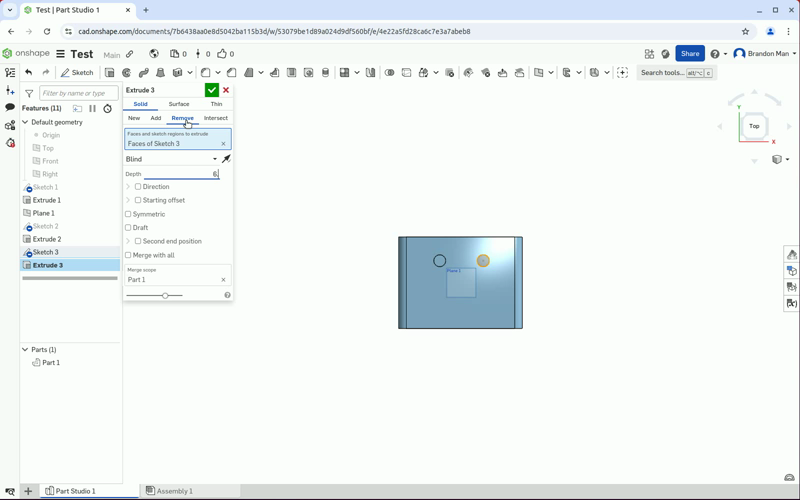
key(tab, 6)
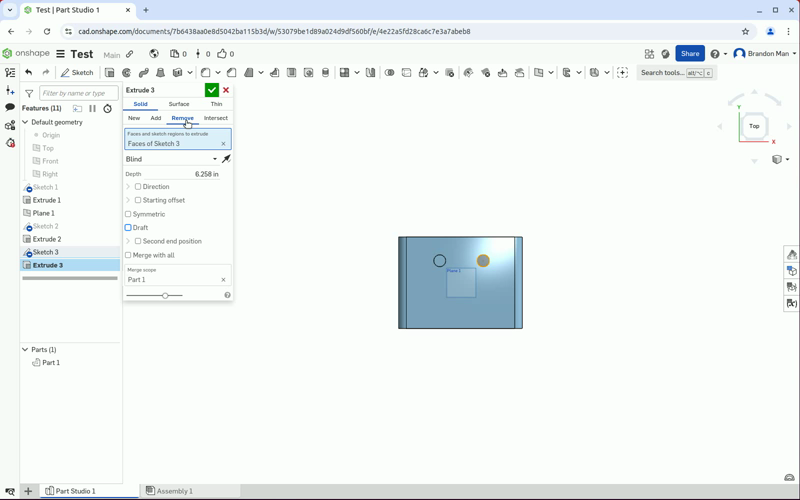
key(space)
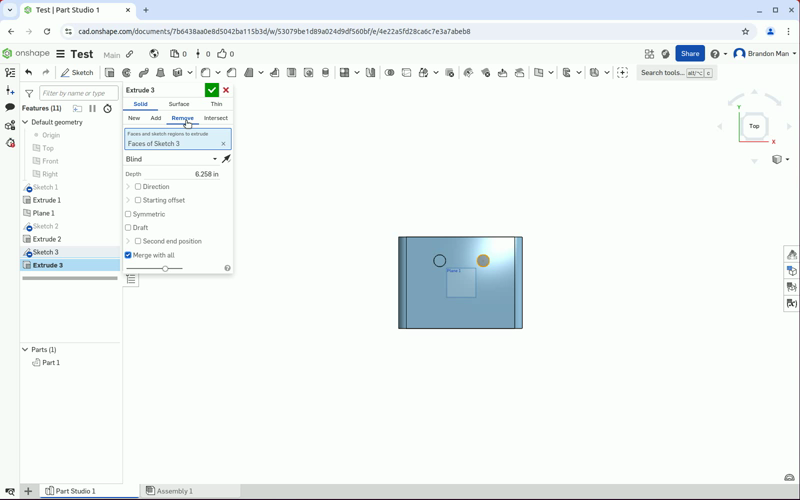
key(enter)
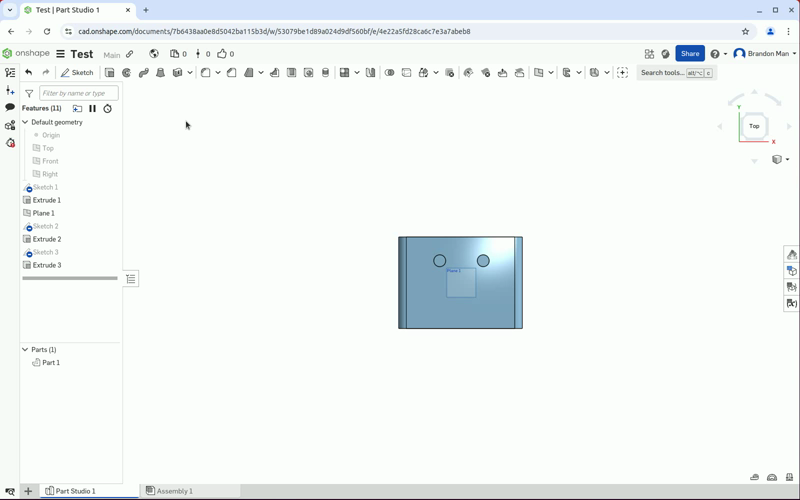
key(shift+h)
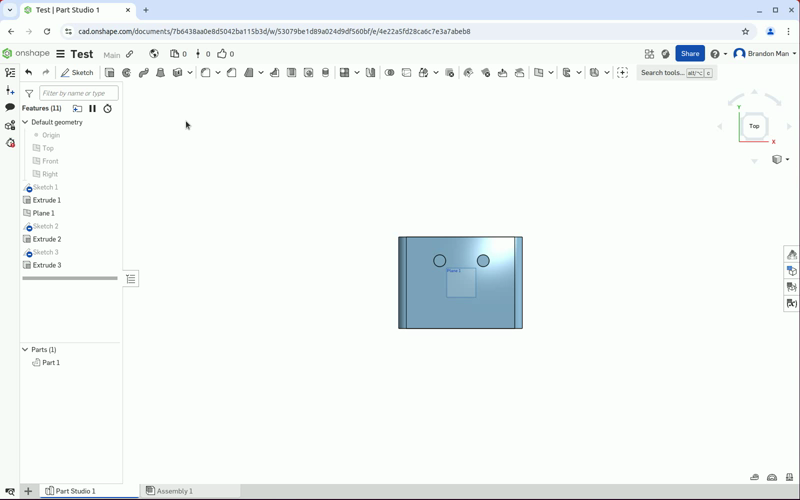
key(shift+h)
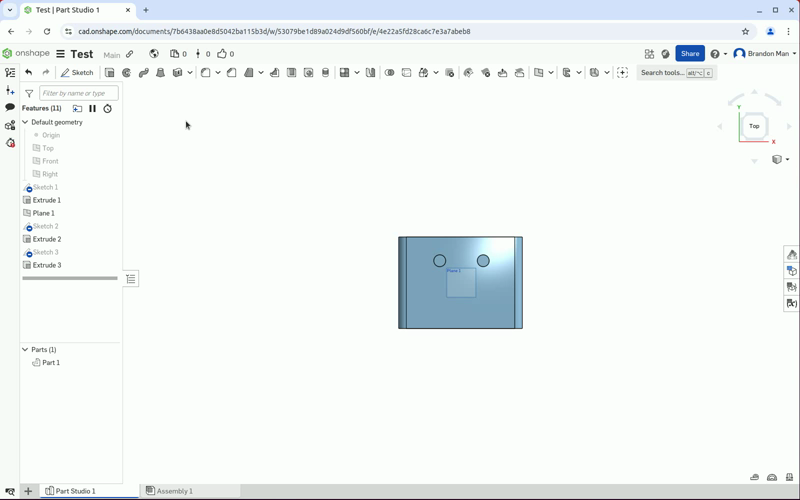
mouse_move(73, 189)
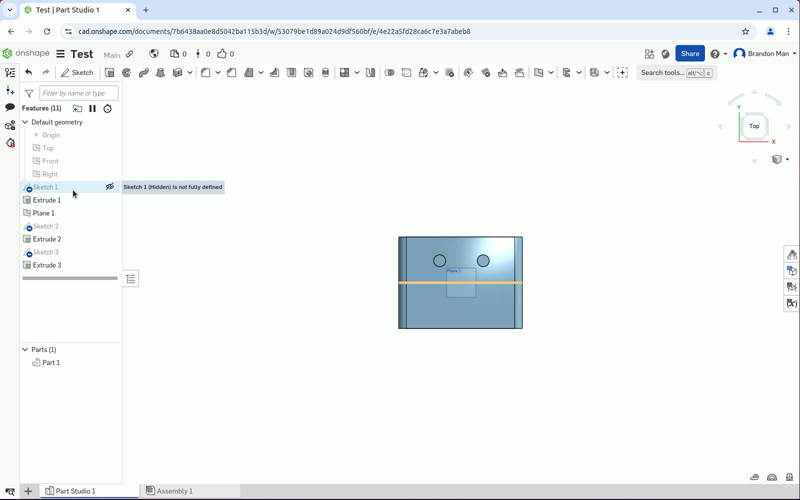
click(73, 189)
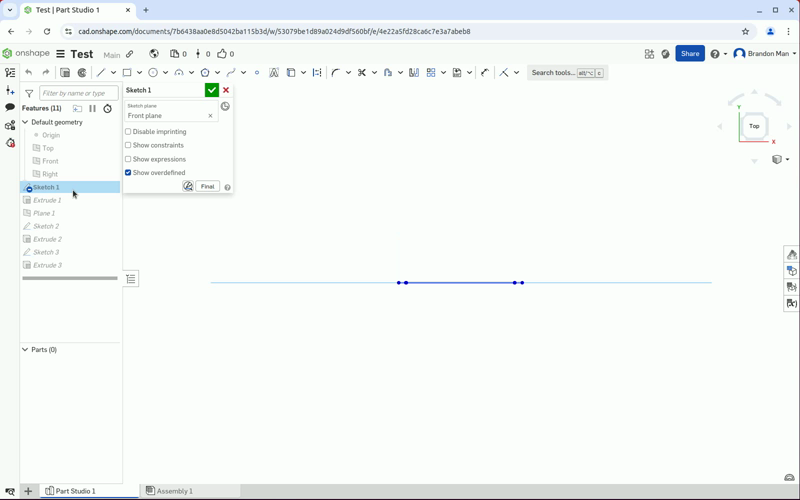
mouse_move(229, 92)
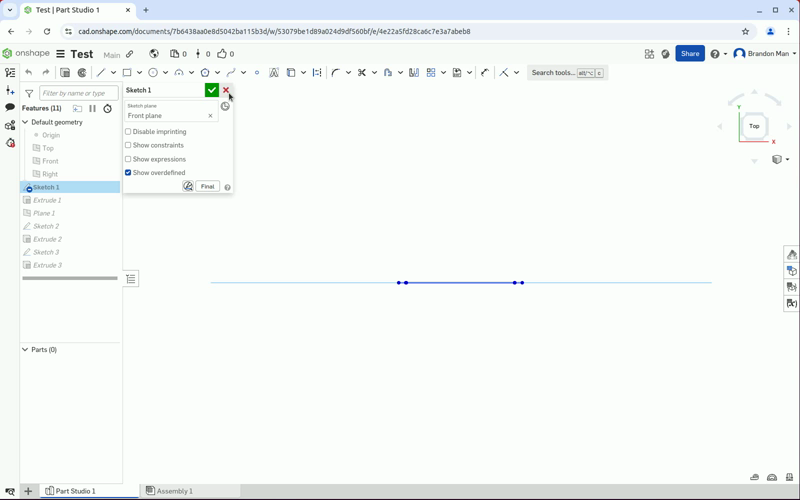
click(229, 92)
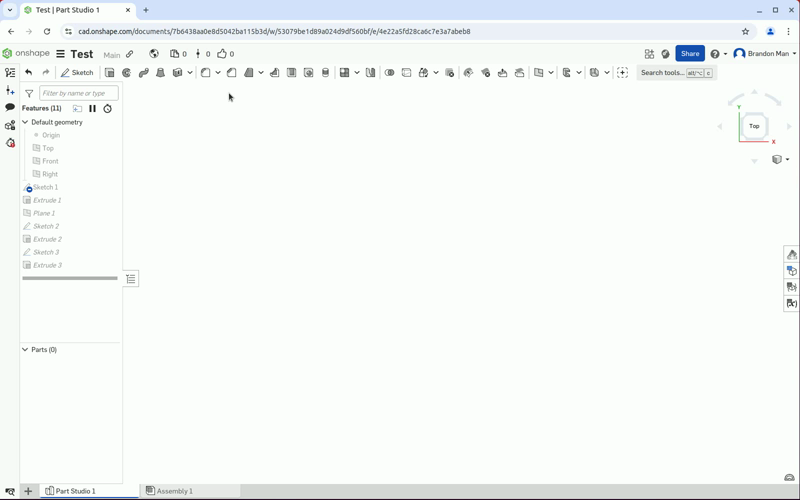
key(shift+s)
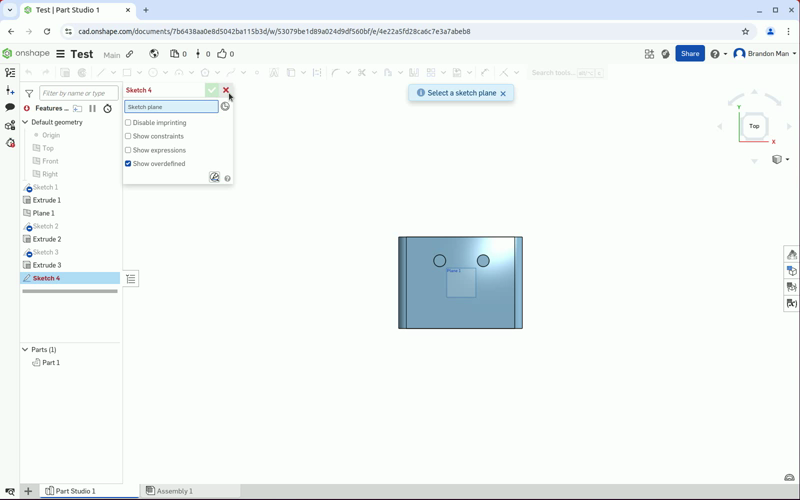
mouse_move(73, 215)
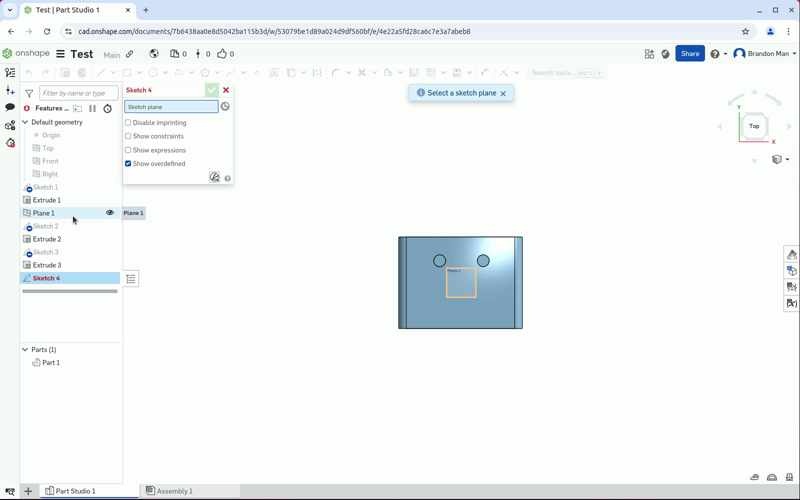
click(73, 215)
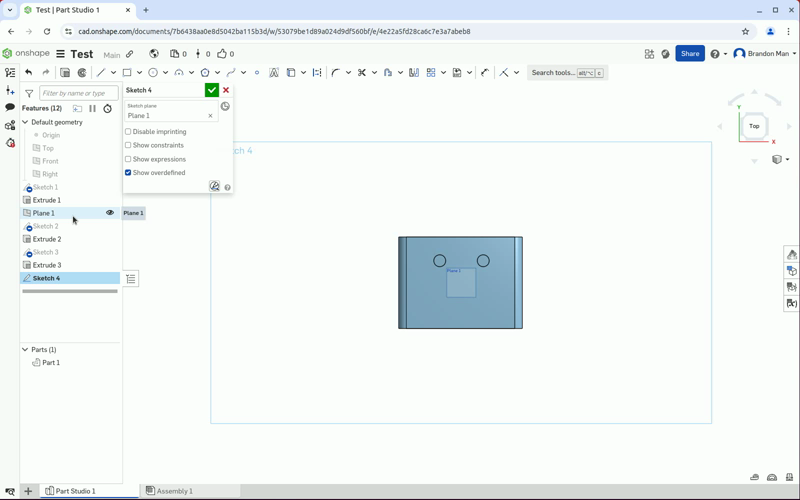
mouse_move(73, 352)
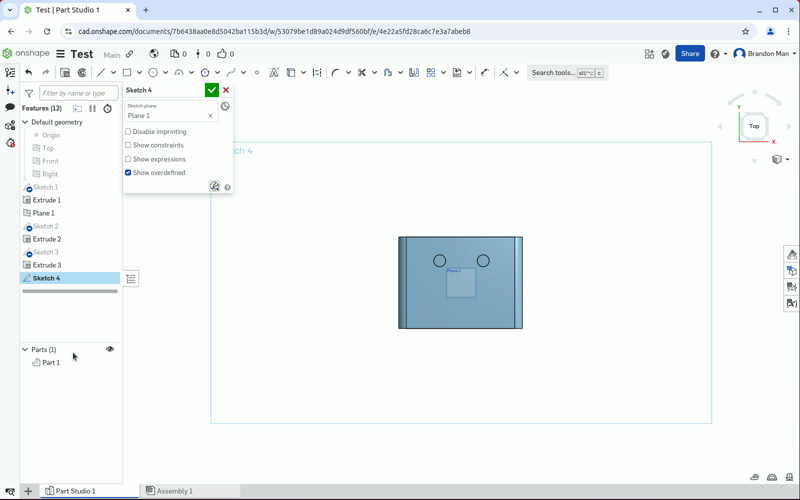
key(y)
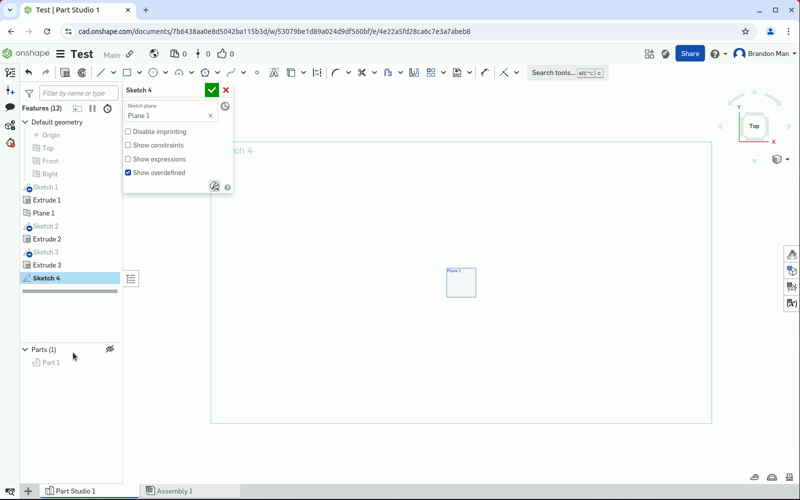
key(c)
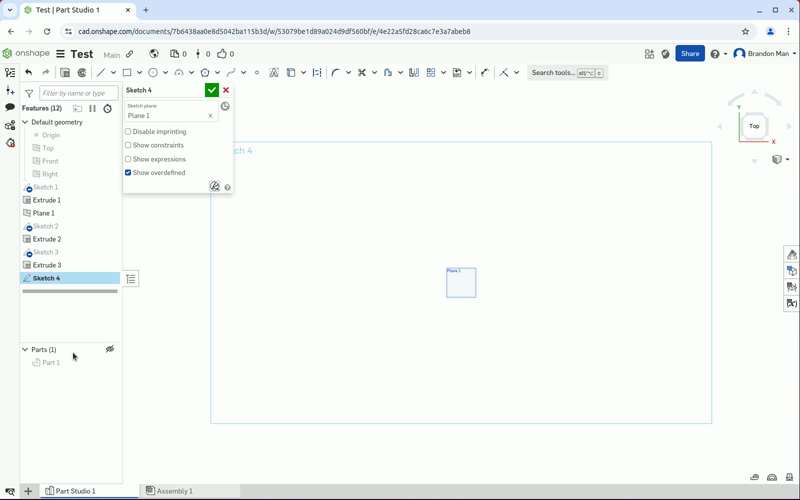
key_down(shift)
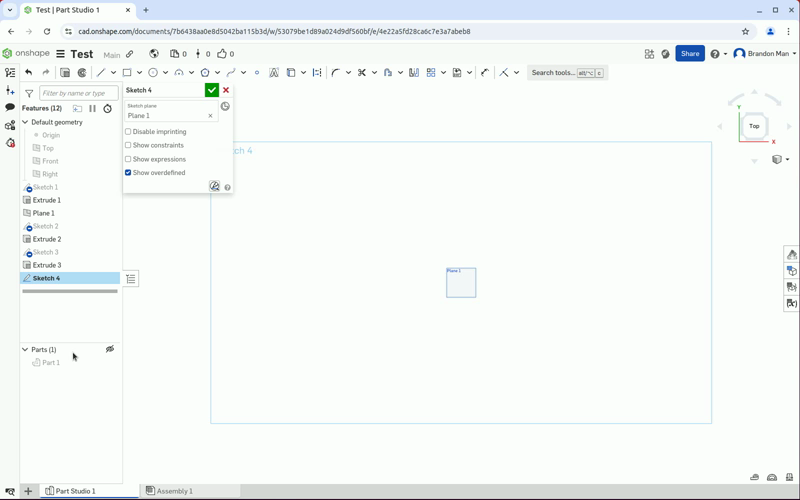
mouse_move(483, 305)
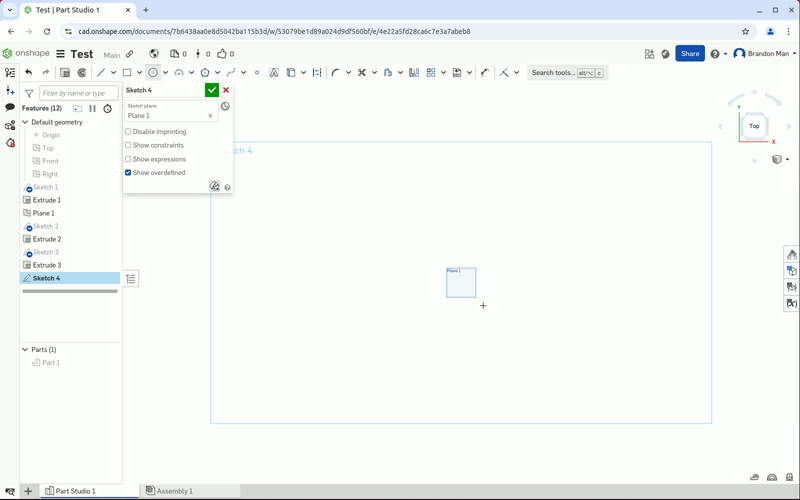
click(483, 305)
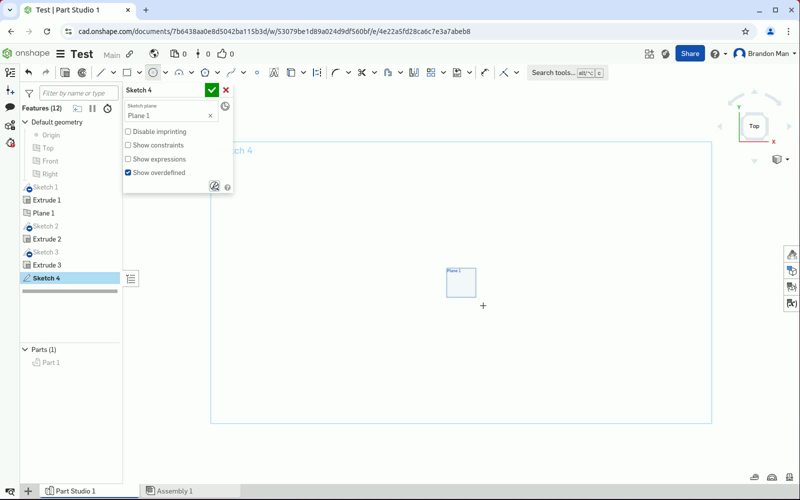
key_up(shift)
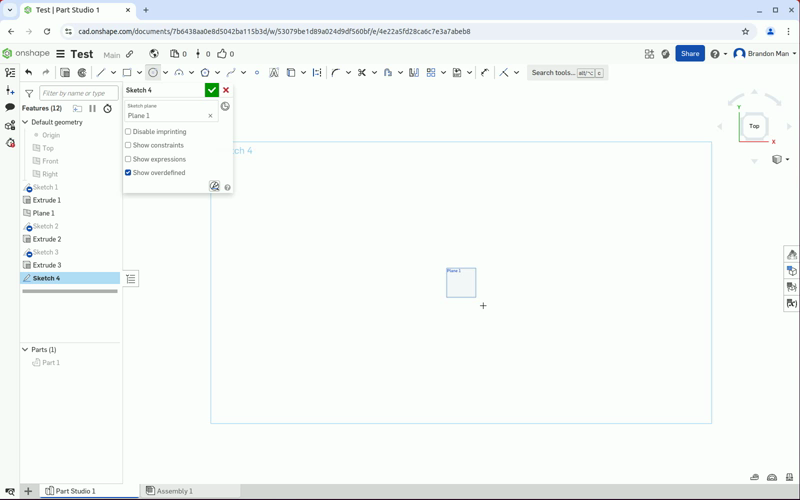
mouse_move(489, 305)
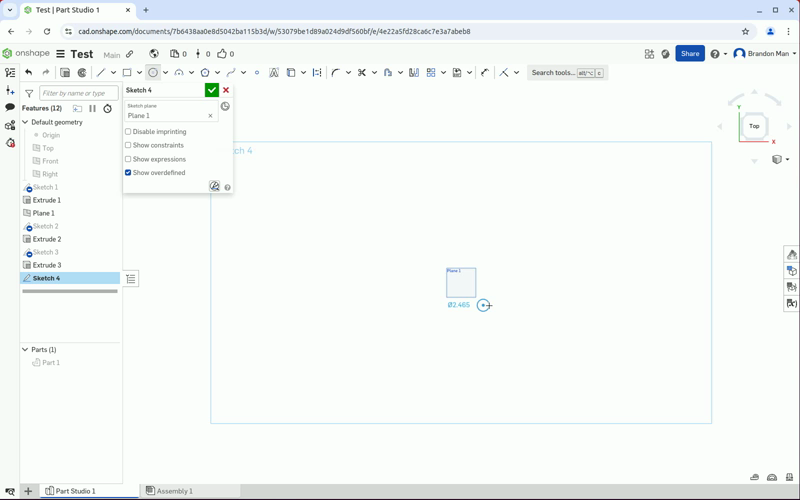
click(489, 305)
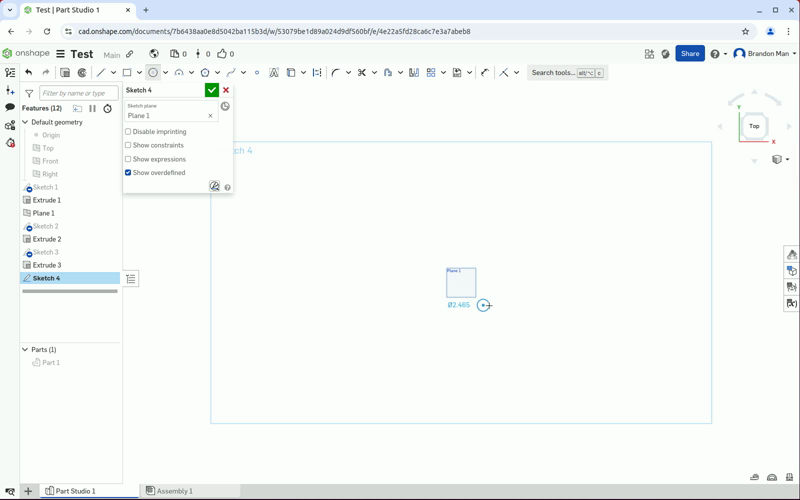
key(esc)
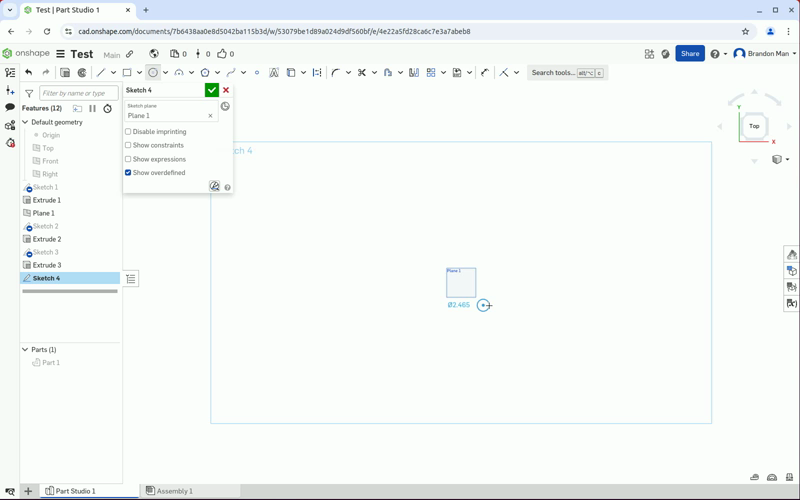
mouse_move(480, 299)
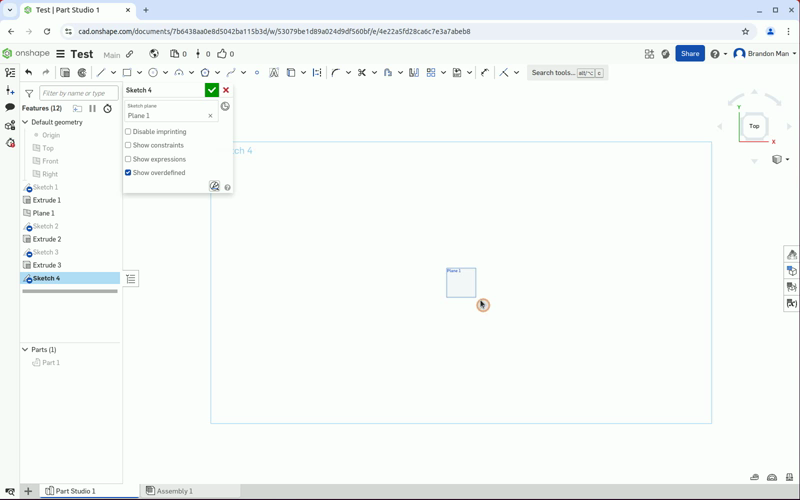
scroll(6)
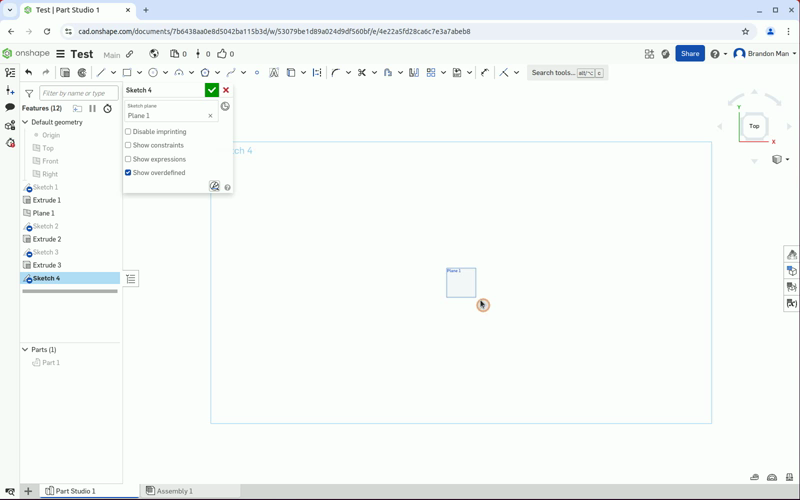
scroll(6)
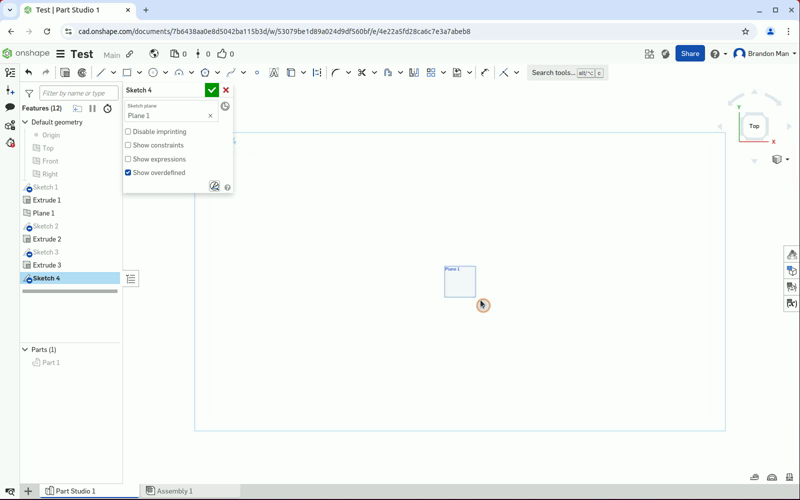
scroll(6)
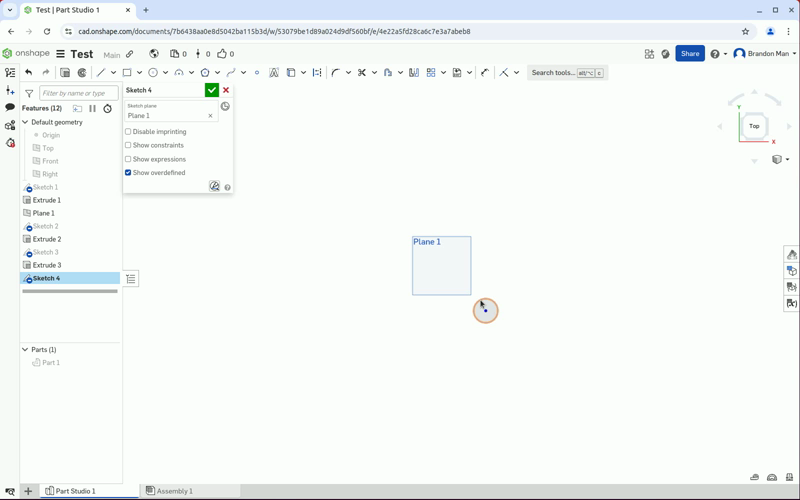
scroll(6)
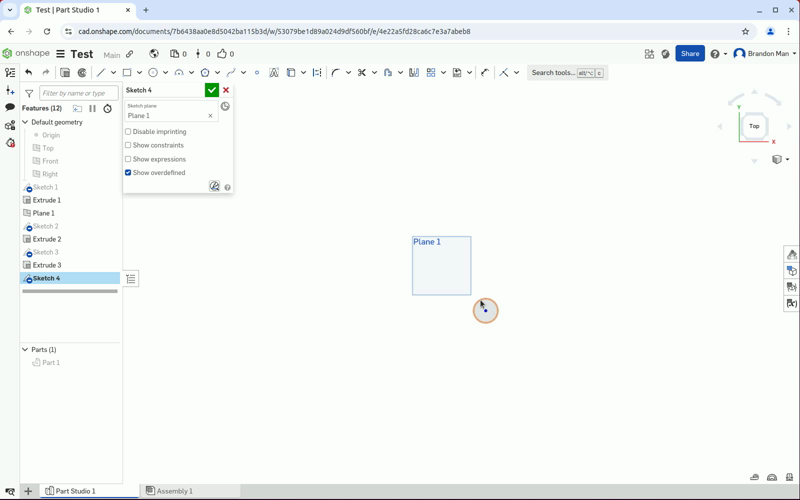
scroll(6)
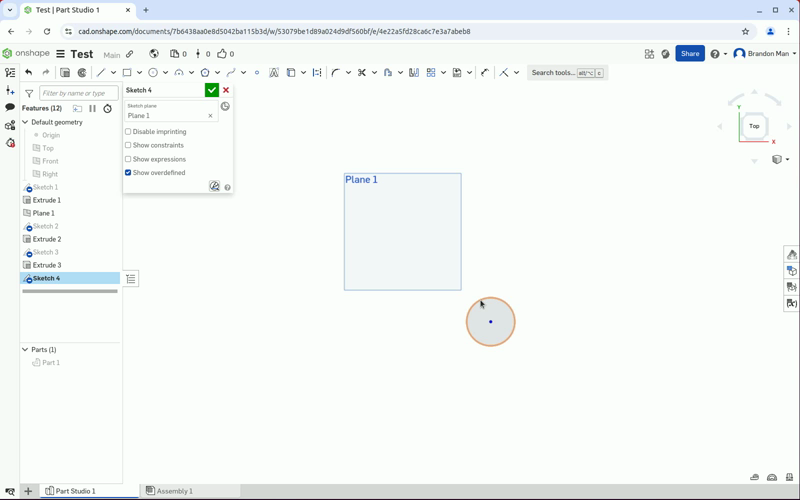
scroll(6)
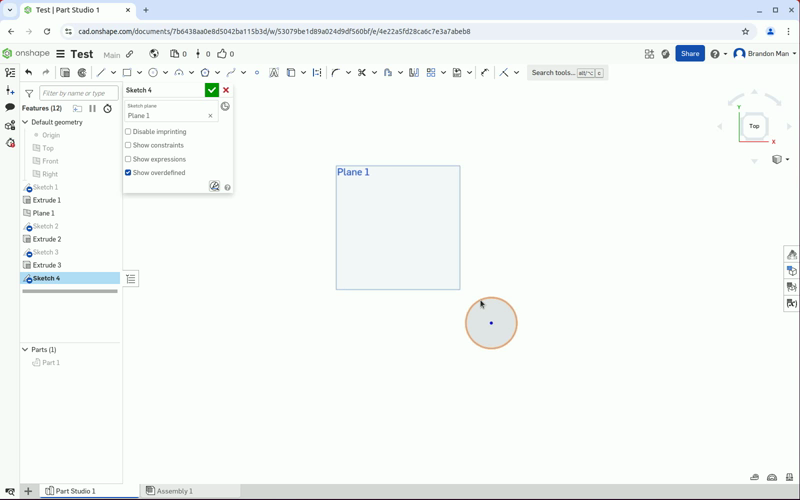
scroll(6)
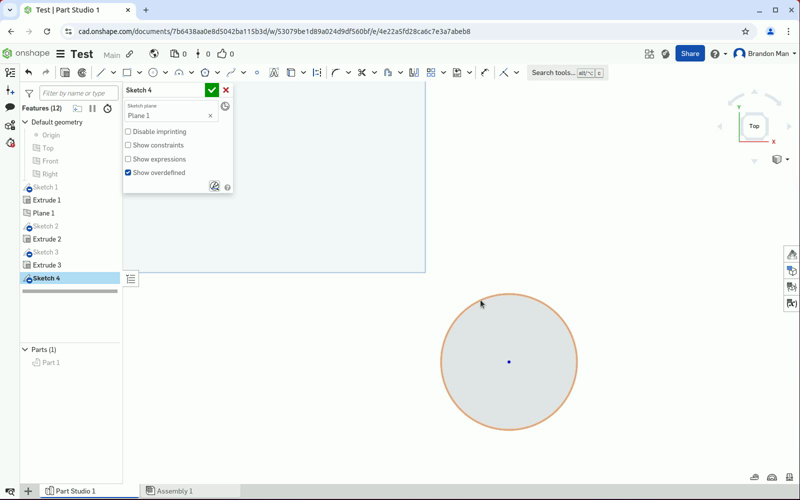
click(480, 299)
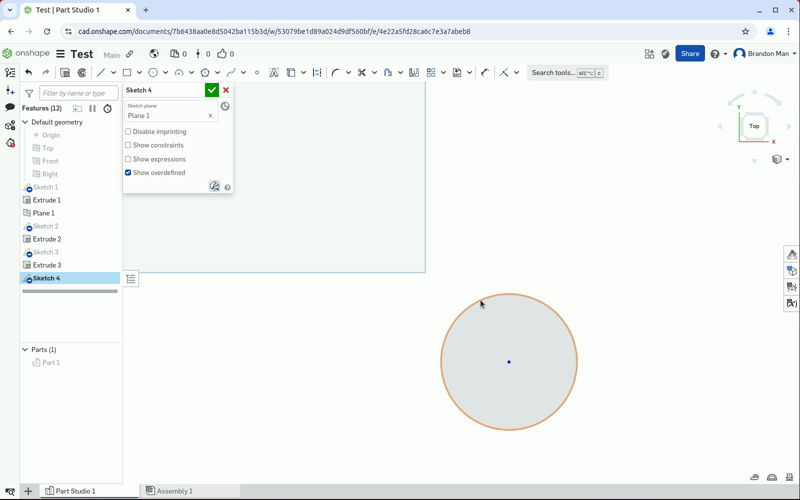
scroll(-6)
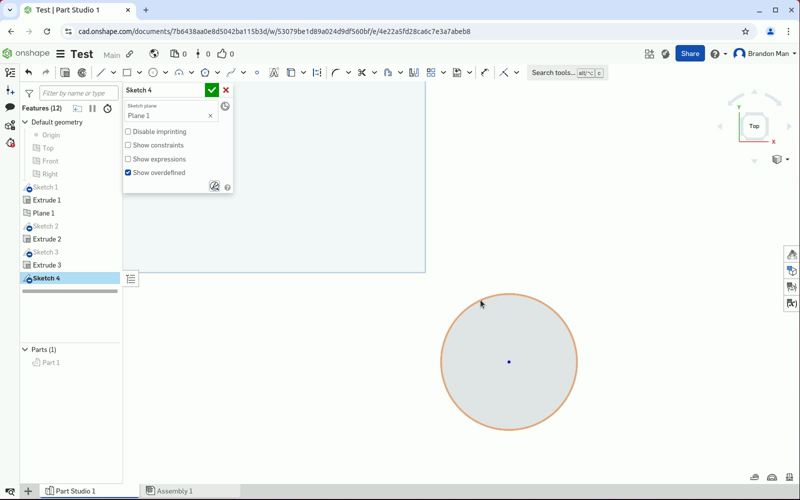
scroll(-6)
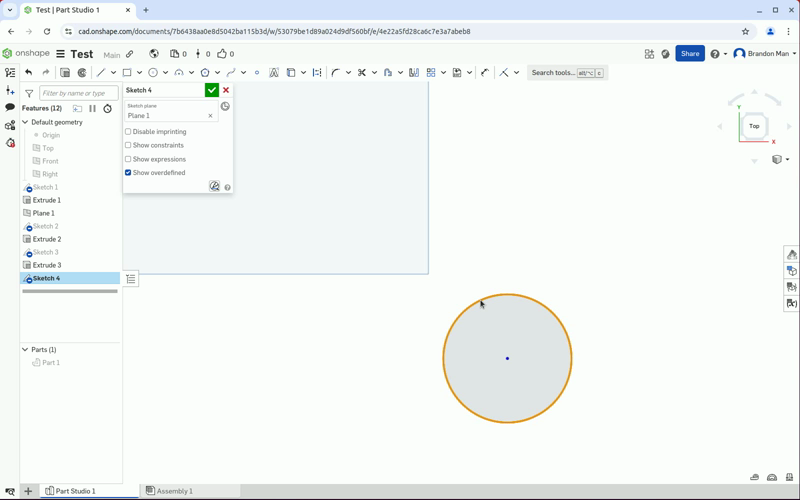
scroll(-6)
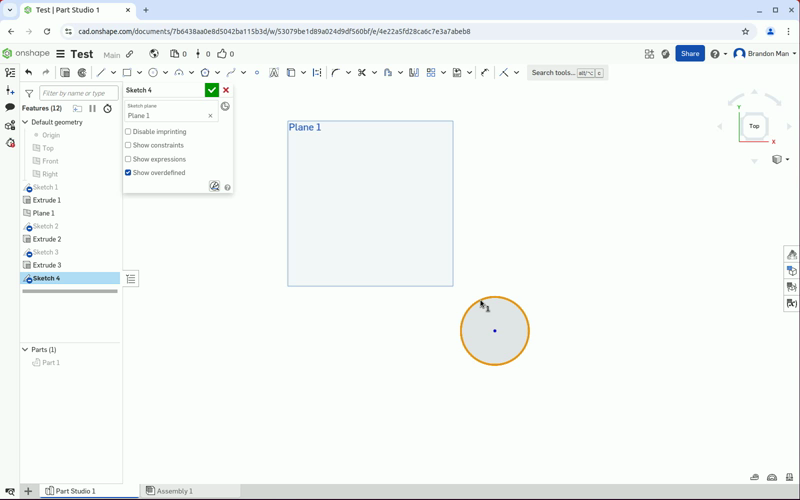
scroll(-6)
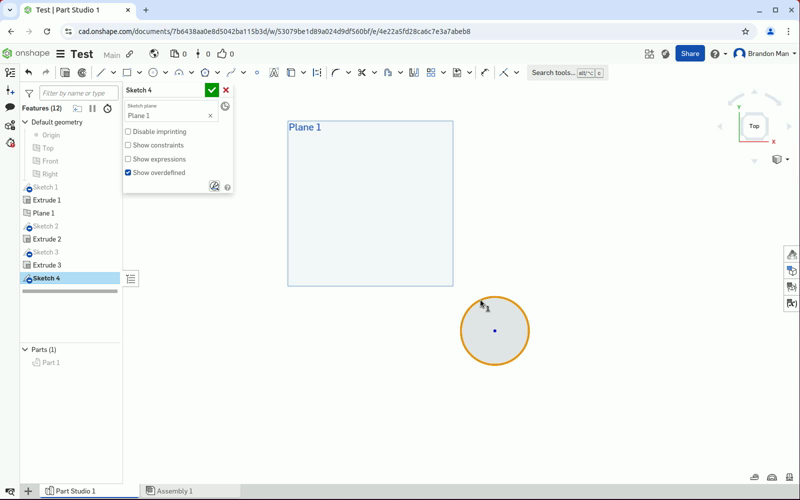
scroll(-6)
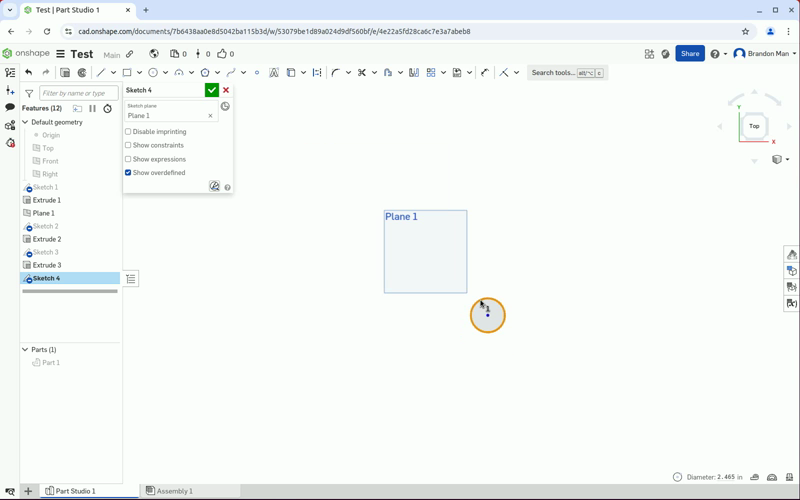
scroll(-6)
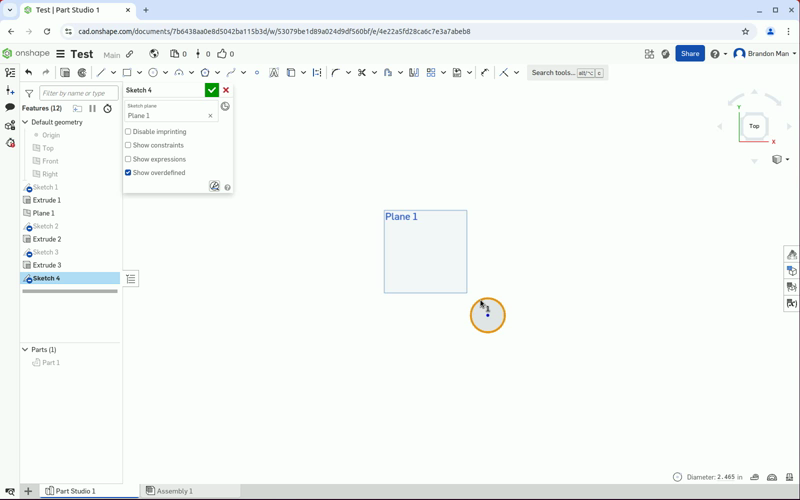
scroll(-6)
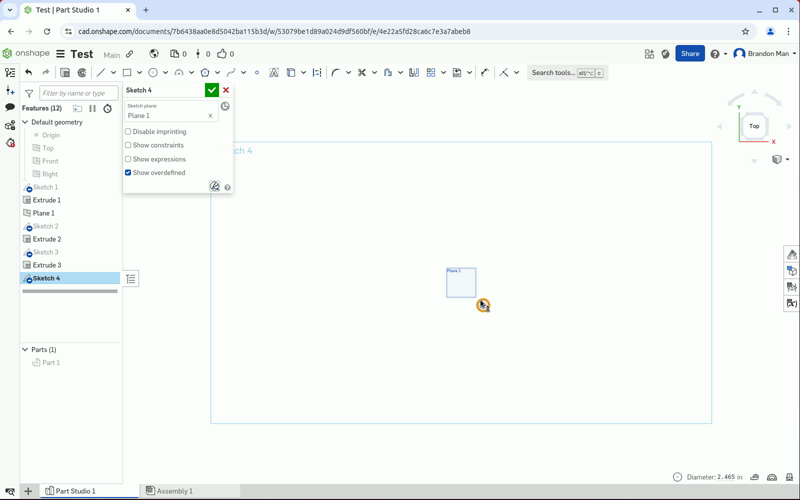
mouse_move(73, 352)
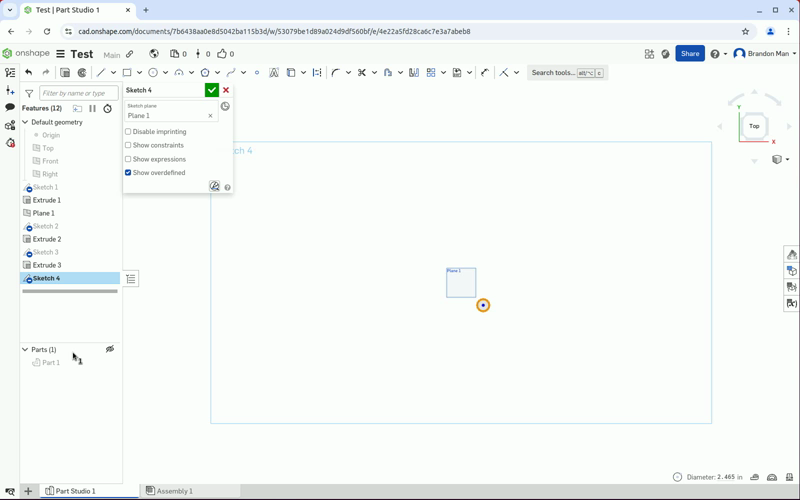
key(shift+y)
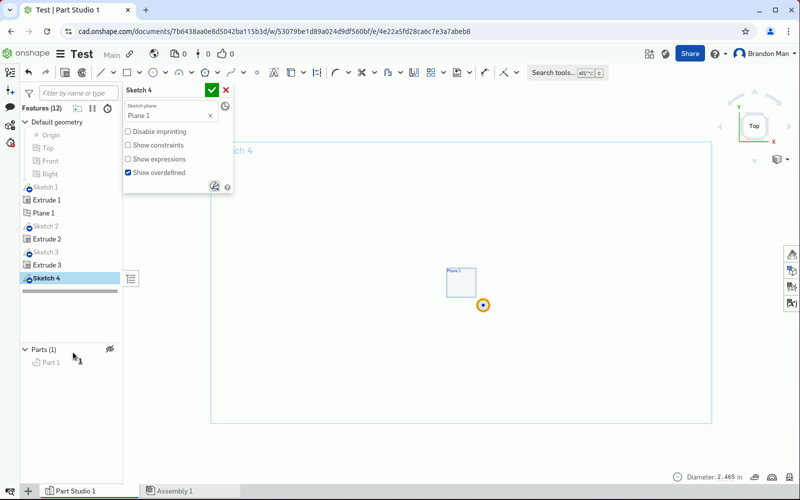
key(shift+e)
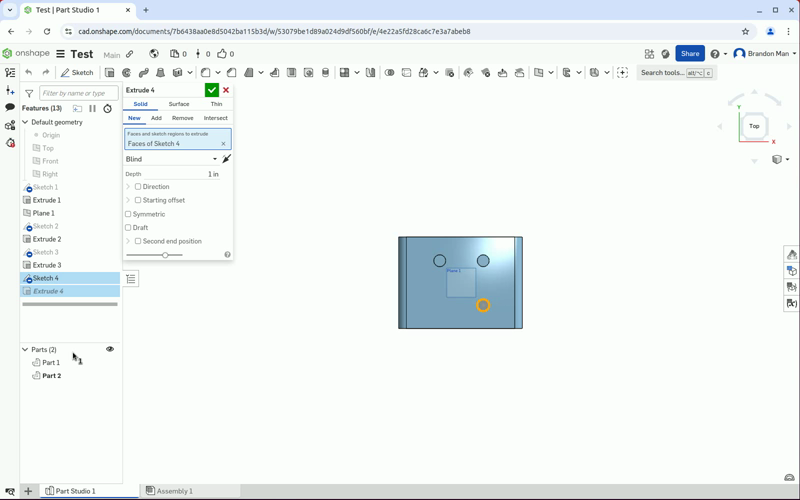
mouse_move(143, 106)
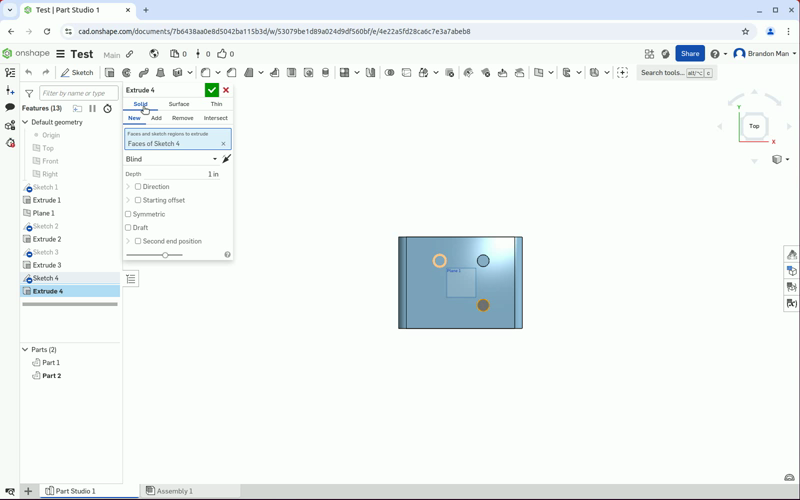
click(143, 106)
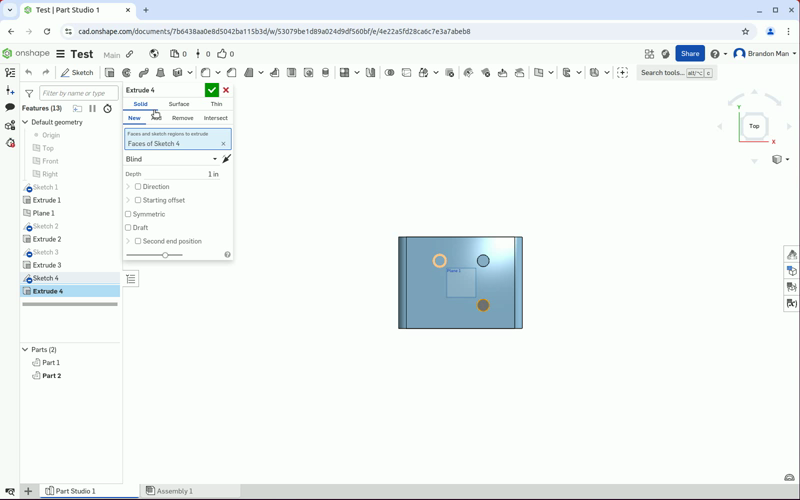
mouse_move(186, 120)
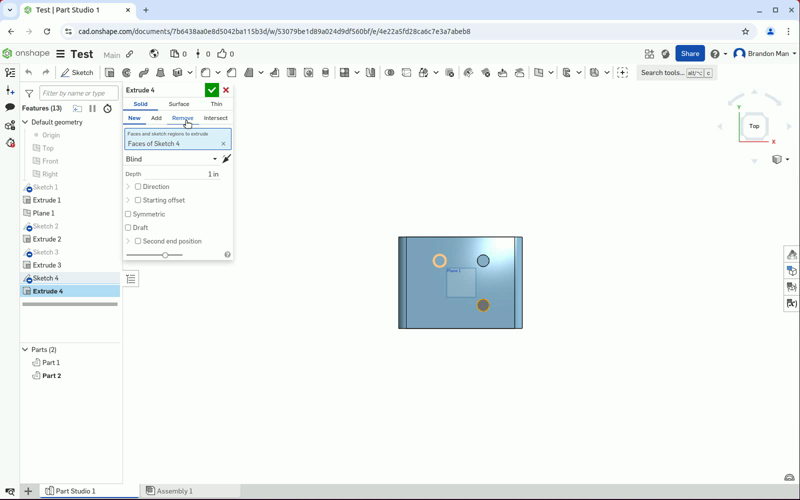
click(186, 120)
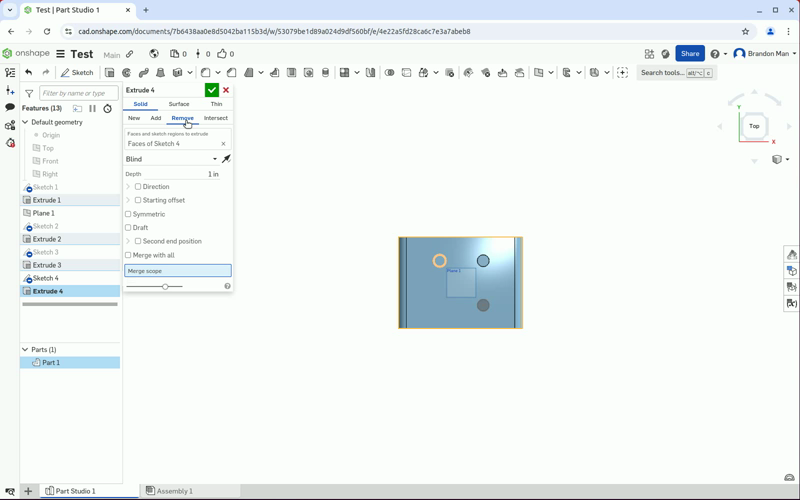
key(tab, 4)
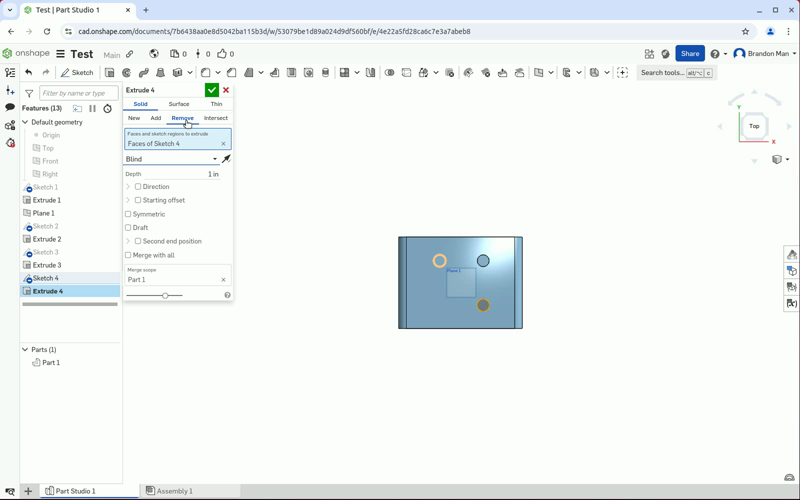
text(6.258)
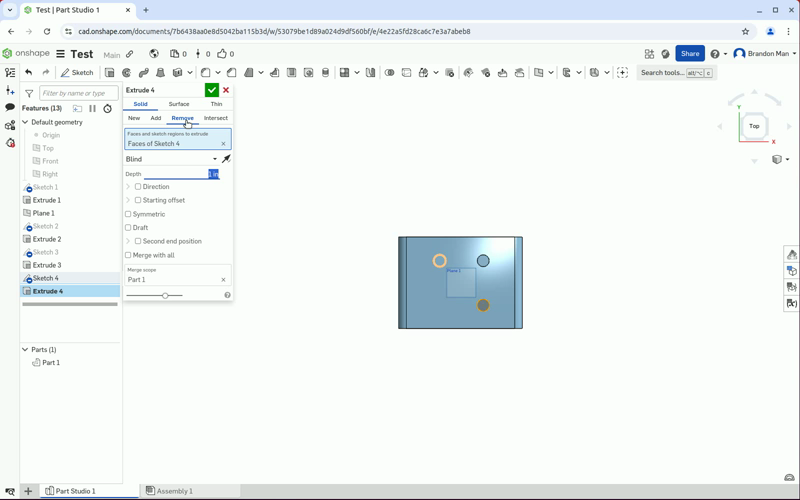
key(tab, 6)
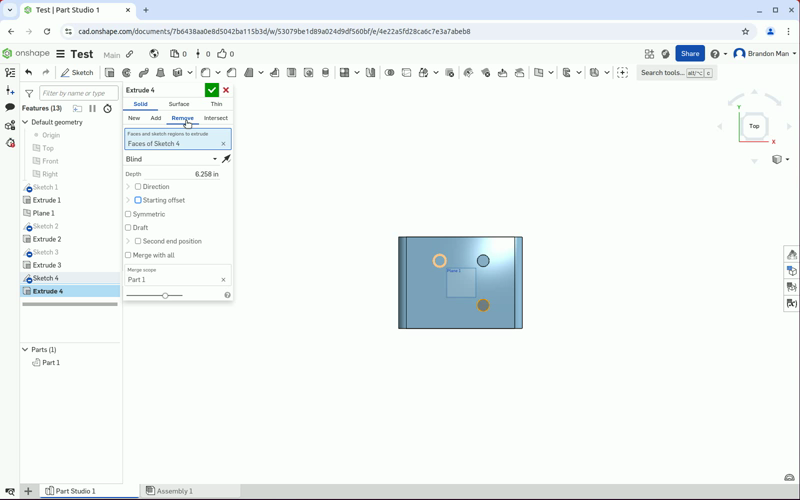
key(space)
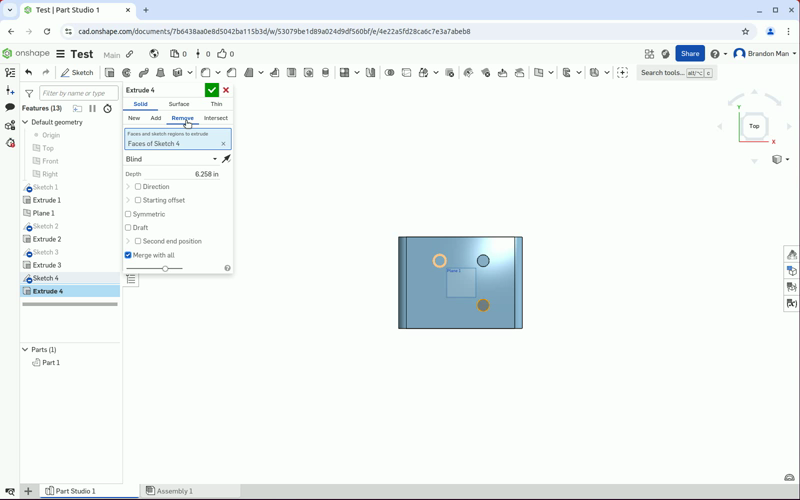
key(enter)
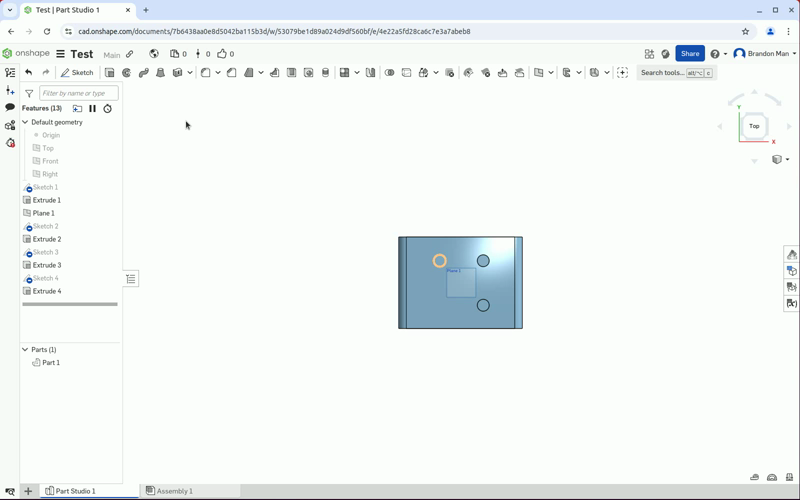
key(shift+h)
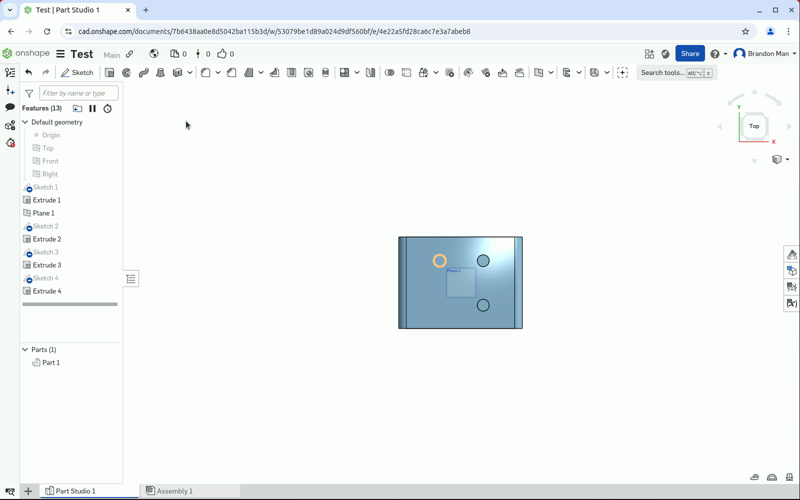
key(shift+h)
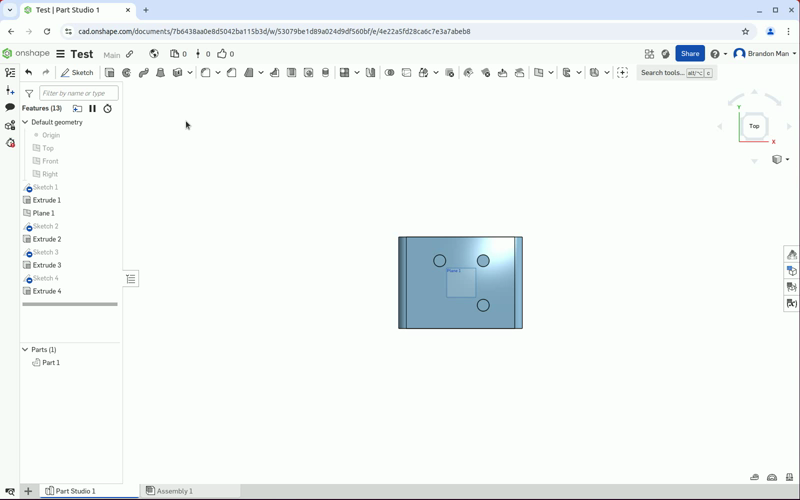
mouse_move(73, 189)
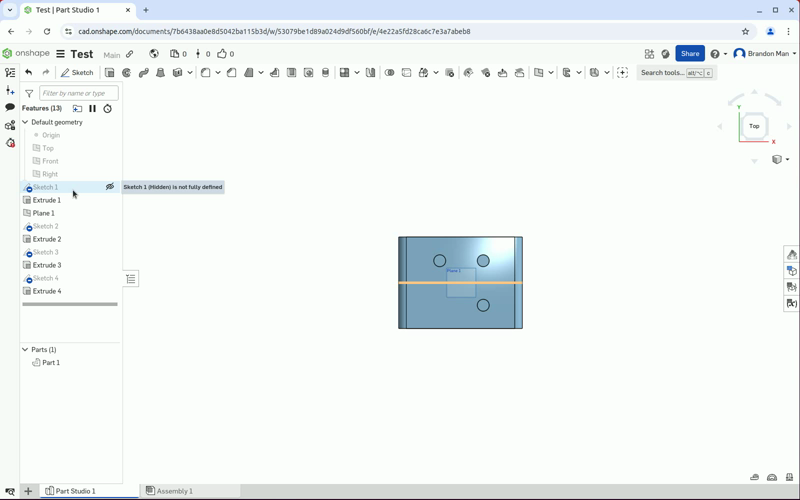
click(73, 189)
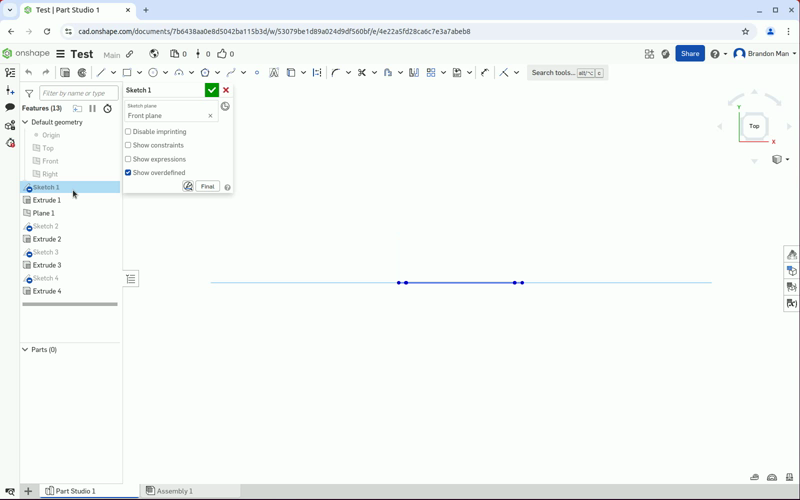
mouse_move(229, 92)
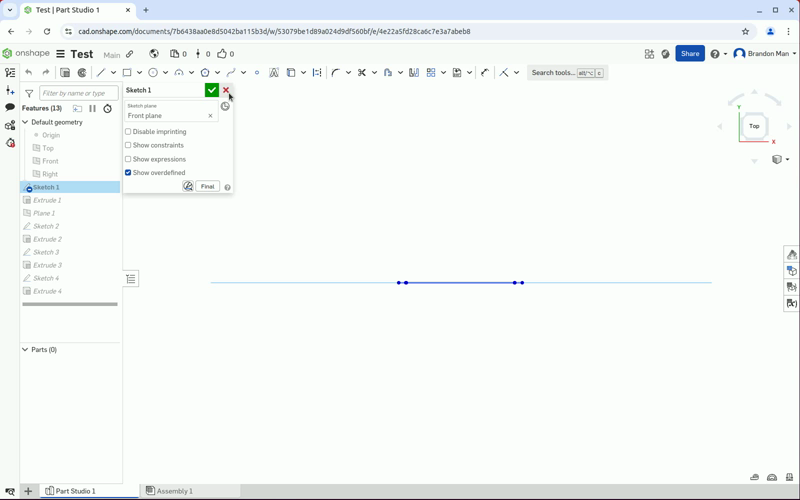
click(229, 92)
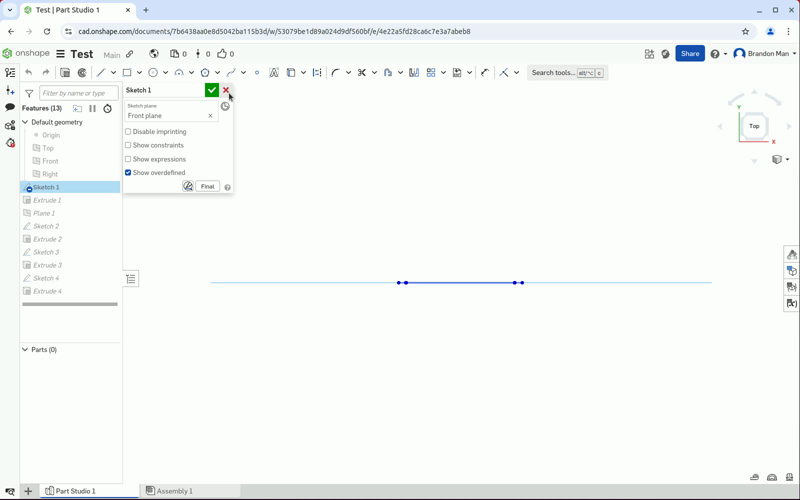
key(shift+s)
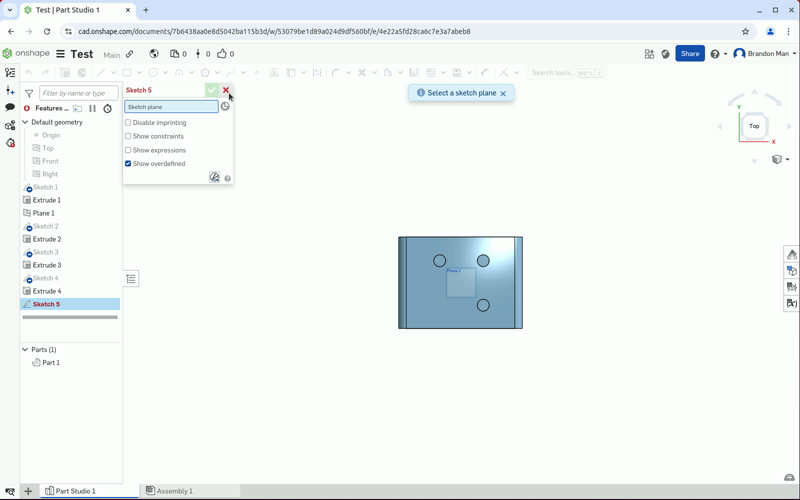
mouse_move(73, 215)
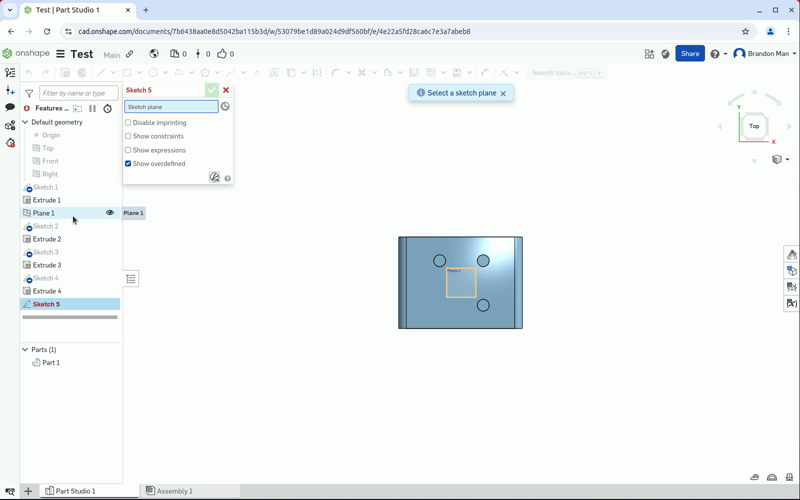
click(73, 215)
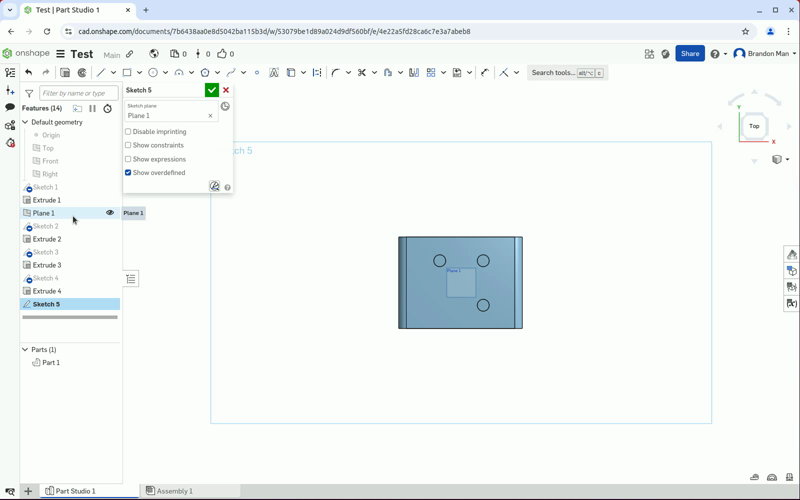
mouse_move(73, 352)
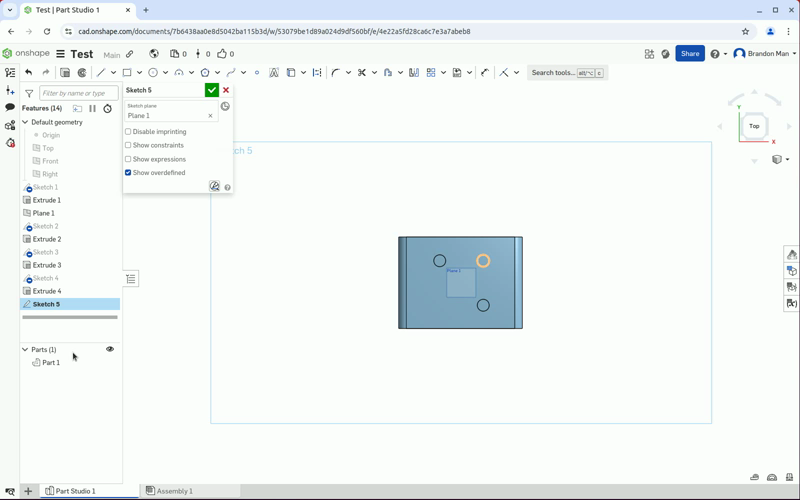
key(y)
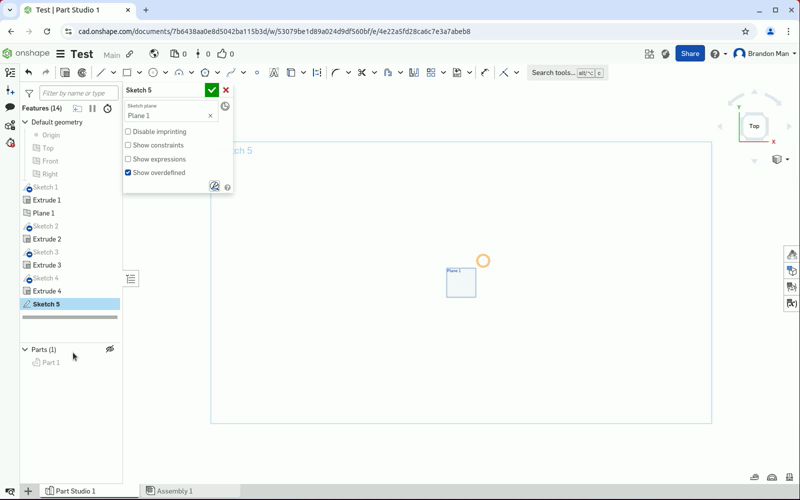
key(c)
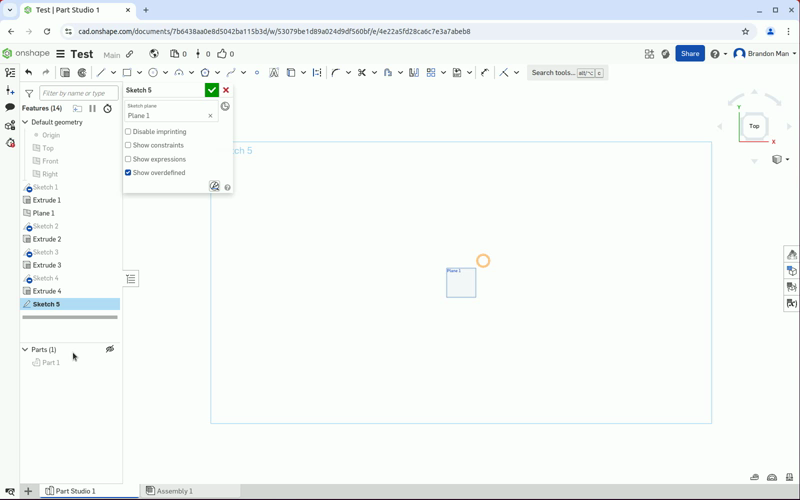
key_down(shift)
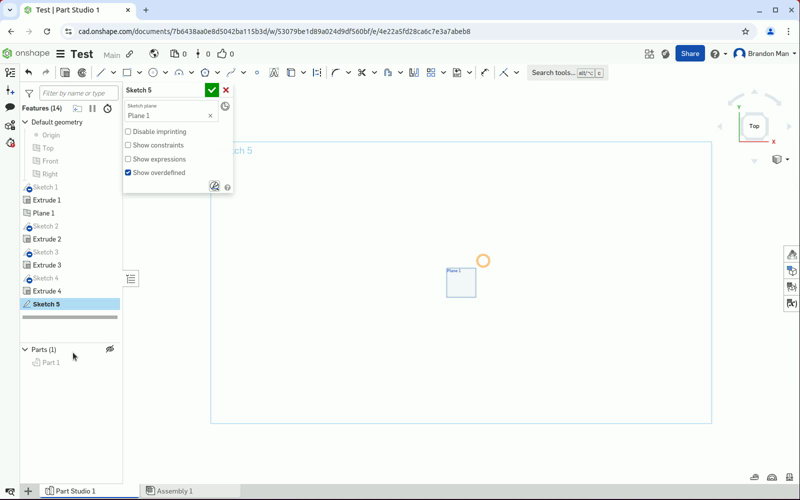
mouse_move(439, 305)
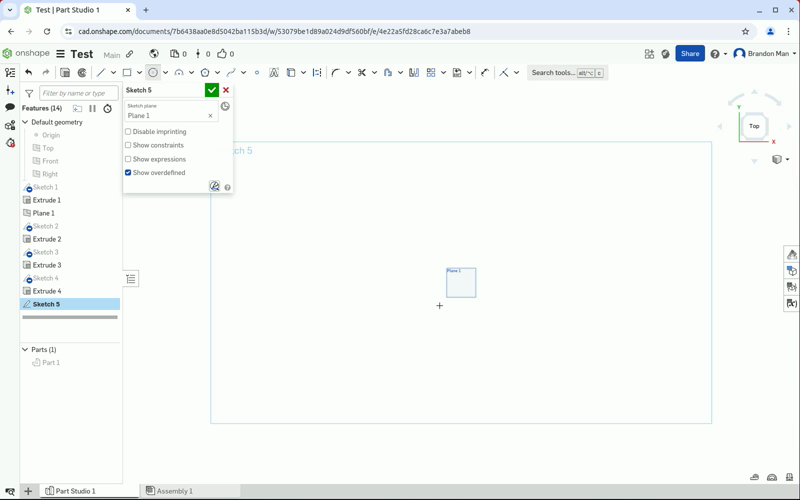
click(439, 305)
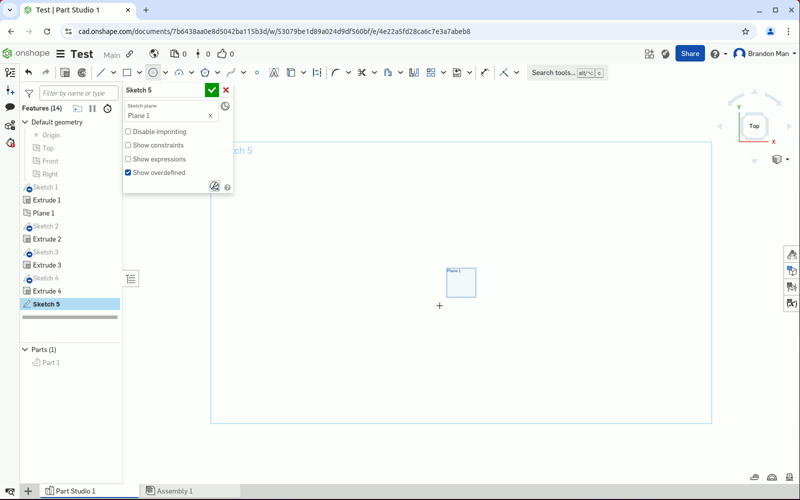
key_up(shift)
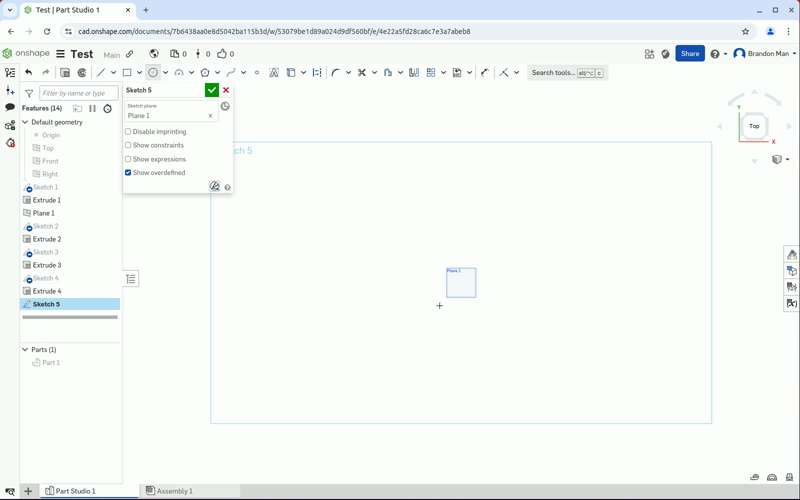
mouse_move(445, 305)
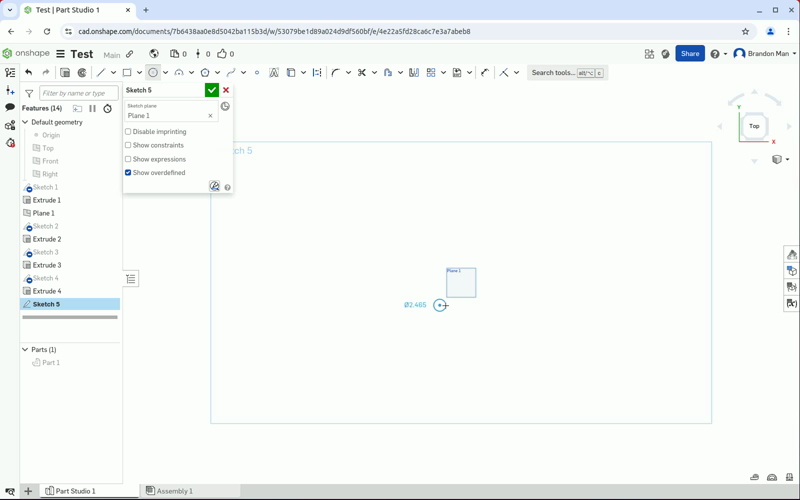
click(445, 305)
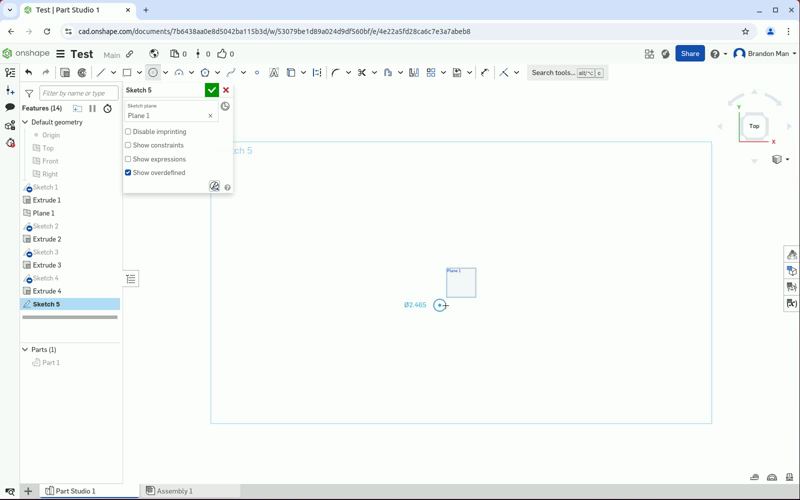
key(esc)
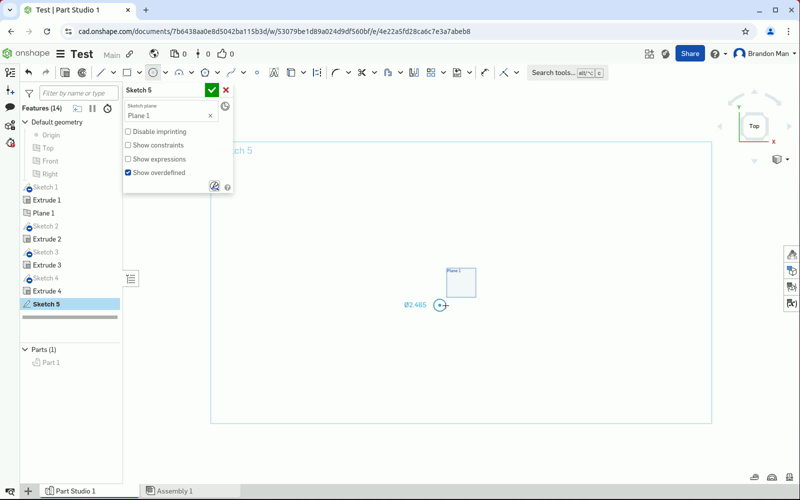
mouse_move(438, 309)
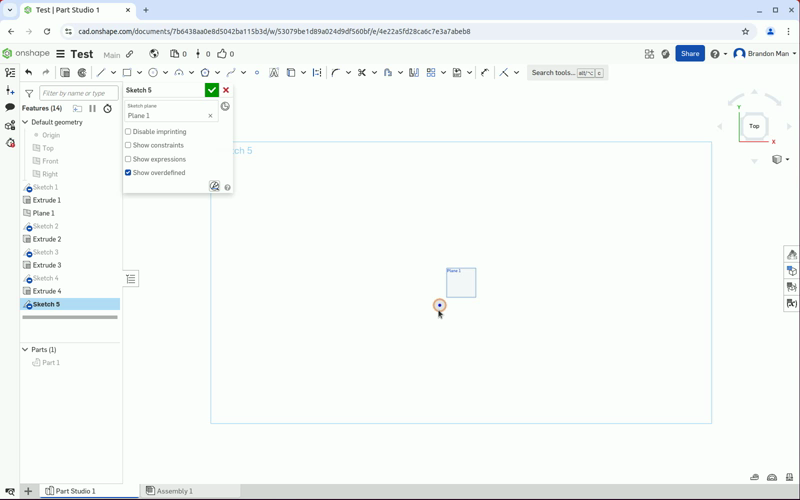
scroll(6)
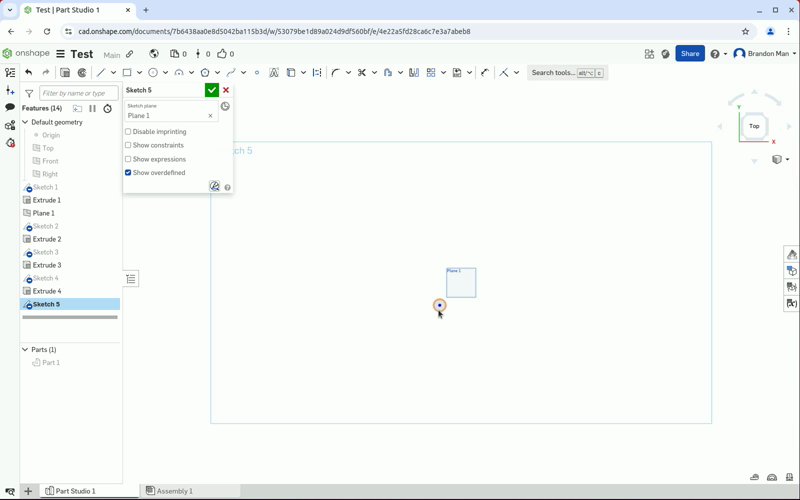
scroll(6)
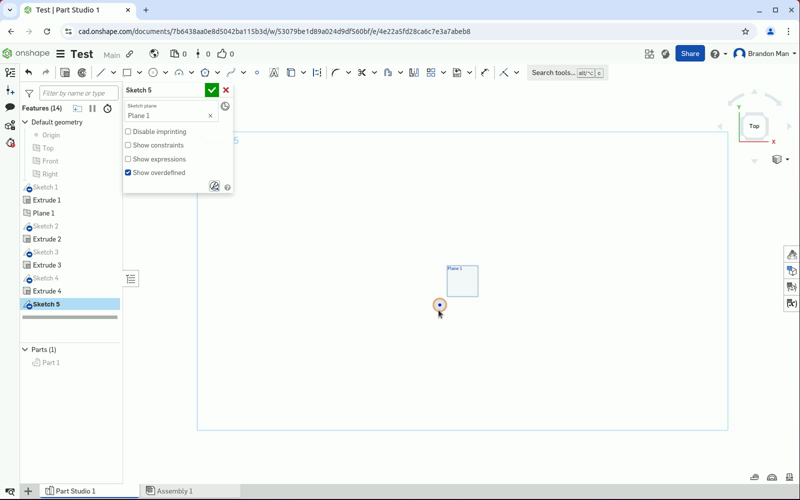
scroll(6)
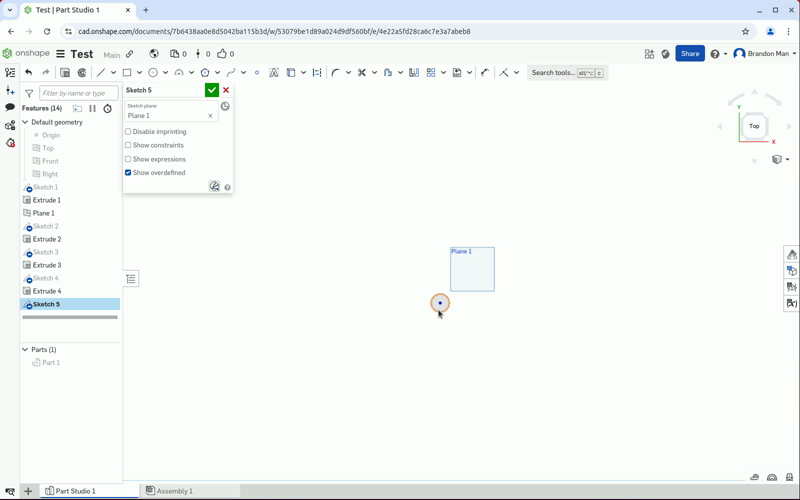
scroll(6)
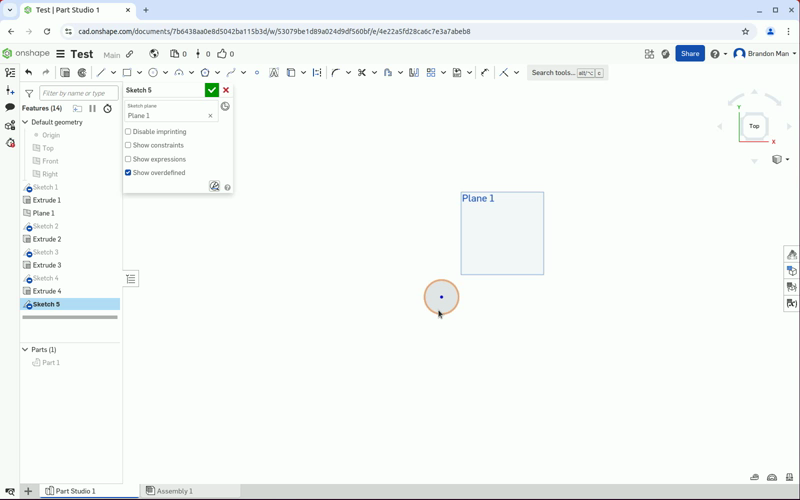
scroll(6)
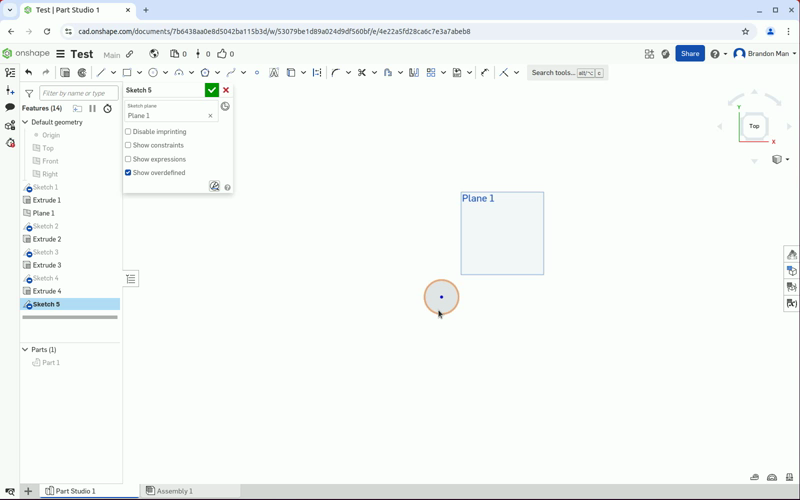
scroll(6)
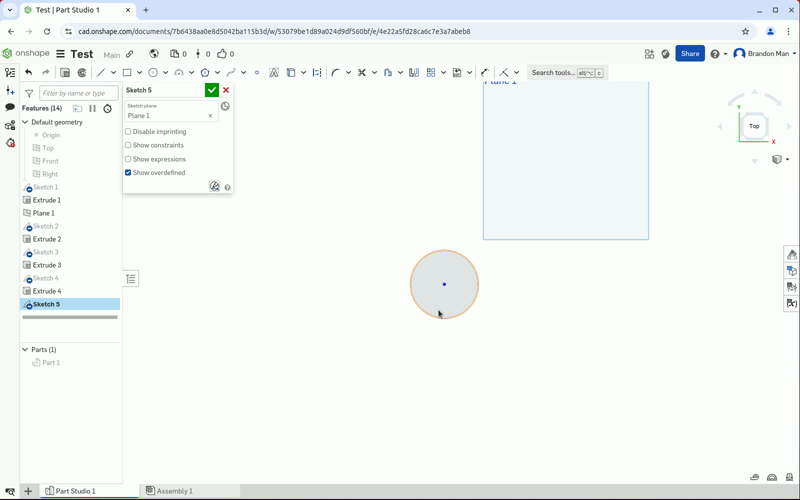
scroll(6)
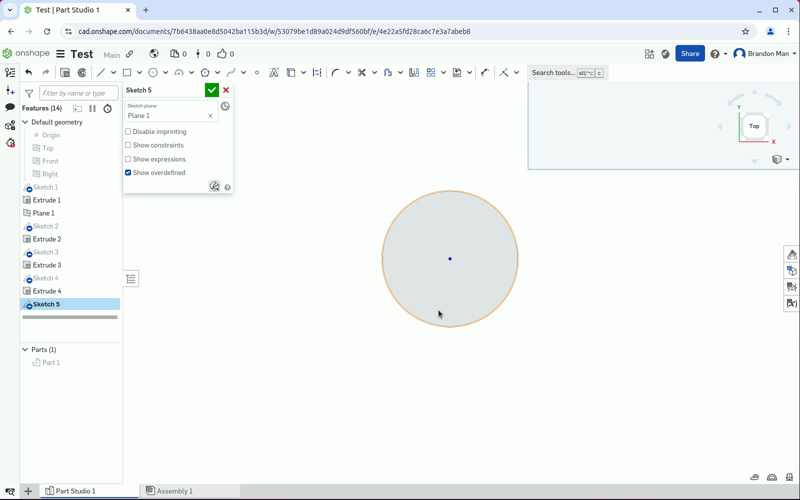
click(438, 309)
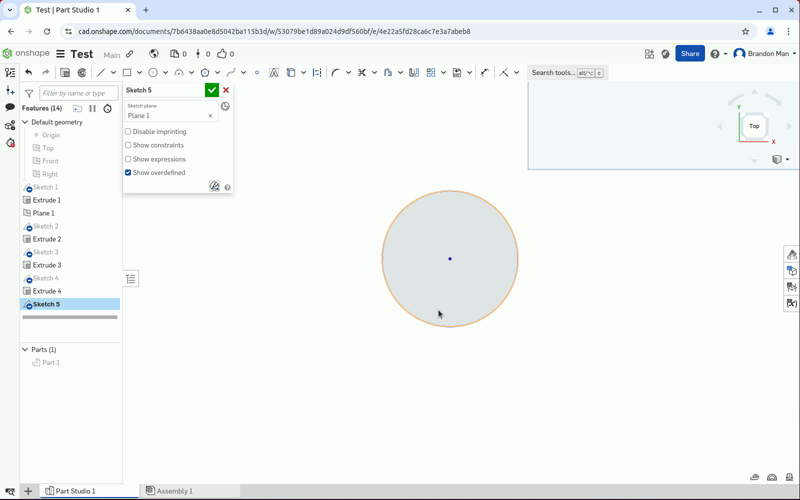
scroll(-6)
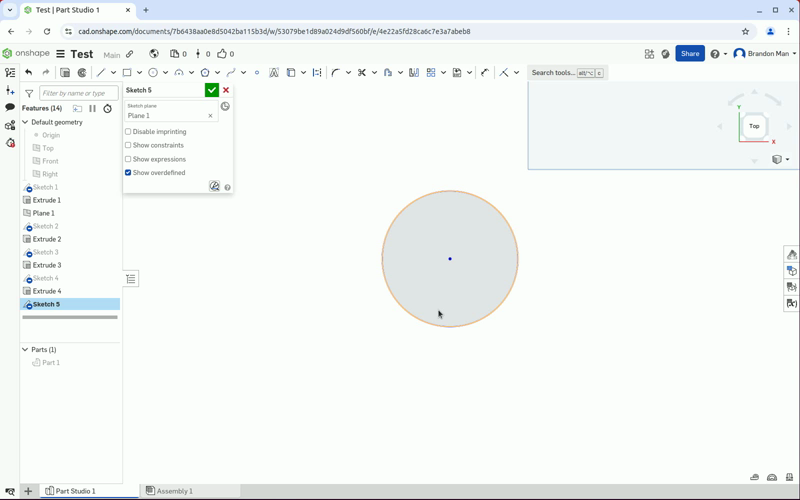
scroll(-6)
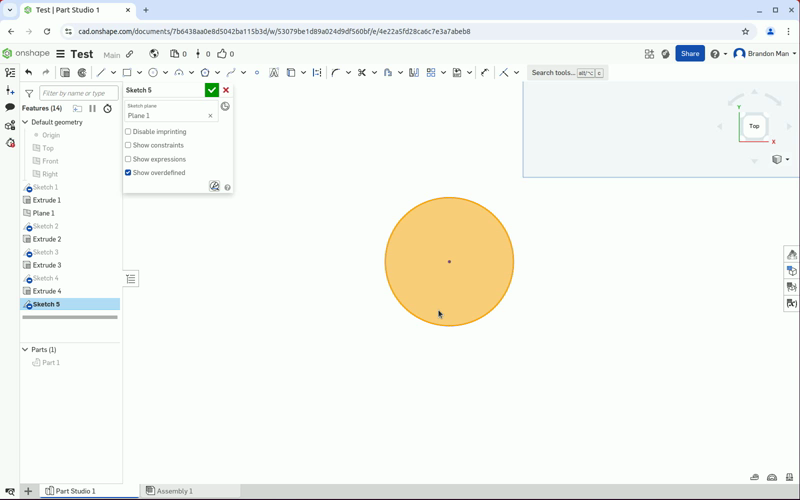
scroll(-6)
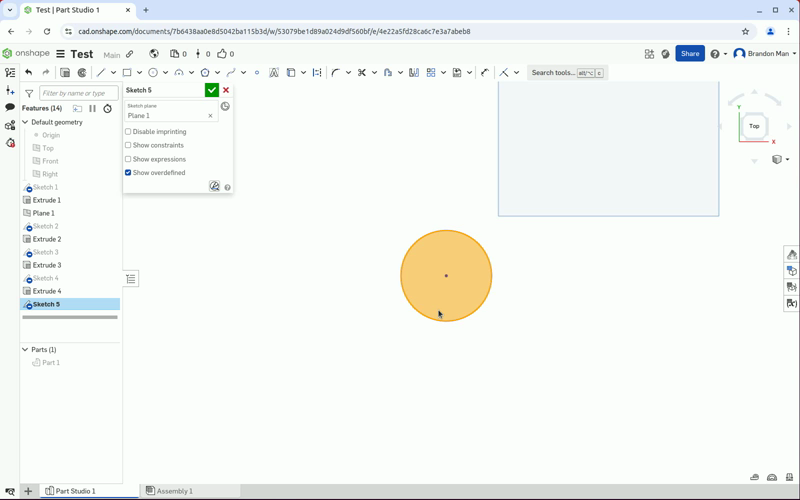
scroll(-6)
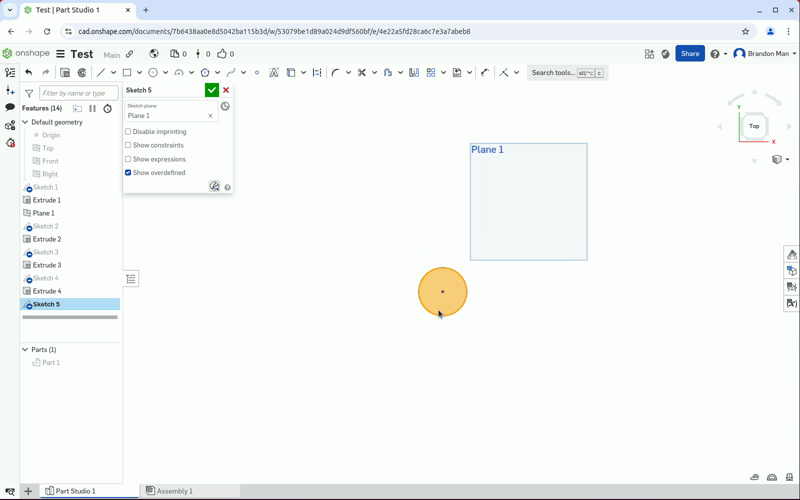
scroll(-6)
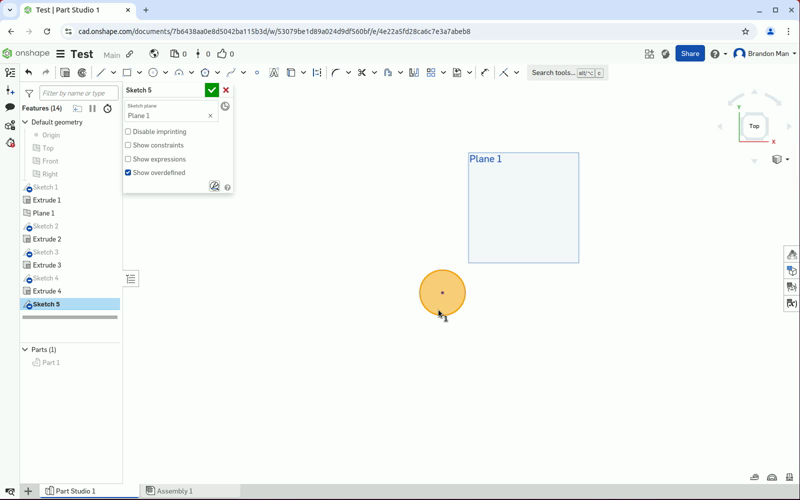
scroll(-6)
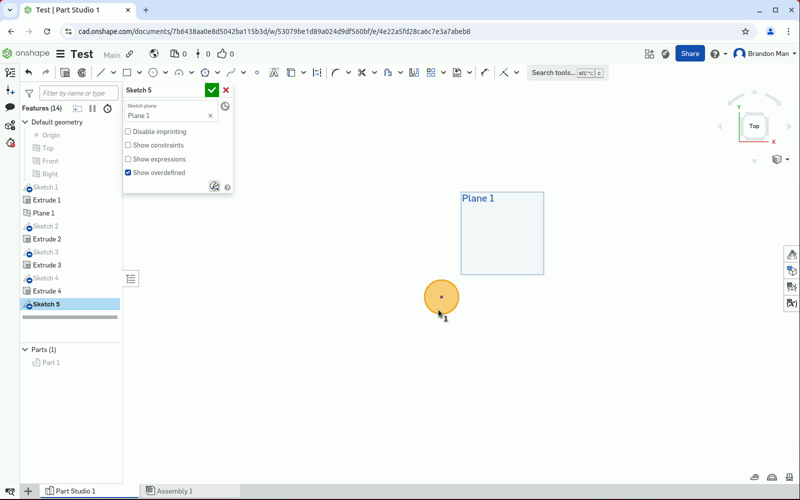
scroll(-6)
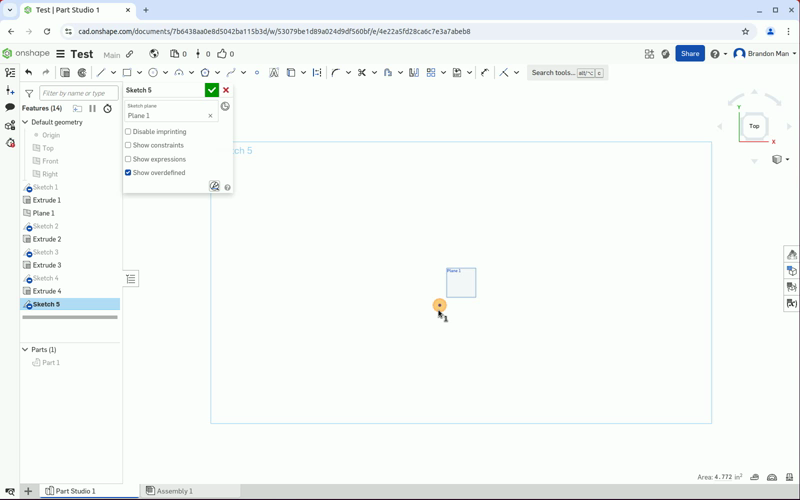
mouse_move(73, 352)
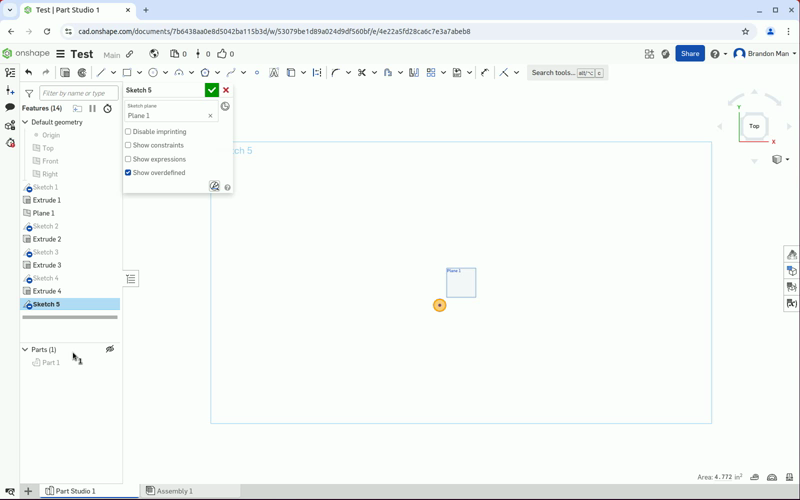
key(shift+y)
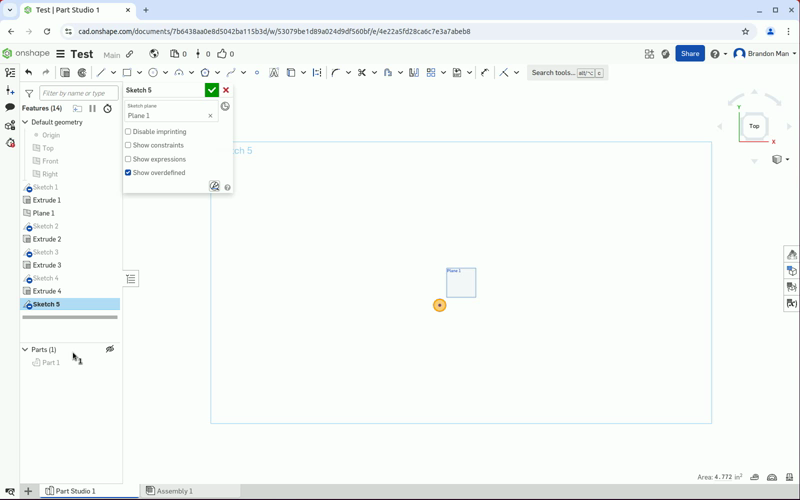
key(shift+e)
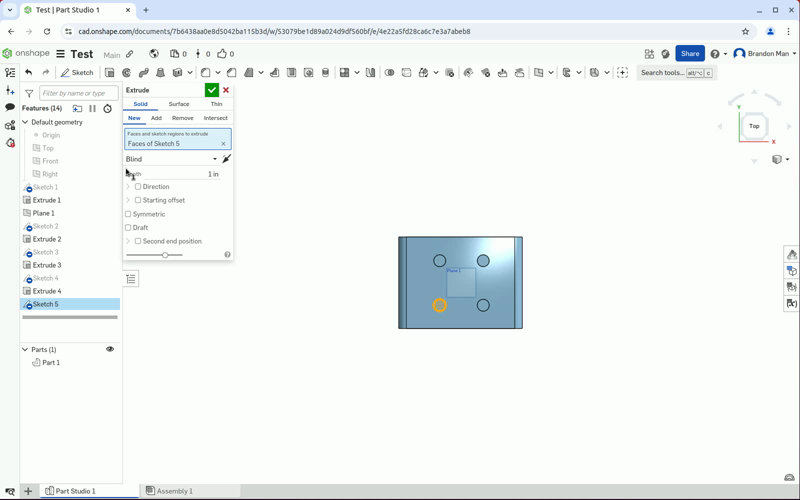
mouse_move(143, 106)
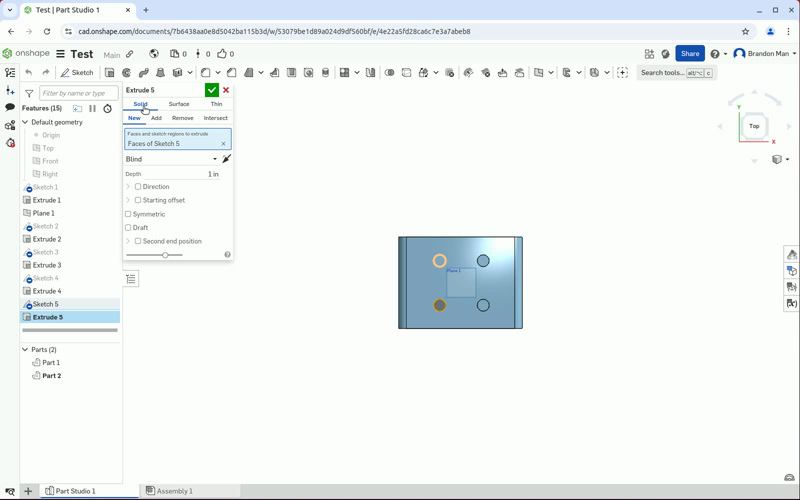
click(143, 106)
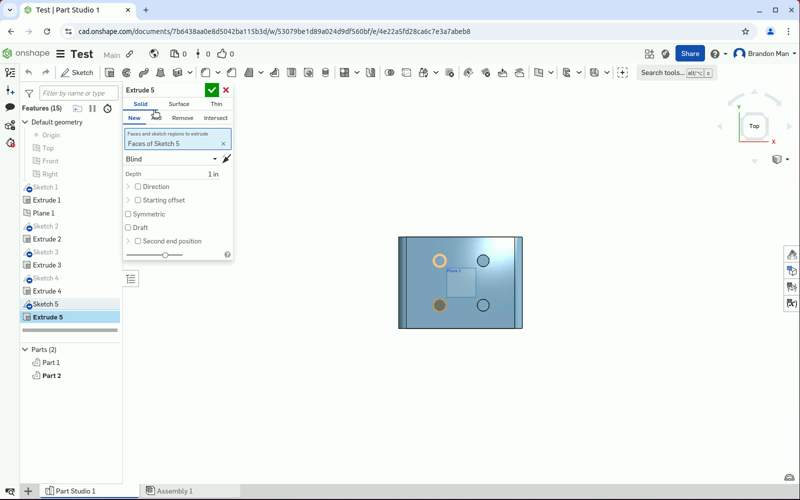
mouse_move(186, 120)
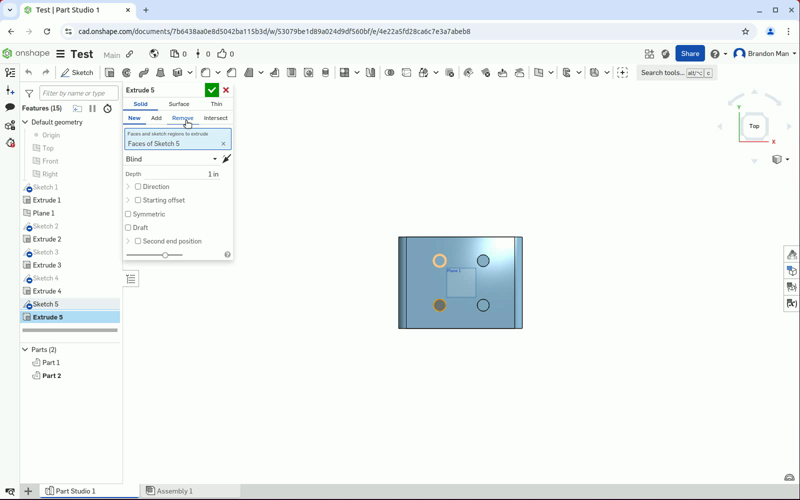
click(186, 120)
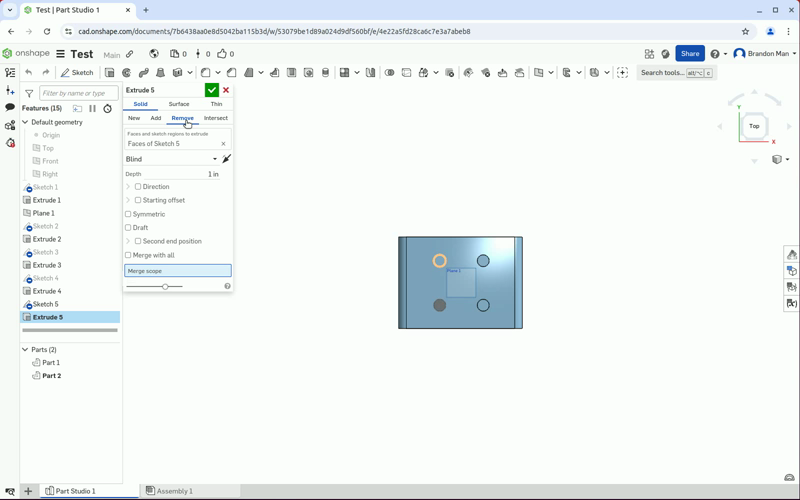
key(tab, 4)
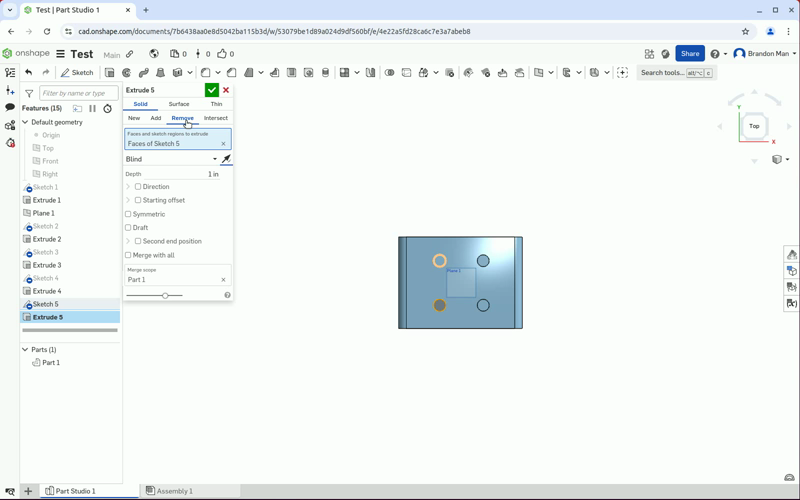
text(6.258)
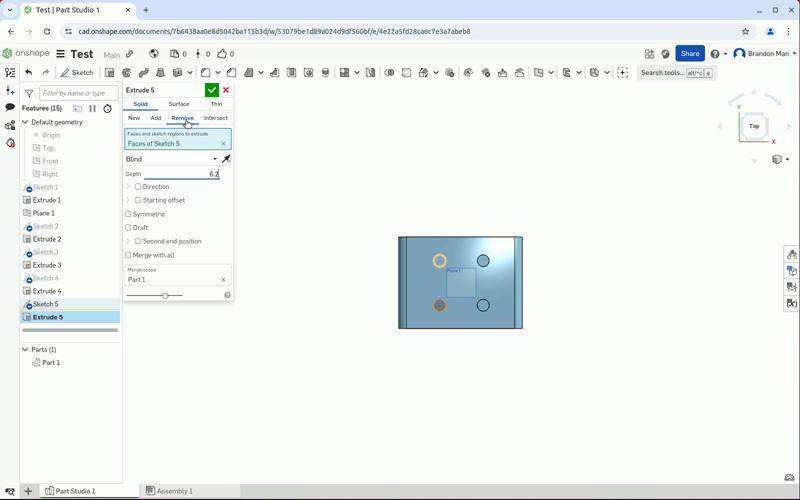
key(tab, 6)
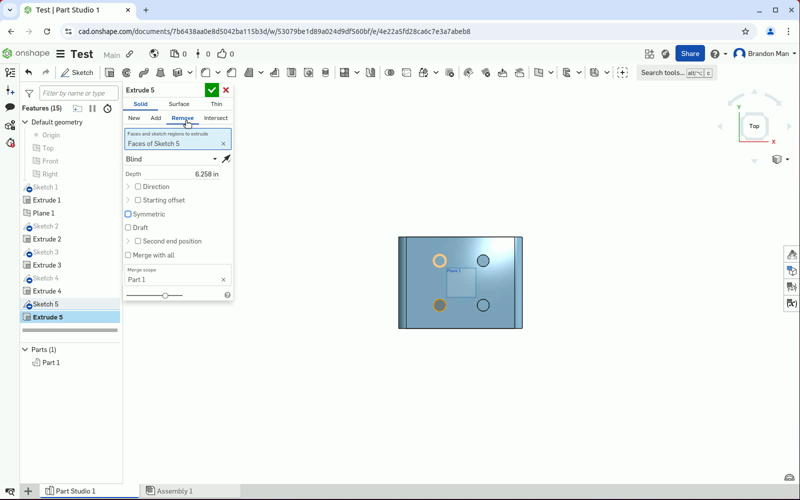
key(space)
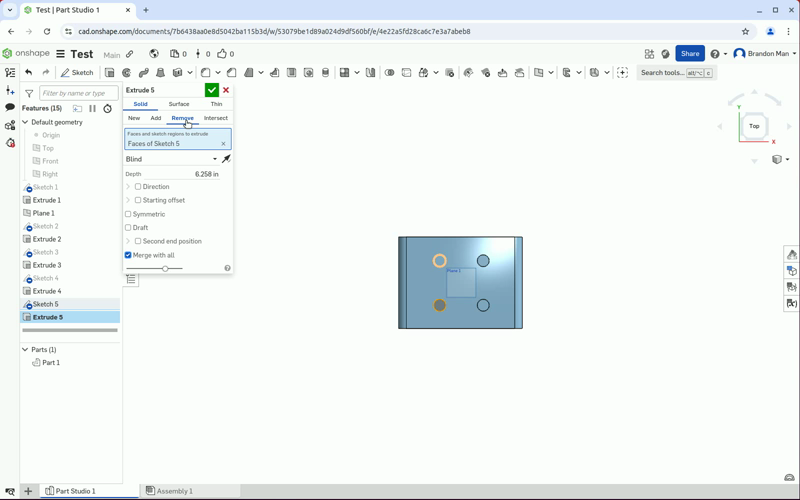
key(enter)
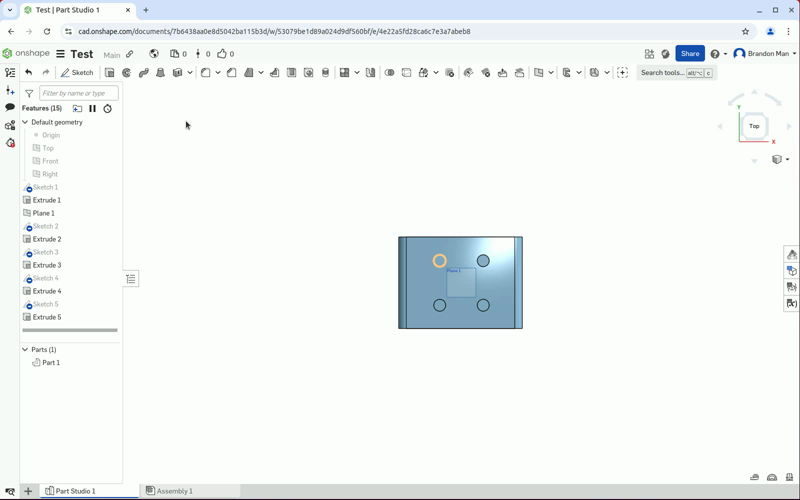
key(shift+h)
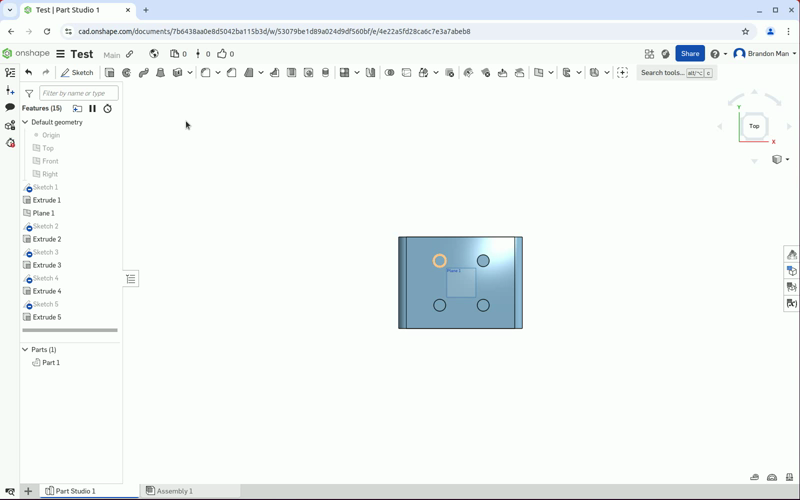
key(shift+h)
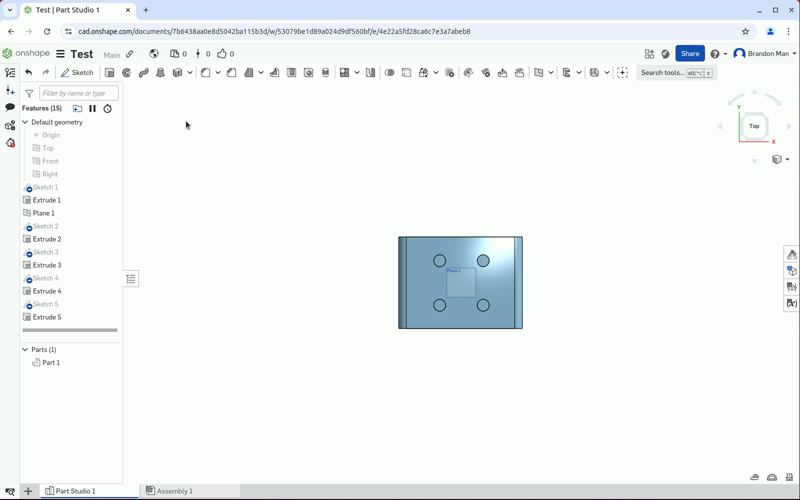
mouse_move(73, 189)
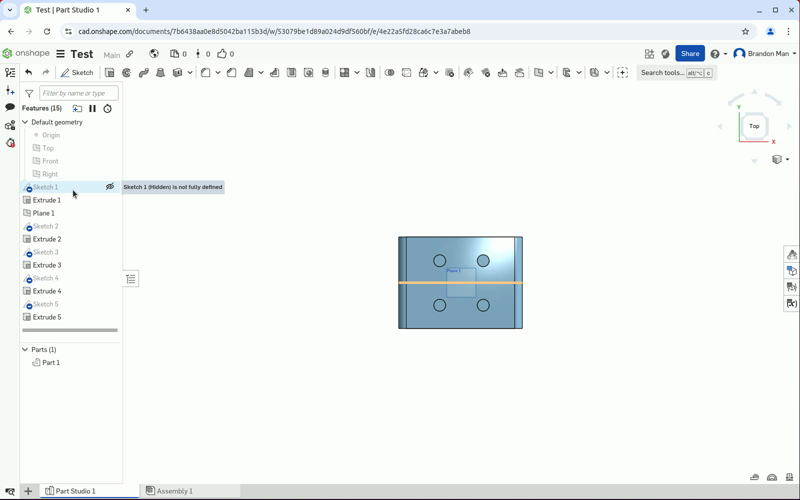
click(73, 189)
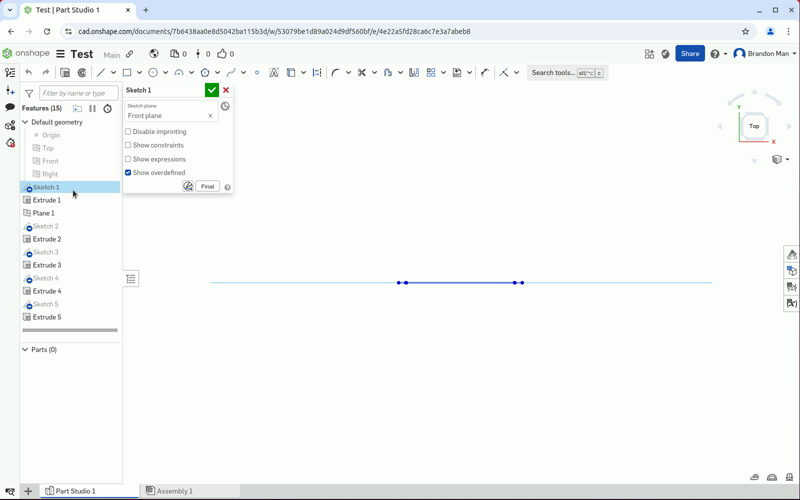
mouse_move(229, 92)
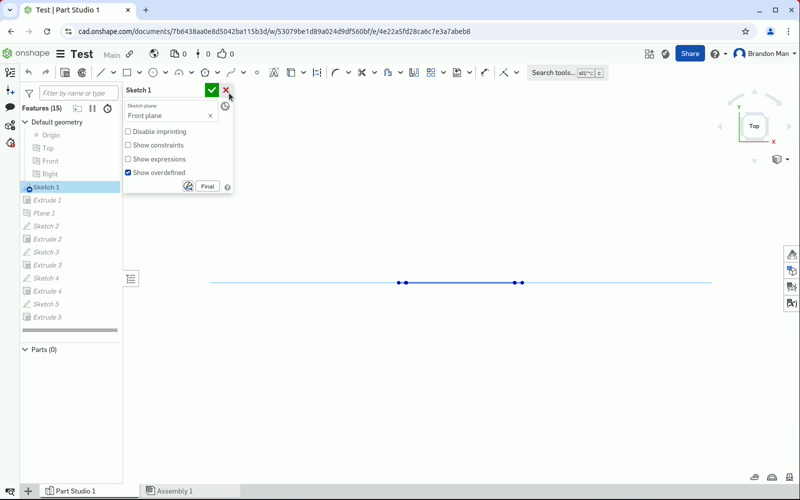
click(229, 92)
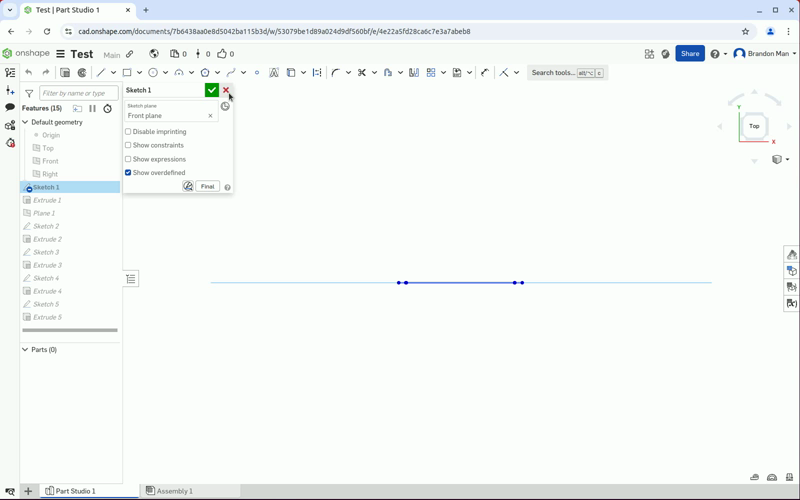
key(shift+s)
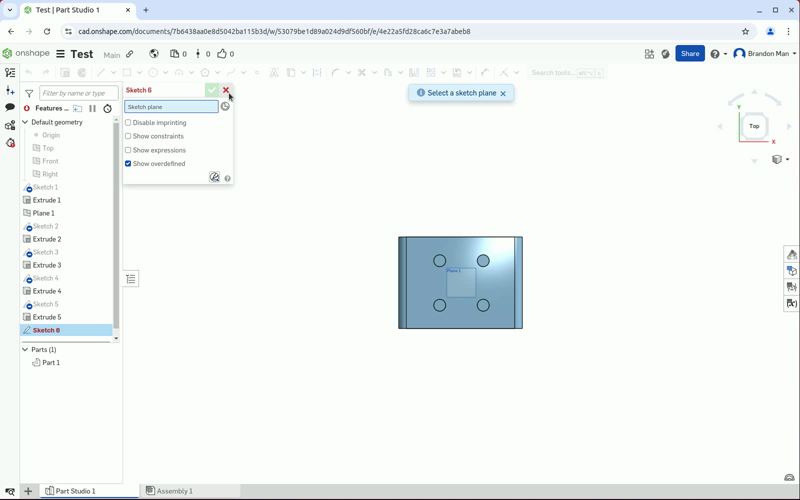
mouse_move(69, 215)
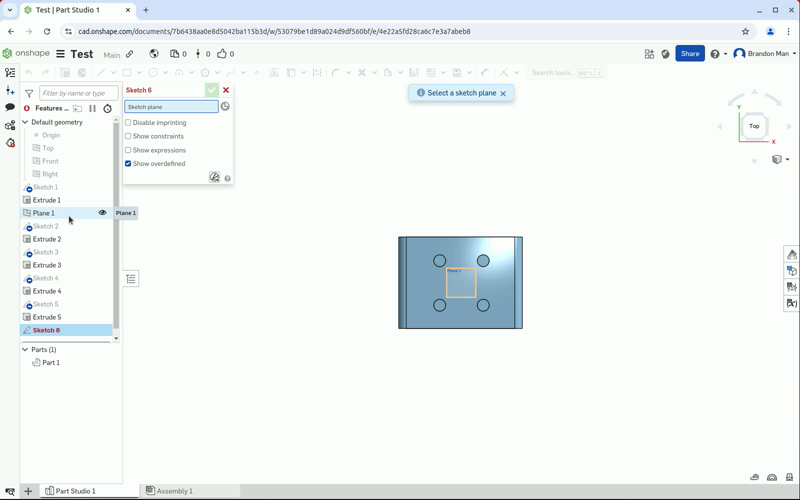
click(69, 215)
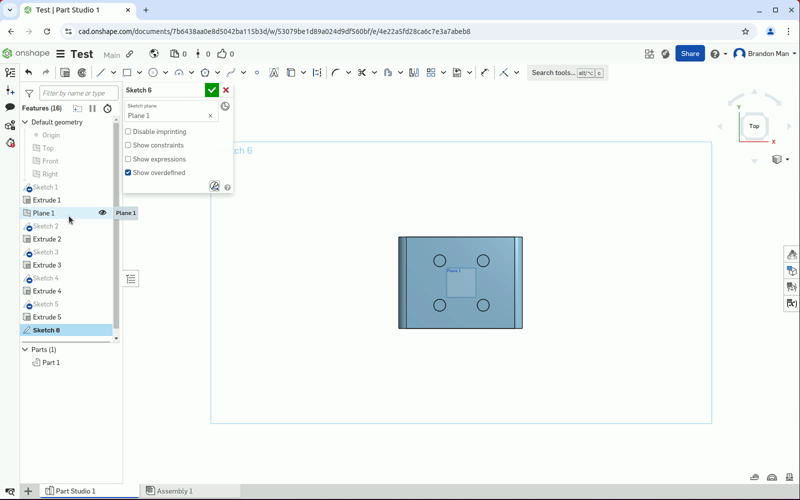
mouse_move(73, 352)
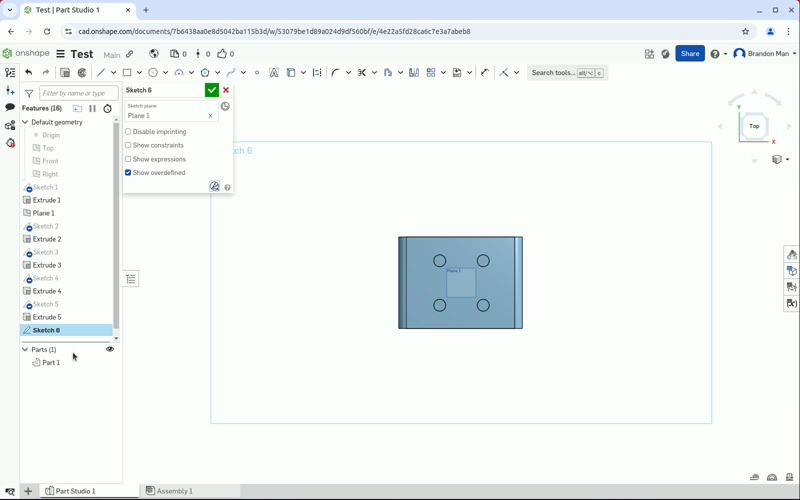
key(y)
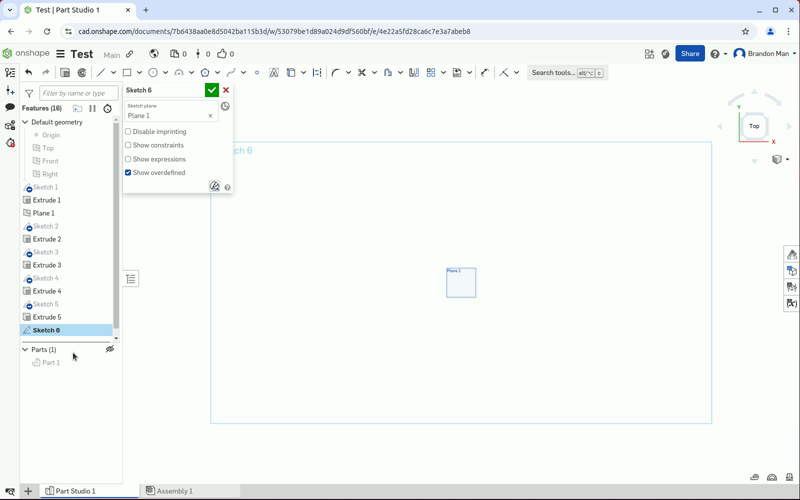
key(c)
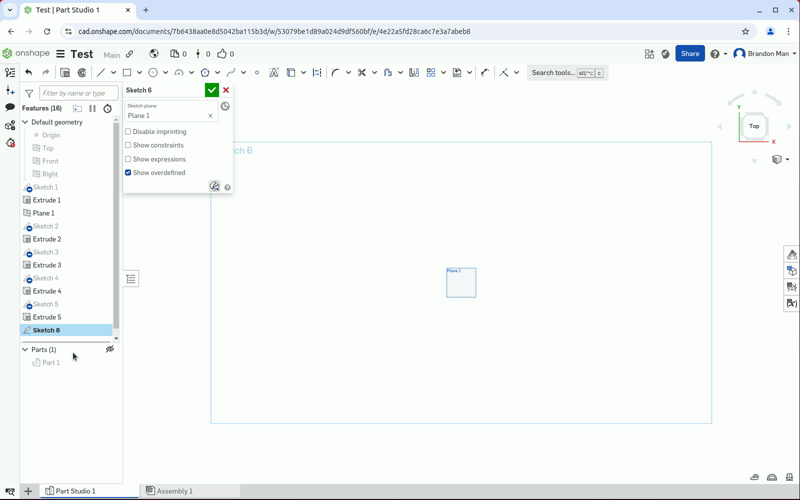
key_down(shift)
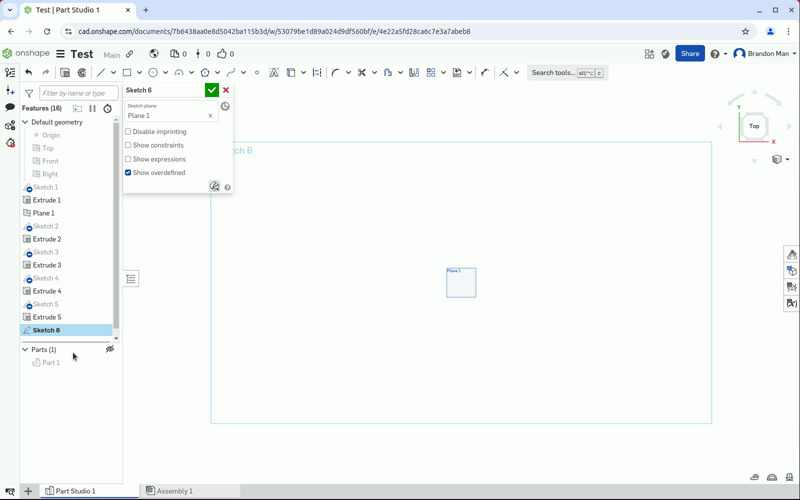
mouse_move(461, 282)
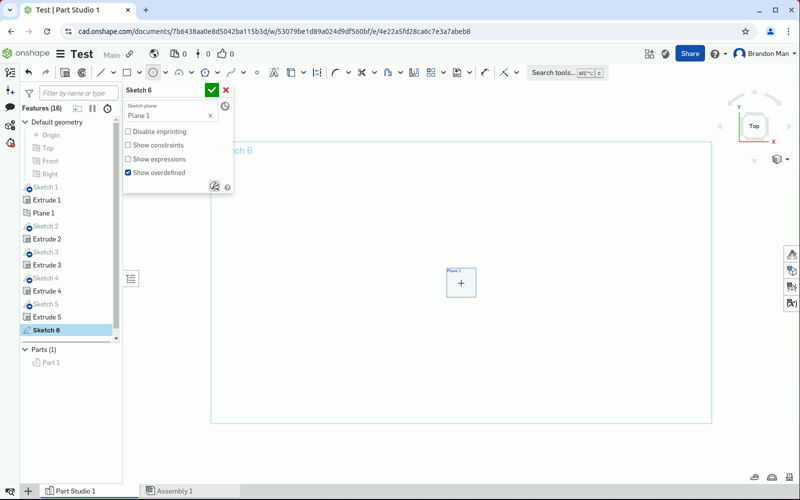
click(461, 282)
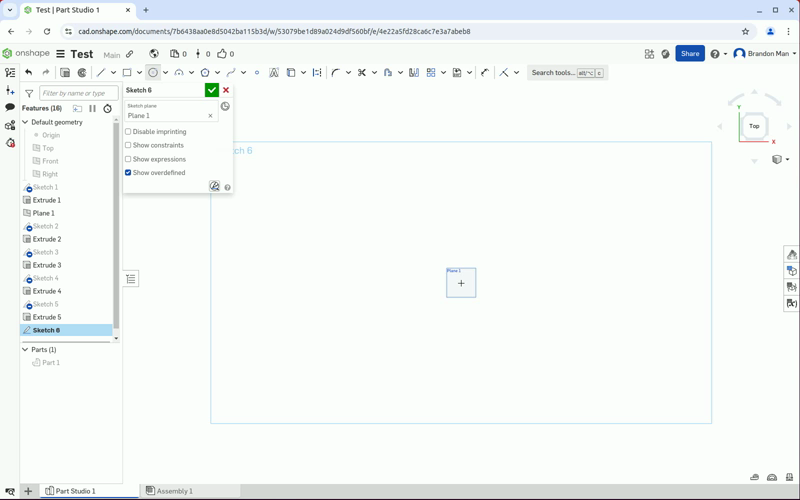
key_up(shift)
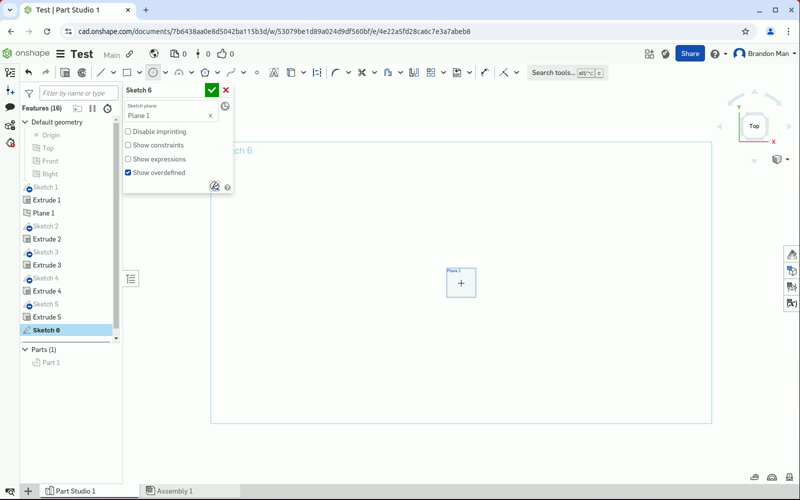
mouse_move(477, 282)
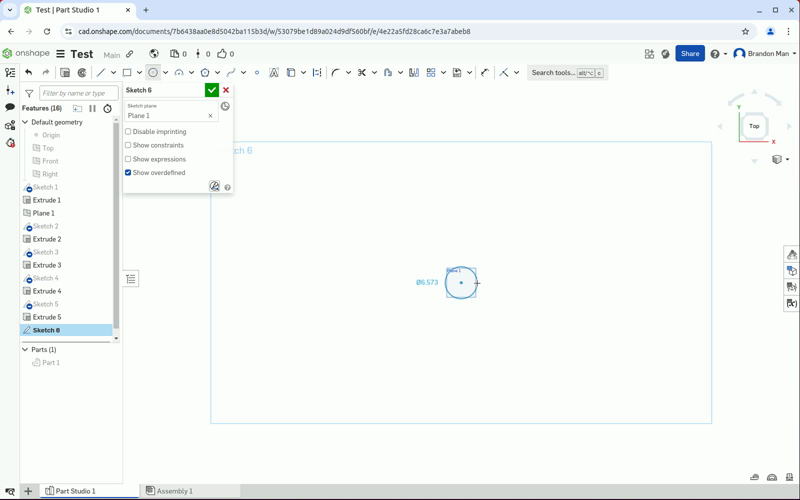
click(477, 282)
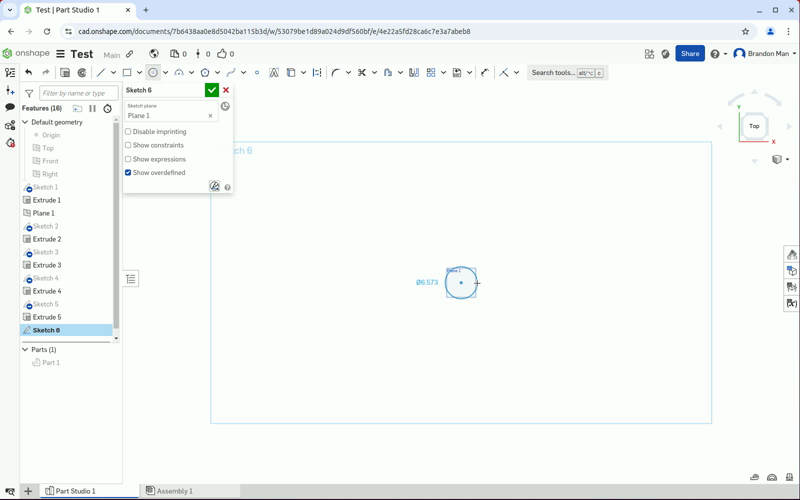
key(esc)
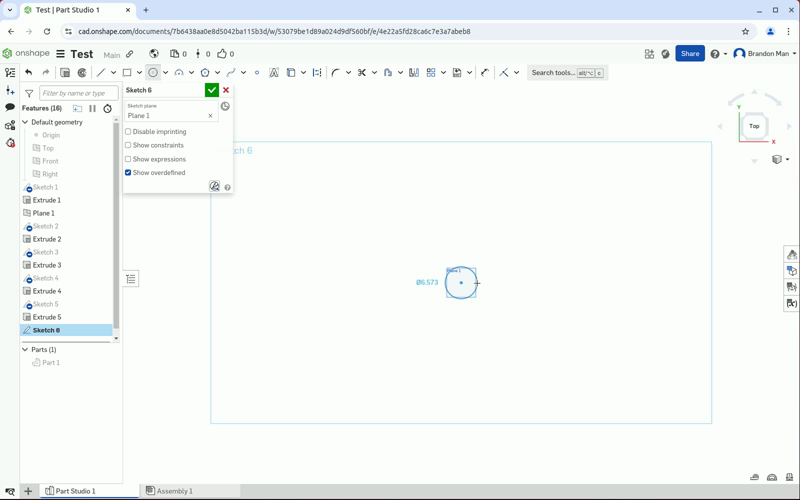
mouse_move(461, 290)
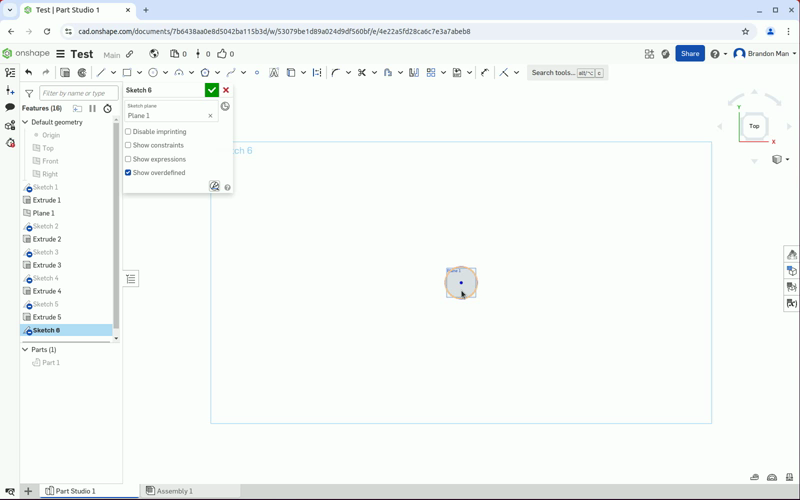
scroll(6)
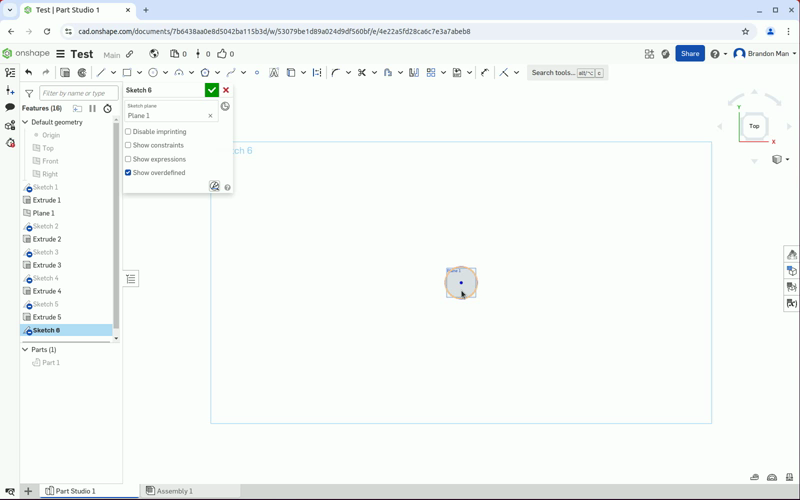
scroll(6)
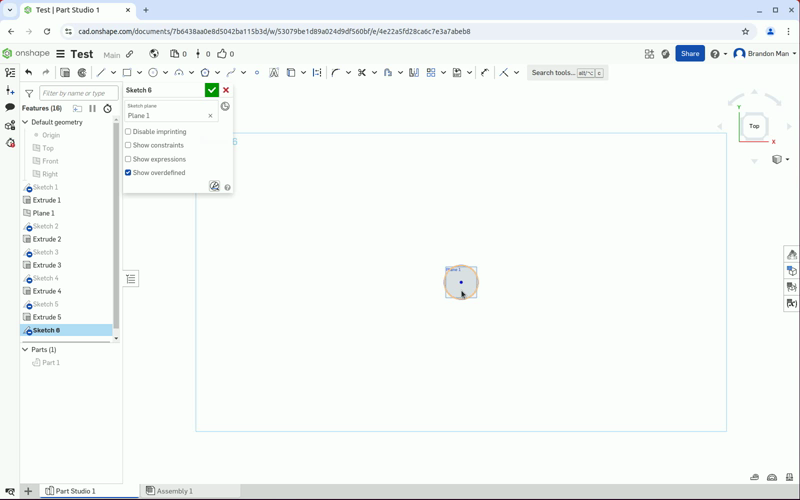
scroll(6)
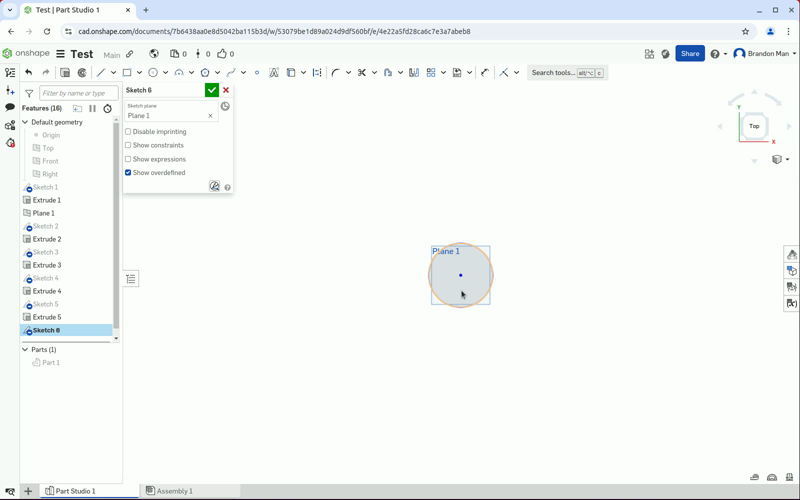
scroll(6)
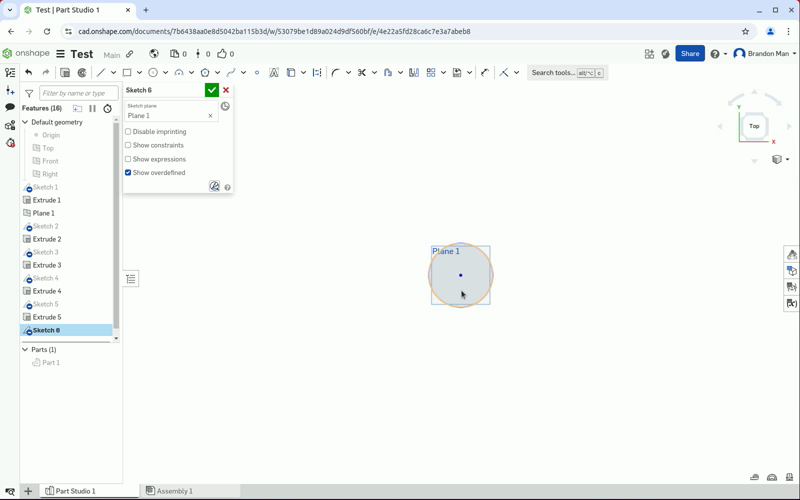
scroll(6)
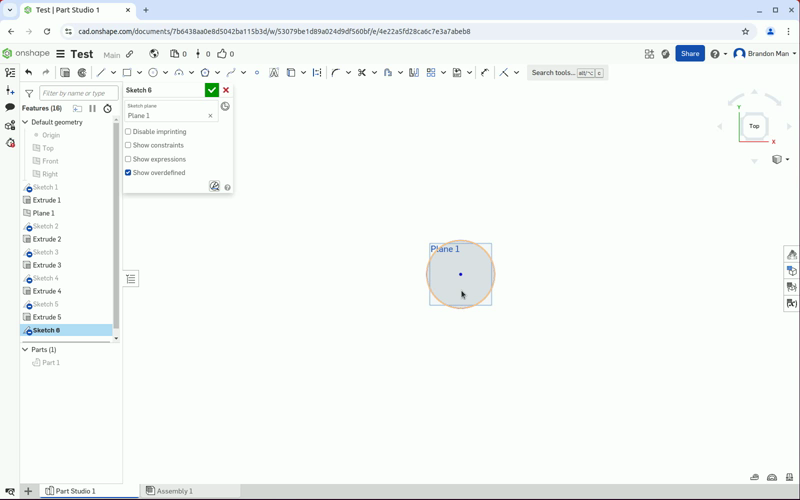
scroll(6)
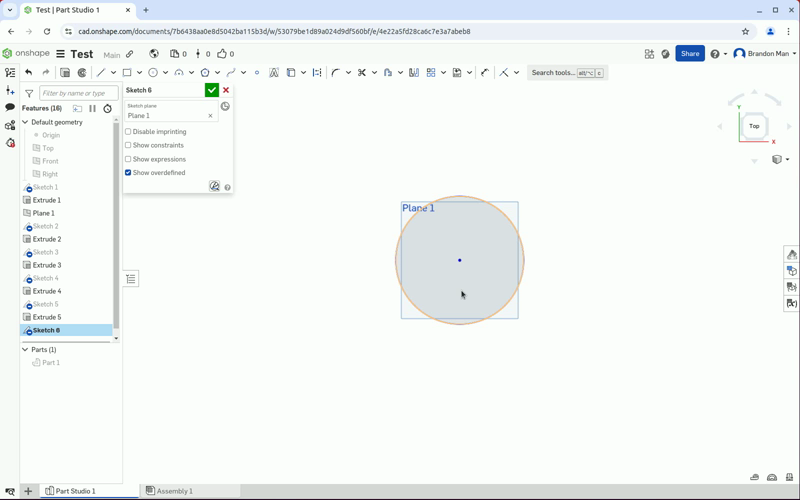
scroll(6)
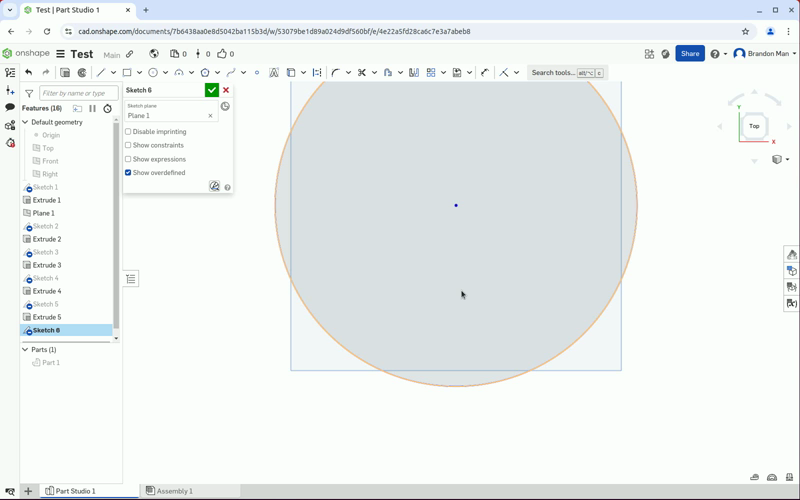
click(461, 290)
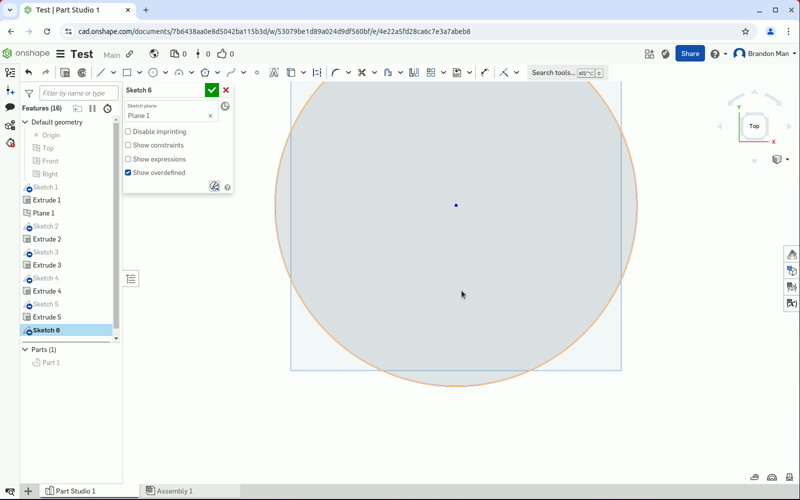
scroll(-6)
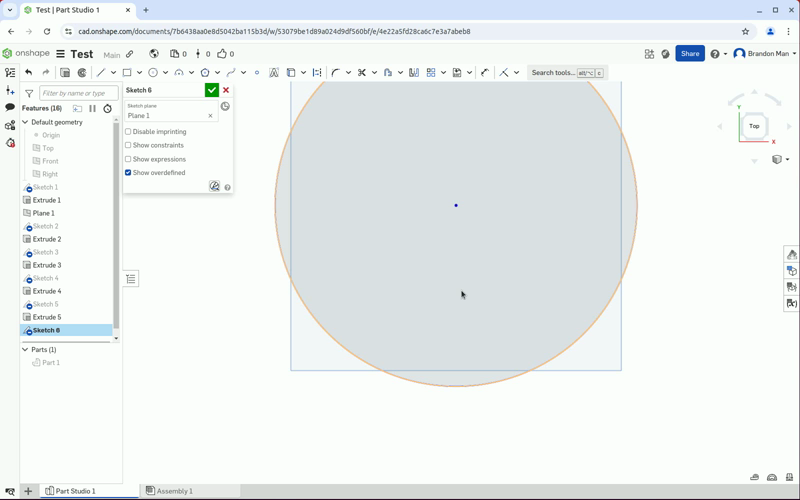
scroll(-6)
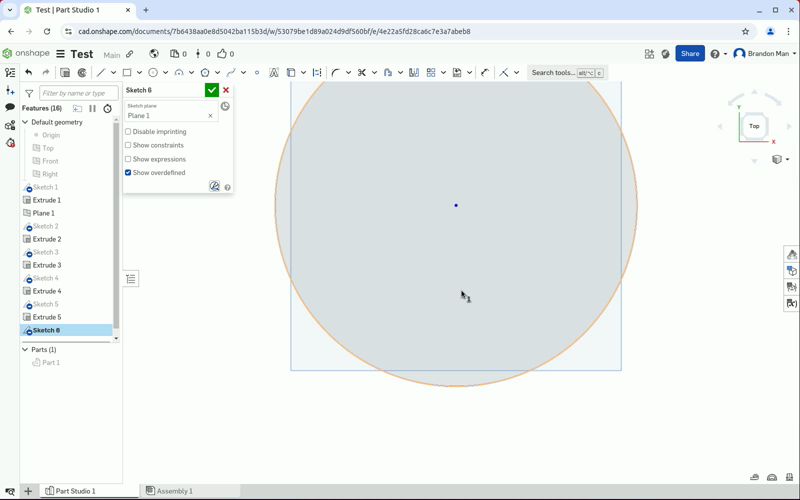
scroll(-6)
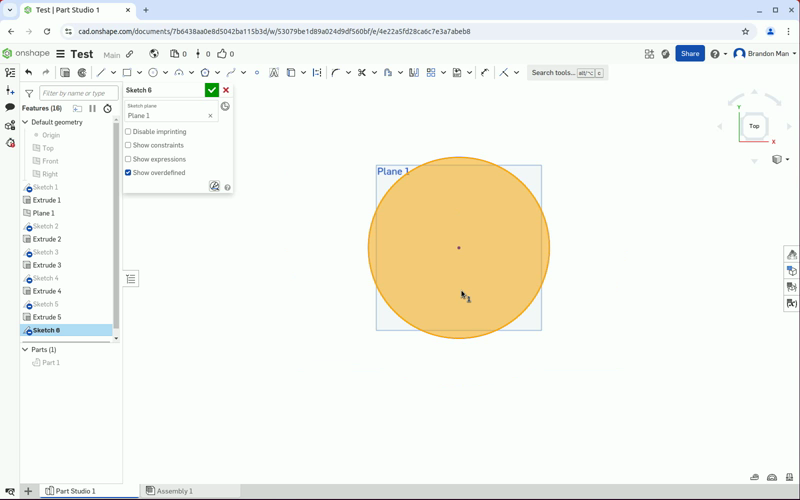
scroll(-6)
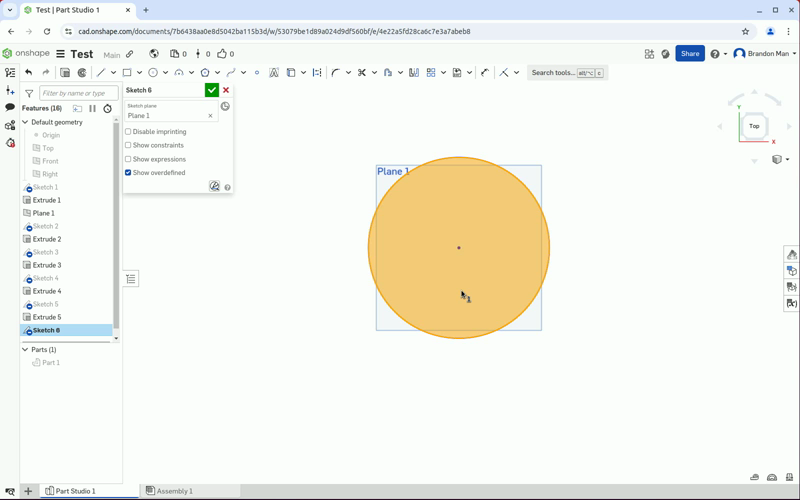
scroll(-6)
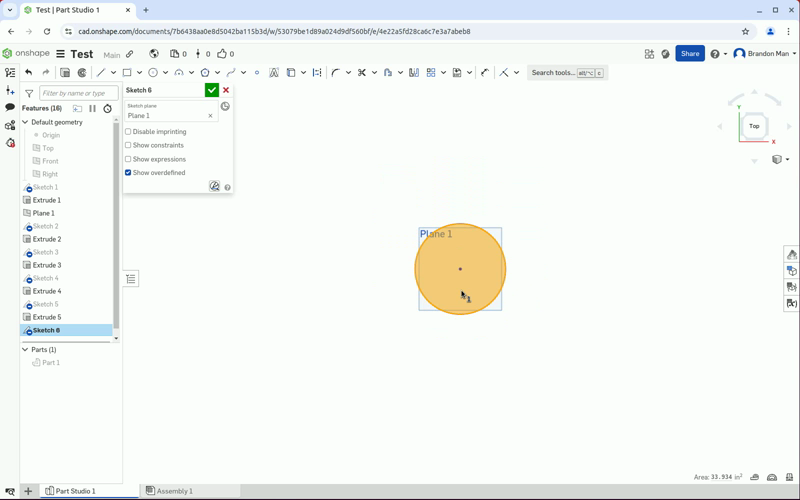
scroll(-6)
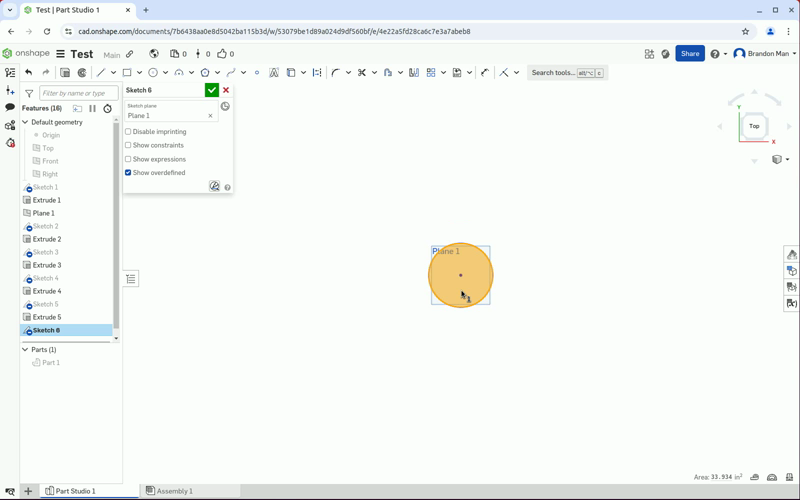
scroll(-6)
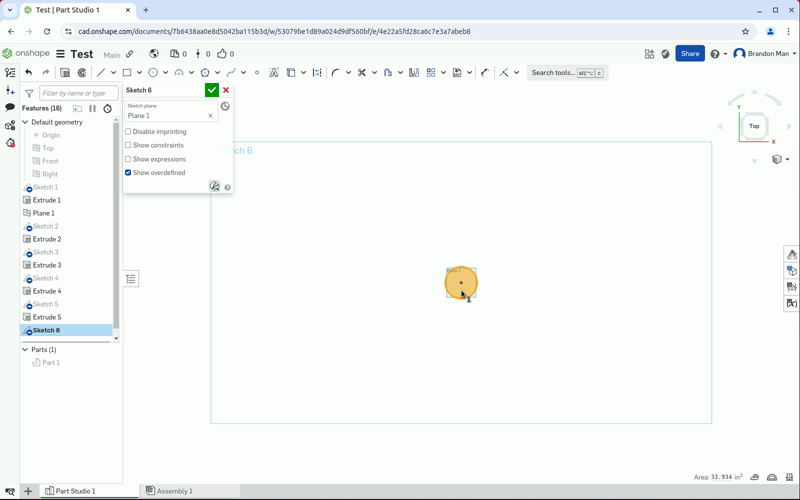
mouse_move(73, 352)
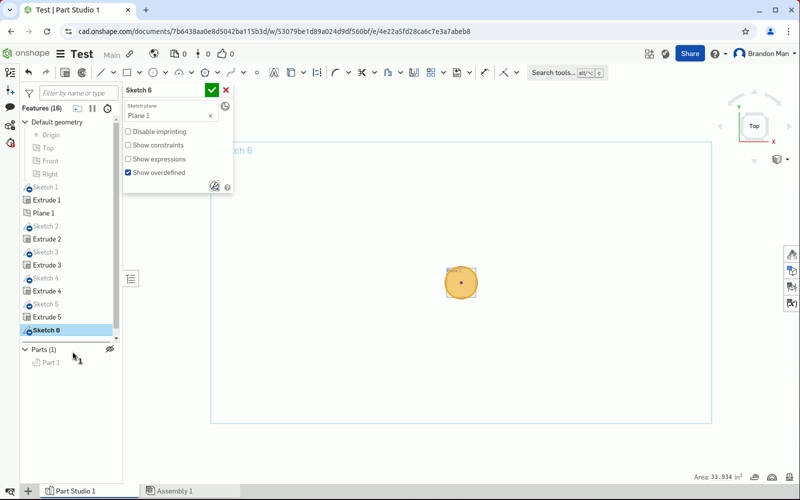
key(shift+y)
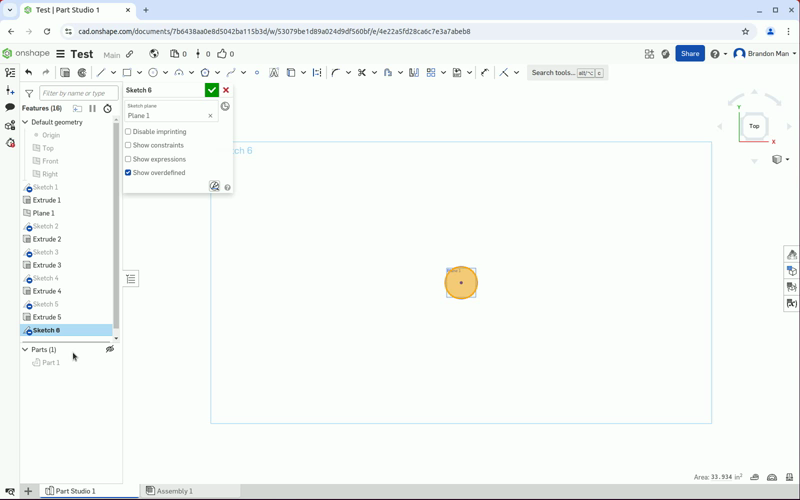
key(shift+e)
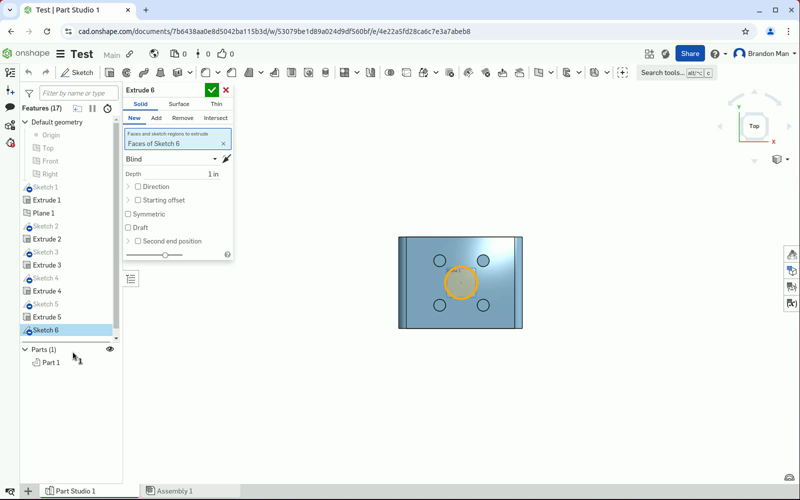
mouse_move(143, 106)
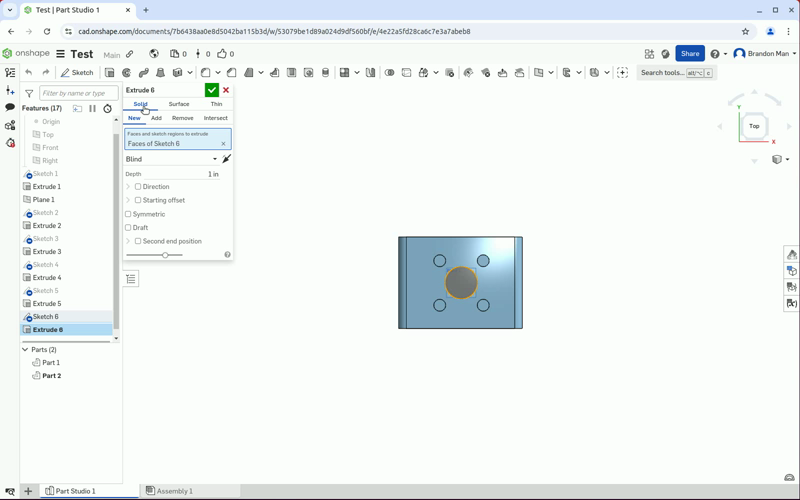
click(143, 106)
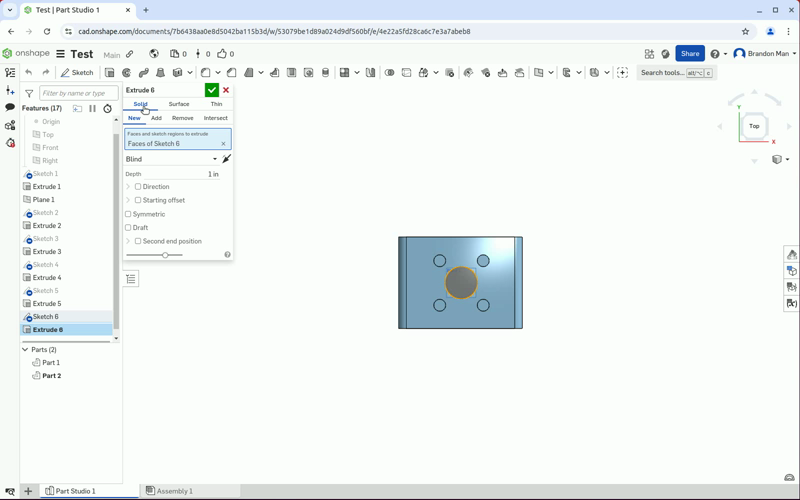
mouse_move(186, 120)
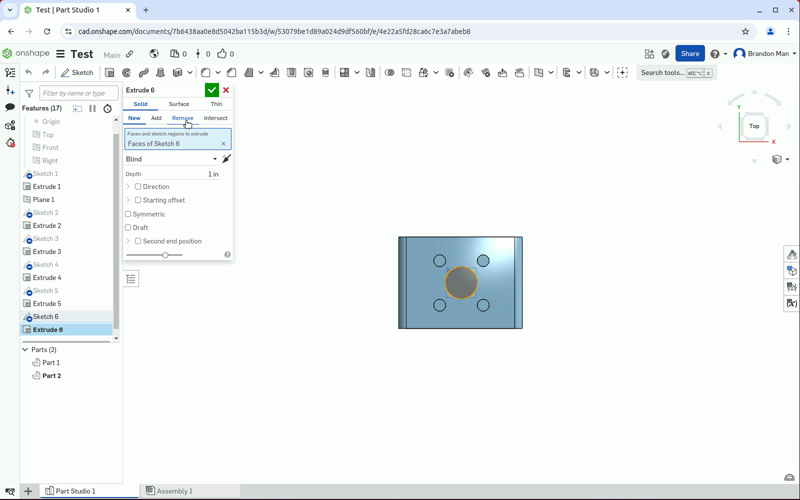
click(186, 120)
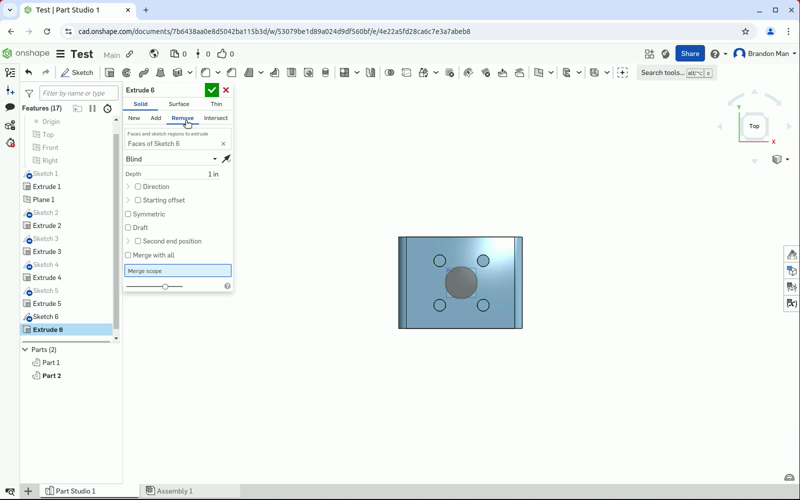
key(tab, 4)
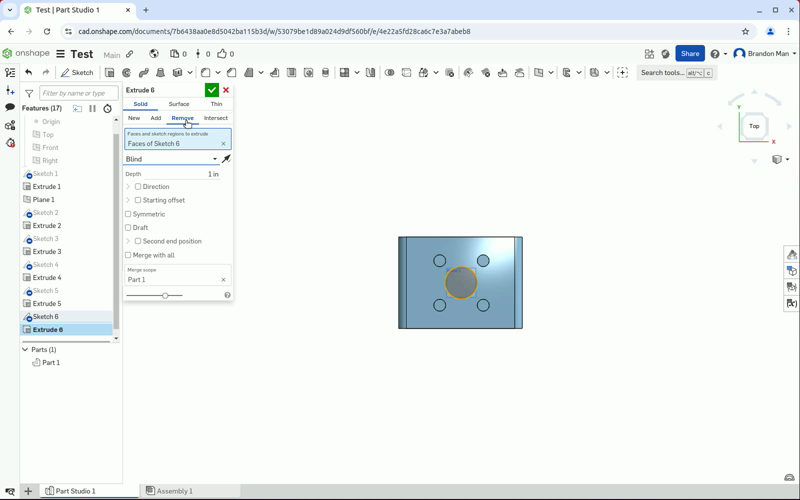
text(6.258)
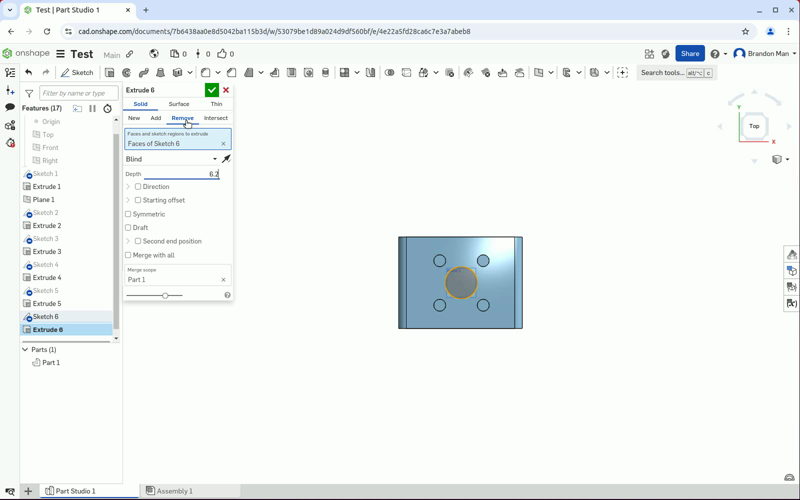
key(tab, 6)
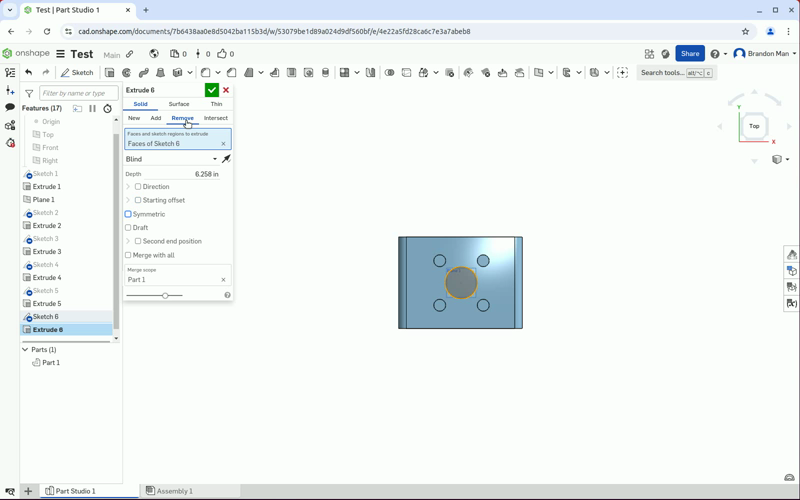
key(space)
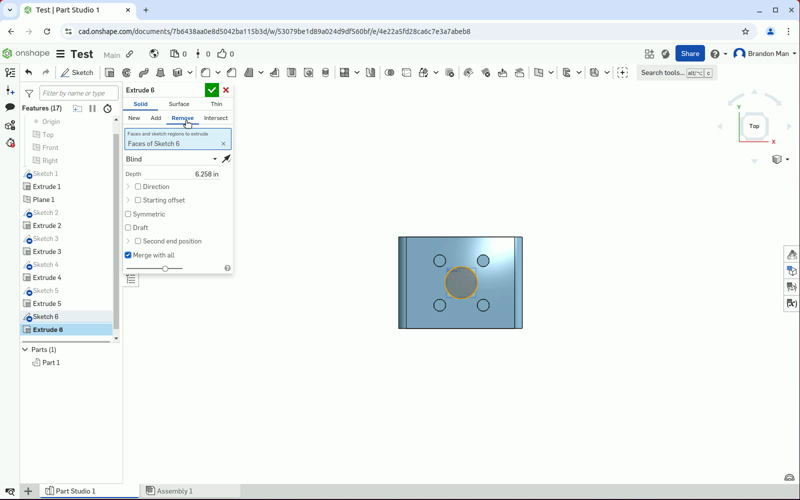
key(enter)
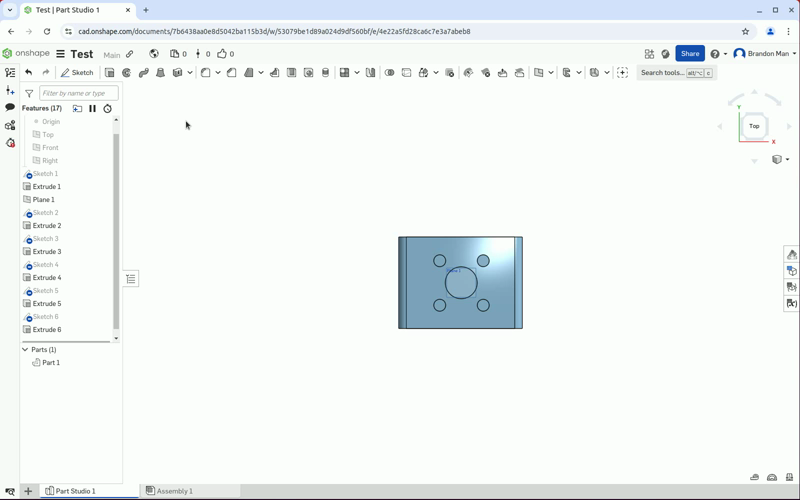
key(shift+h)
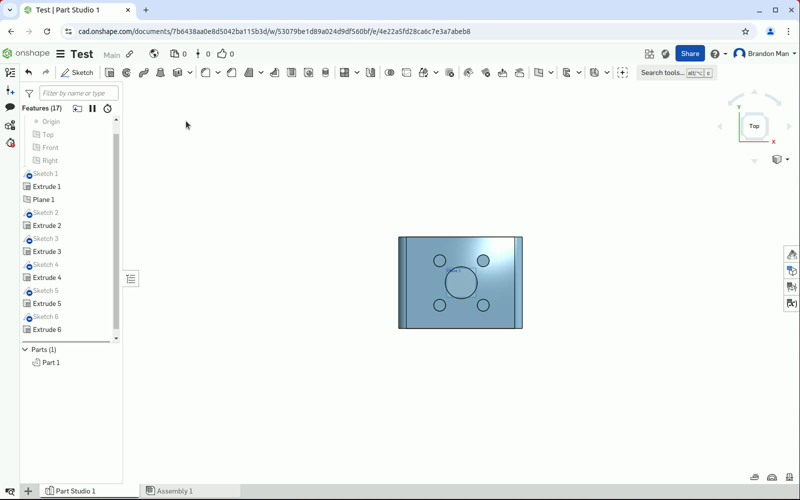
key(shift+h)
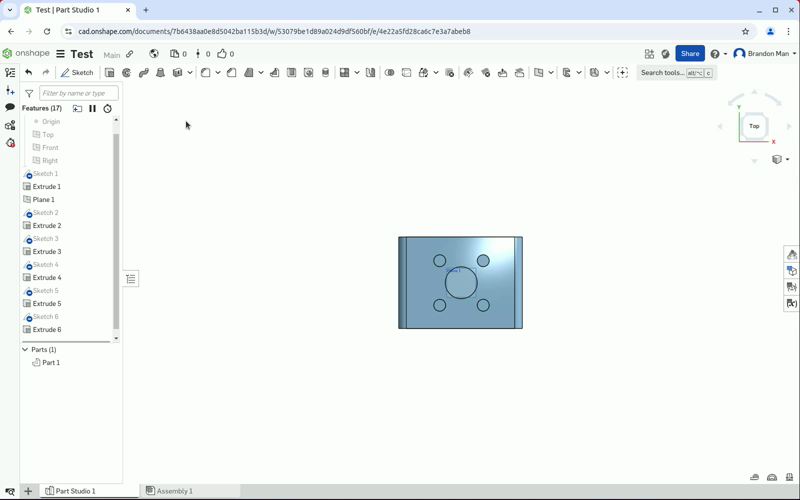
key(shift+7)
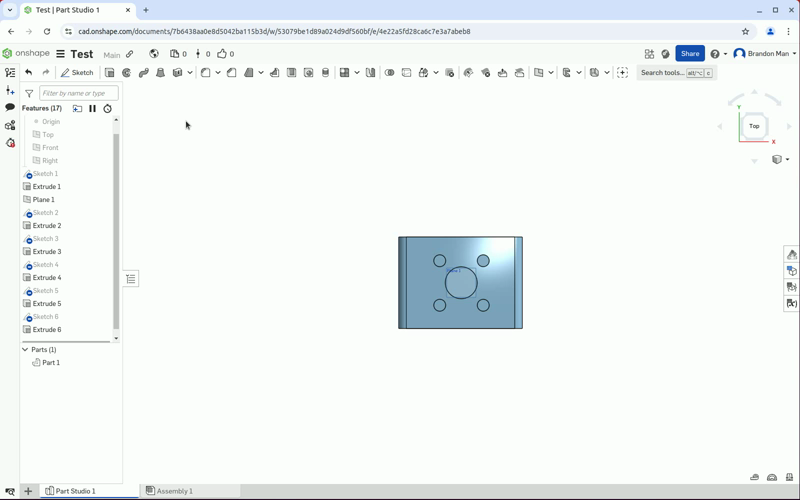
key(up, 3)
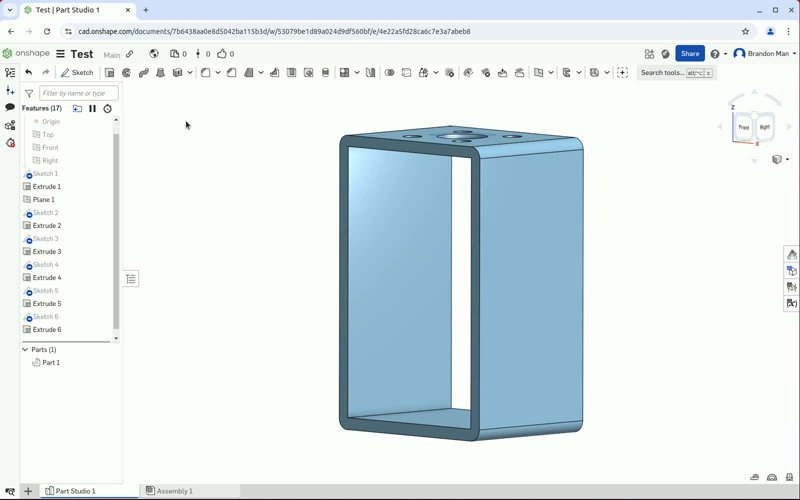
key(left, 3)
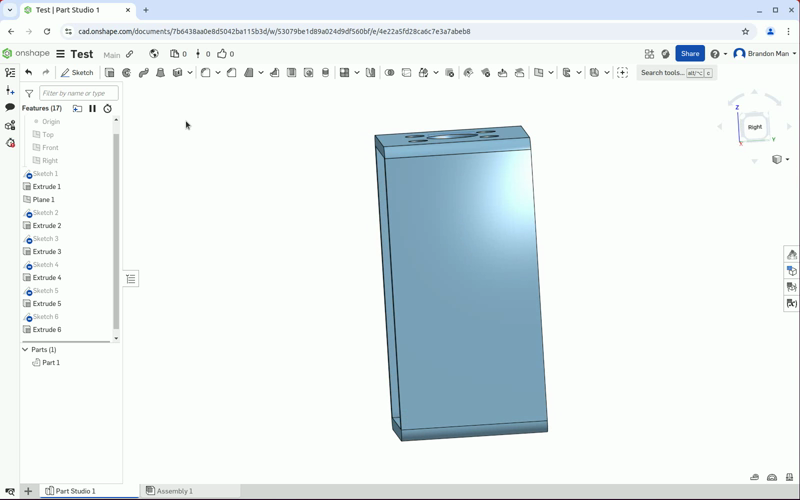
key(right, 3)
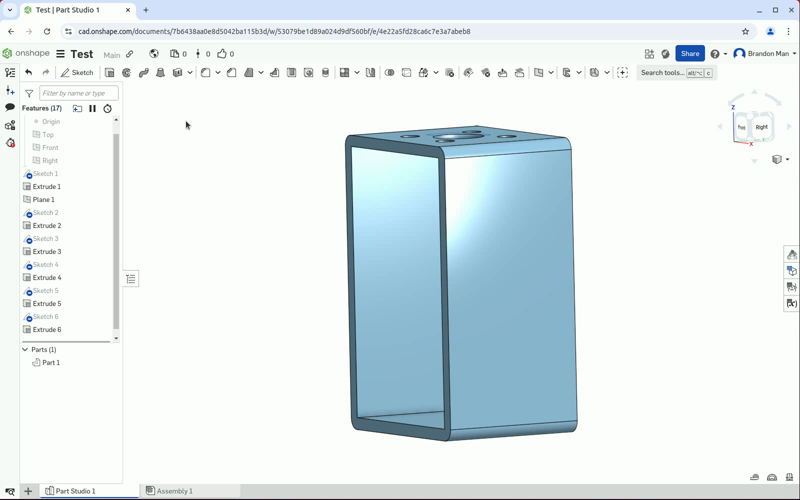
key(down, 3)
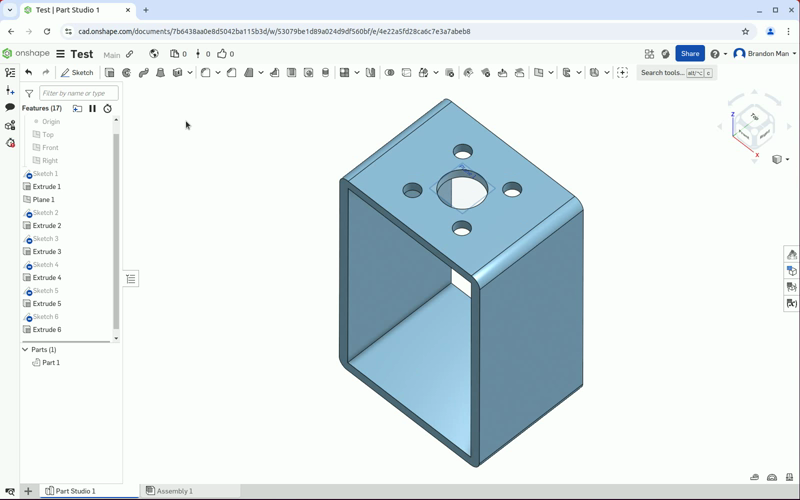
mouse_move(69, 176)
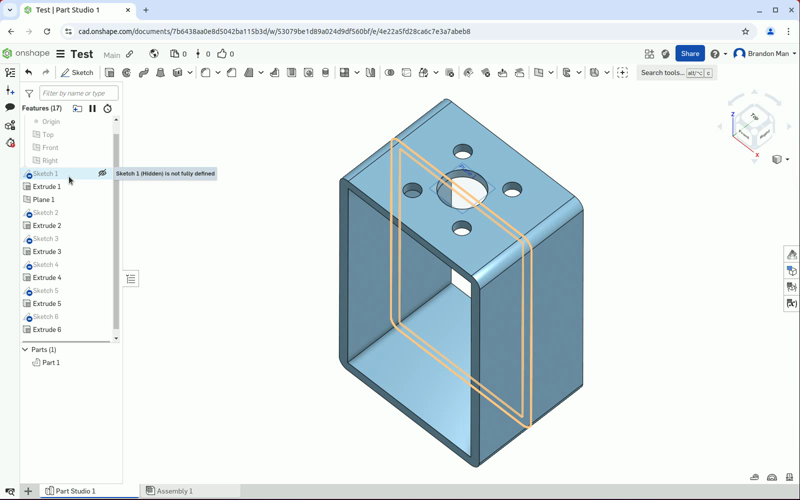
click(69, 176)